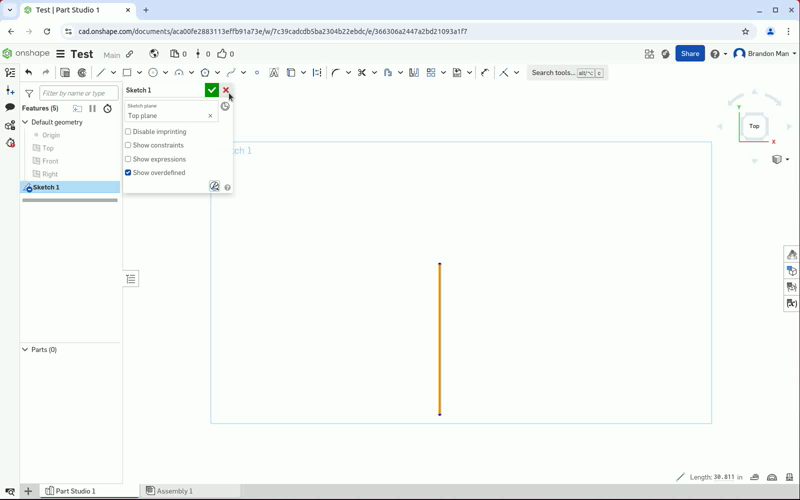
key(shift+h)
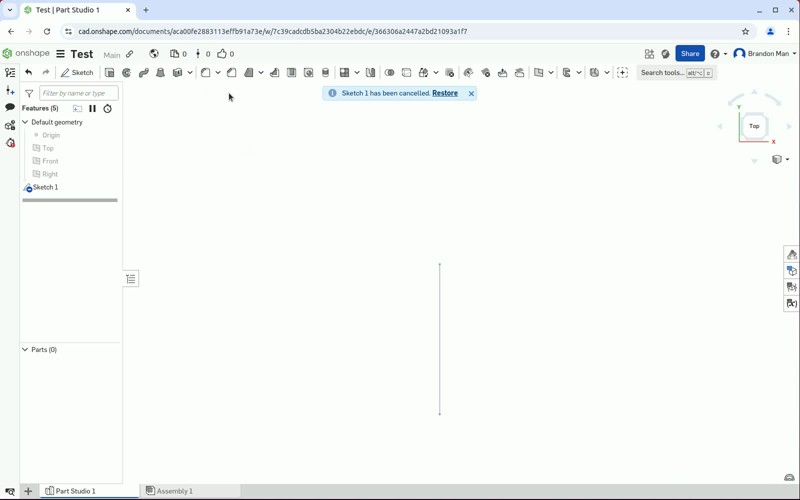
key(shift+s)
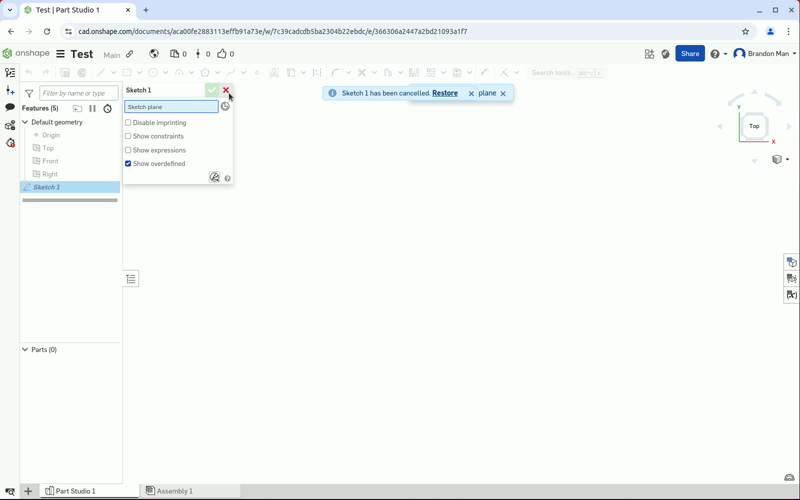
mouse_move(73, 150)
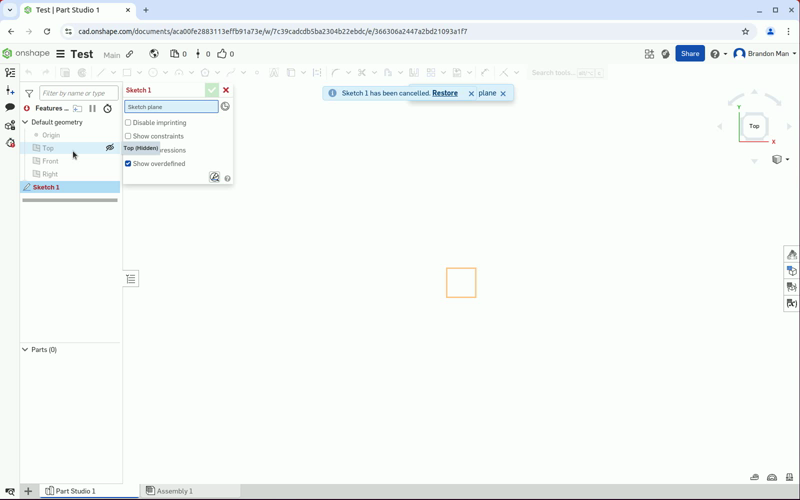
click(73, 150)
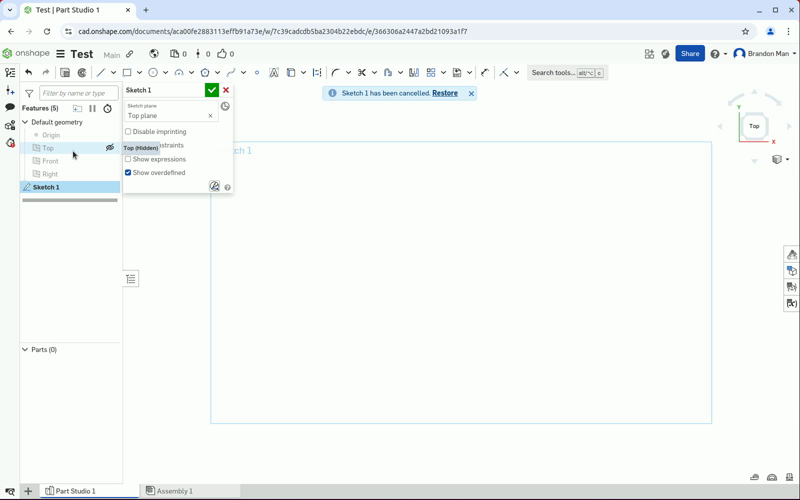
mouse_move(73, 352)
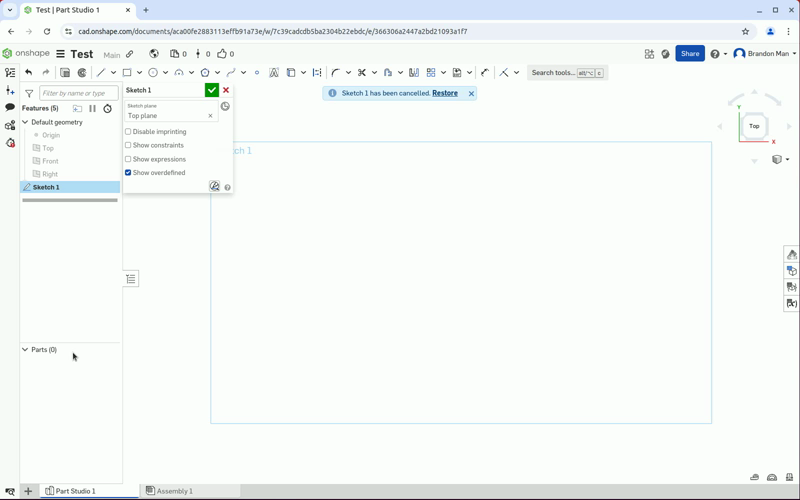
key(y)
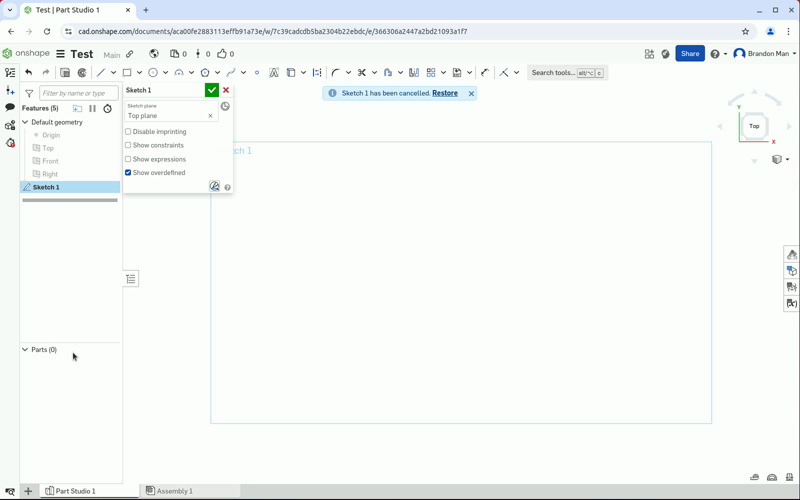
key(c)
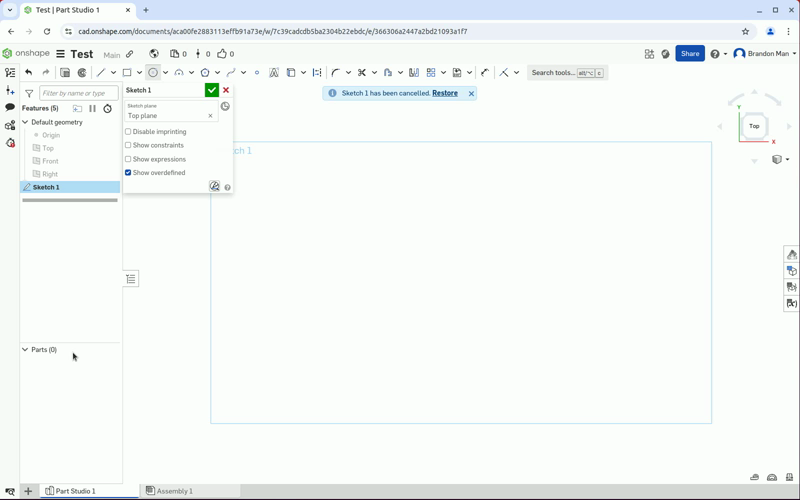
key_down(shift)
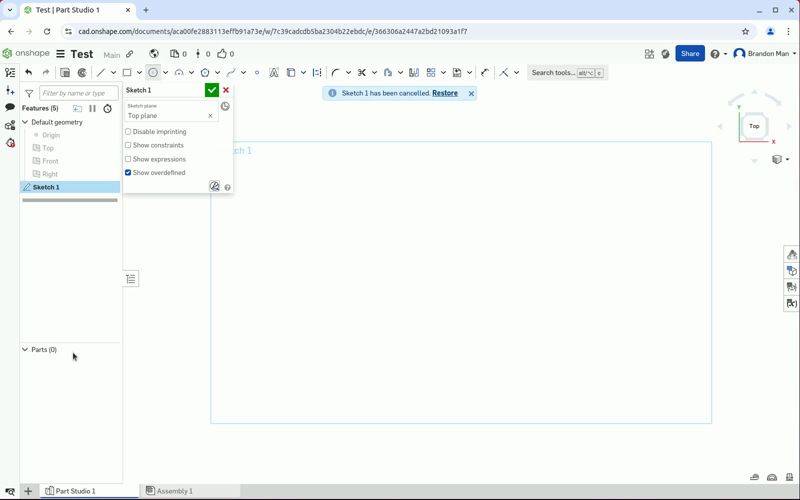
mouse_move(399, 282)
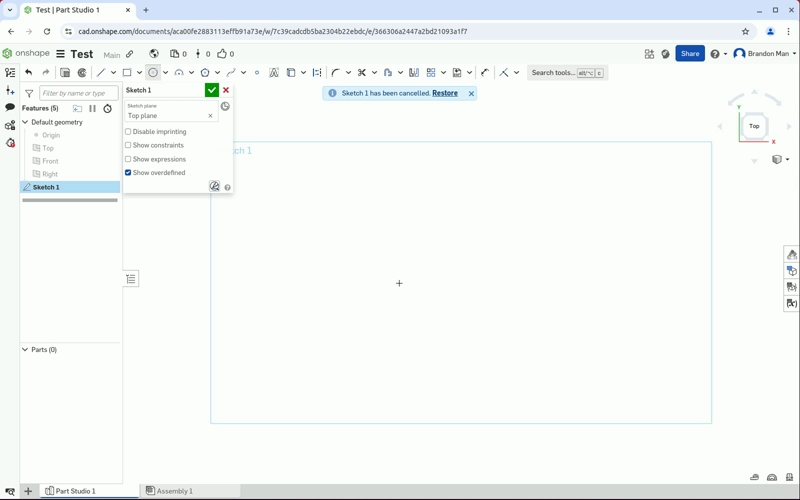
click(399, 282)
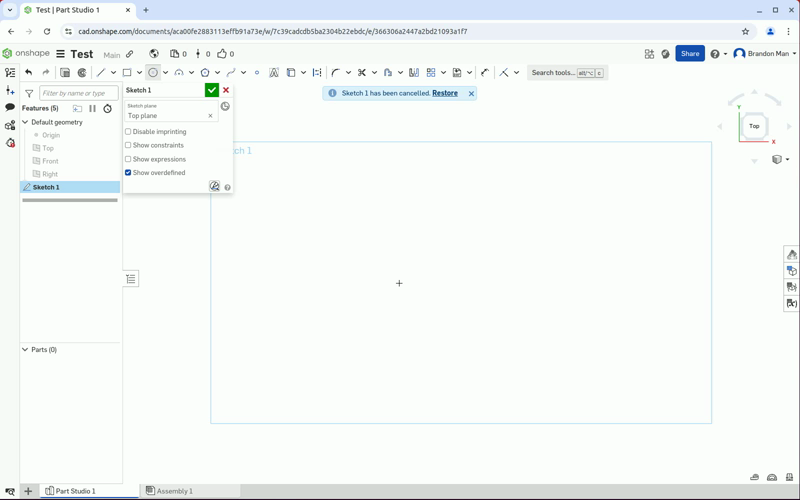
key_up(shift)
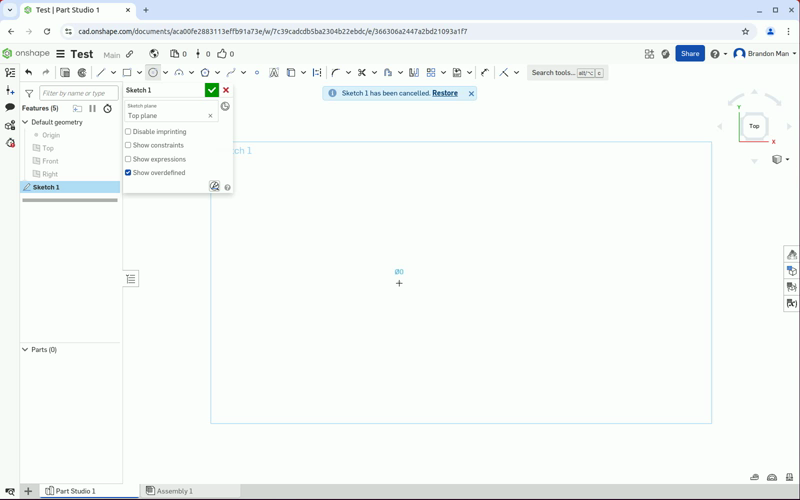
mouse_move(406, 282)
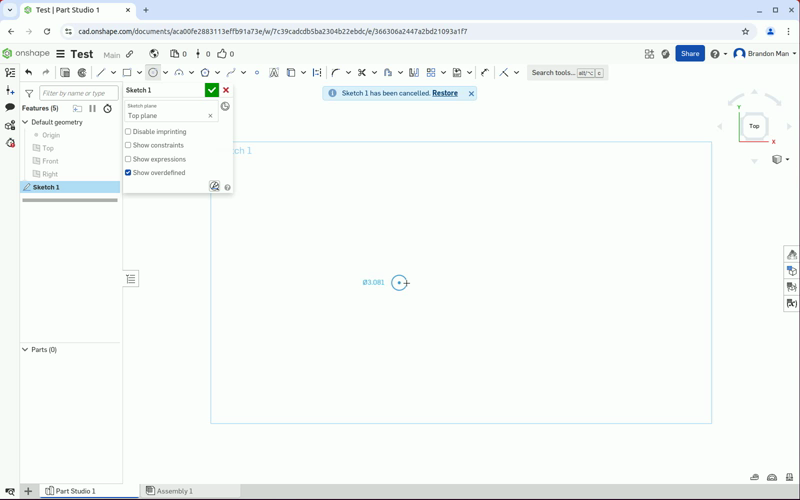
click(406, 282)
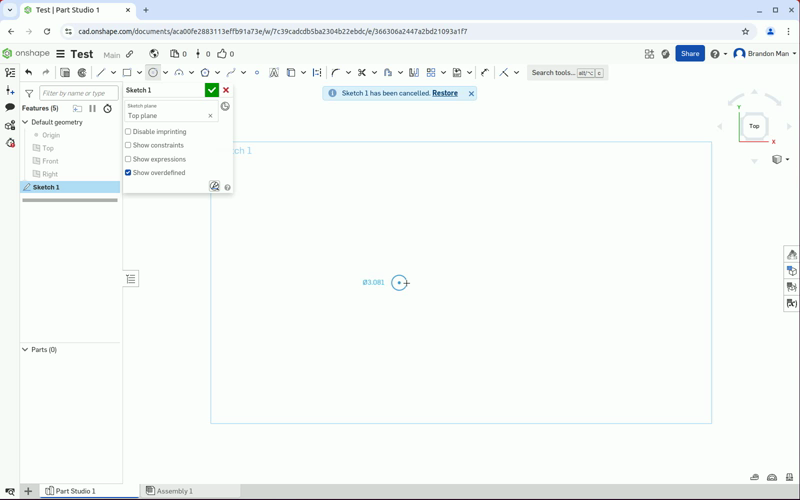
key(esc)
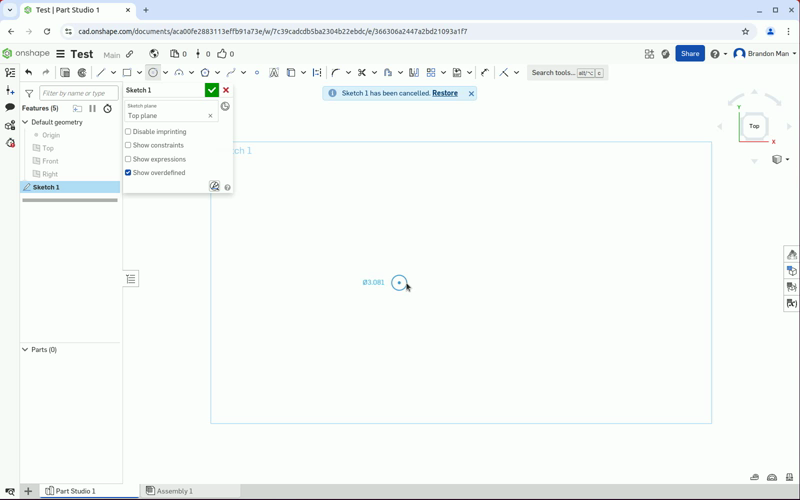
mouse_move(393, 282)
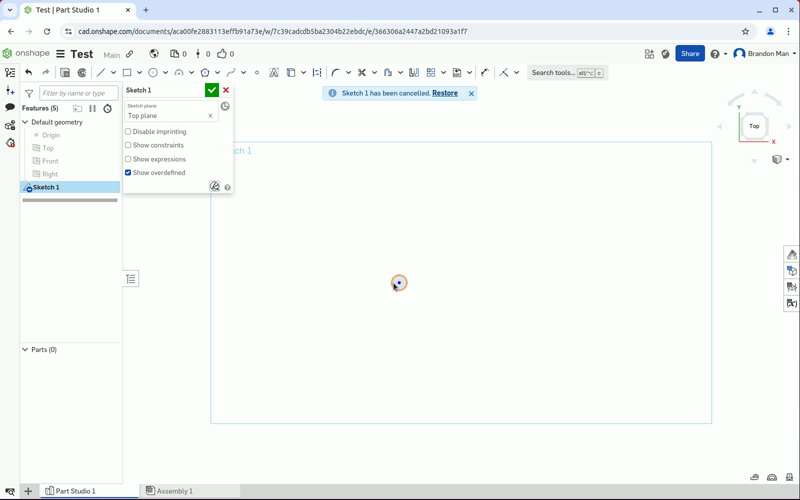
scroll(6)
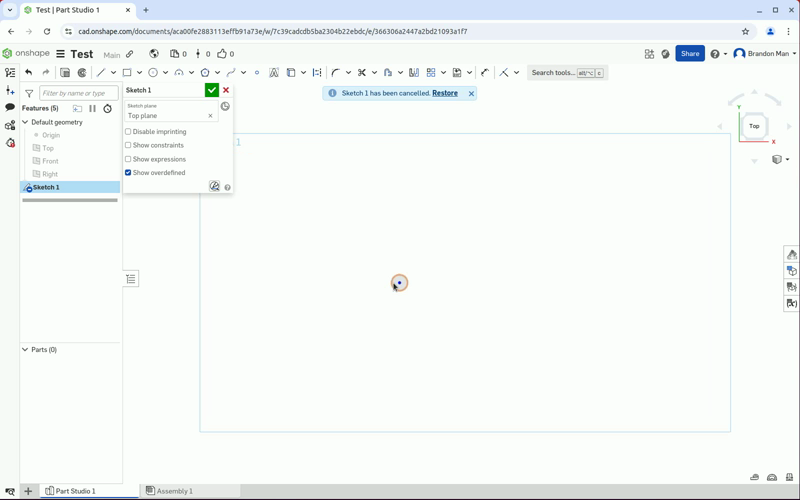
scroll(6)
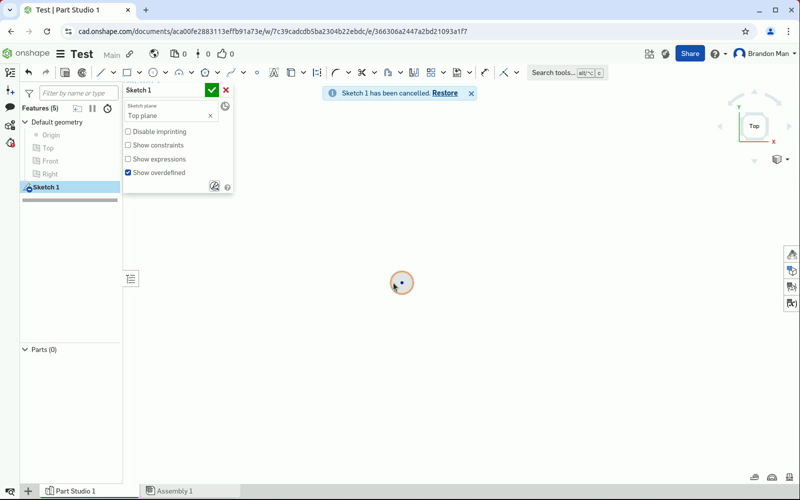
scroll(6)
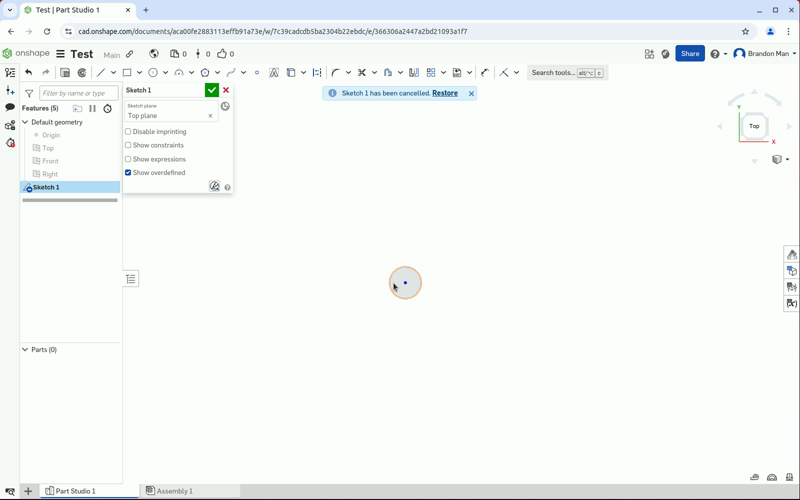
scroll(6)
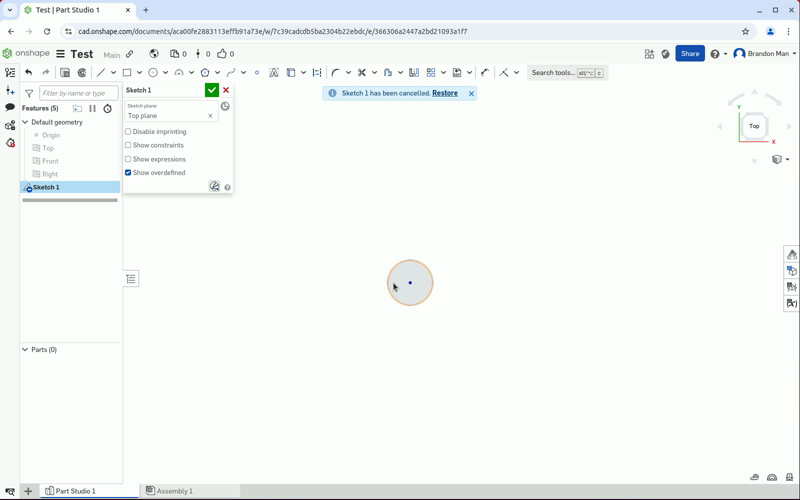
scroll(6)
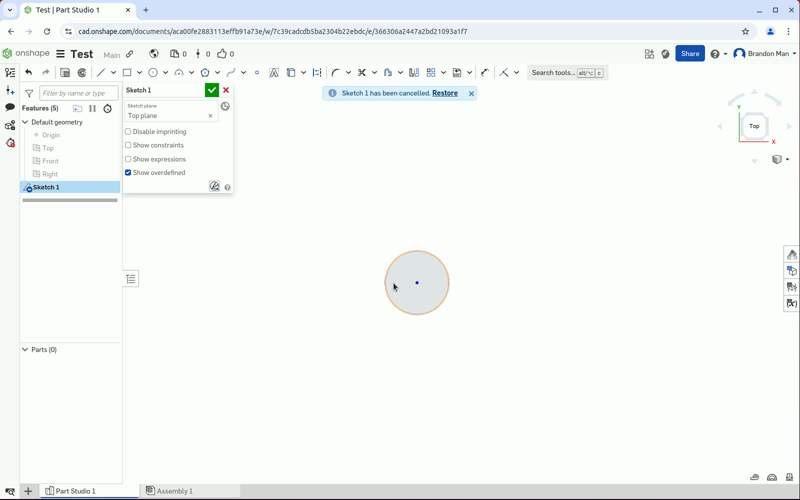
scroll(6)
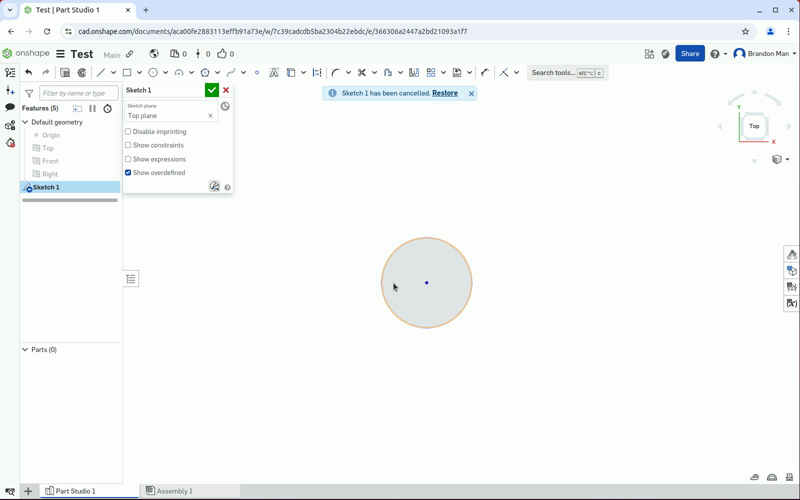
scroll(6)
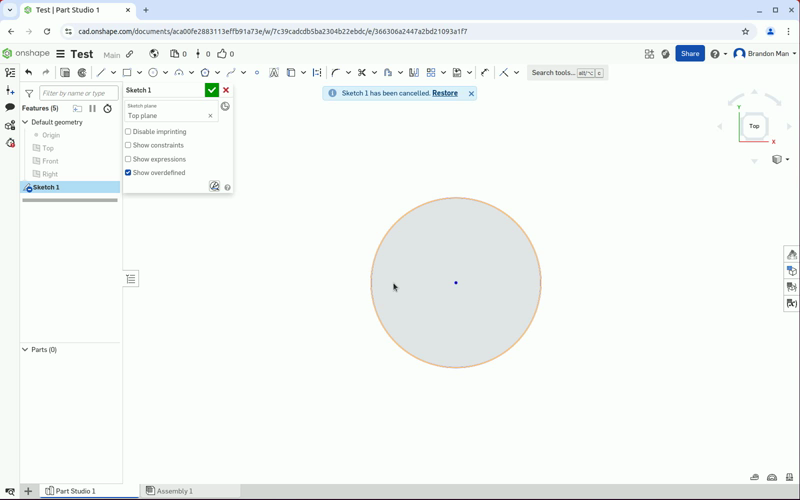
click(393, 282)
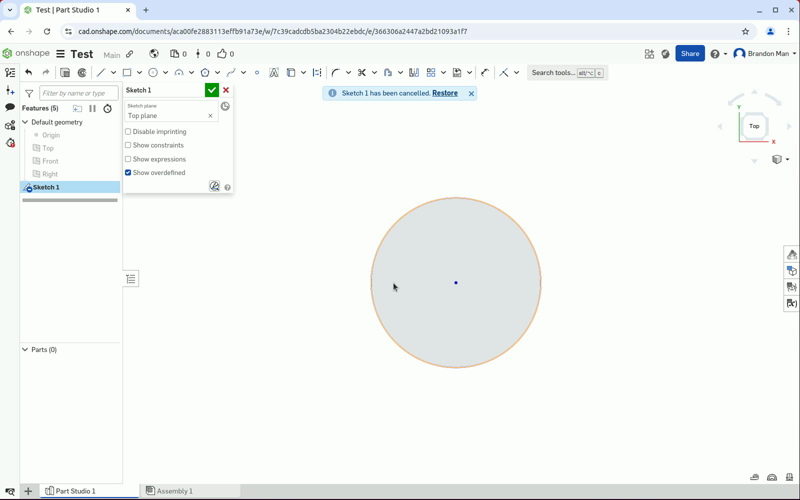
scroll(-6)
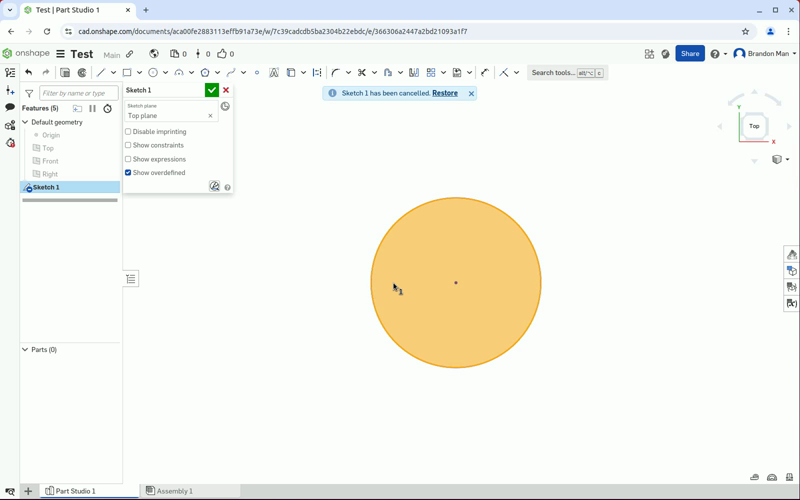
scroll(-6)
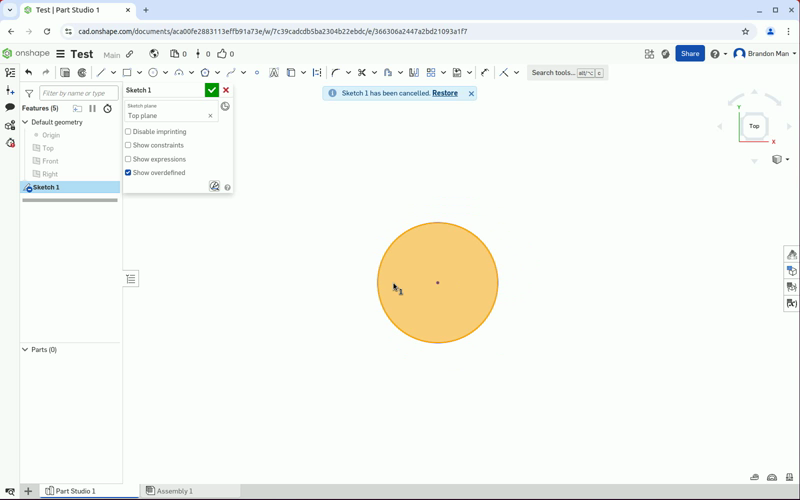
scroll(-6)
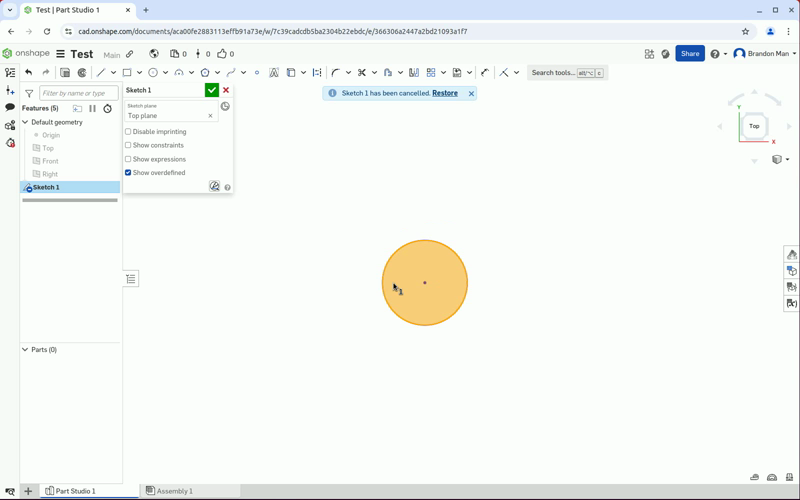
scroll(-6)
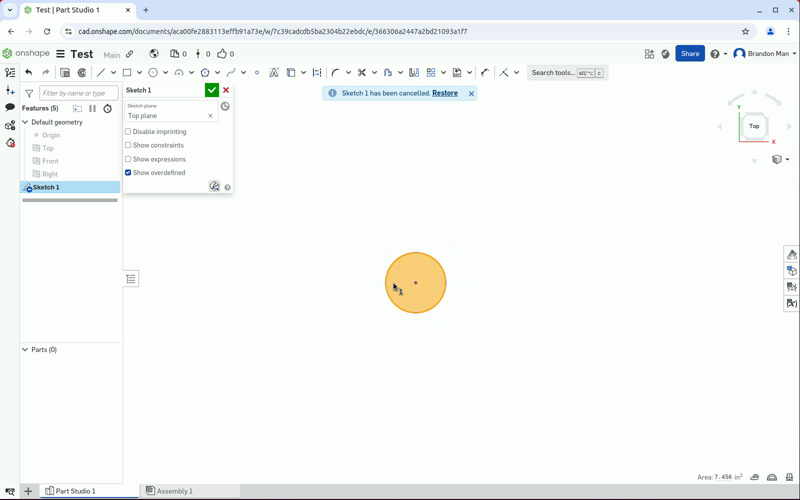
scroll(-6)
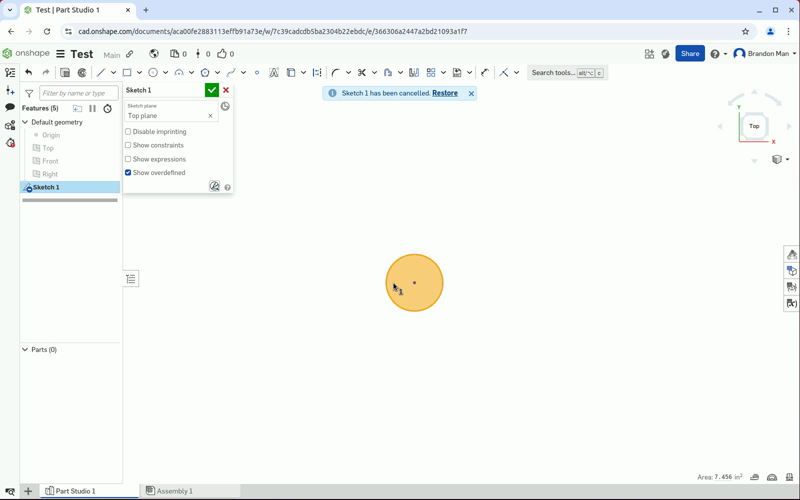
scroll(-6)
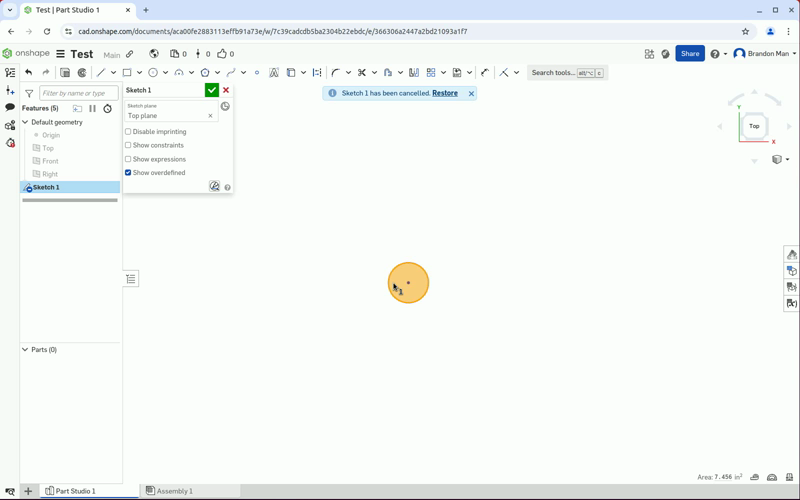
scroll(-6)
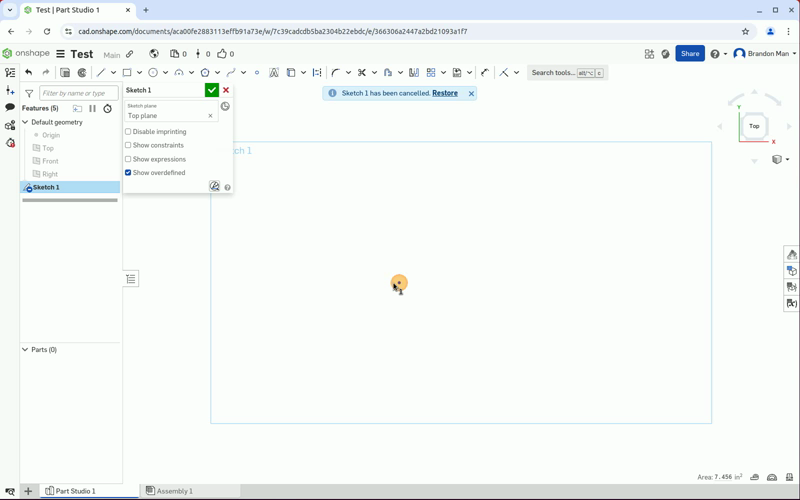
mouse_move(73, 352)
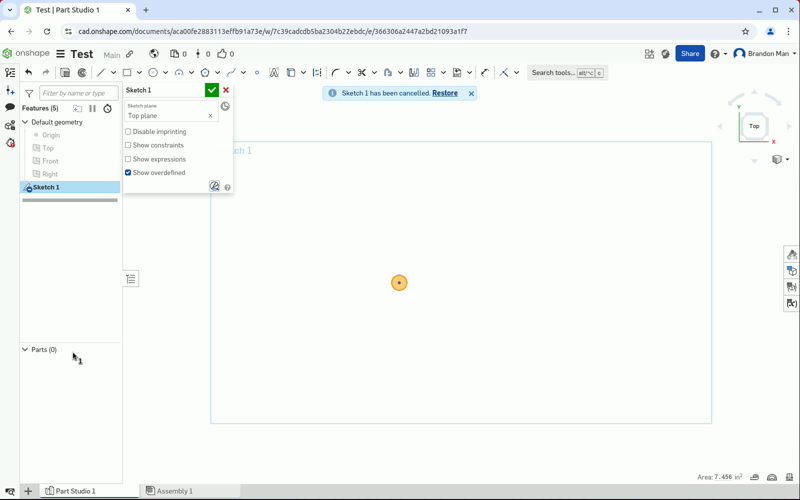
key(shift+y)
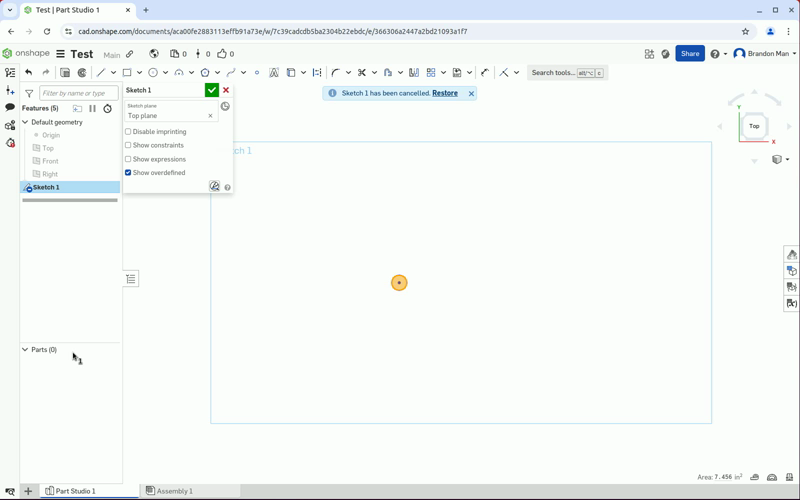
key(shift+e)
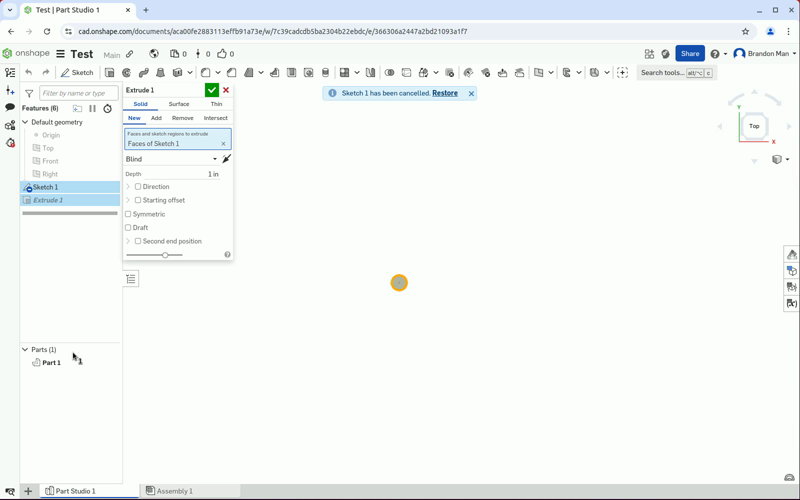
mouse_move(143, 106)
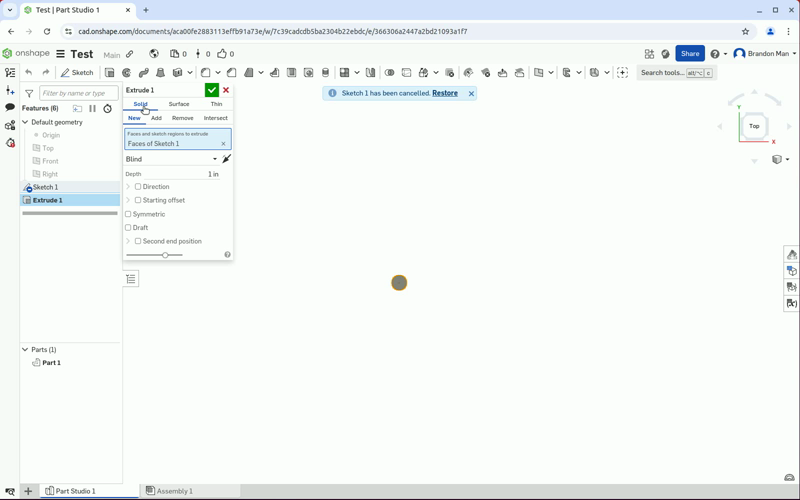
click(143, 106)
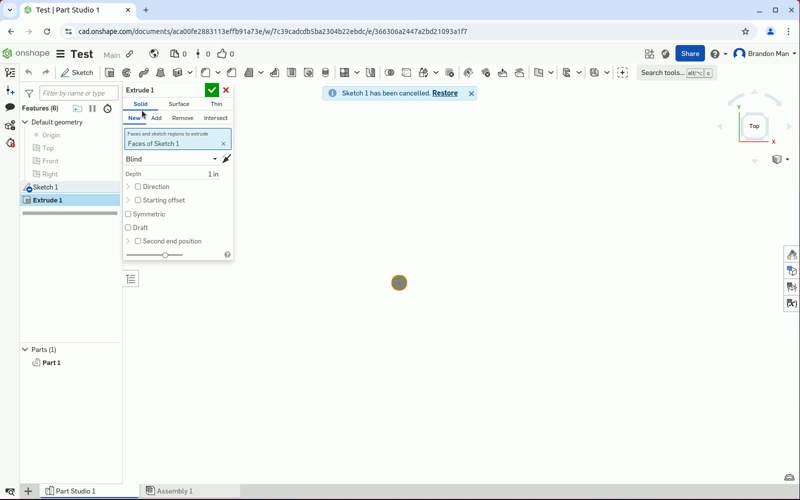
mouse_move(137, 120)
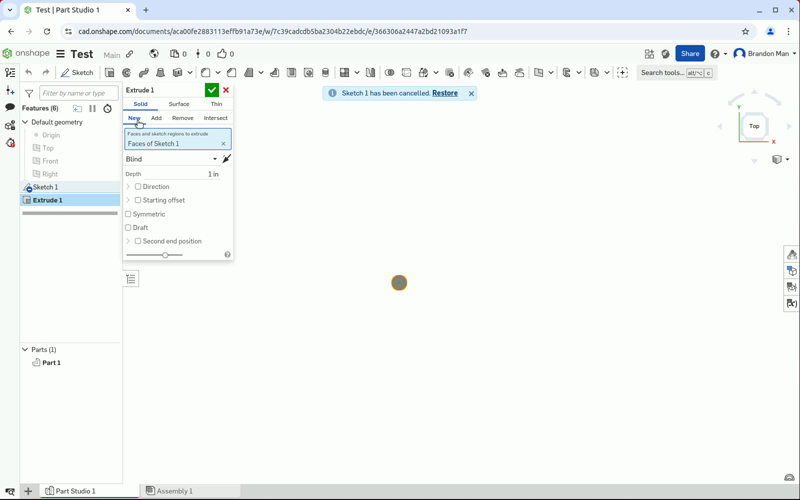
click(137, 120)
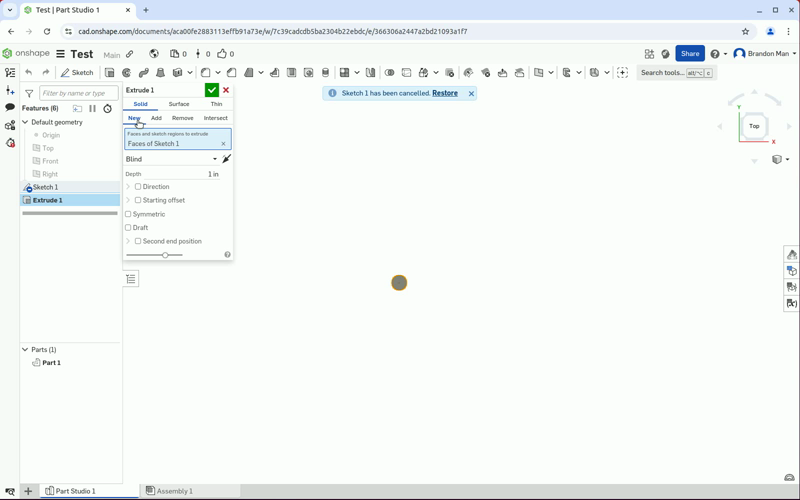
key(tab, 4)
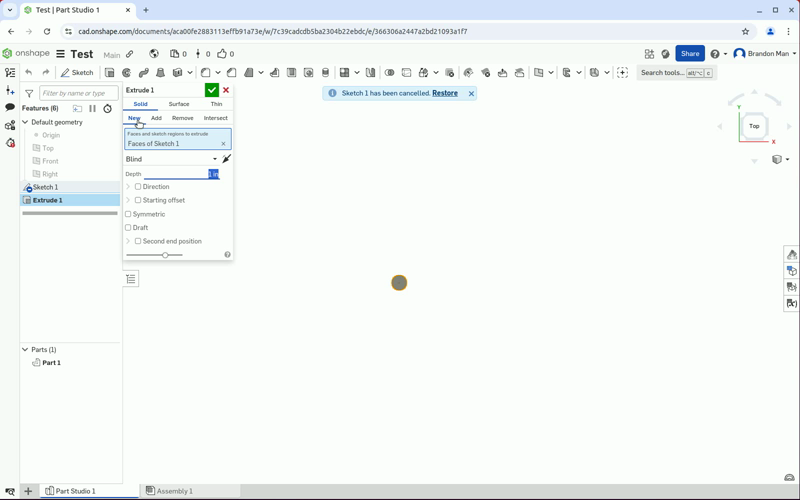
text(1.444)
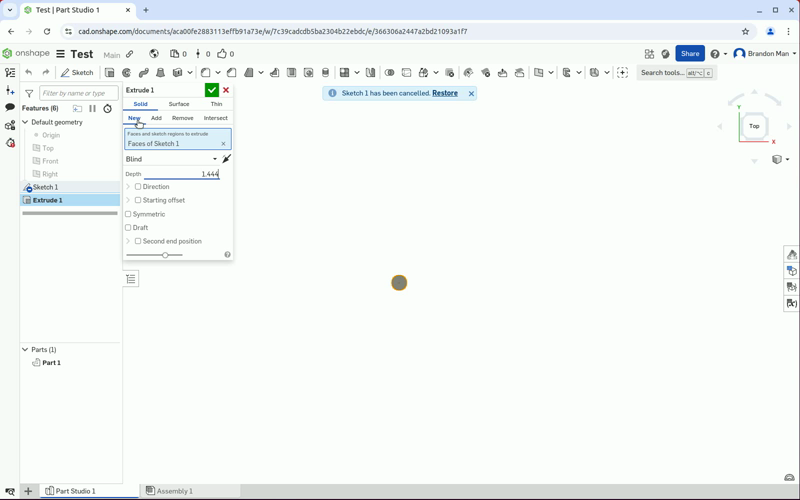
key(enter)
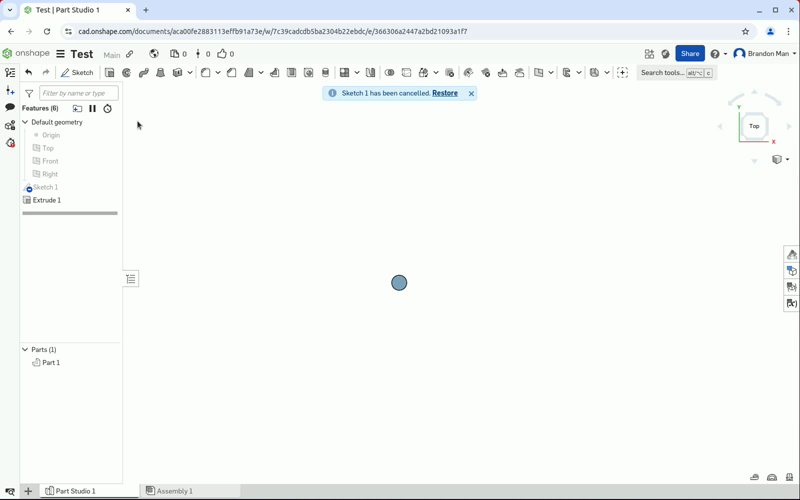
key(shift+h)
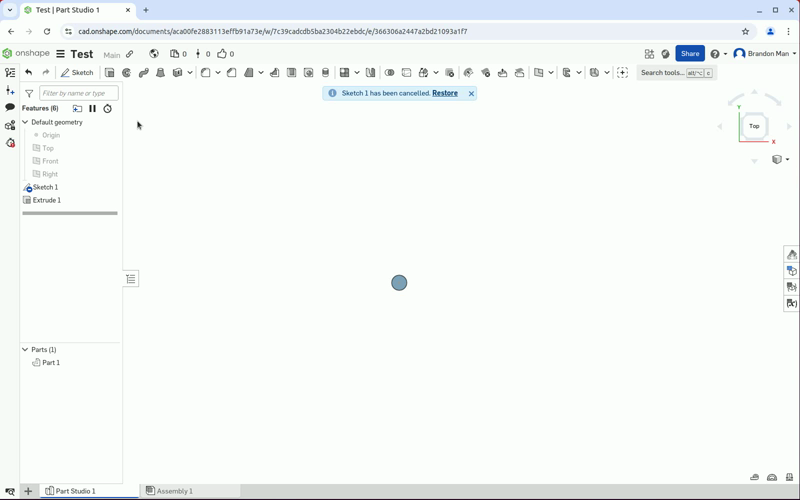
key(shift+h)
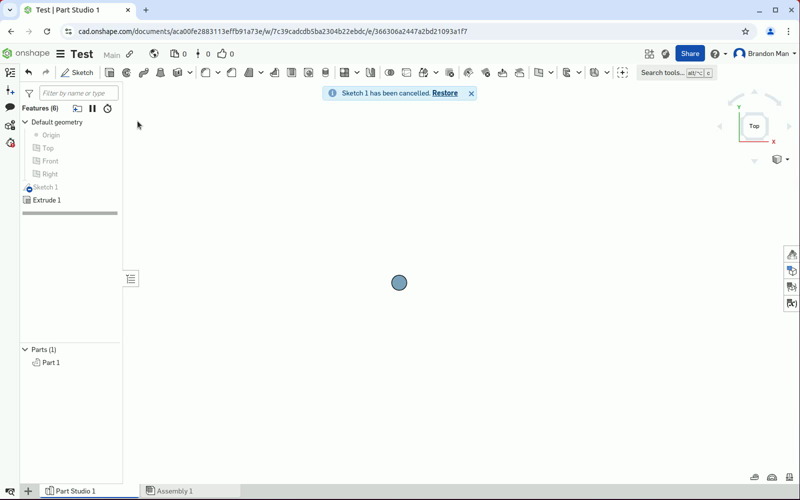
mouse_move(73, 189)
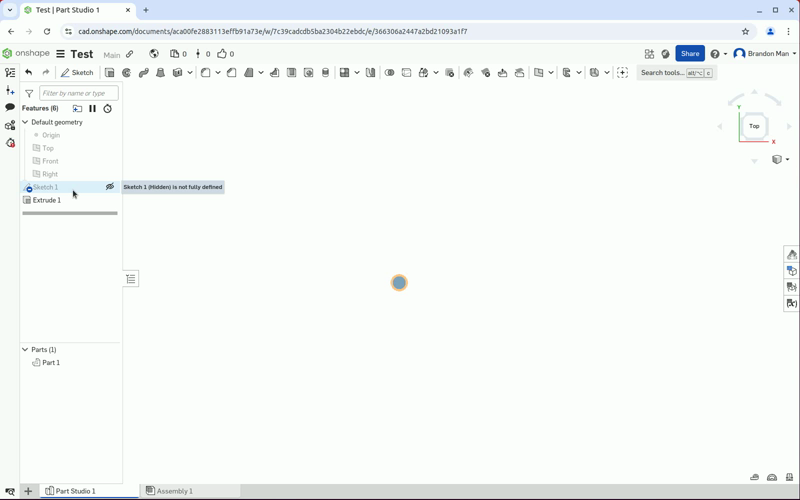
click(73, 189)
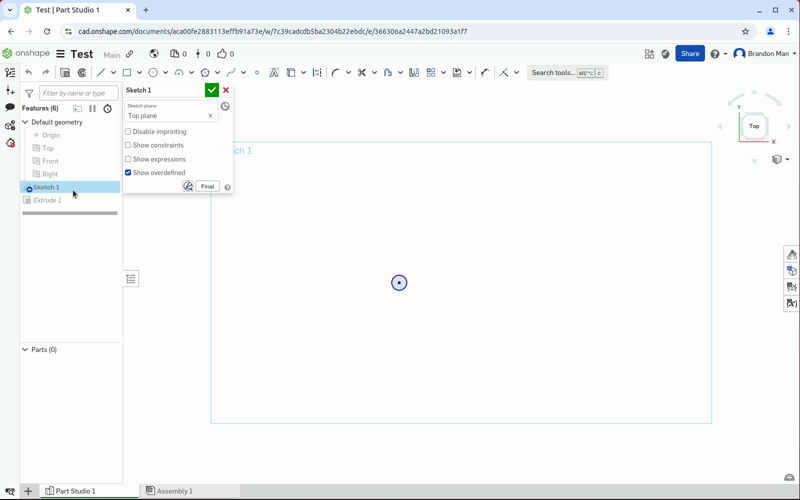
mouse_move(229, 92)
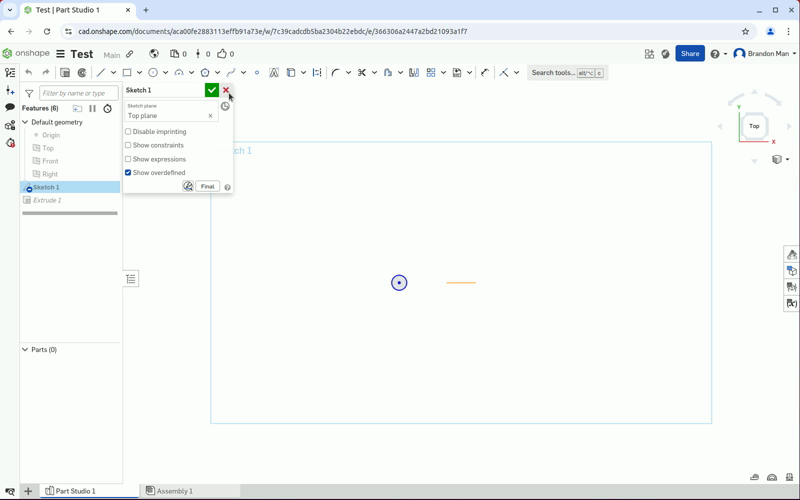
click(229, 92)
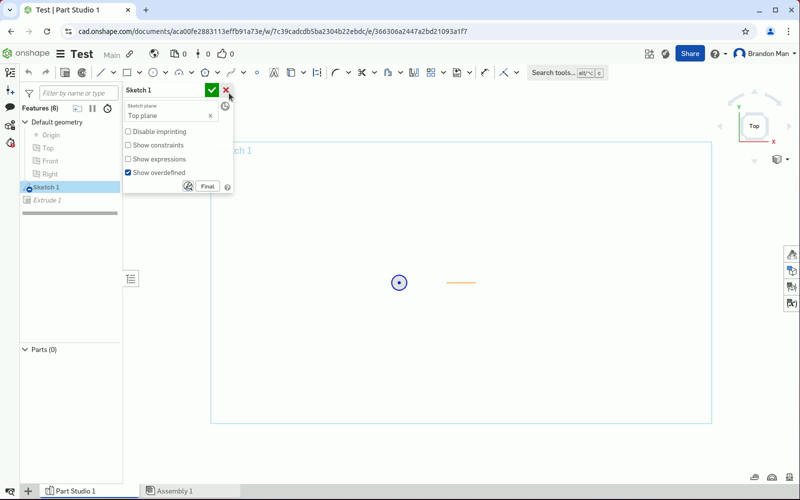
key(shift+s)
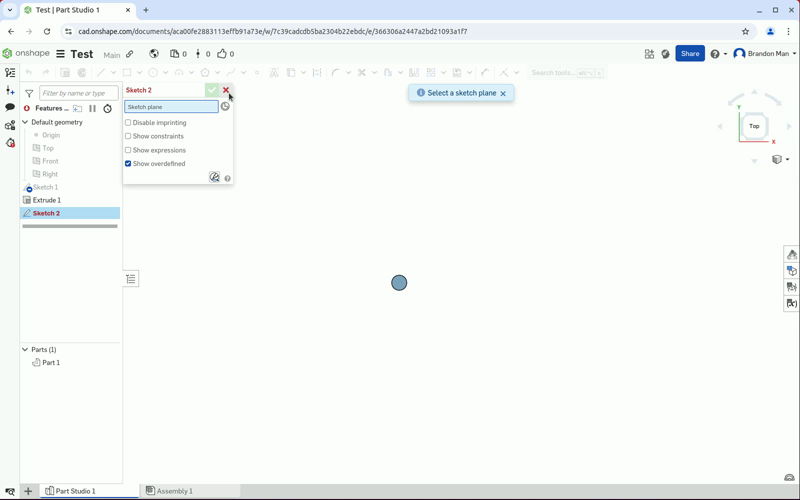
mouse_move(73, 150)
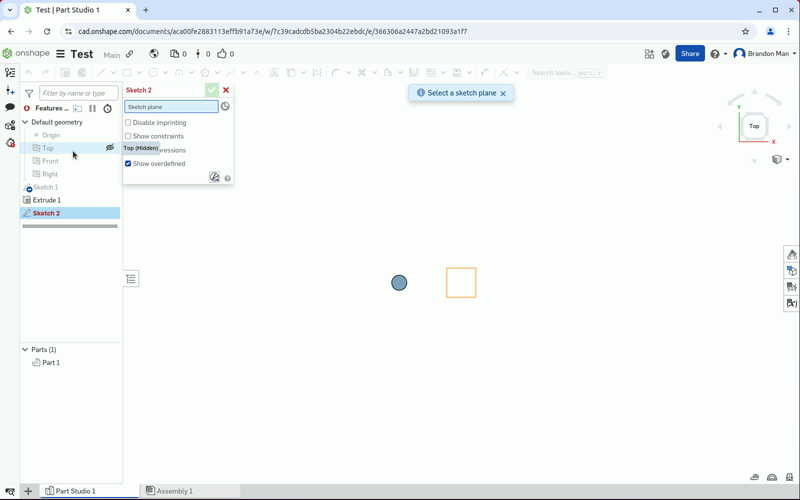
click(73, 150)
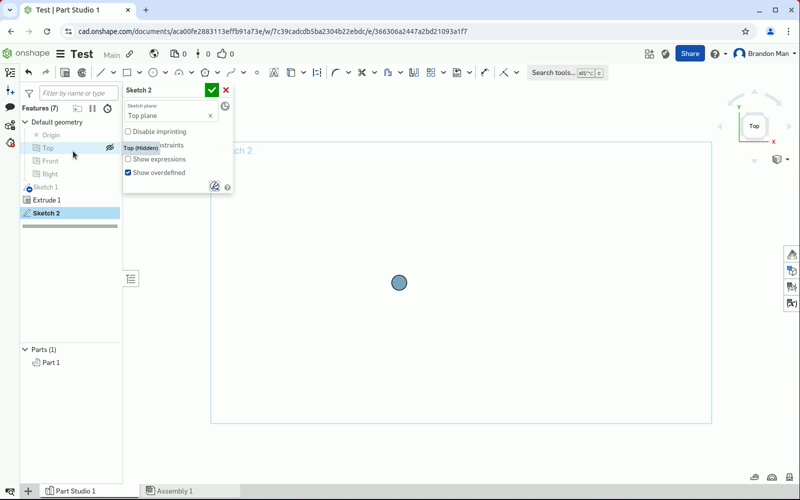
mouse_move(73, 352)
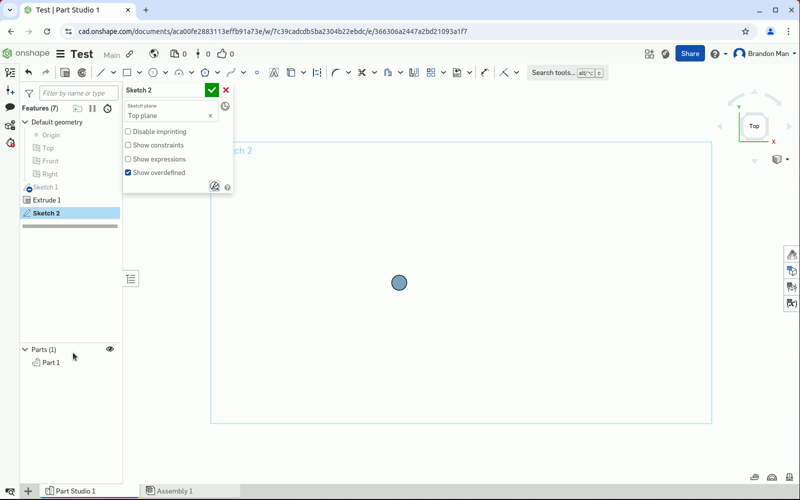
key(y)
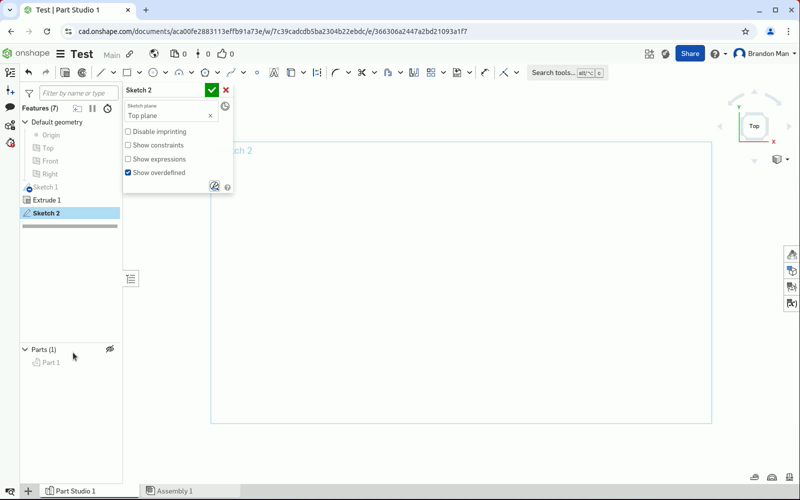
key(c)
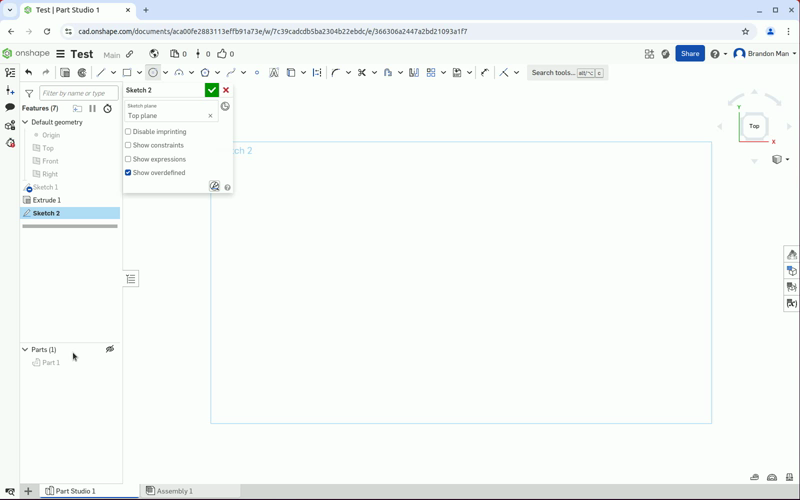
key_down(shift)
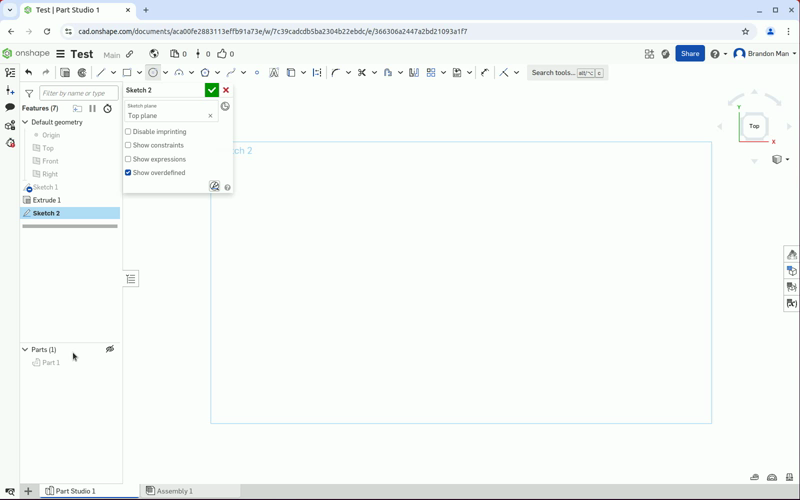
mouse_move(417, 239)
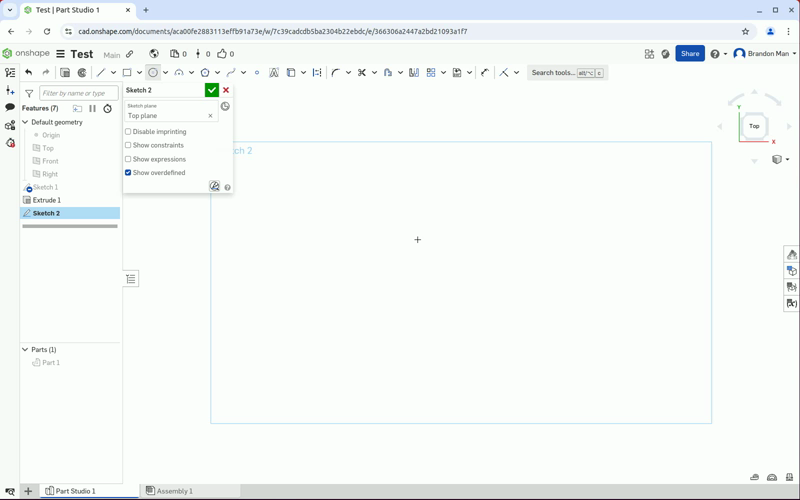
click(417, 239)
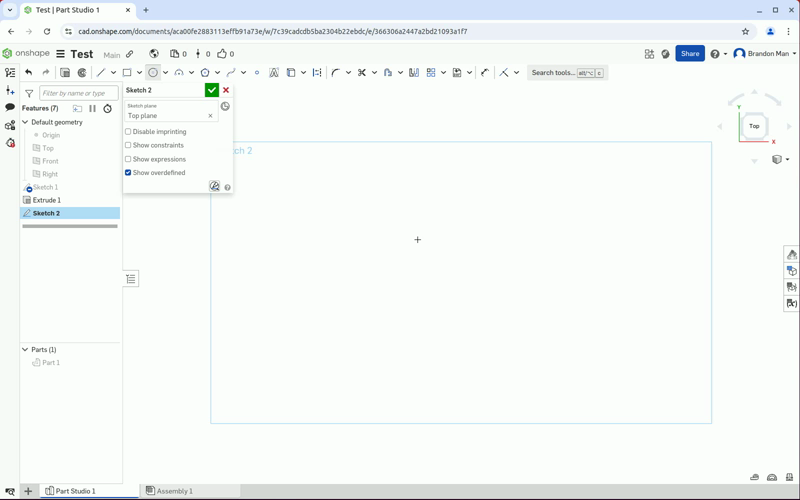
key_up(shift)
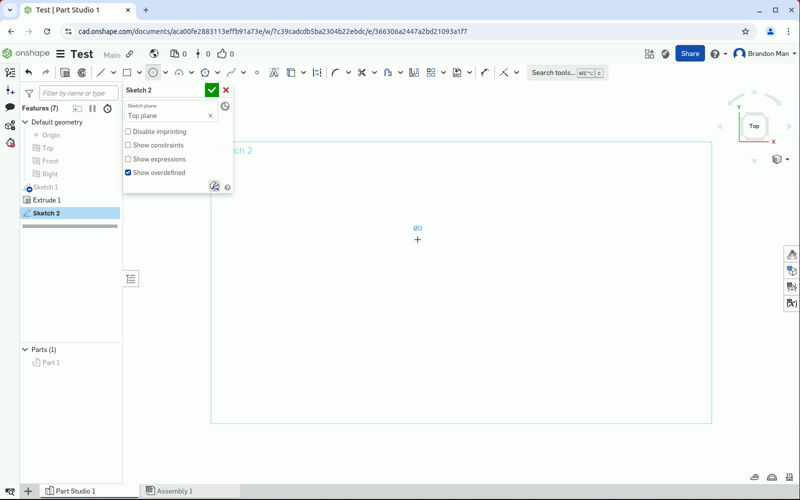
mouse_move(425, 239)
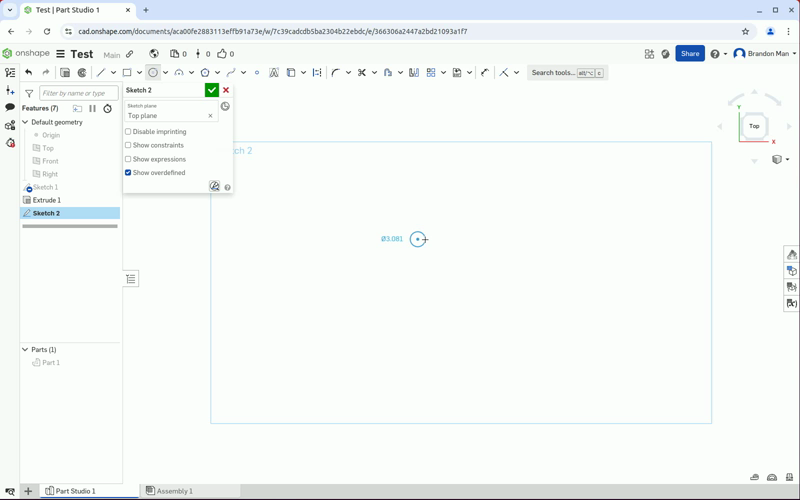
click(425, 239)
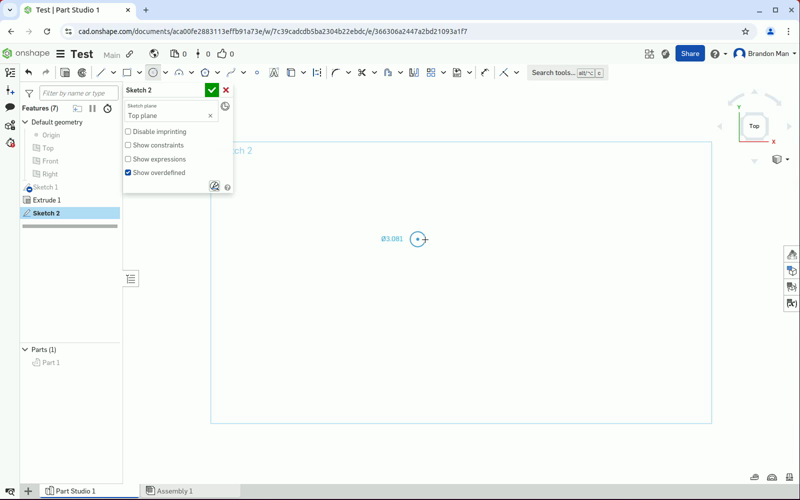
key(esc)
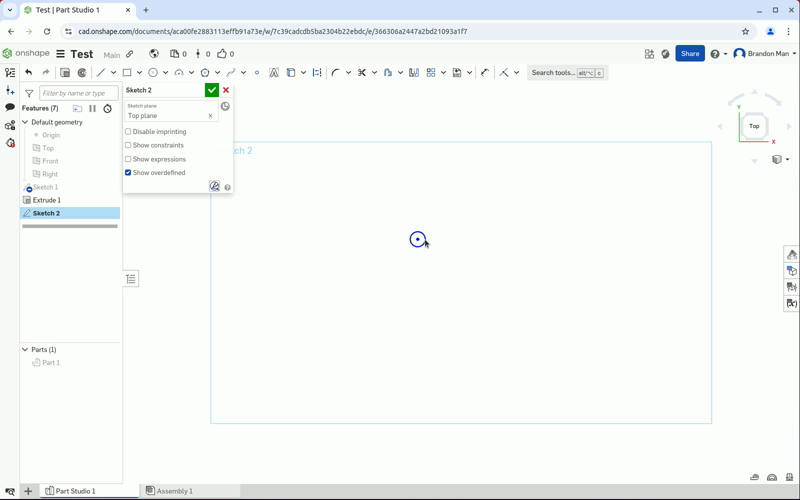
mouse_move(425, 239)
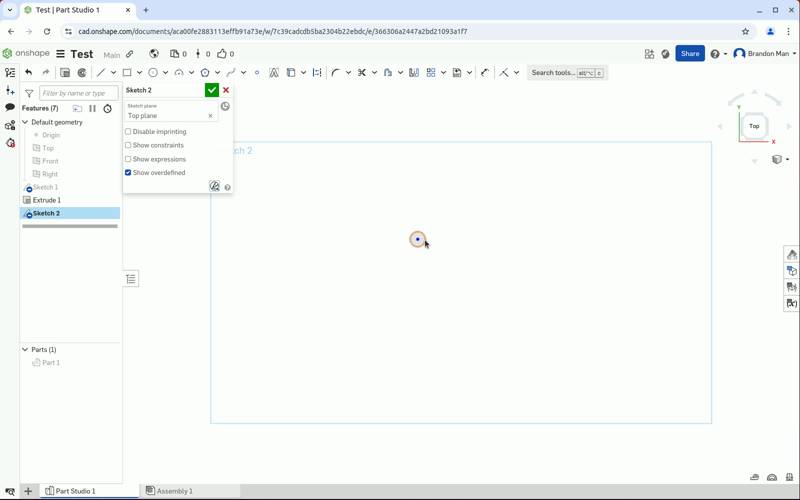
scroll(6)
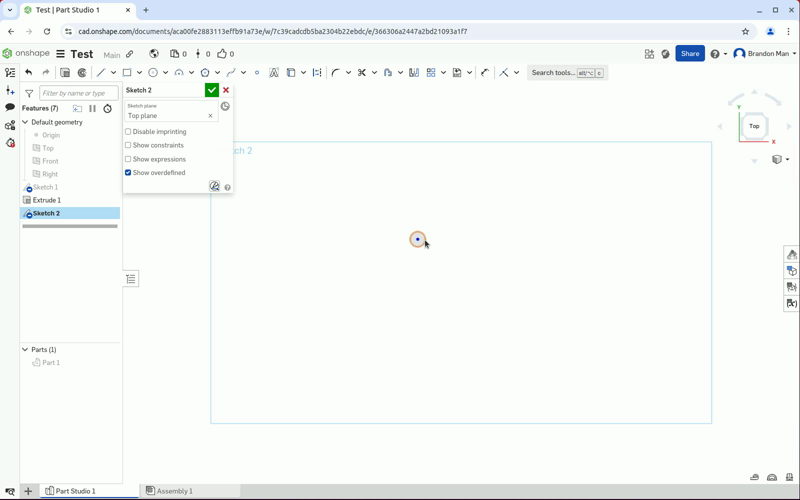
scroll(6)
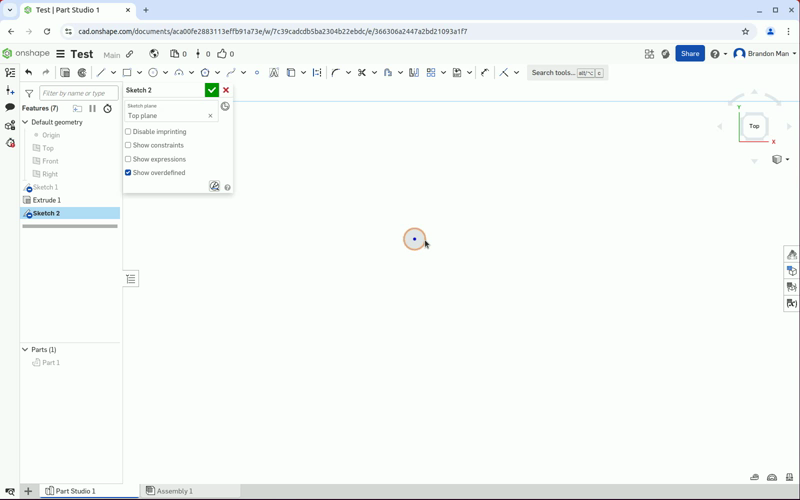
scroll(6)
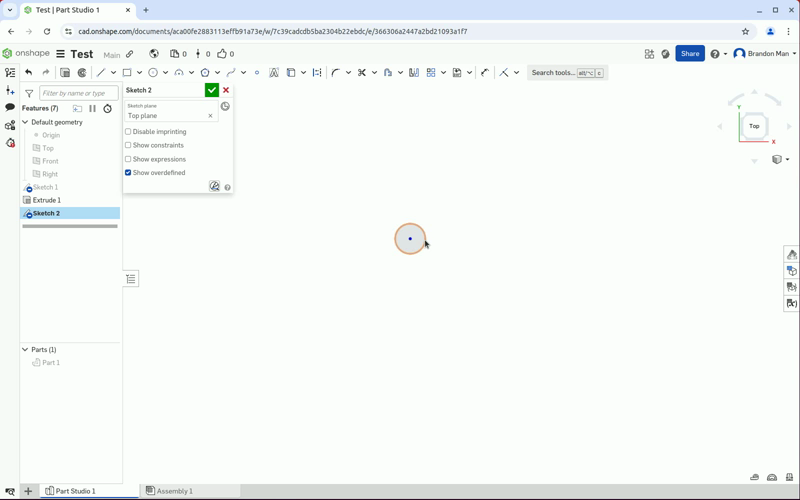
scroll(6)
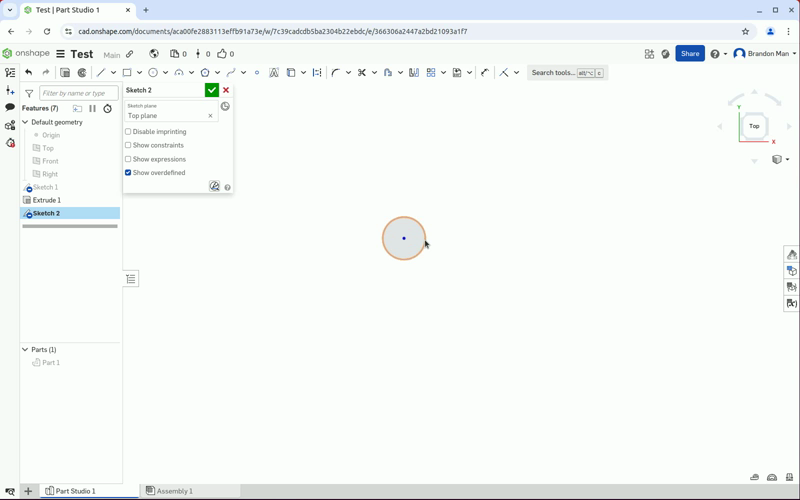
scroll(6)
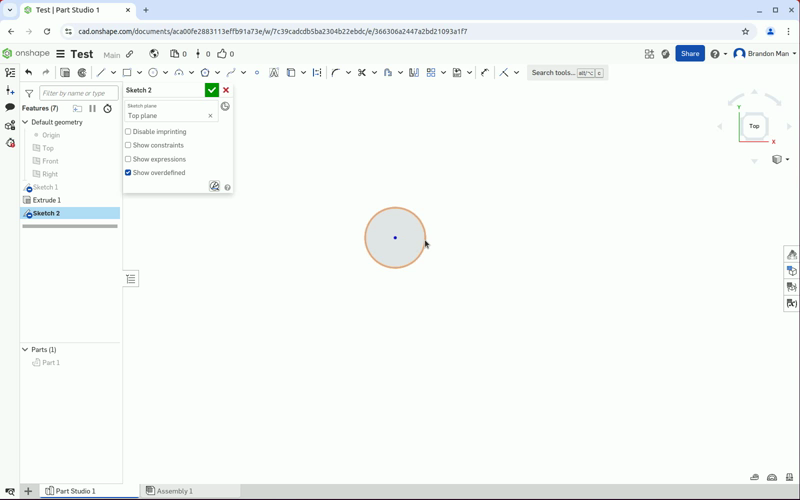
scroll(6)
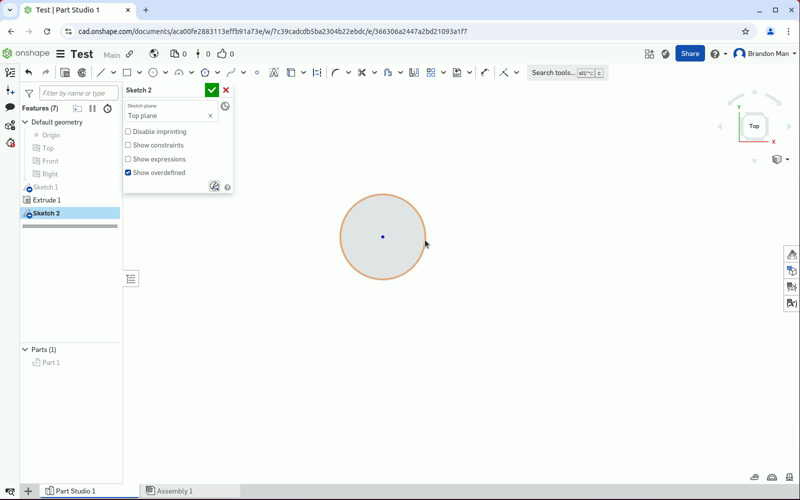
scroll(6)
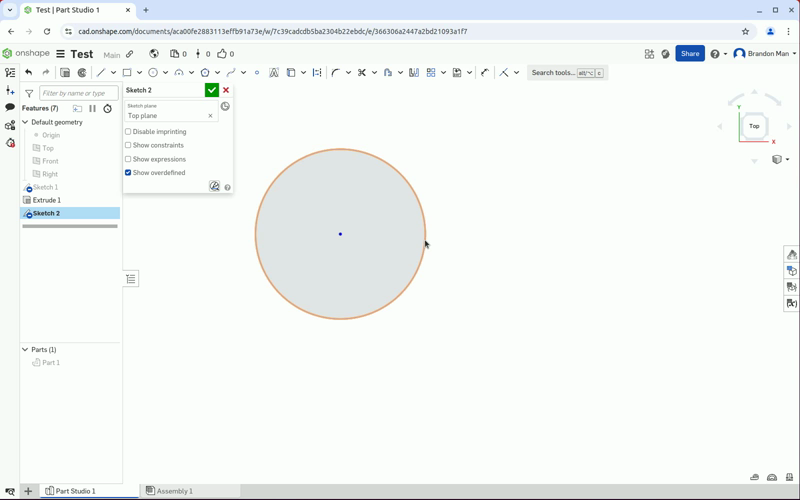
click(425, 239)
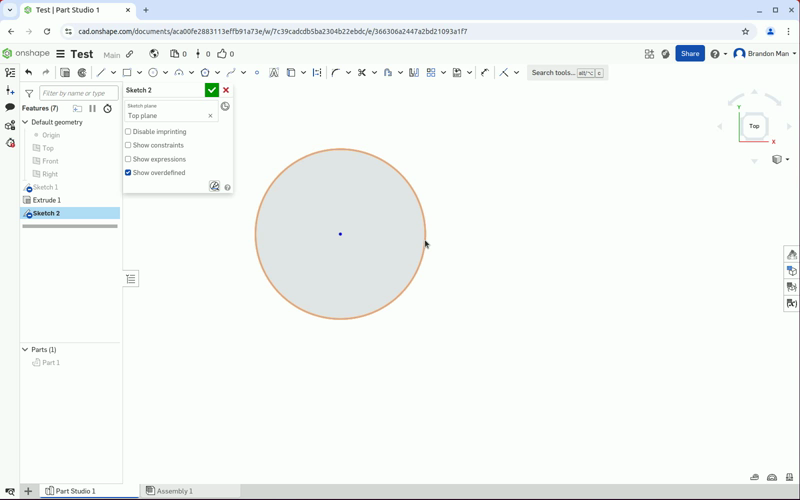
scroll(-6)
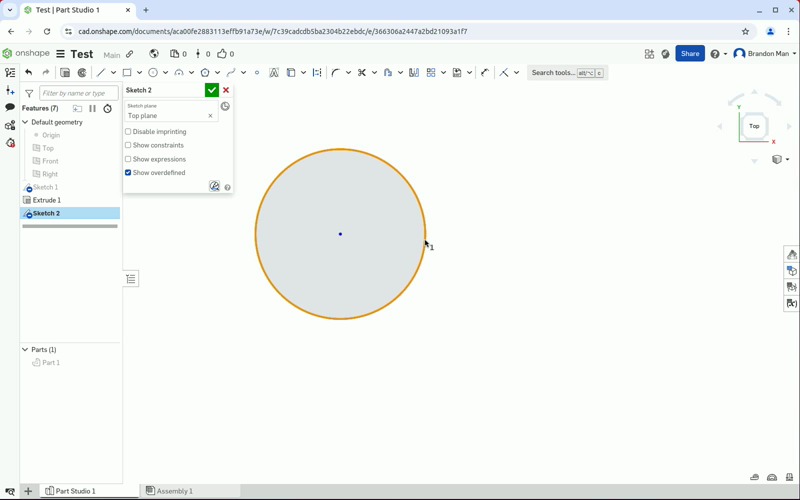
scroll(-6)
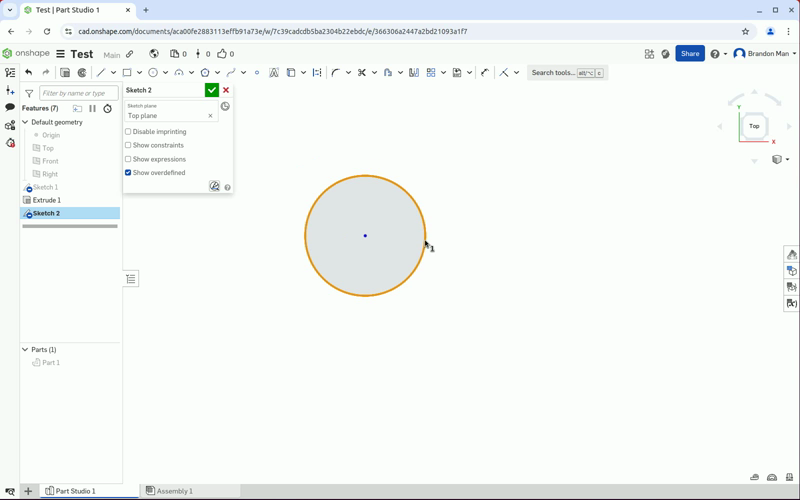
scroll(-6)
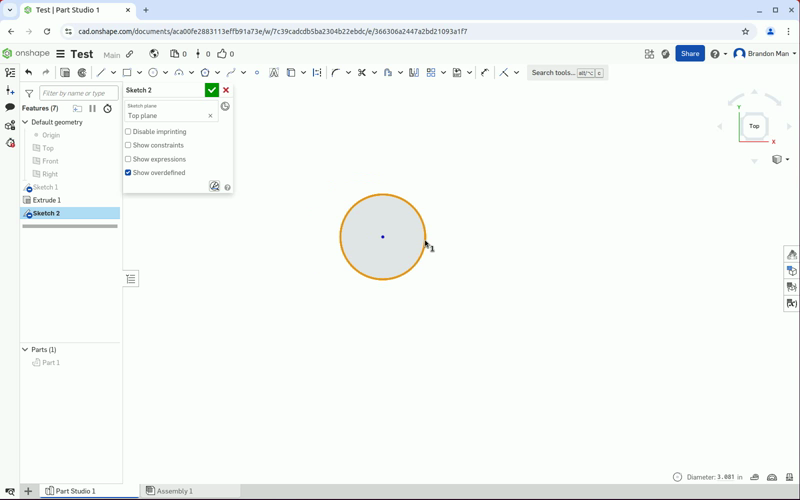
scroll(-6)
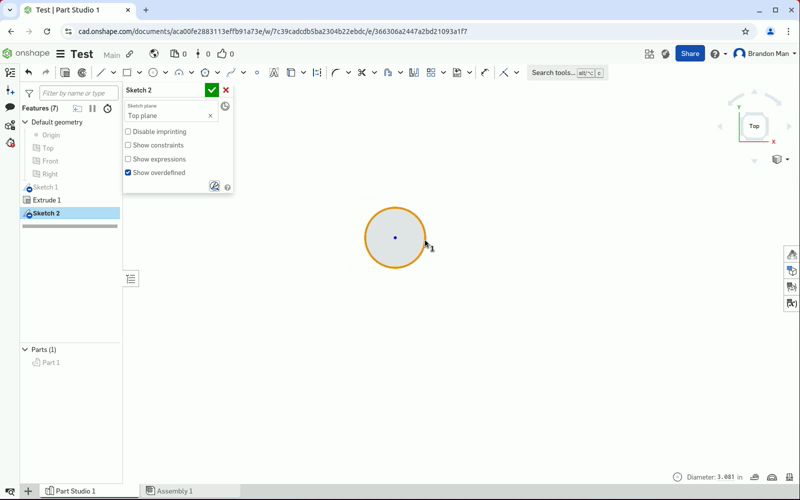
scroll(-6)
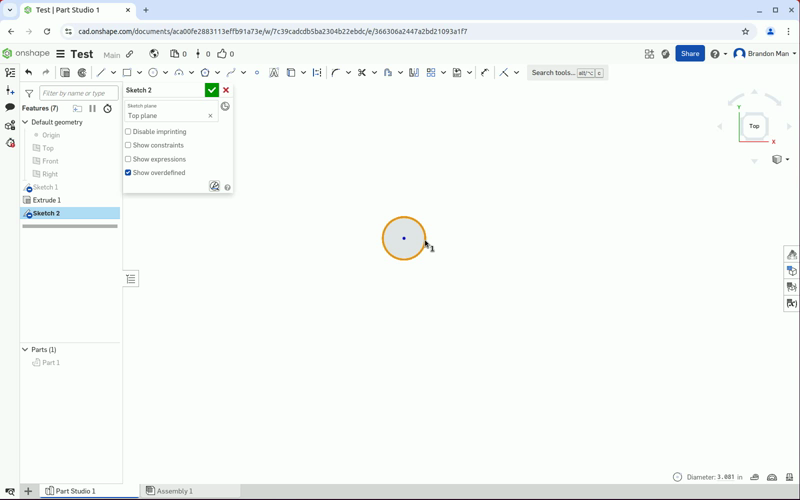
scroll(-6)
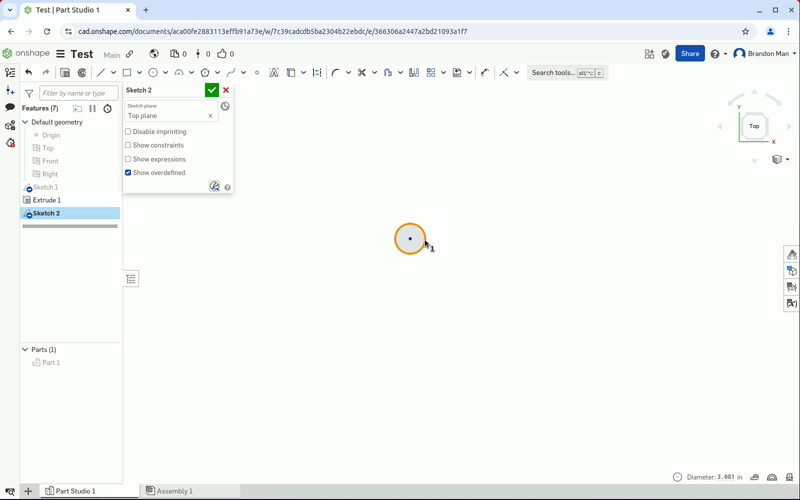
scroll(-6)
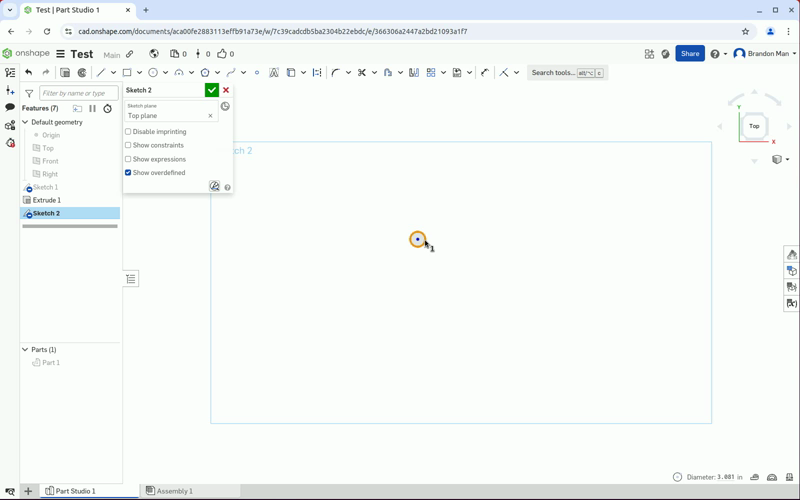
mouse_move(73, 352)
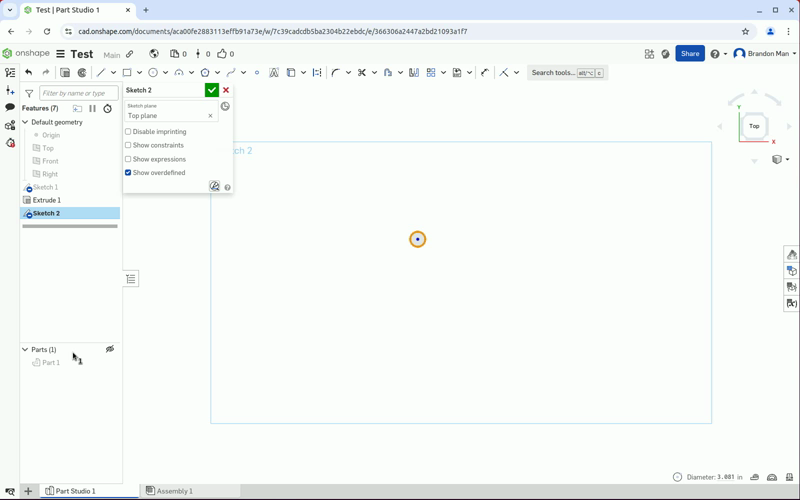
key(shift+y)
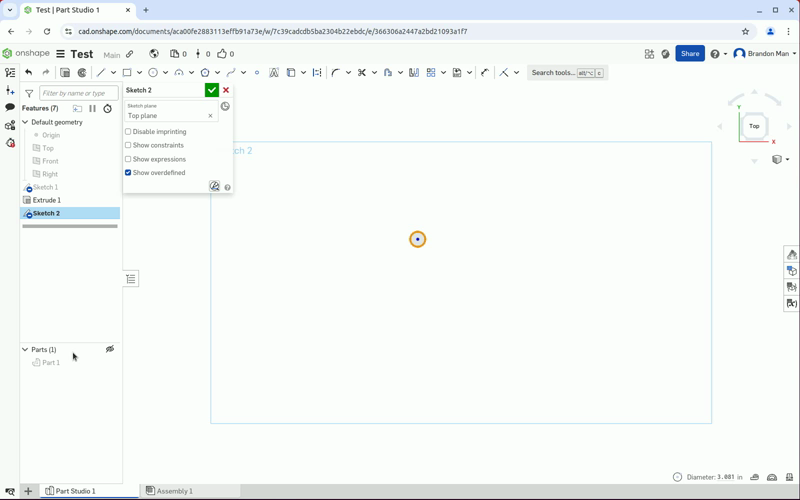
key(shift+e)
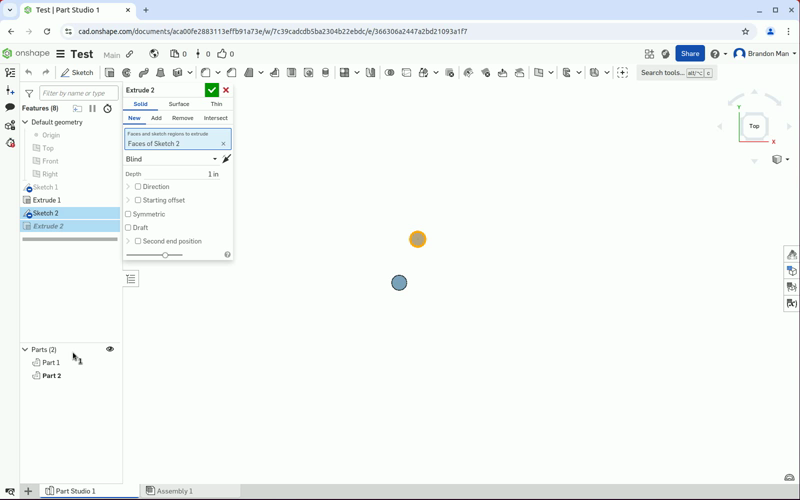
mouse_move(143, 106)
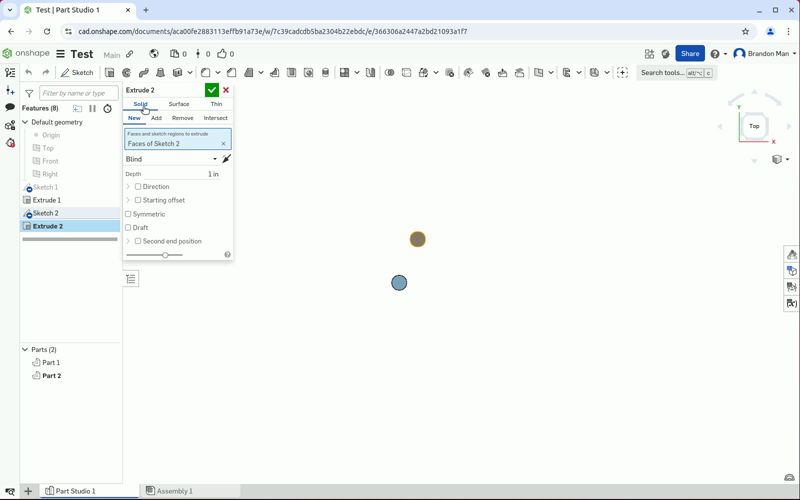
click(143, 106)
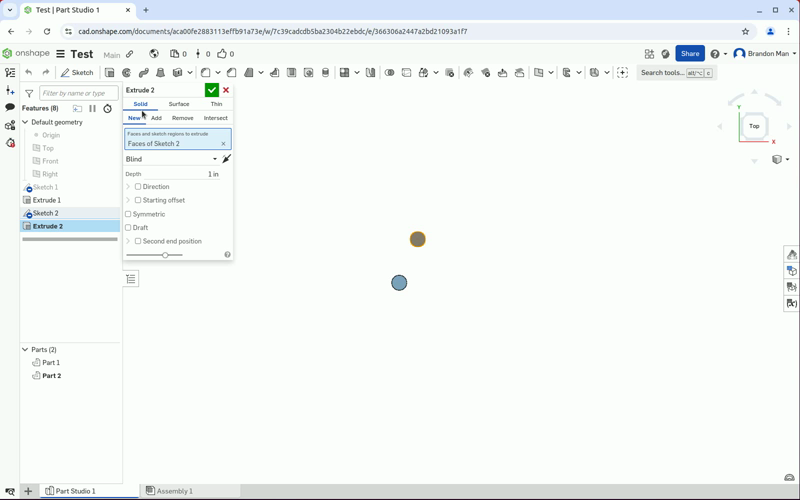
mouse_move(137, 120)
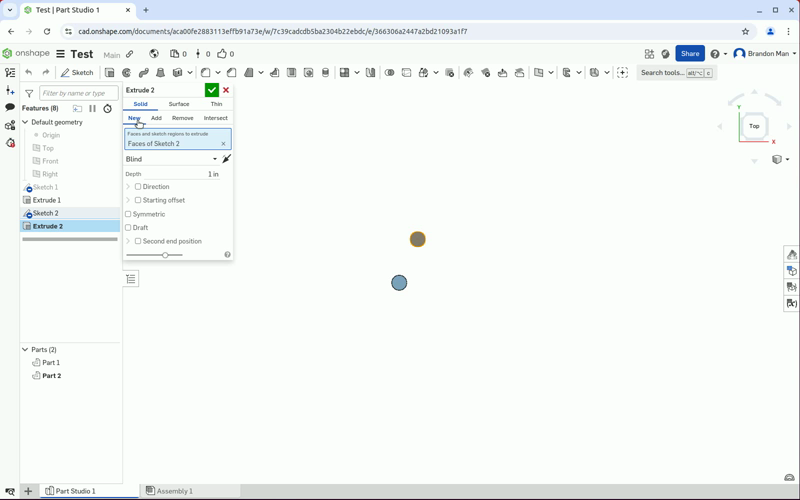
click(137, 120)
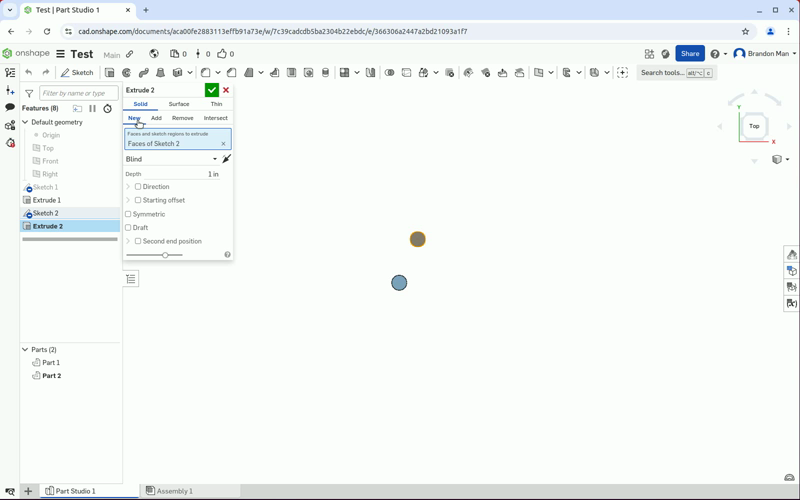
key(tab, 4)
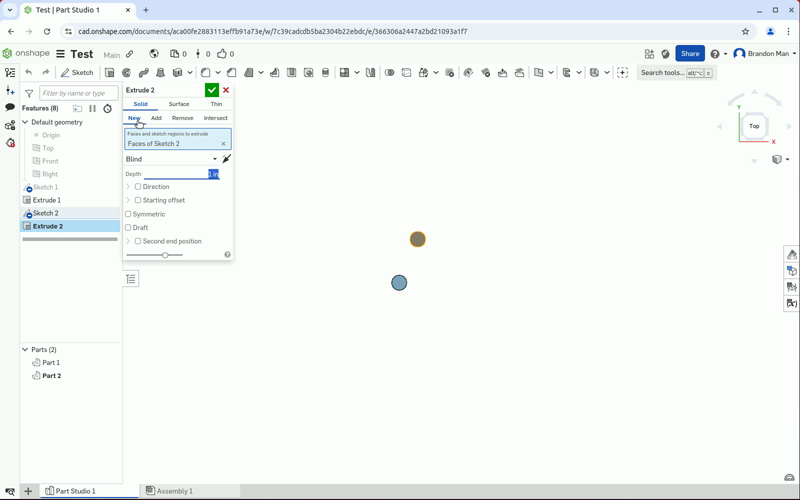
text(1.444)
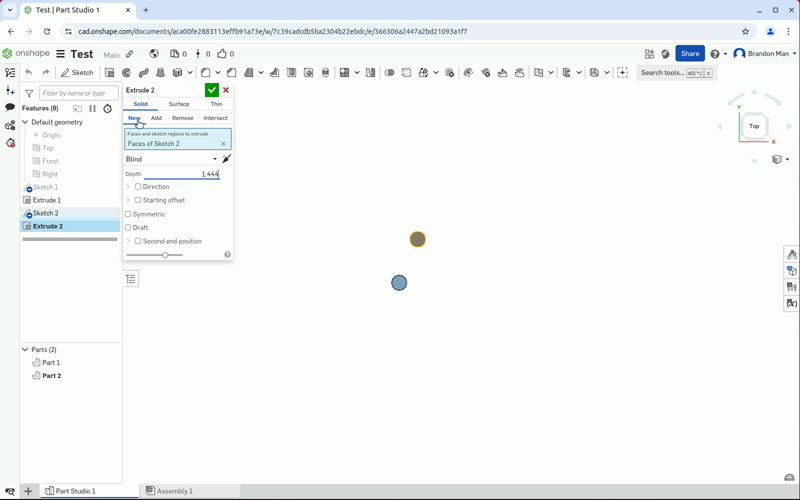
key(enter)
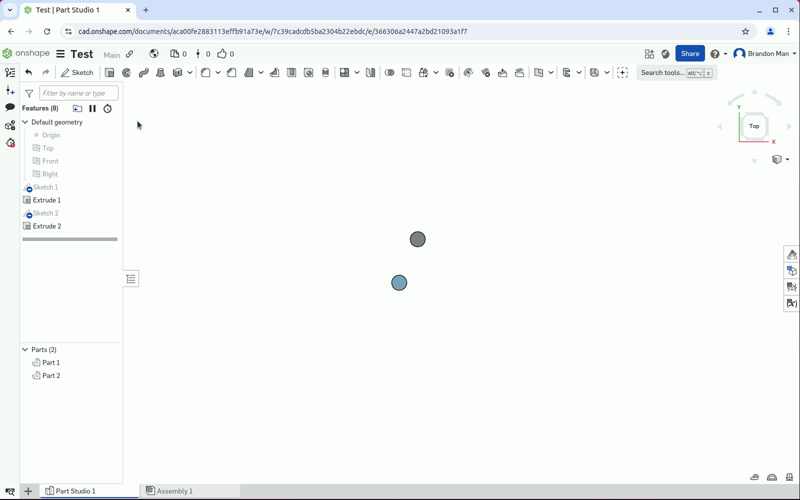
key(shift+h)
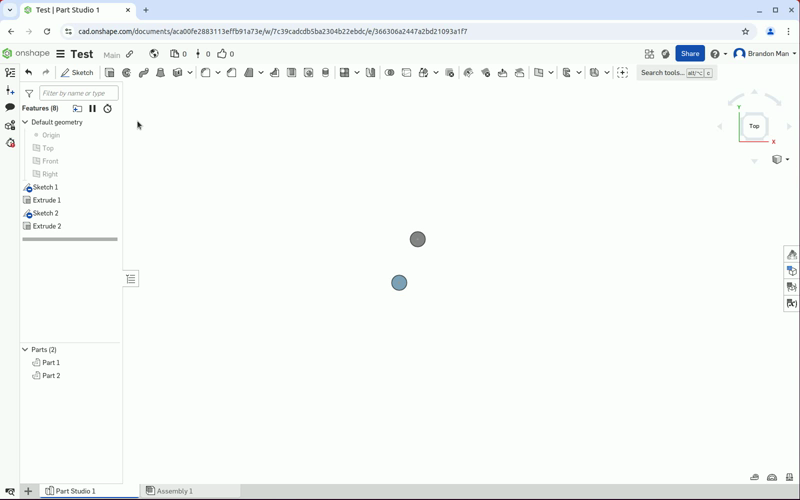
key(shift+h)
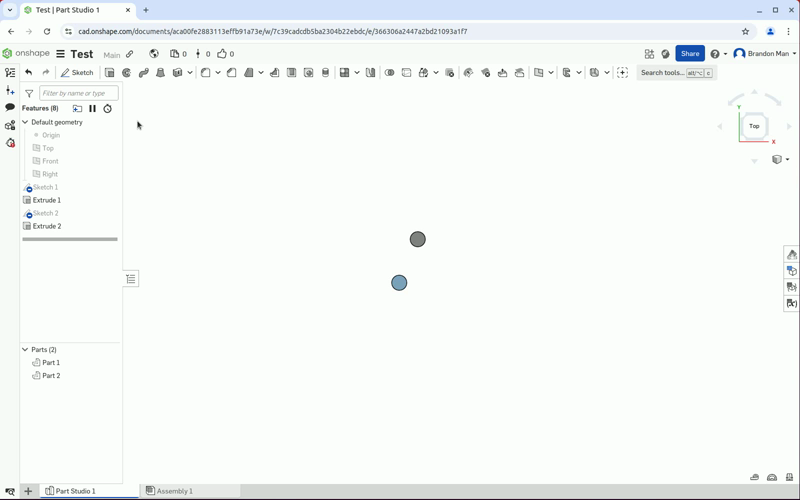
mouse_move(73, 189)
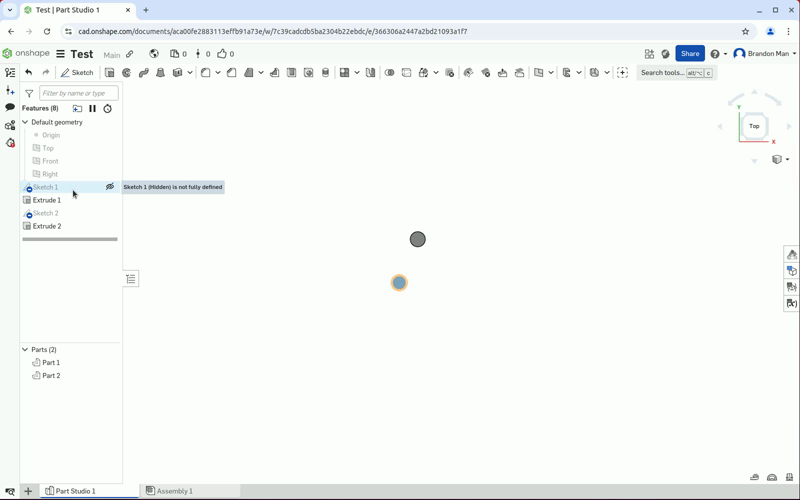
click(73, 189)
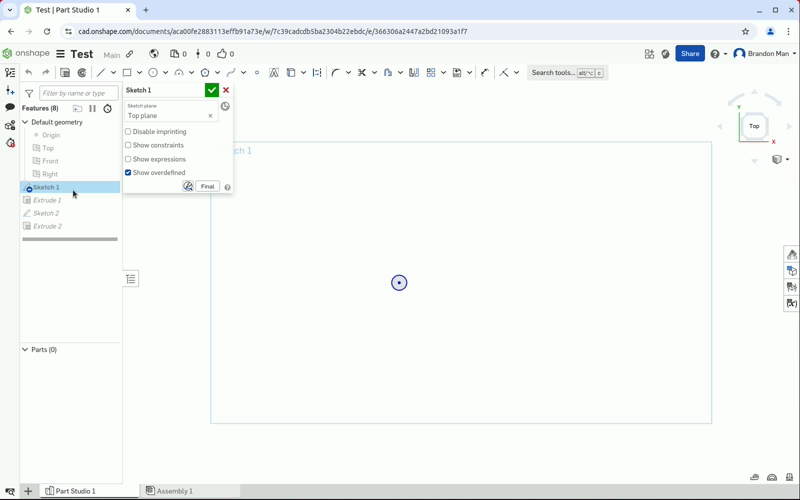
mouse_move(229, 92)
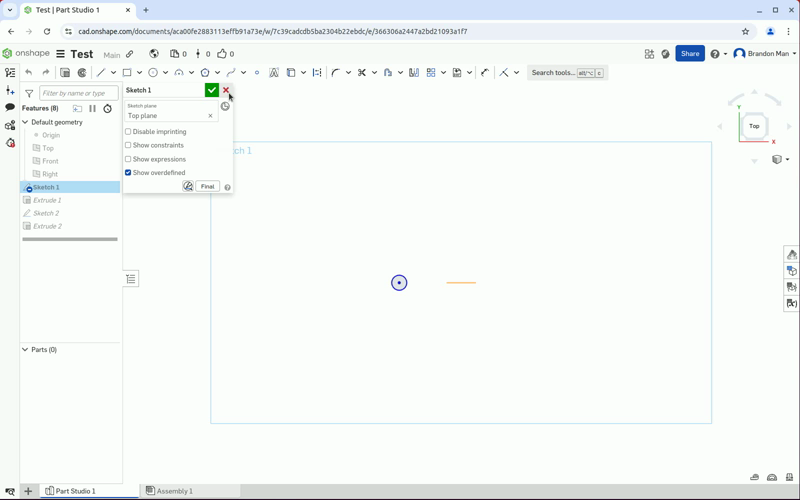
click(229, 92)
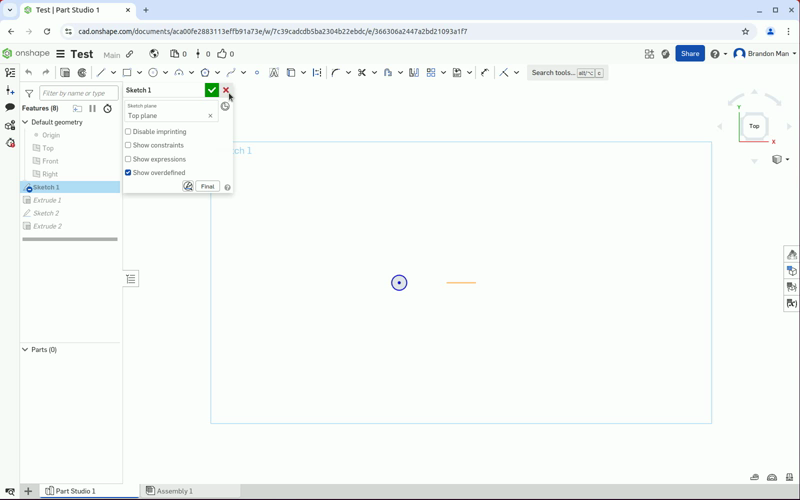
key(shift+s)
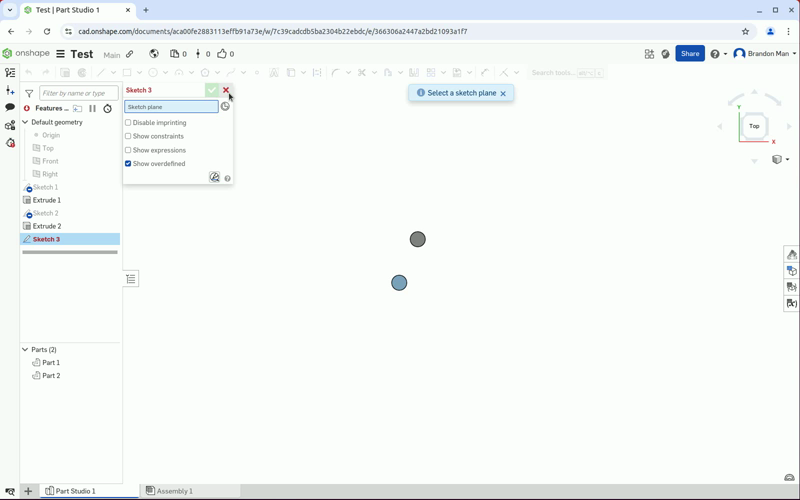
mouse_move(73, 150)
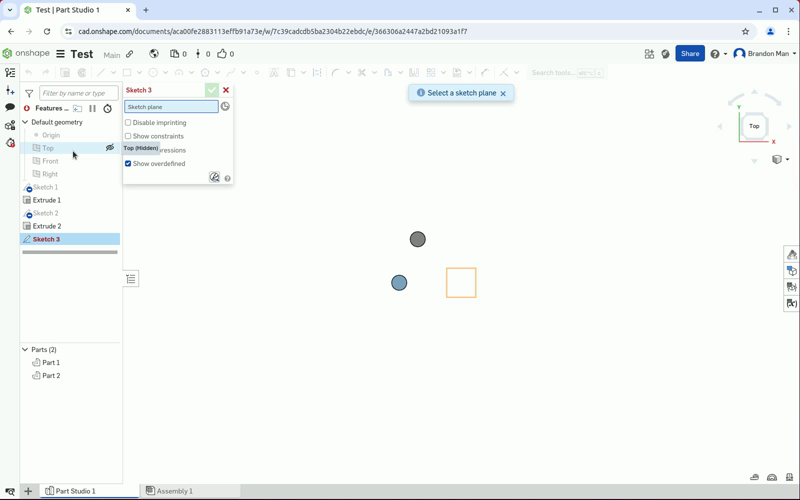
click(73, 150)
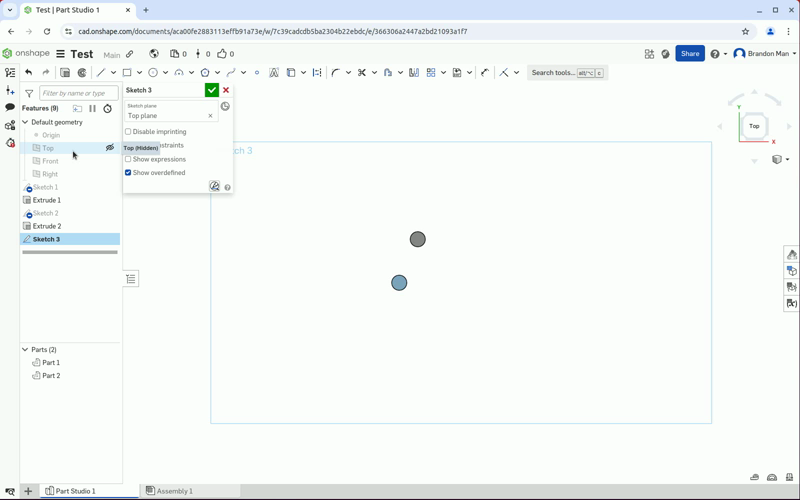
mouse_move(73, 352)
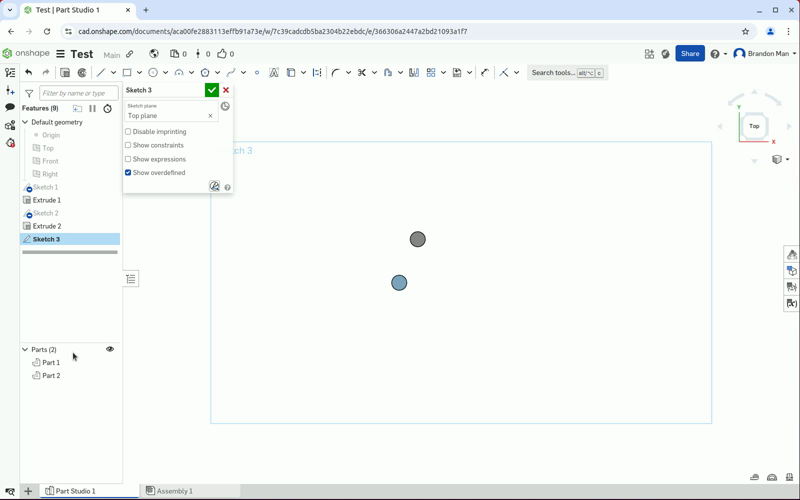
key(y)
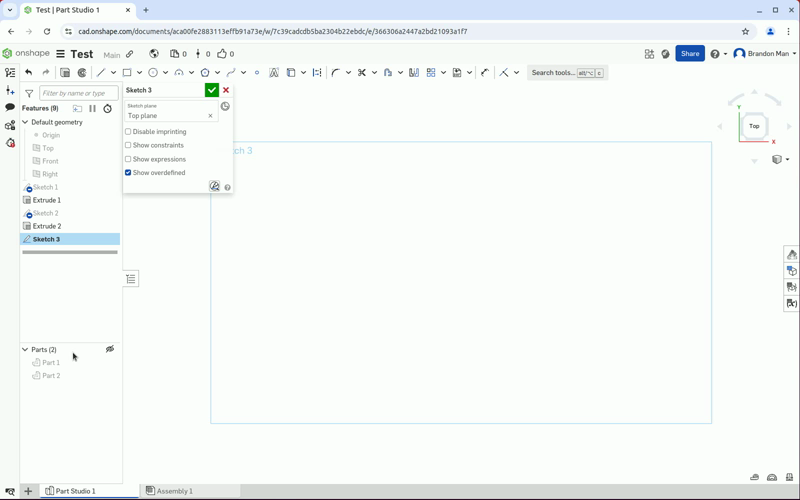
key(c)
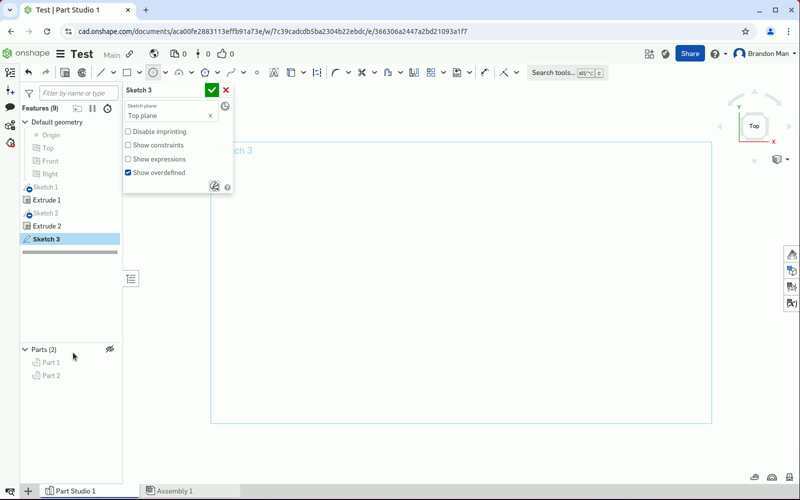
key_down(shift)
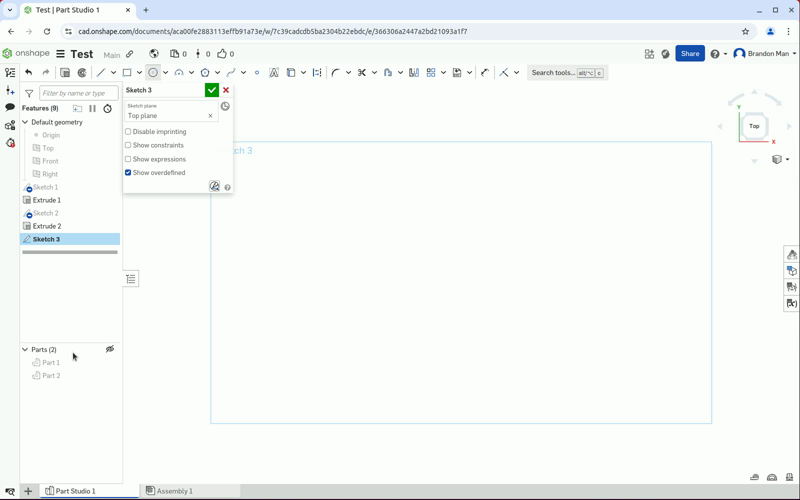
mouse_move(461, 220)
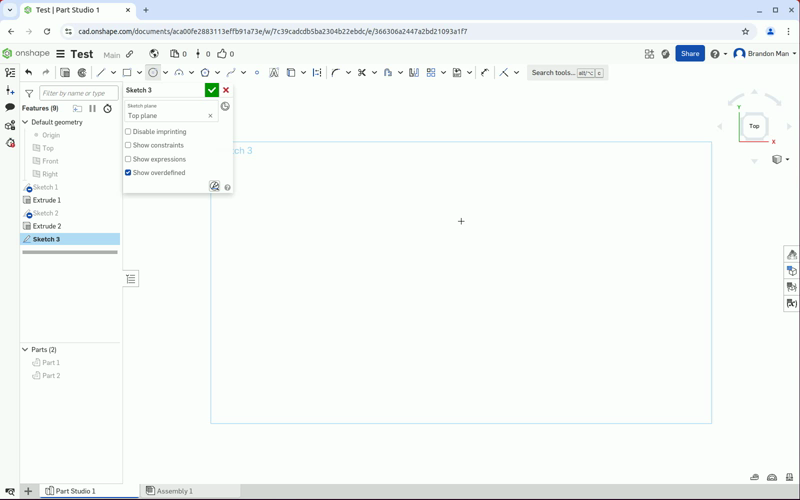
click(461, 220)
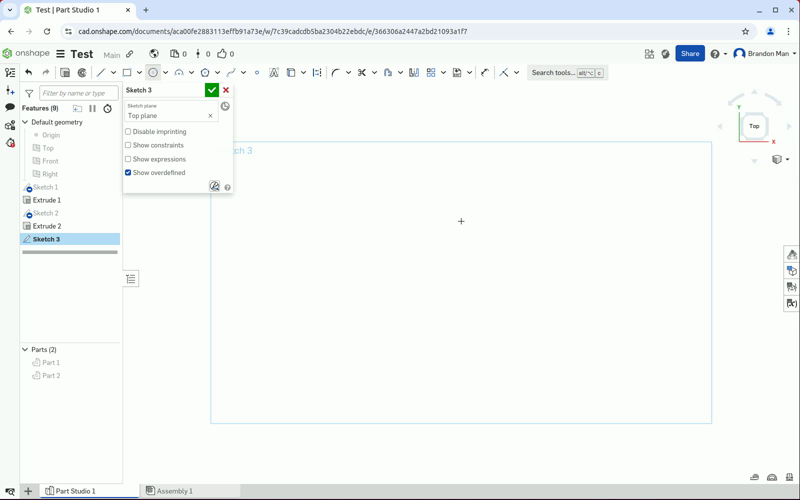
key_up(shift)
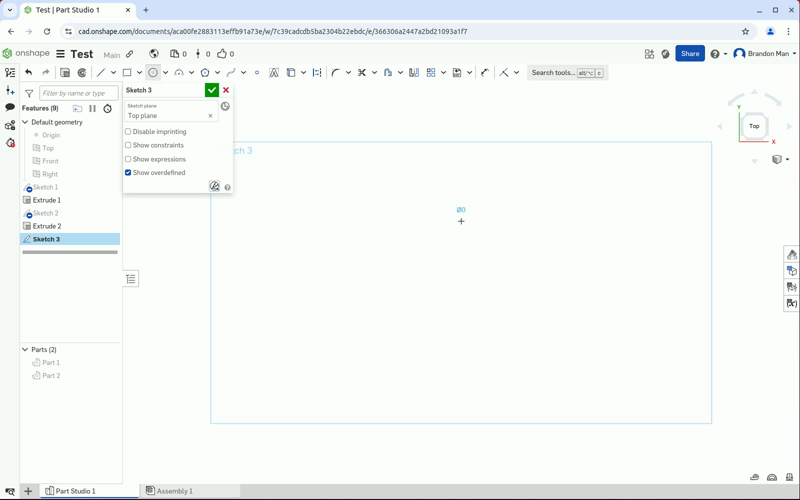
mouse_move(468, 220)
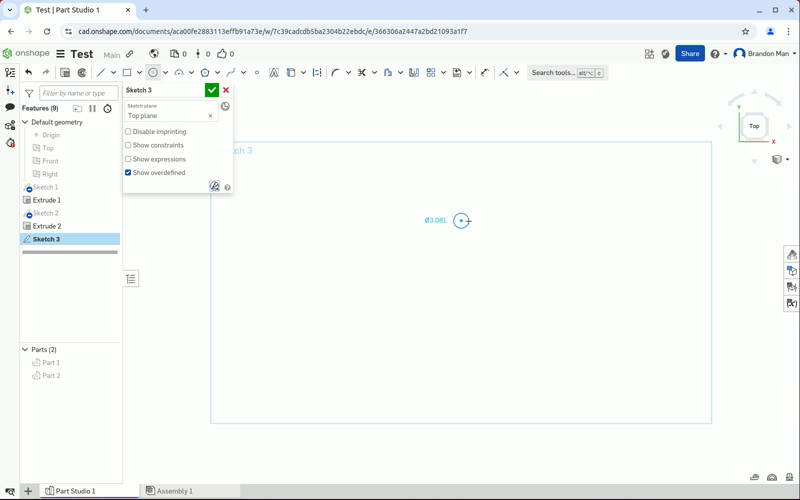
click(468, 220)
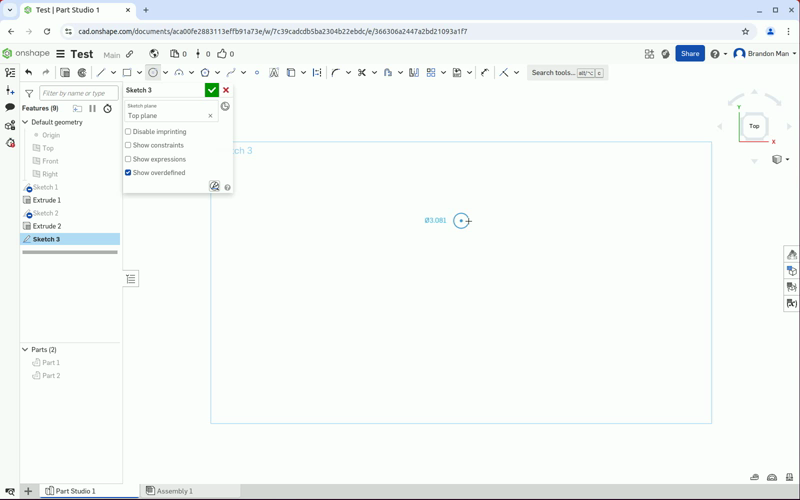
key(esc)
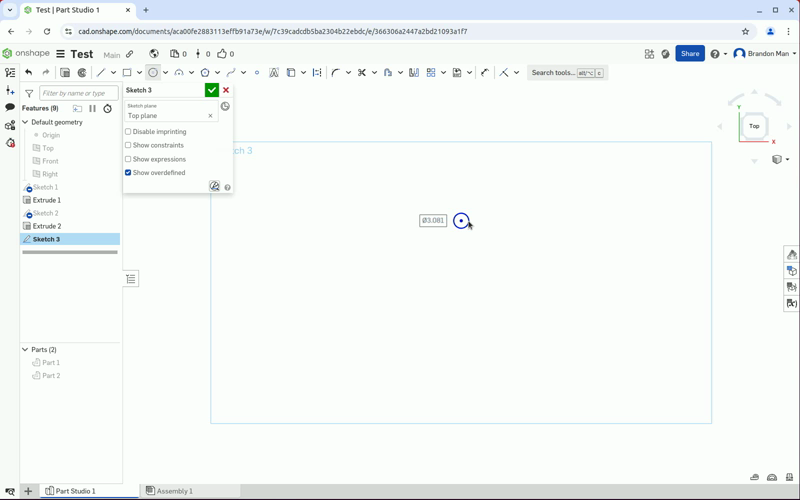
mouse_move(464, 227)
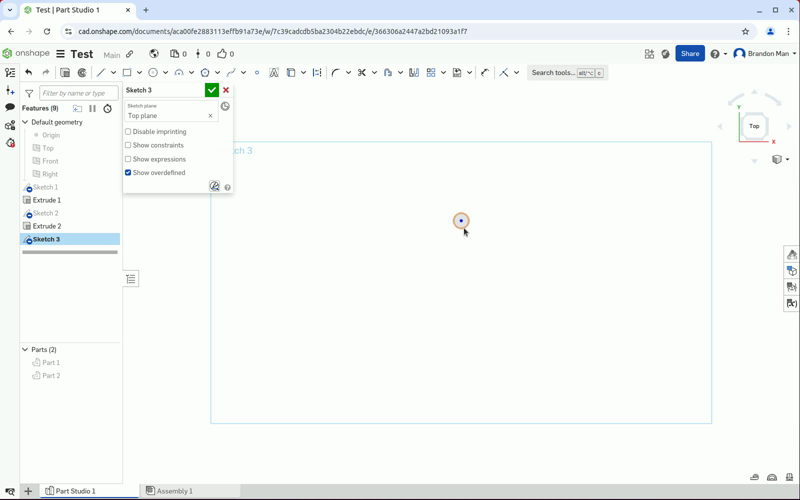
scroll(6)
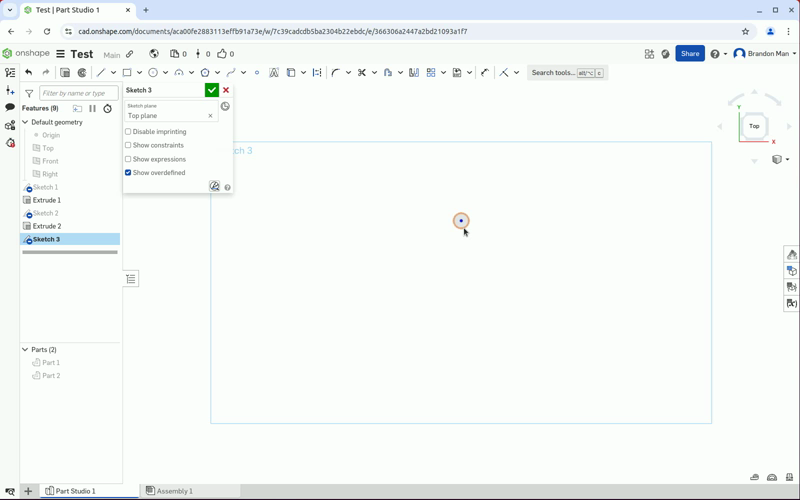
scroll(6)
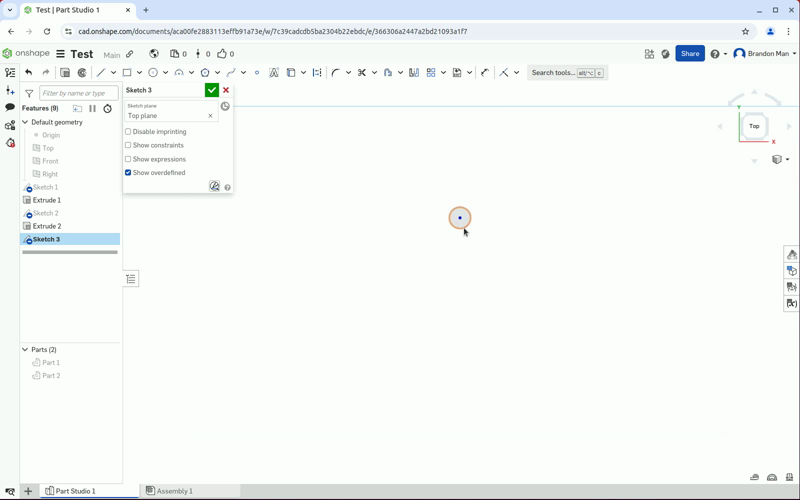
scroll(6)
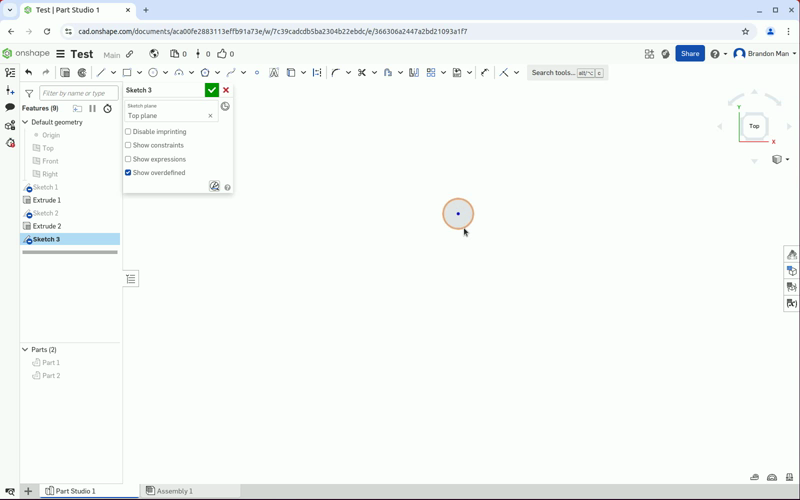
scroll(6)
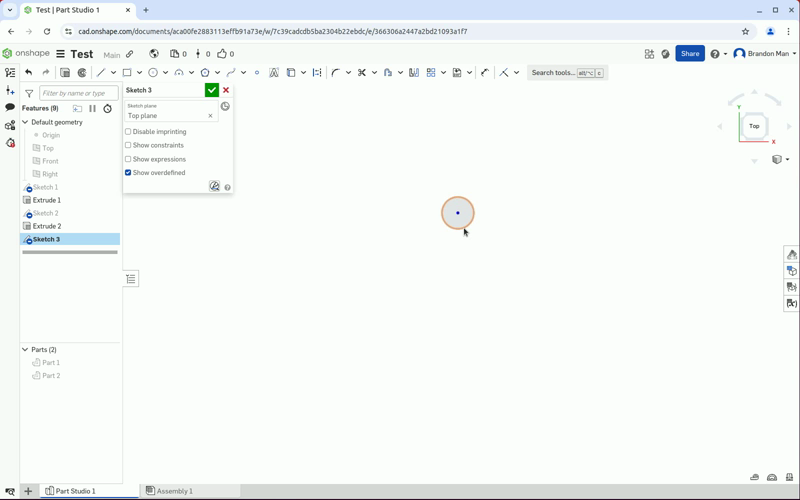
scroll(6)
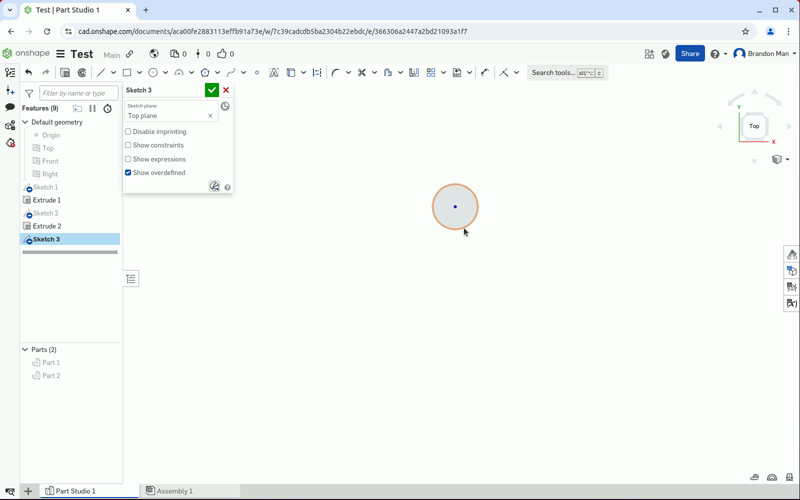
scroll(6)
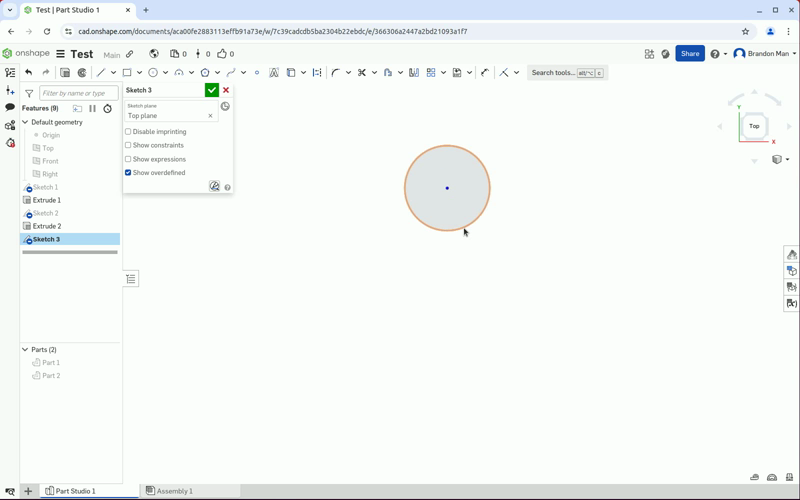
scroll(6)
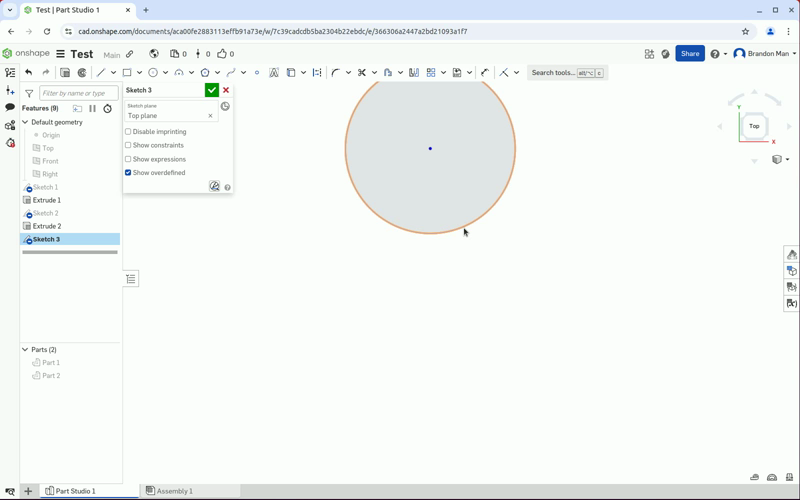
click(464, 227)
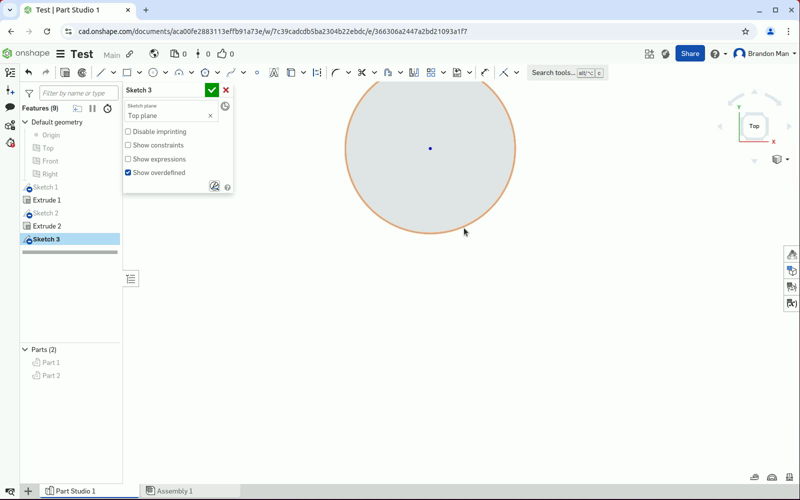
scroll(-6)
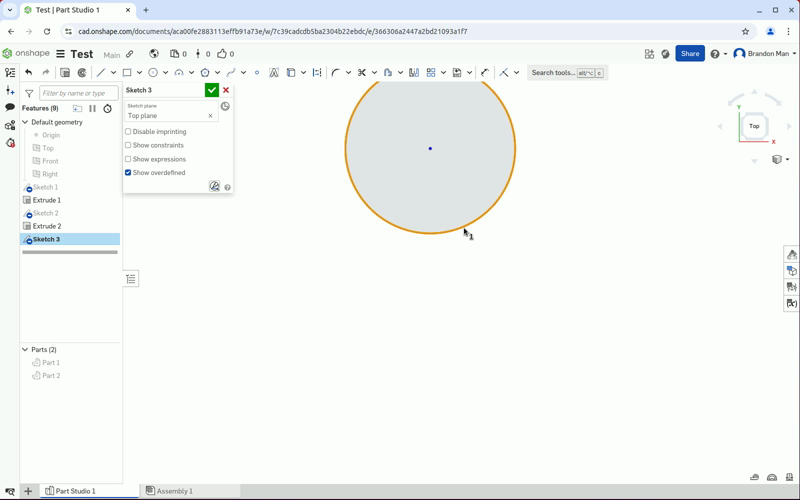
scroll(-6)
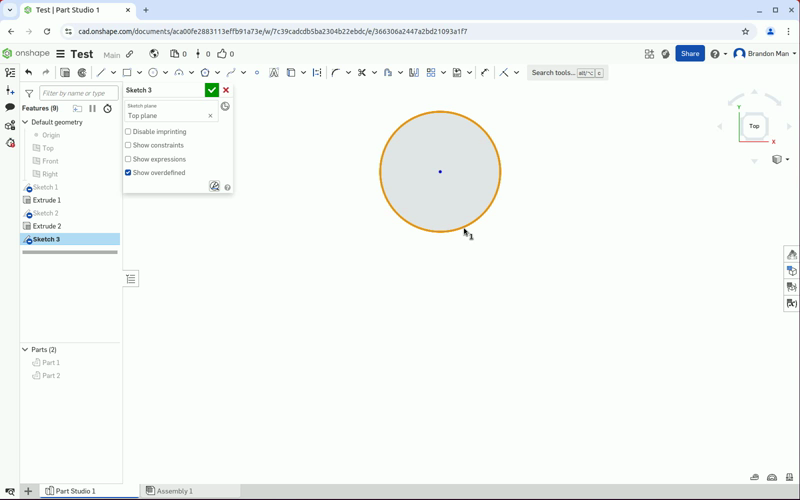
scroll(-6)
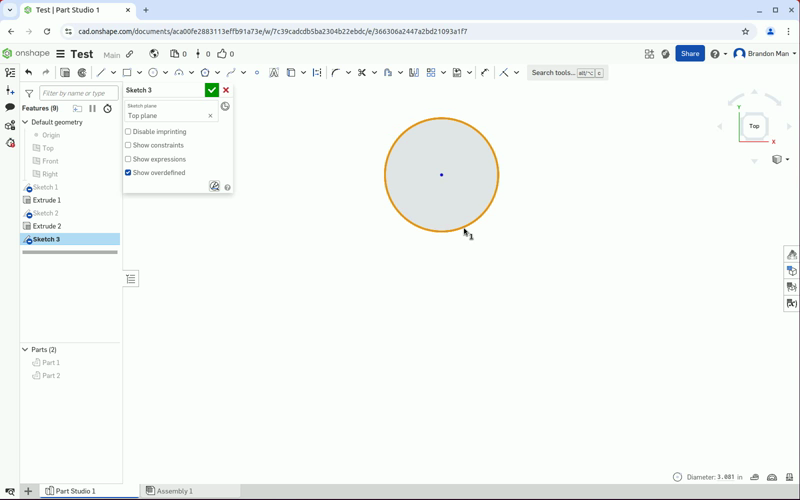
scroll(-6)
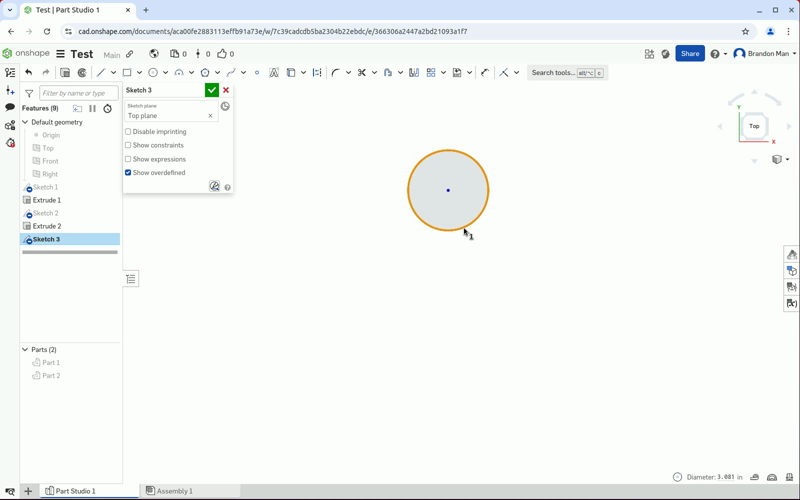
scroll(-6)
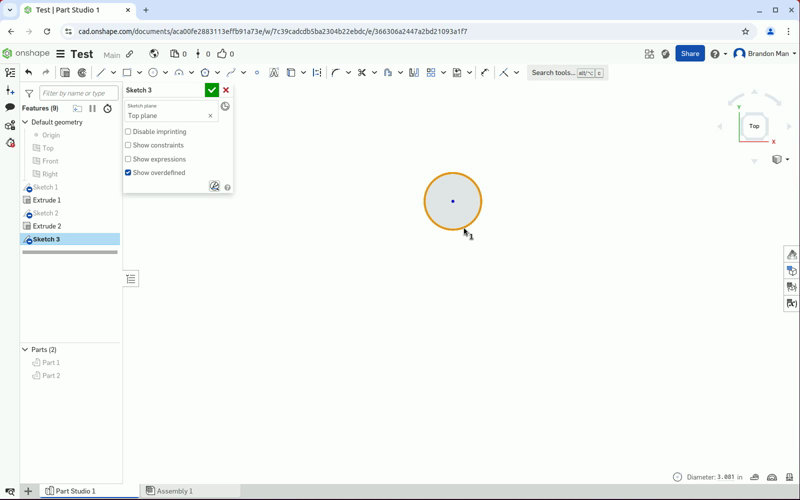
scroll(-6)
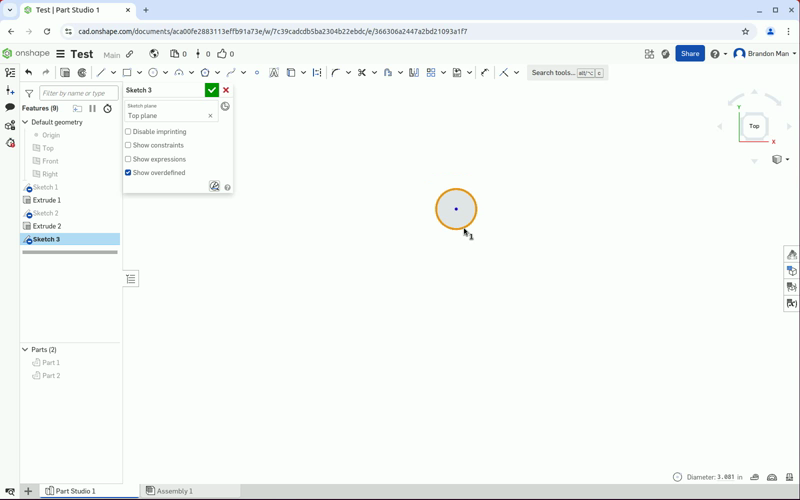
scroll(-6)
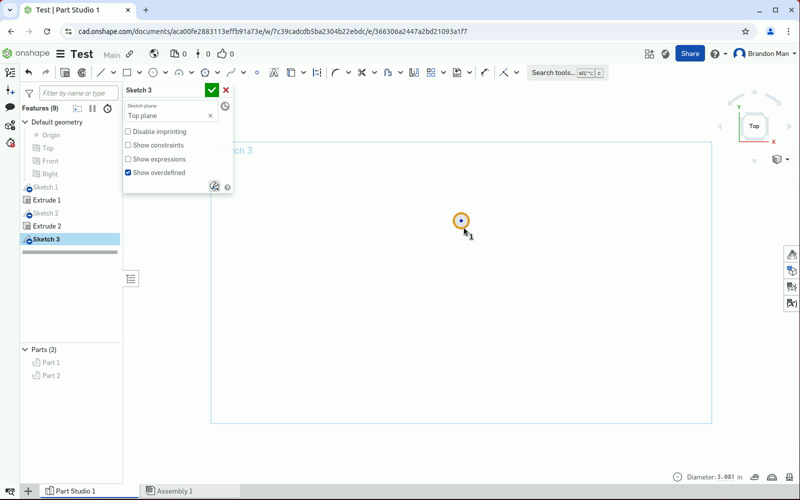
mouse_move(73, 352)
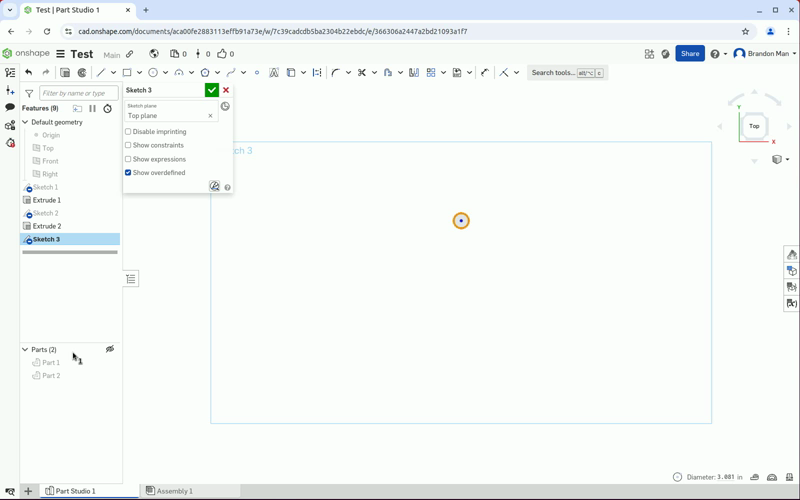
key(shift+y)
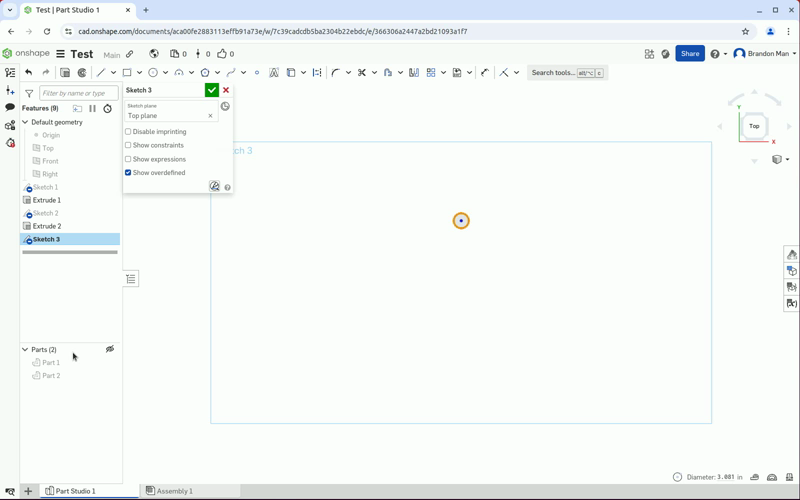
key(shift+e)
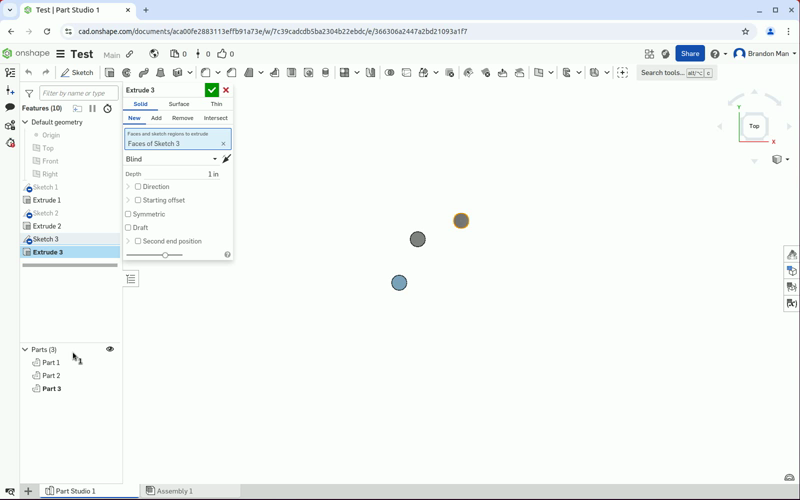
mouse_move(143, 106)
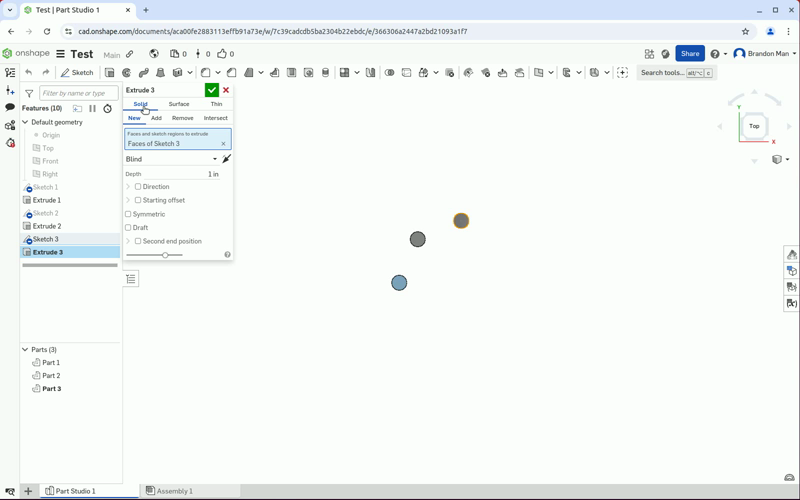
click(143, 106)
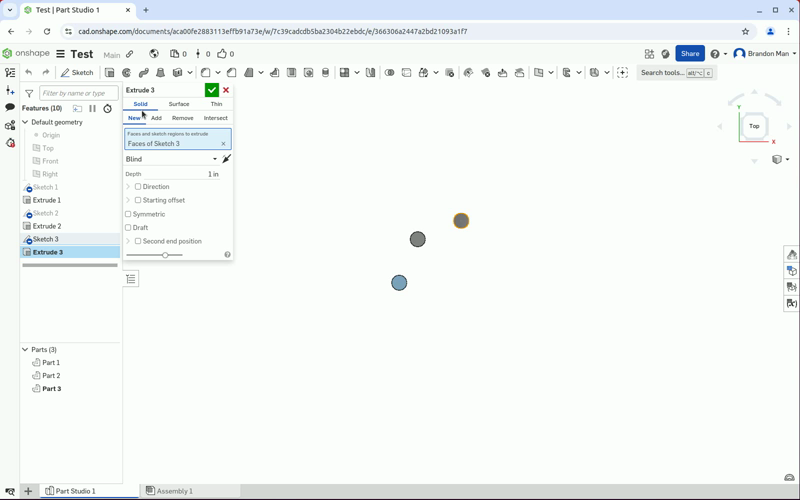
mouse_move(137, 120)
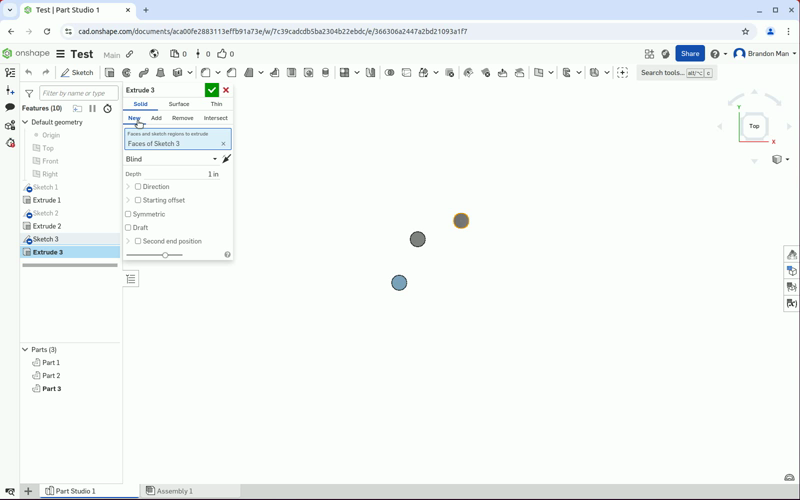
click(137, 120)
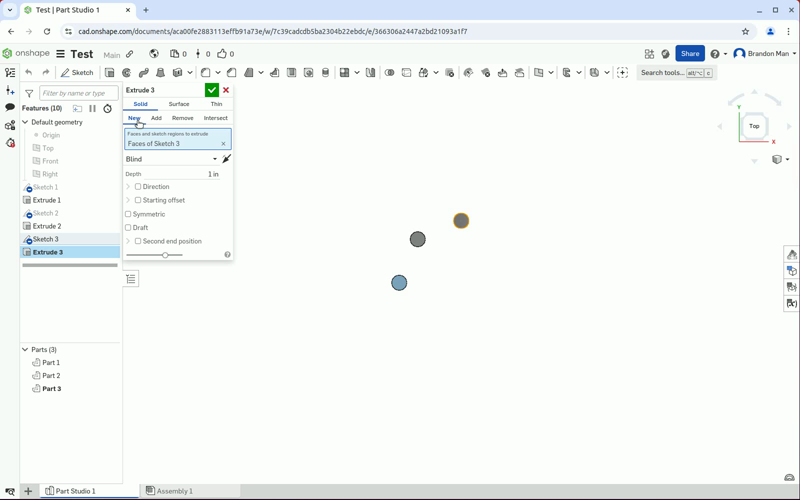
key(tab, 4)
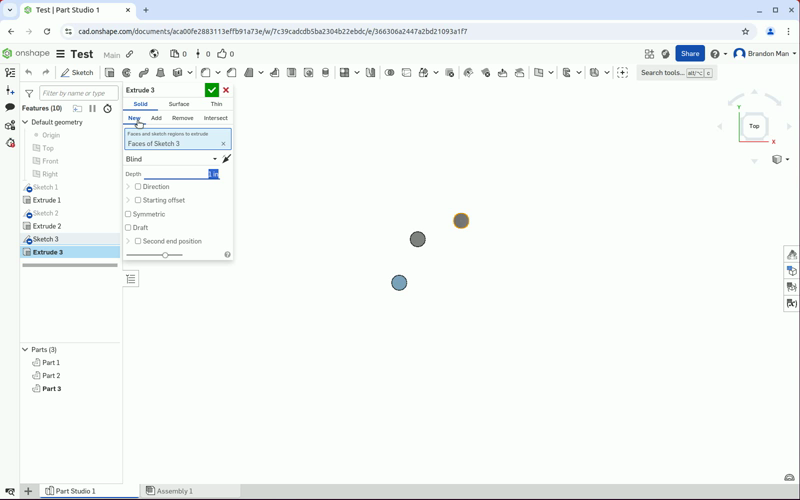
text(1.444)
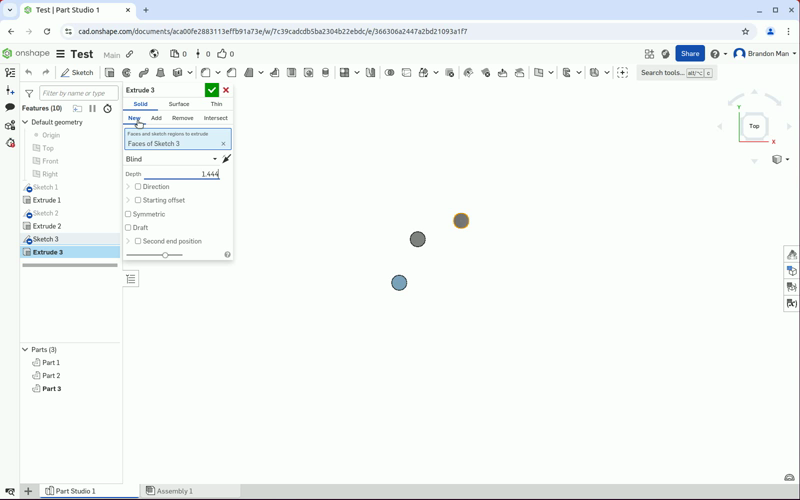
key(enter)
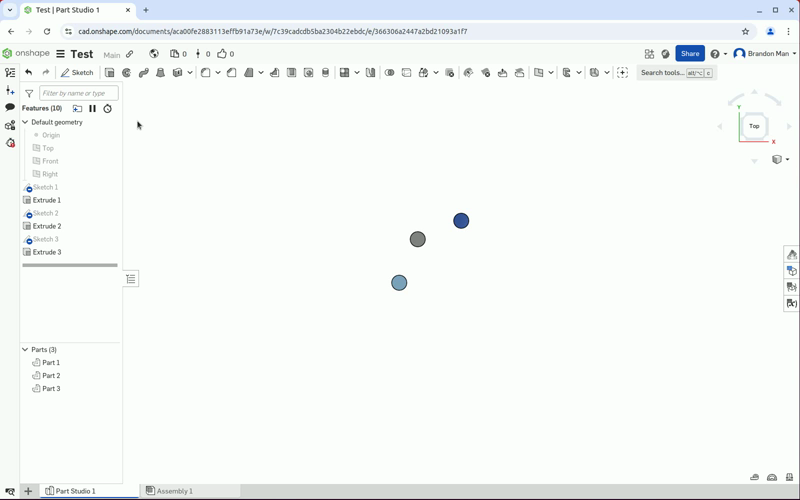
key(shift+h)
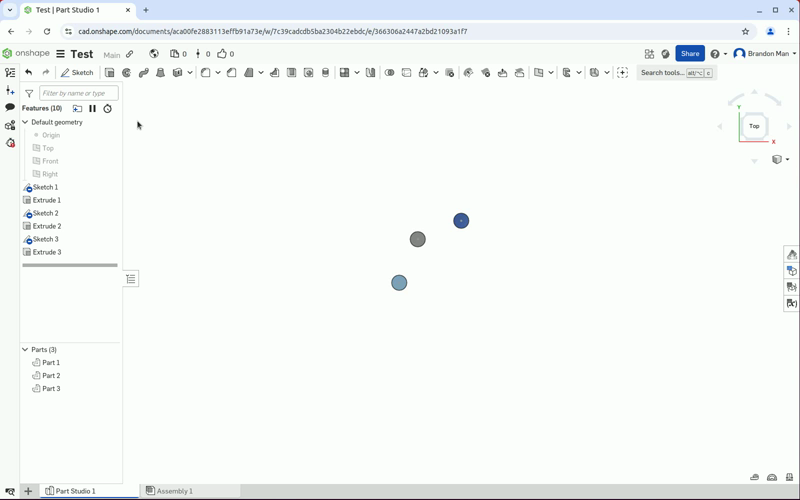
key(shift+h)
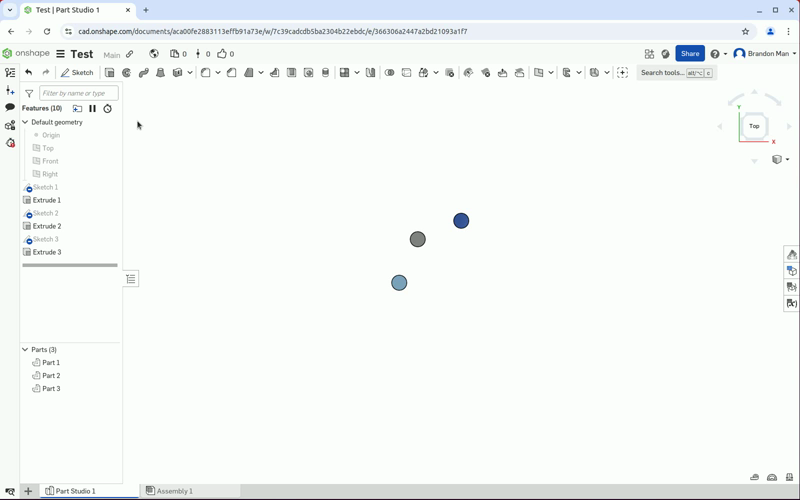
mouse_move(73, 189)
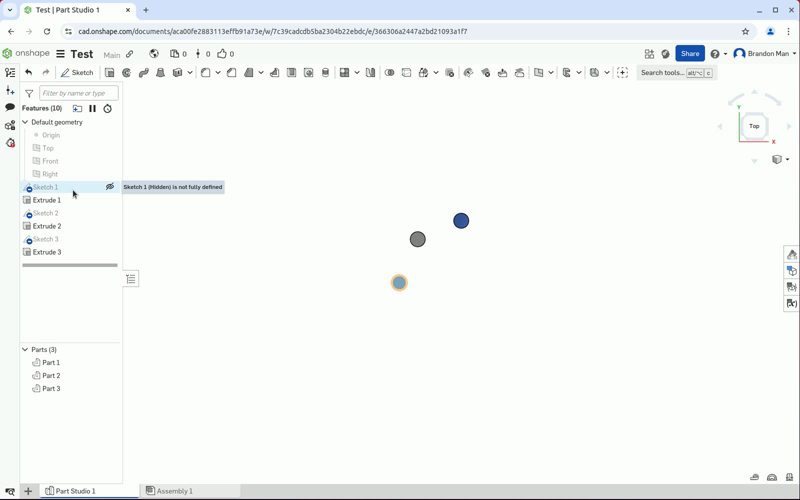
click(73, 189)
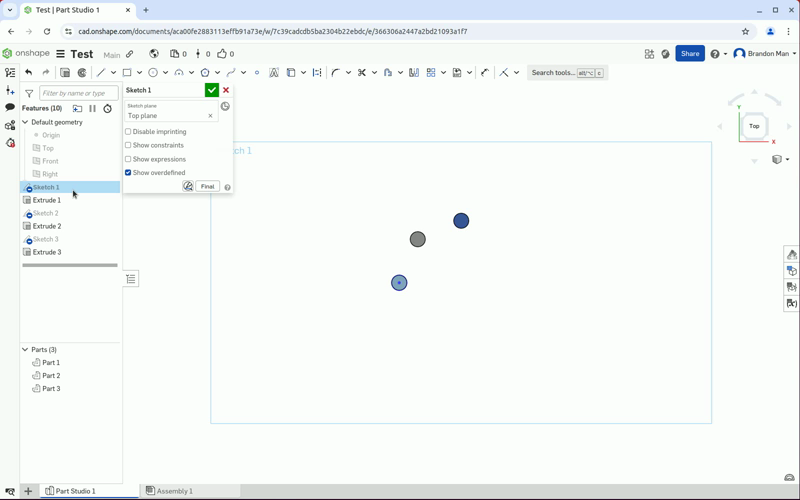
mouse_move(229, 92)
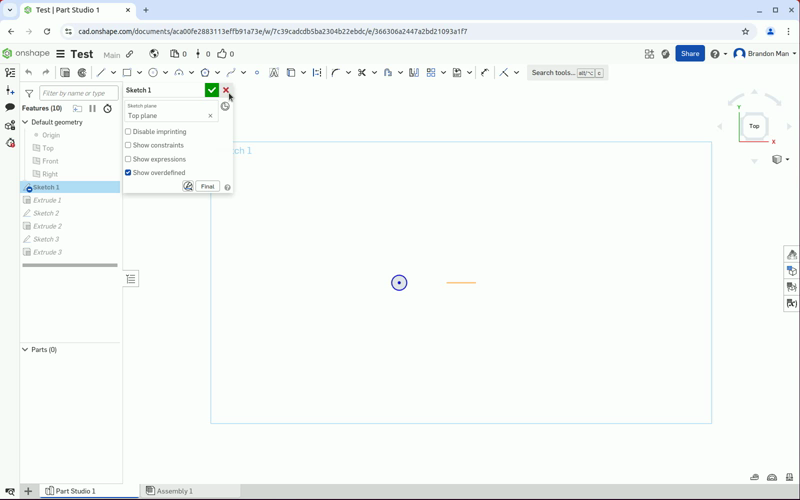
click(229, 92)
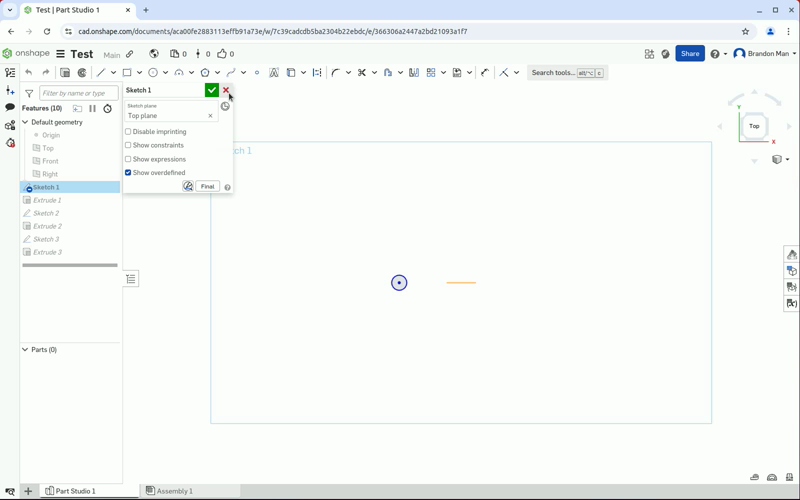
key(shift+s)
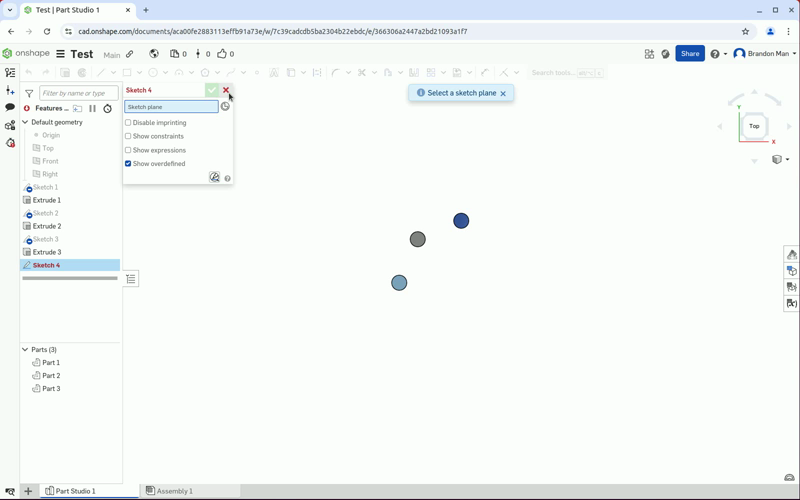
mouse_move(73, 150)
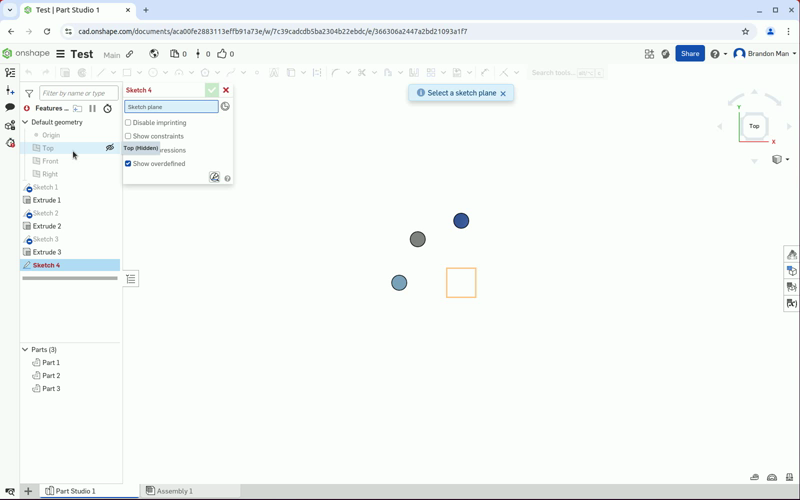
click(73, 150)
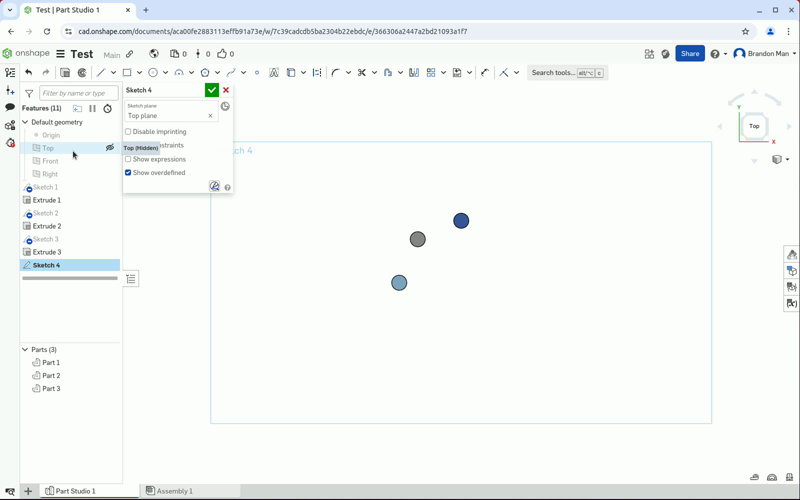
mouse_move(73, 352)
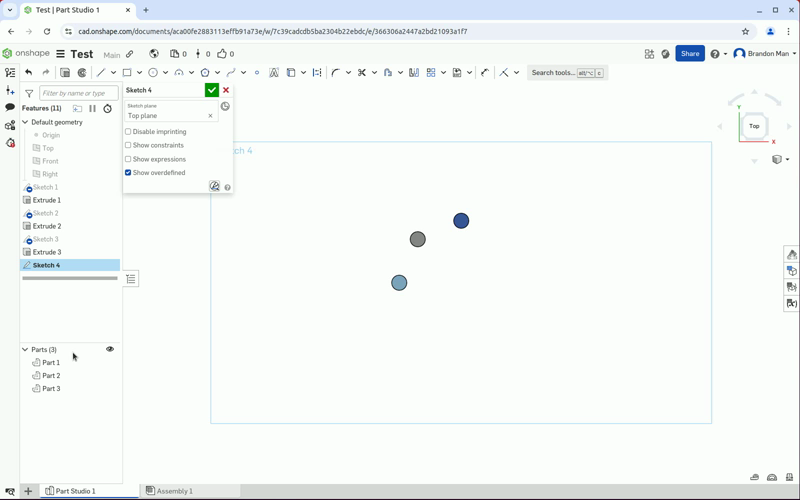
key(y)
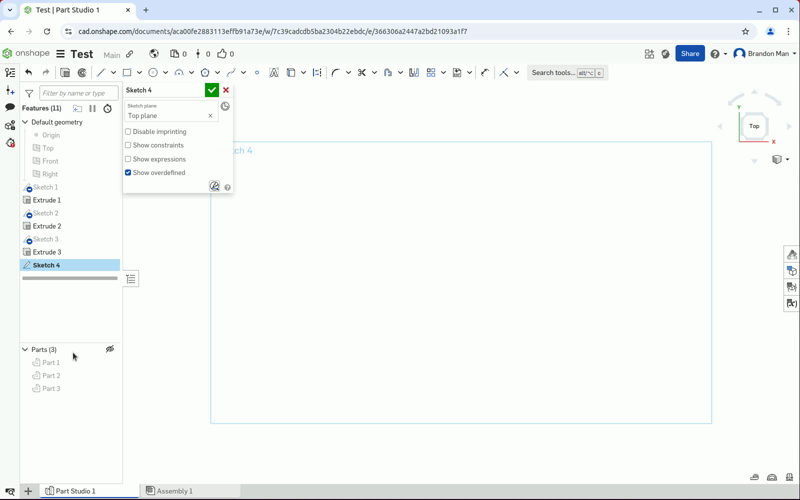
key(c)
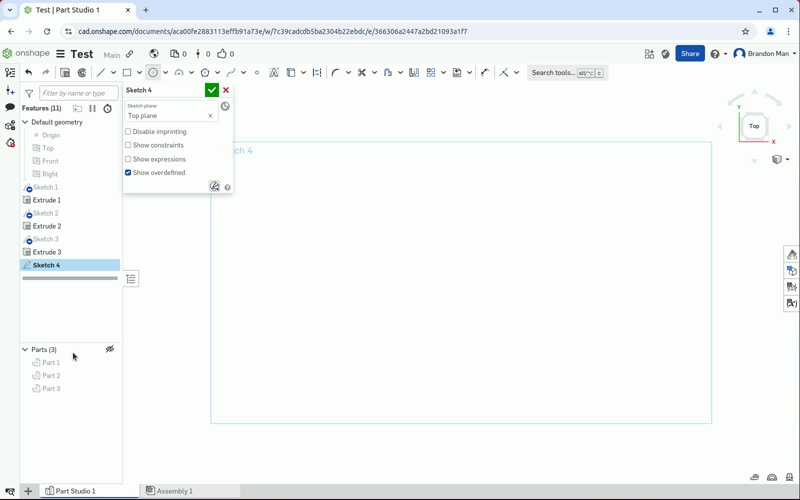
key_down(shift)
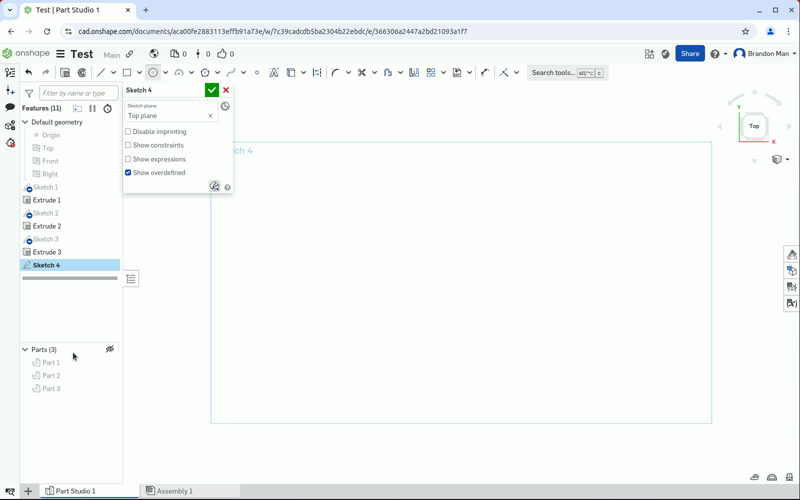
mouse_move(505, 239)
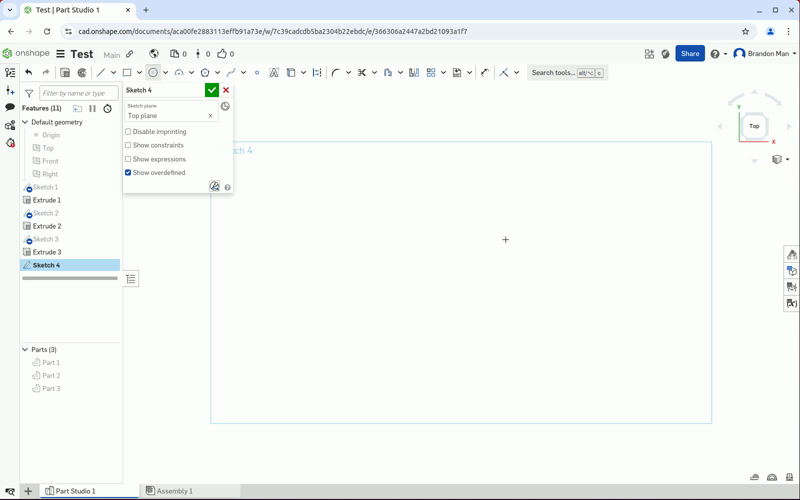
click(505, 239)
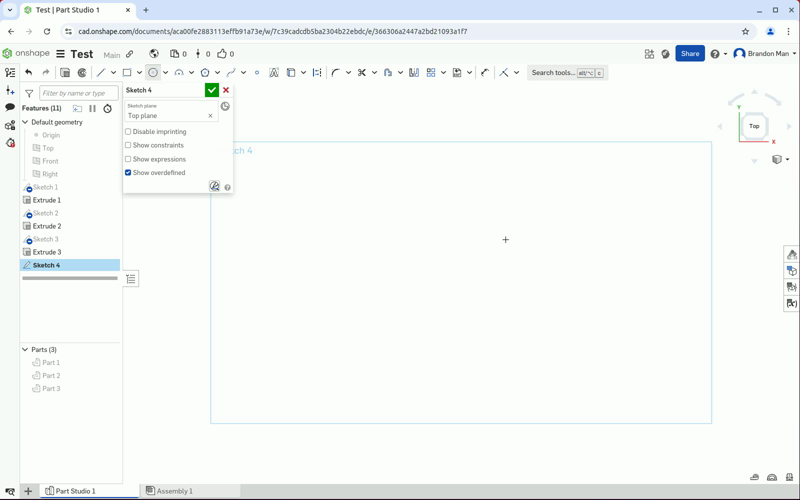
key_up(shift)
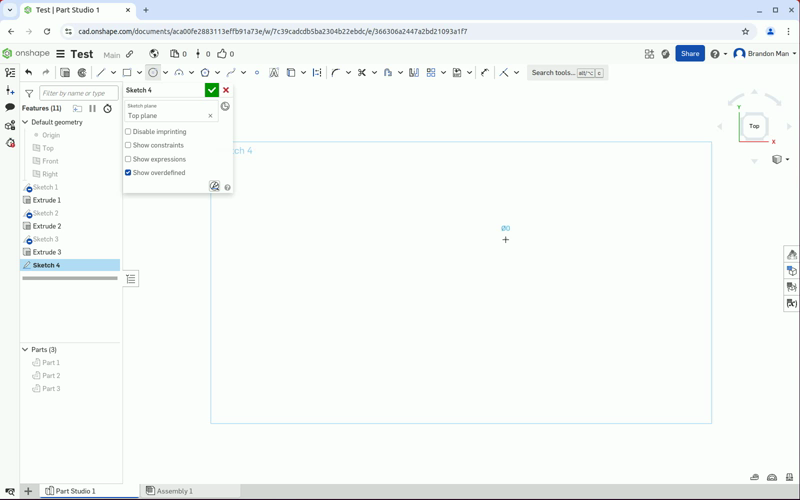
mouse_move(513, 239)
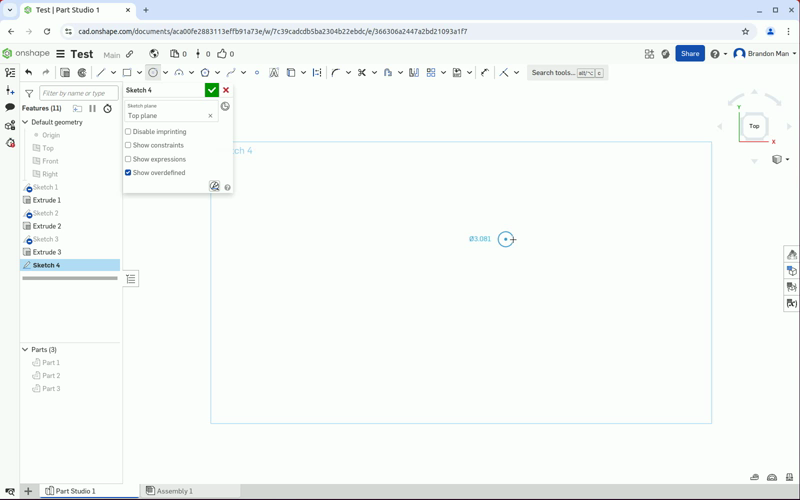
click(513, 239)
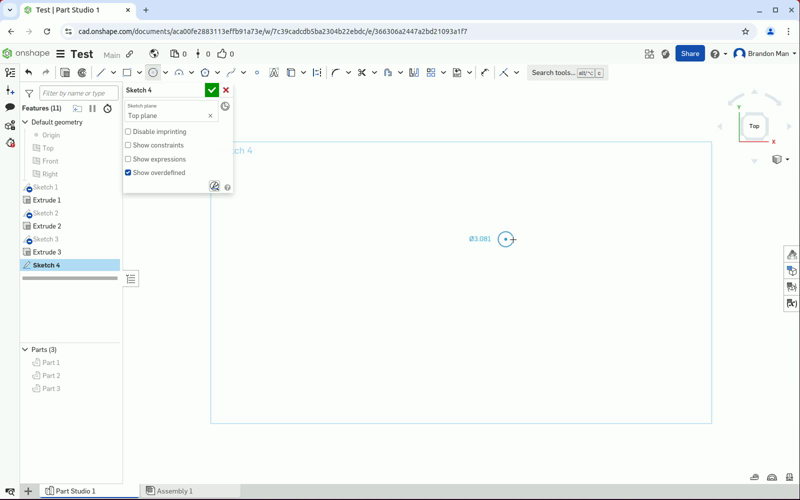
key(esc)
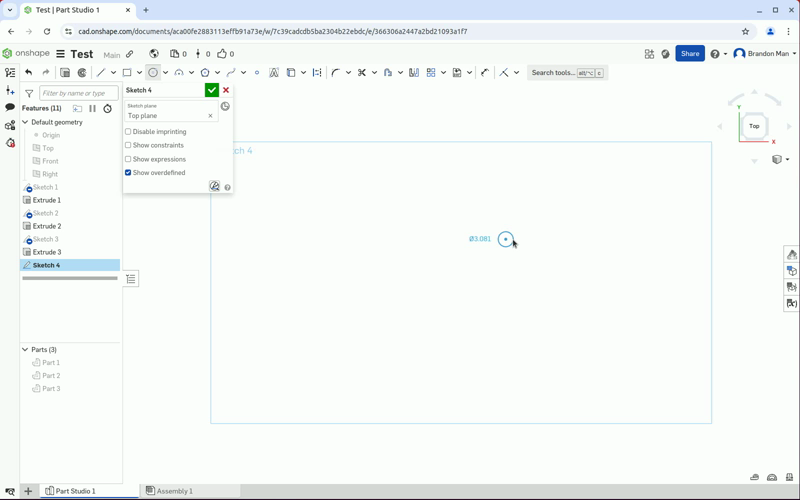
mouse_move(501, 242)
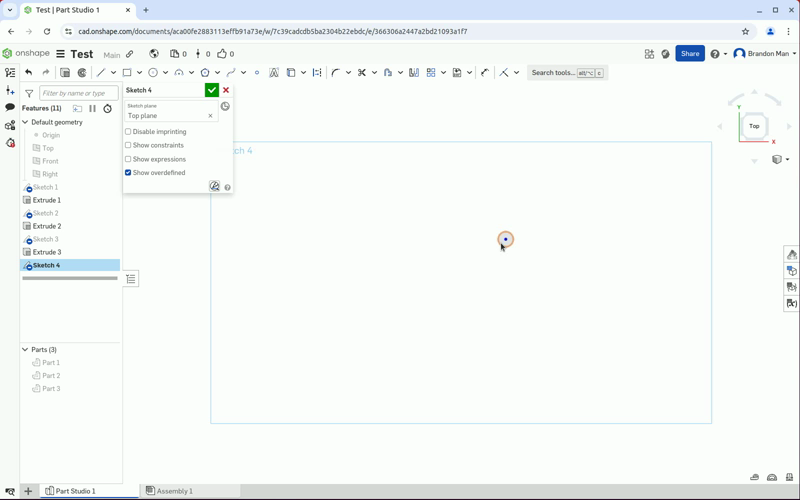
scroll(6)
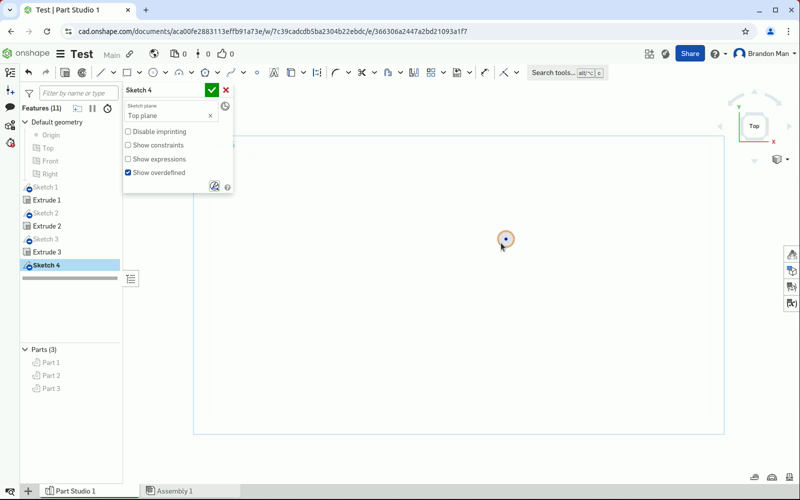
scroll(6)
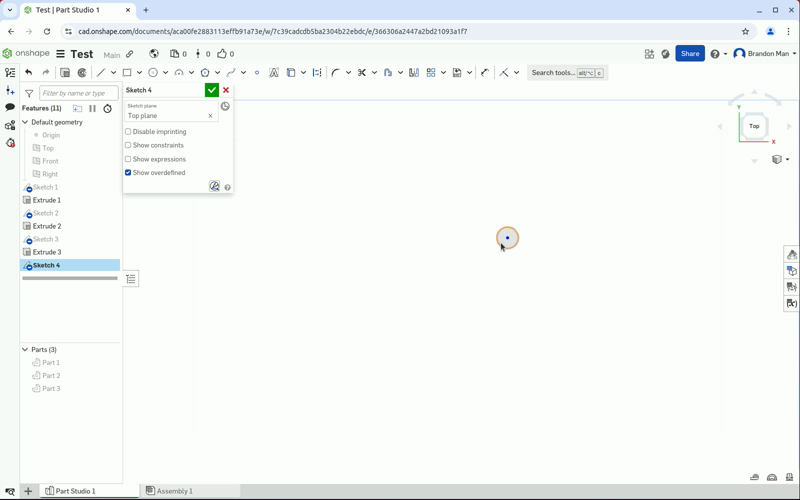
scroll(6)
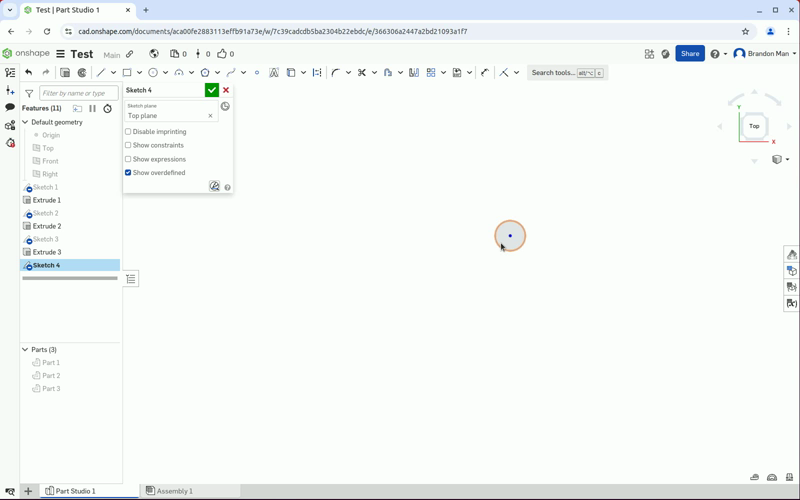
scroll(6)
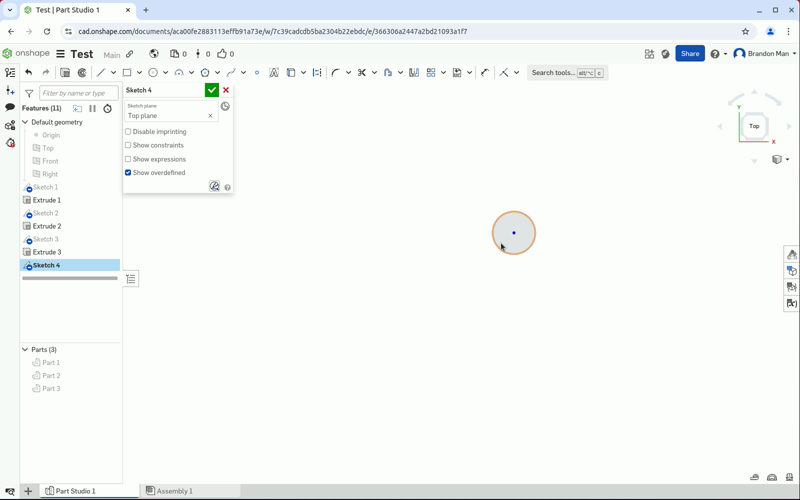
scroll(6)
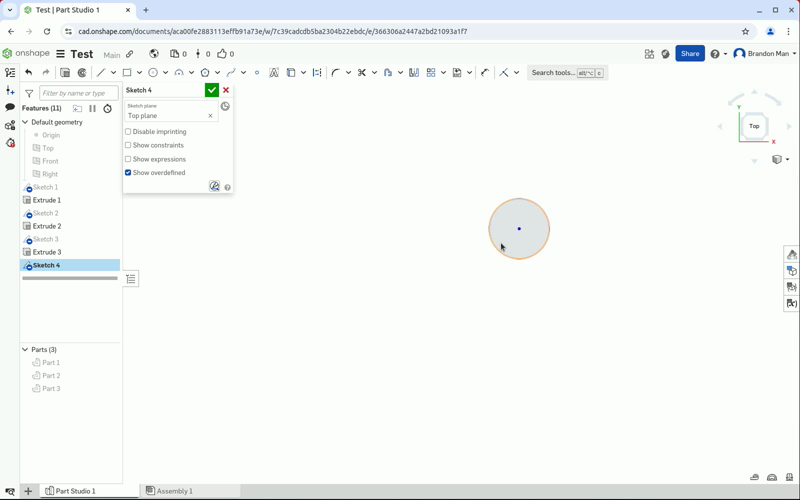
scroll(6)
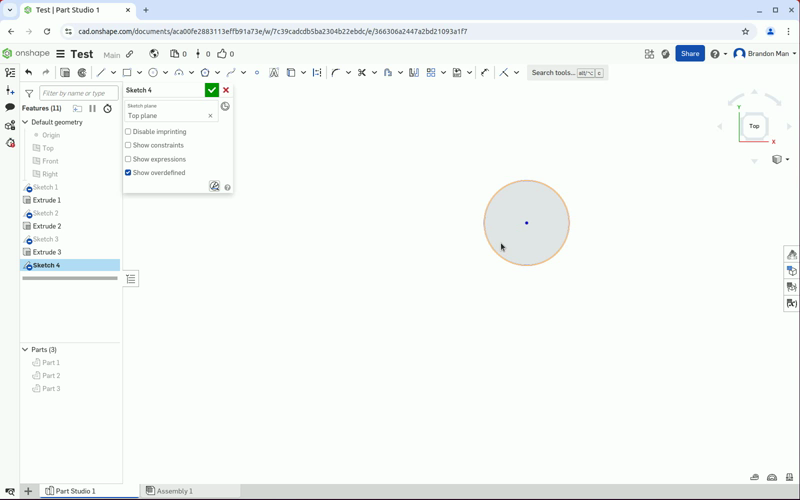
scroll(6)
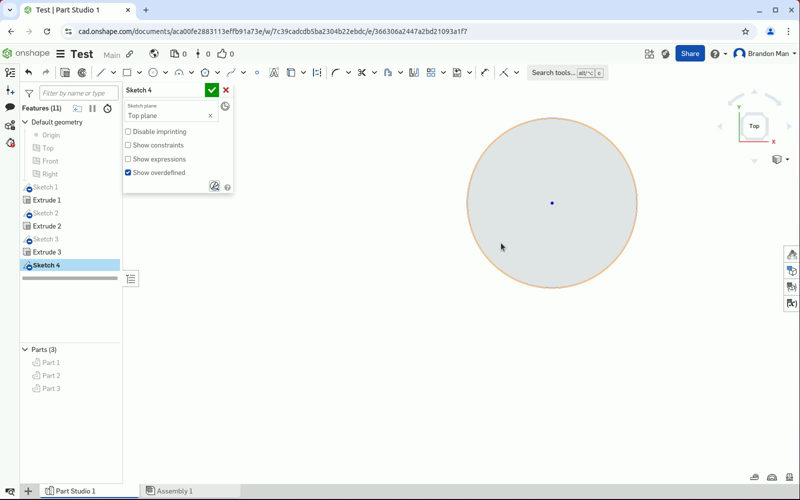
click(501, 242)
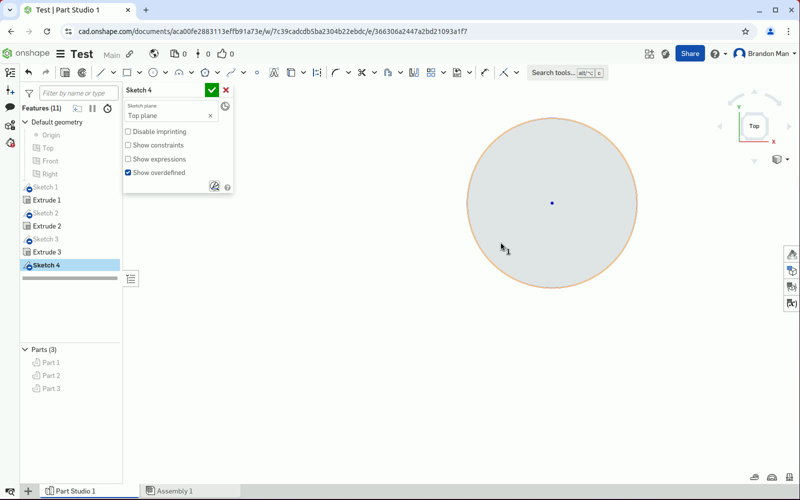
scroll(-6)
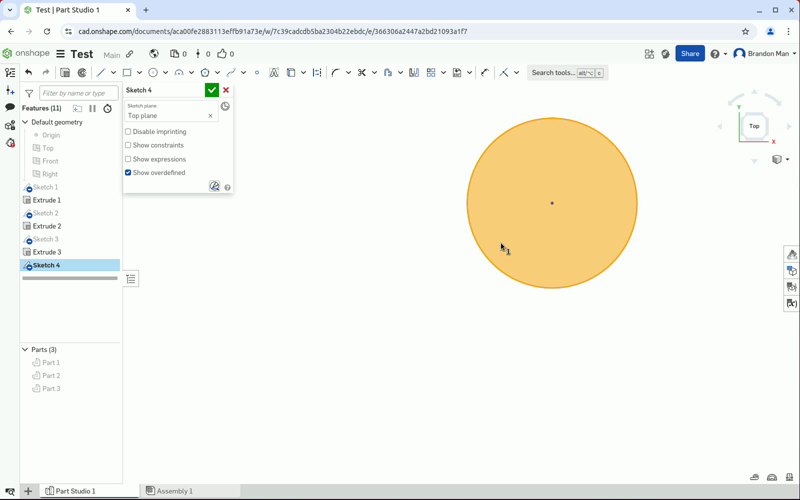
scroll(-6)
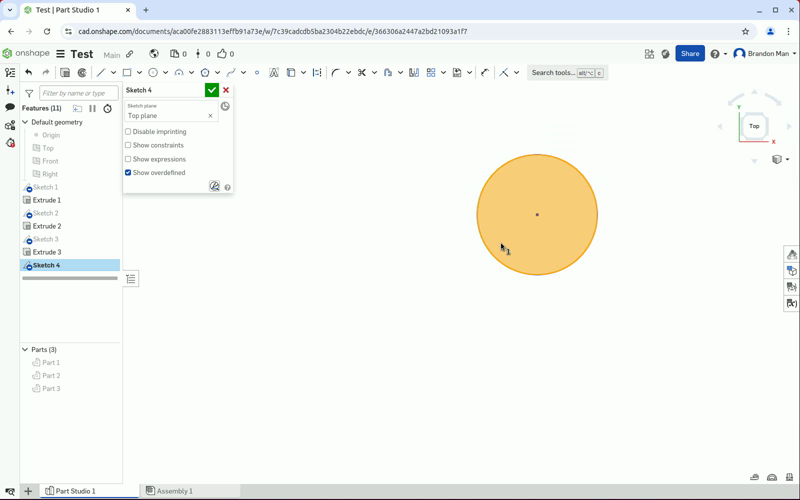
scroll(-6)
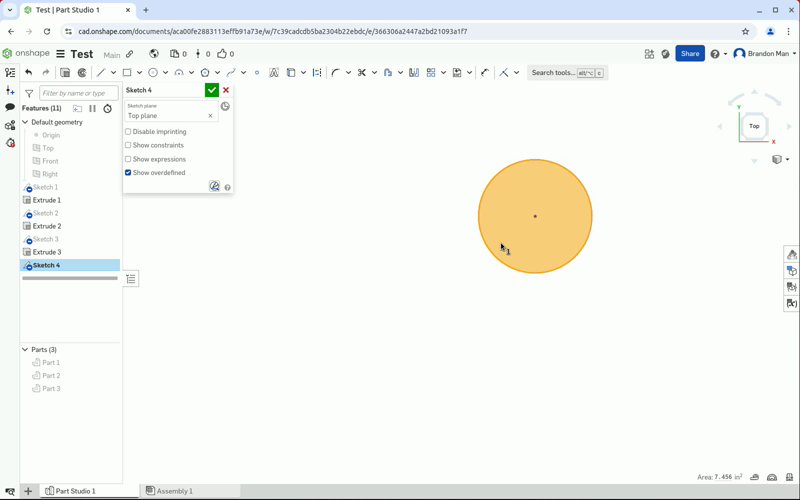
scroll(-6)
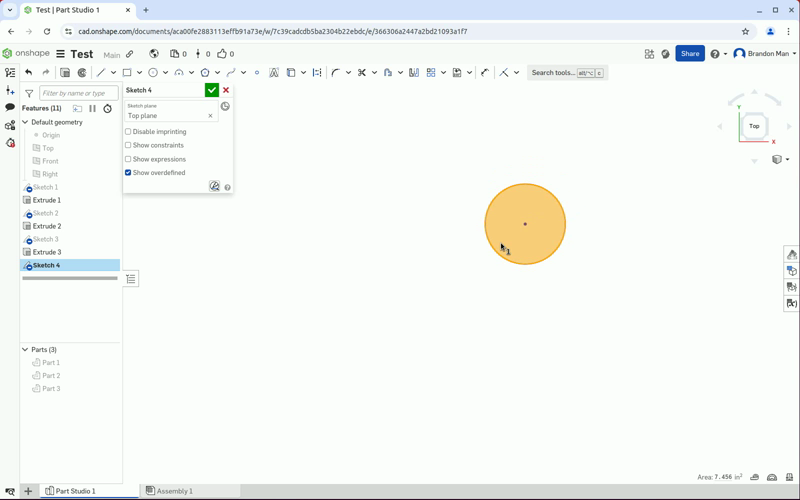
scroll(-6)
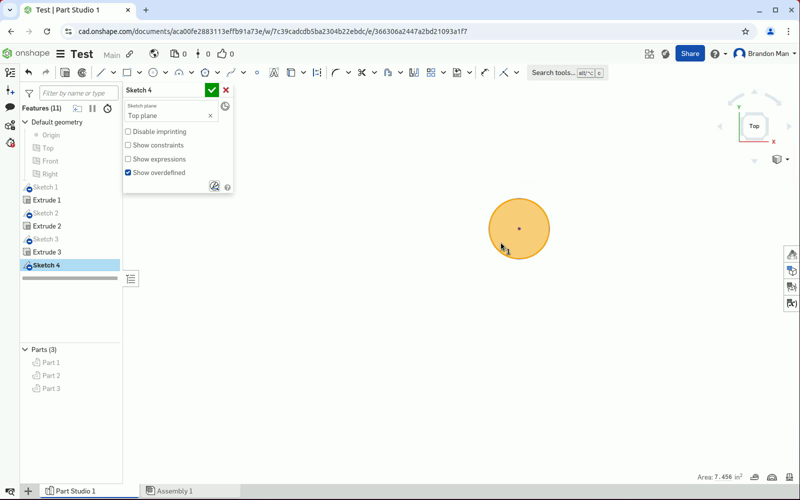
scroll(-6)
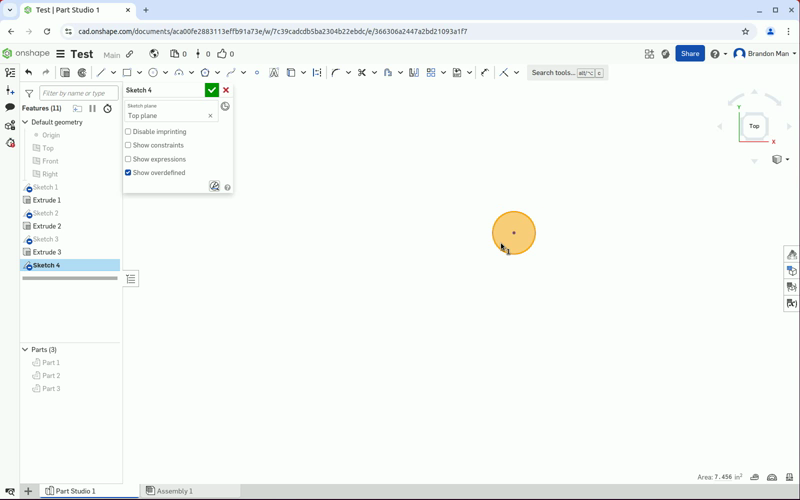
scroll(-6)
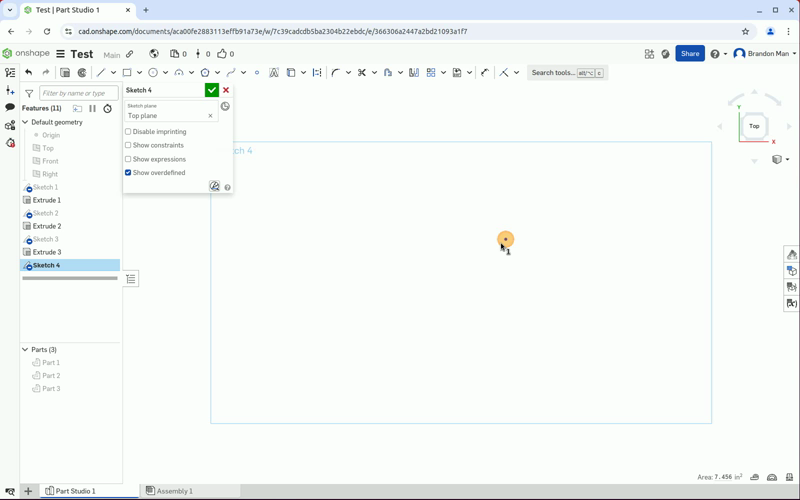
mouse_move(73, 352)
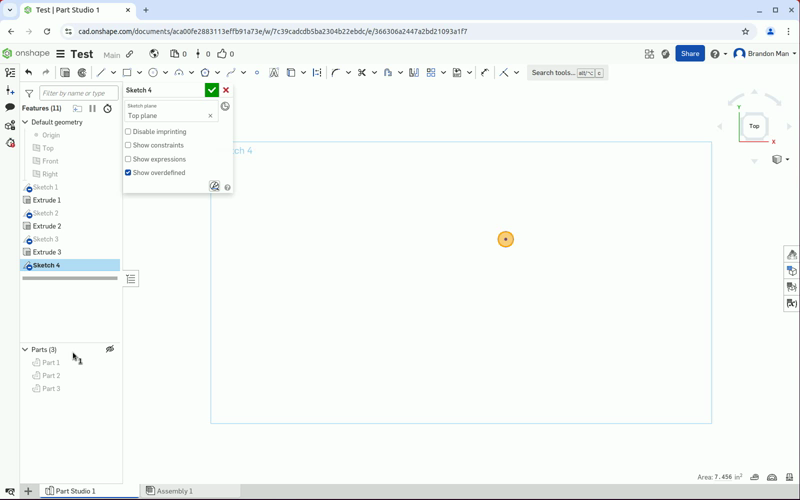
key(shift+y)
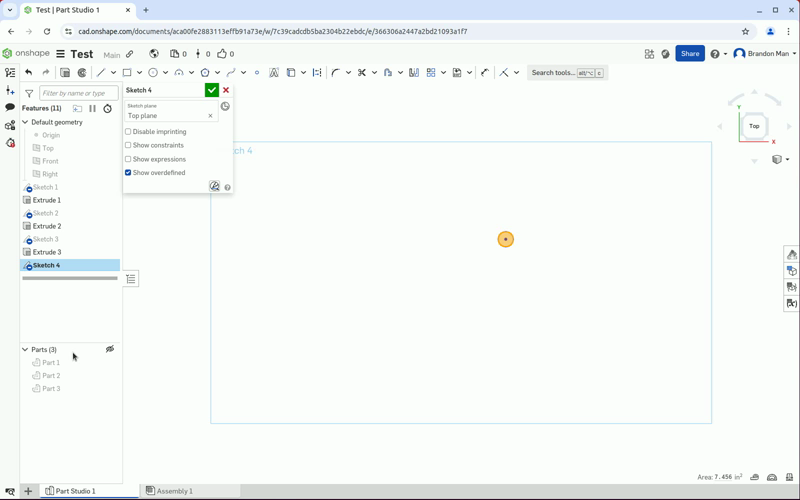
key(shift+e)
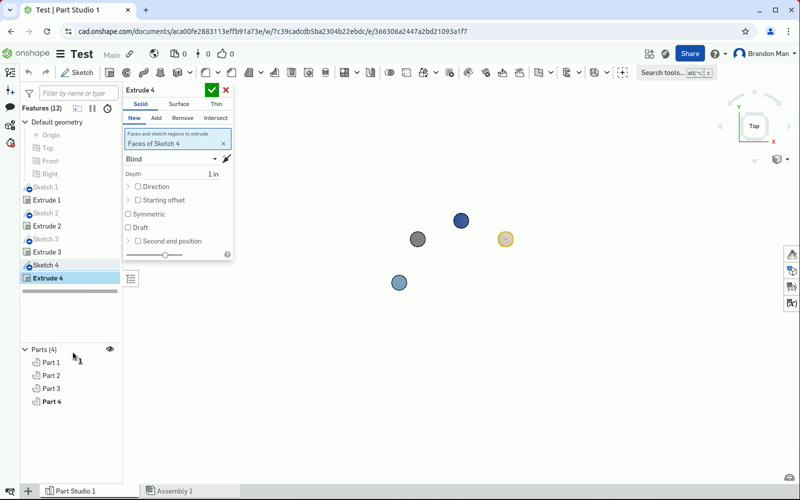
mouse_move(143, 106)
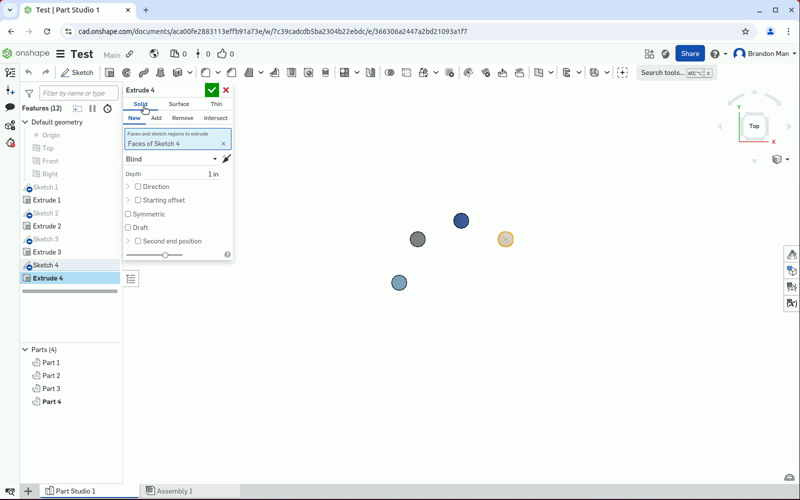
click(143, 106)
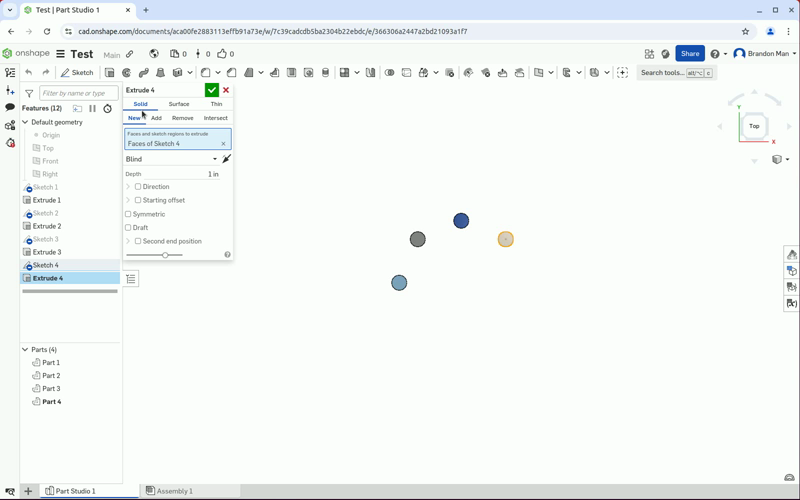
mouse_move(137, 120)
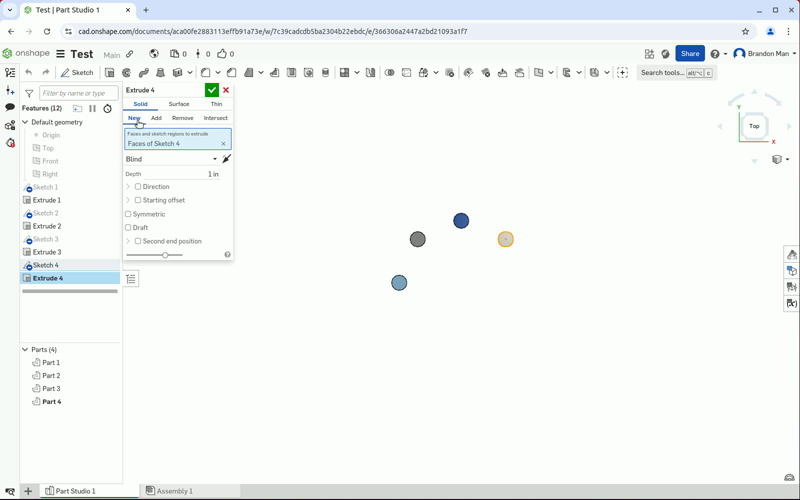
click(137, 120)
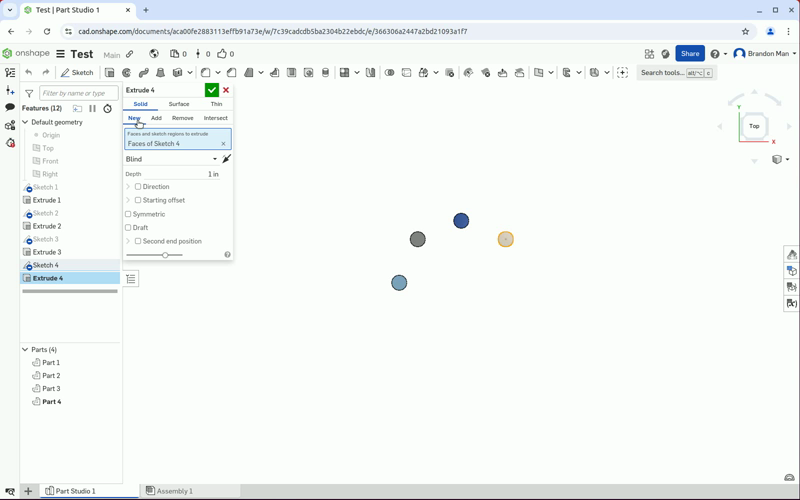
key(tab, 4)
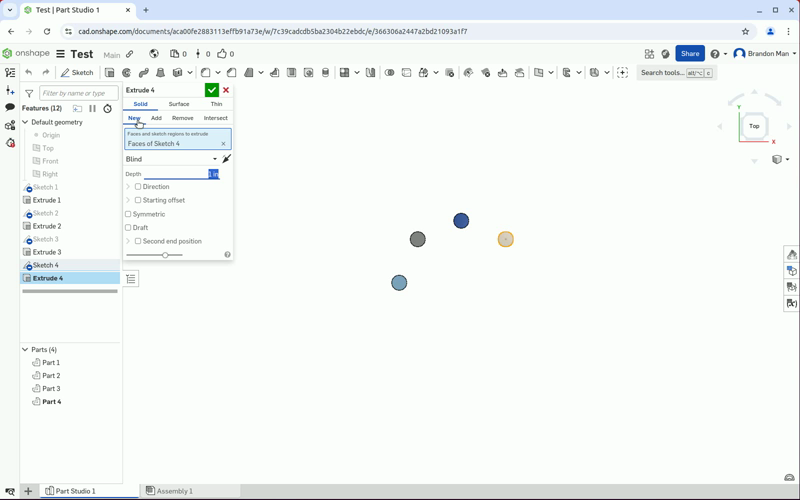
text(1.444)
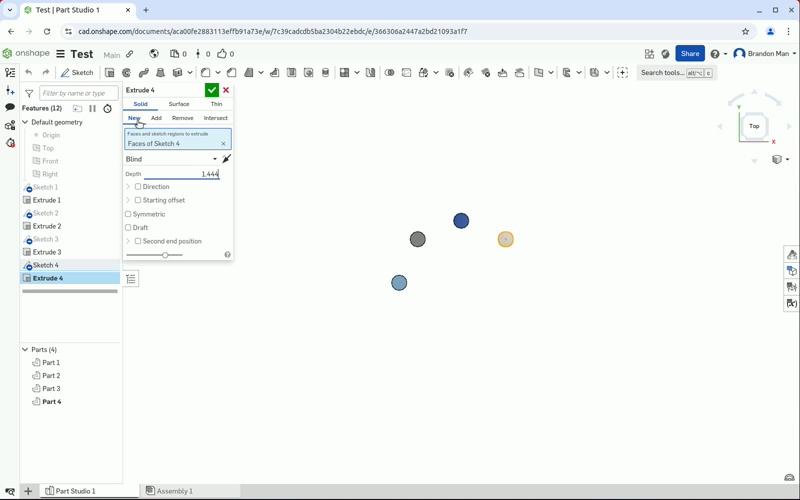
key(enter)
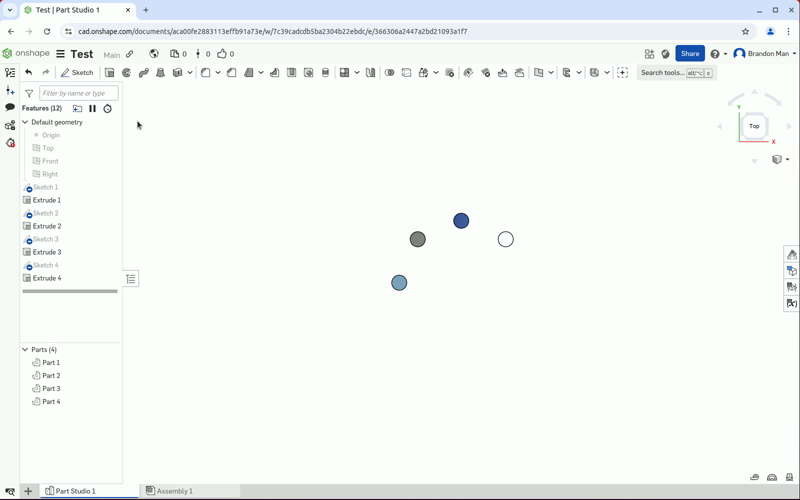
key(shift+h)
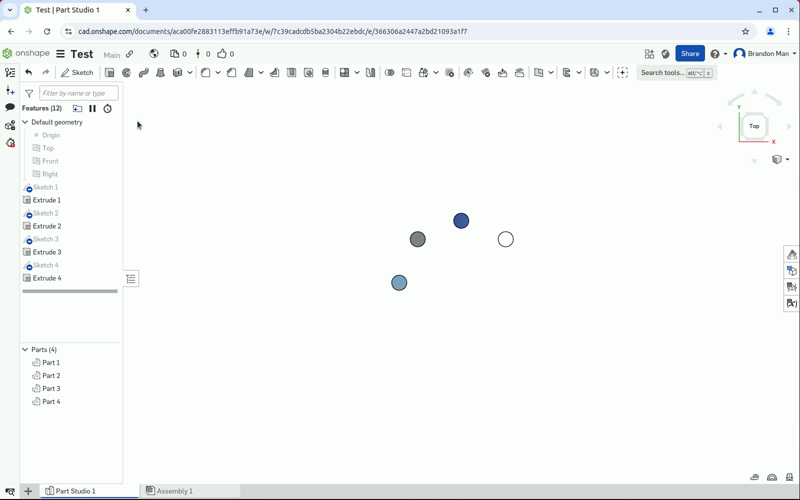
key(shift+h)
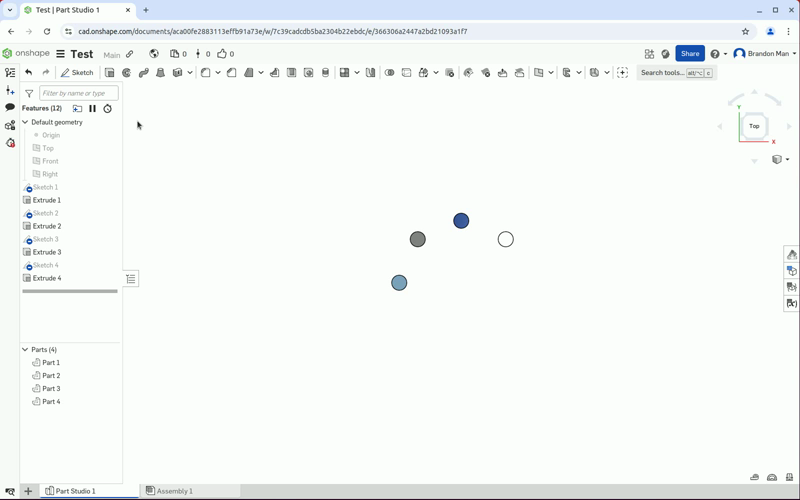
mouse_move(73, 189)
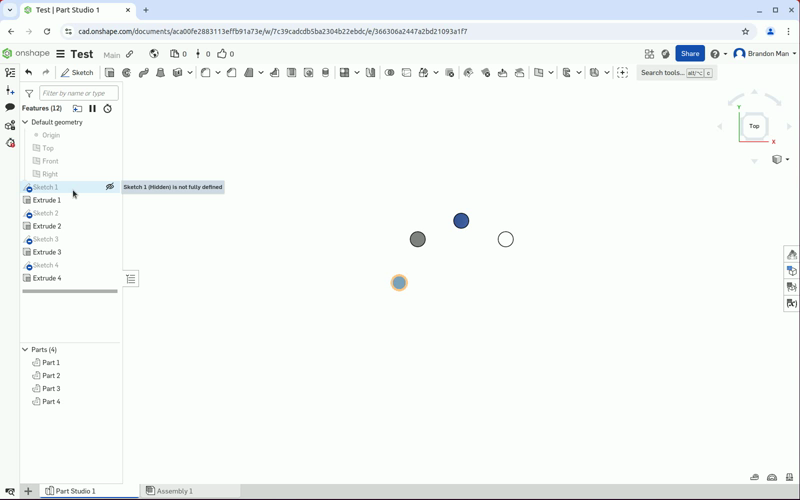
click(73, 189)
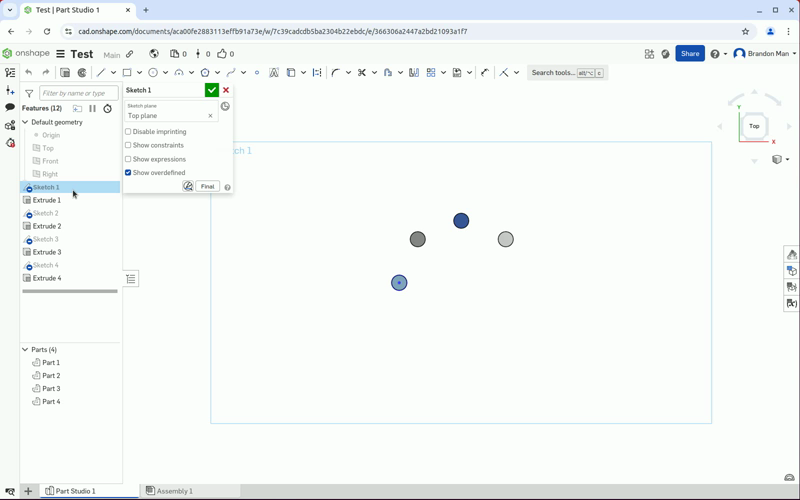
mouse_move(229, 92)
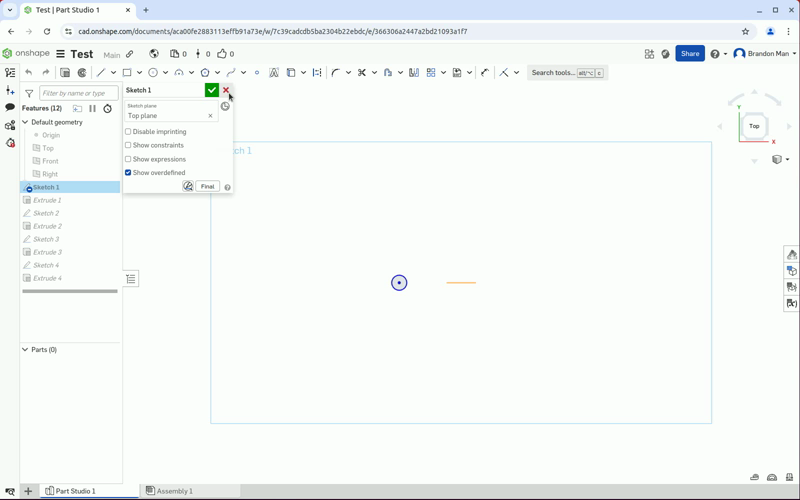
click(229, 92)
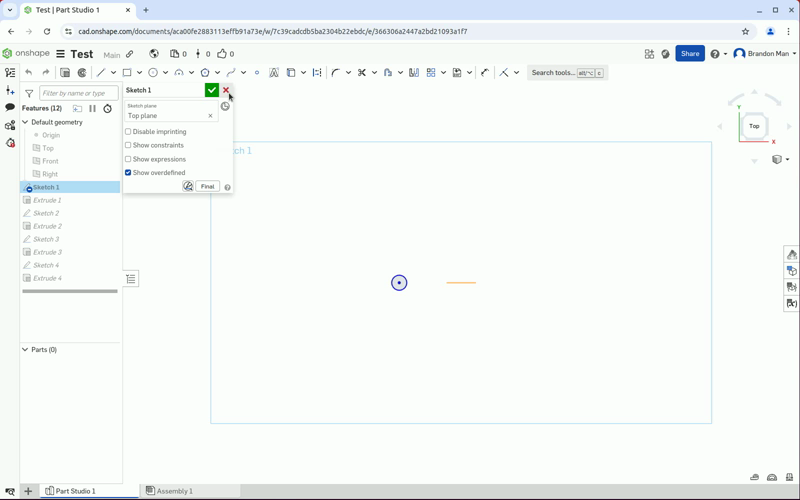
key(shift+s)
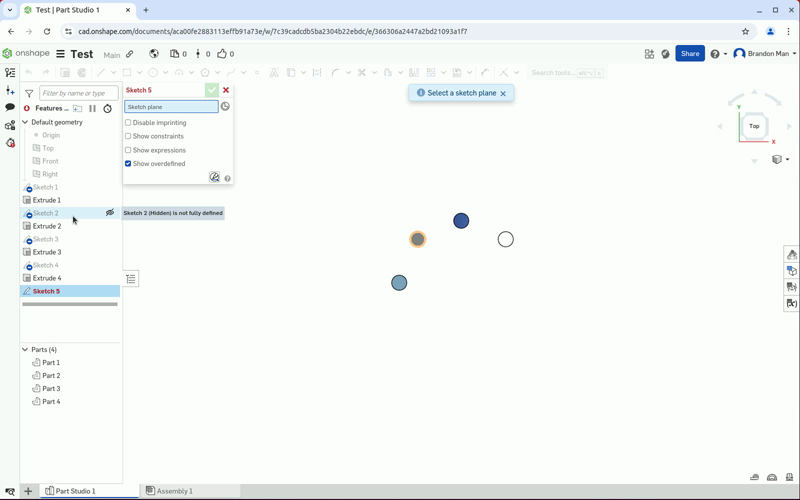
scroll(3)
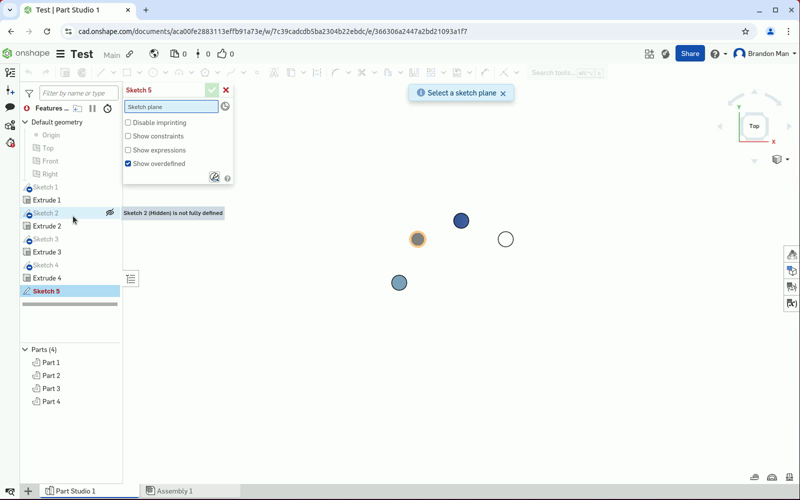
mouse_move(73, 150)
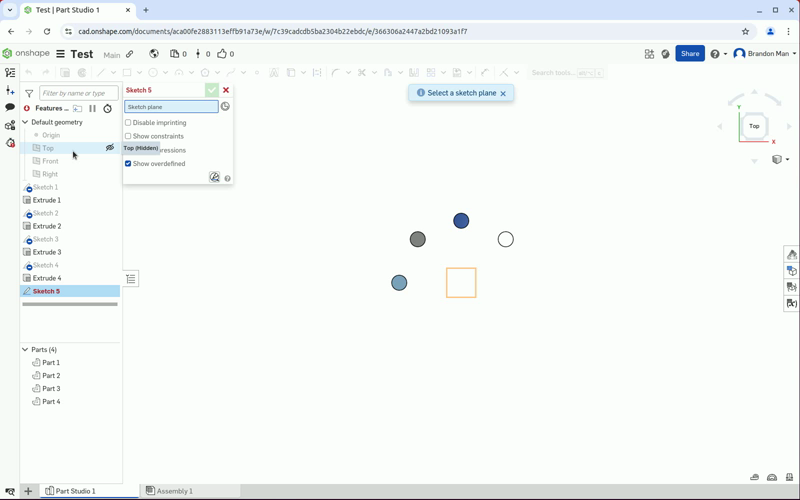
click(73, 150)
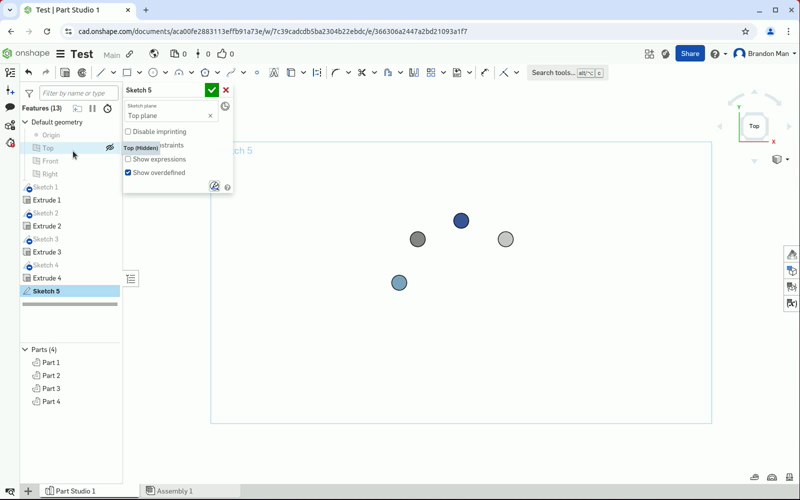
mouse_move(73, 352)
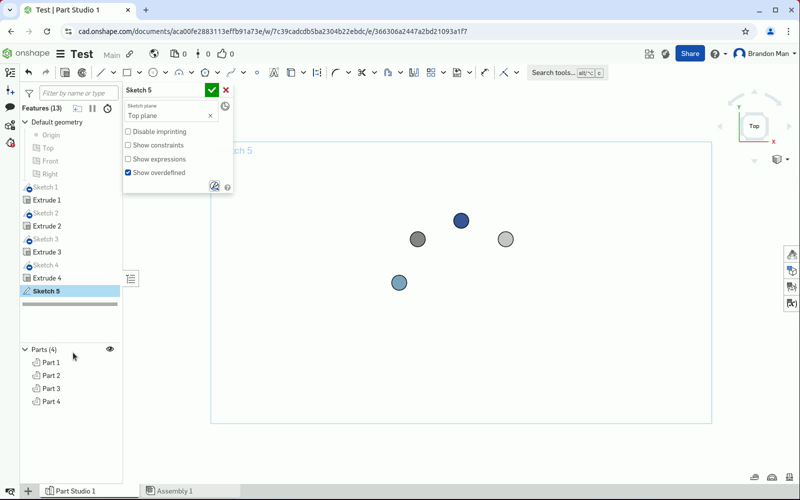
key(y)
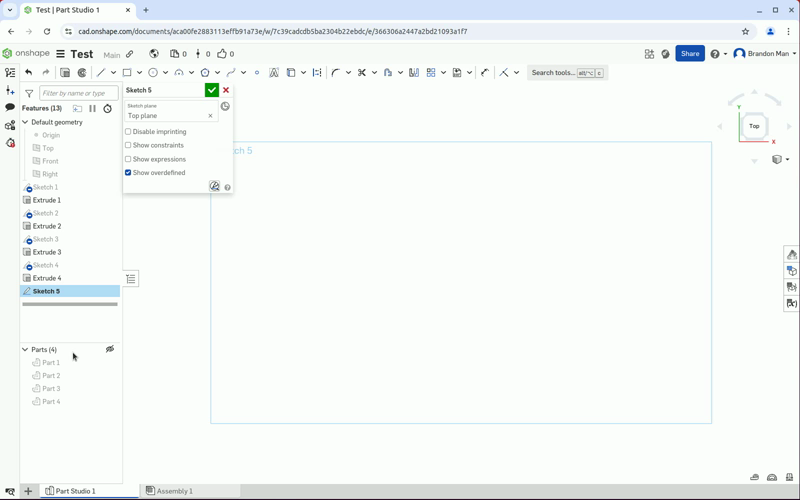
key(c)
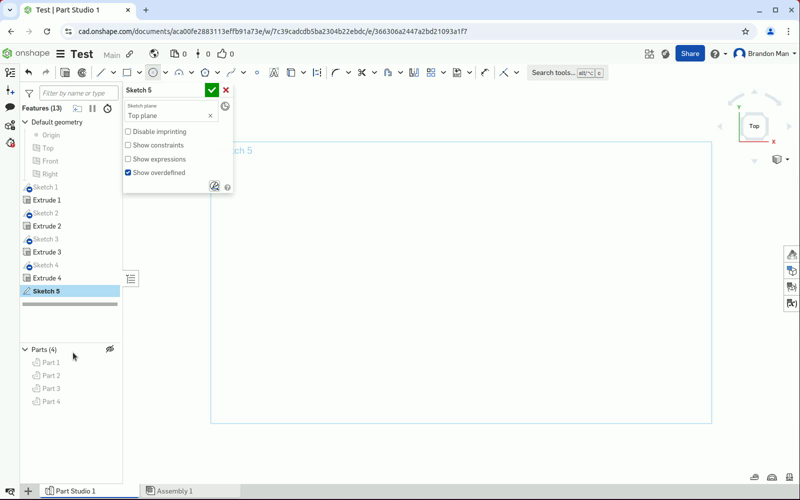
key_down(shift)
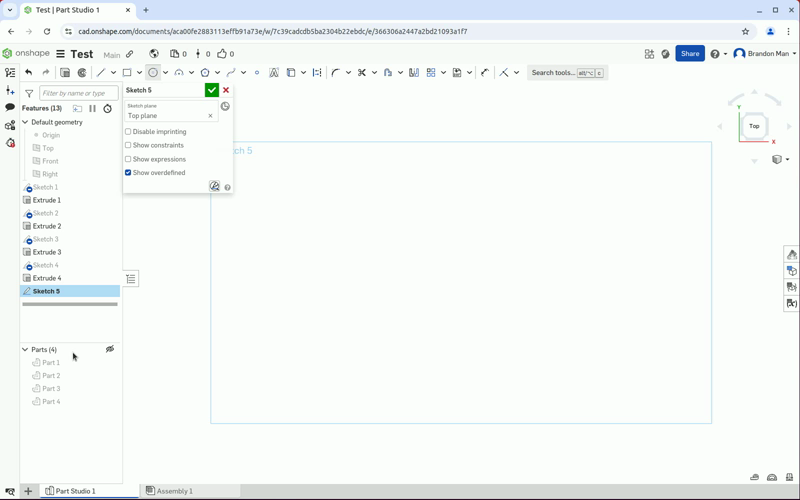
mouse_move(523, 282)
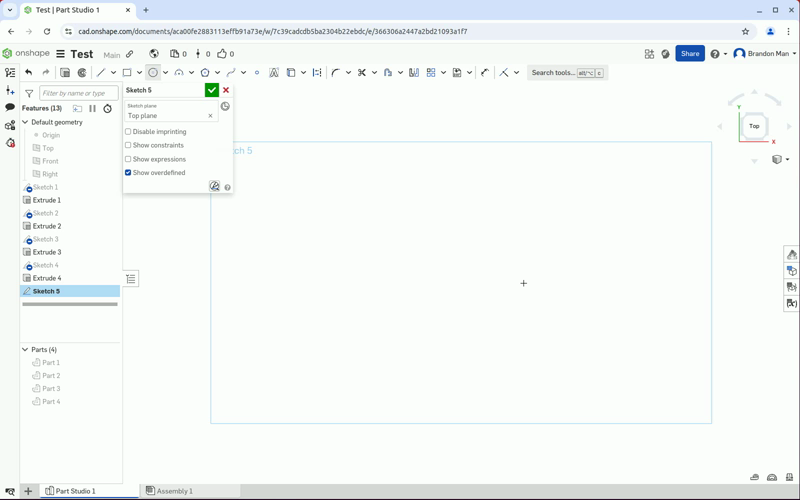
click(523, 282)
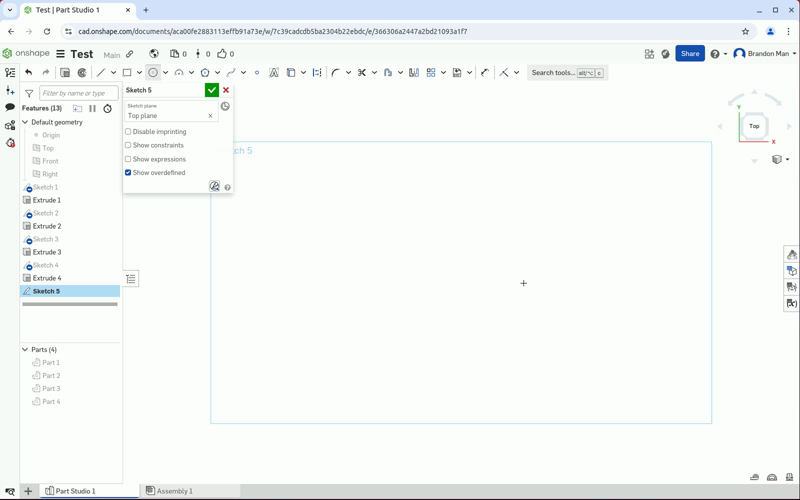
key_up(shift)
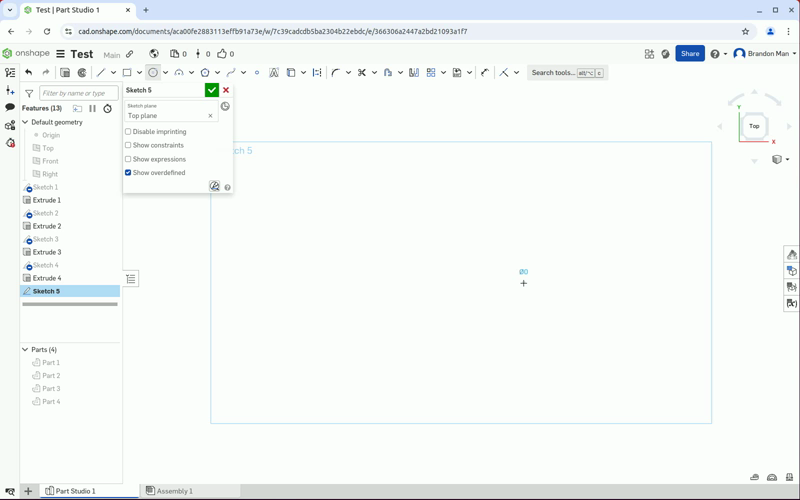
mouse_move(531, 282)
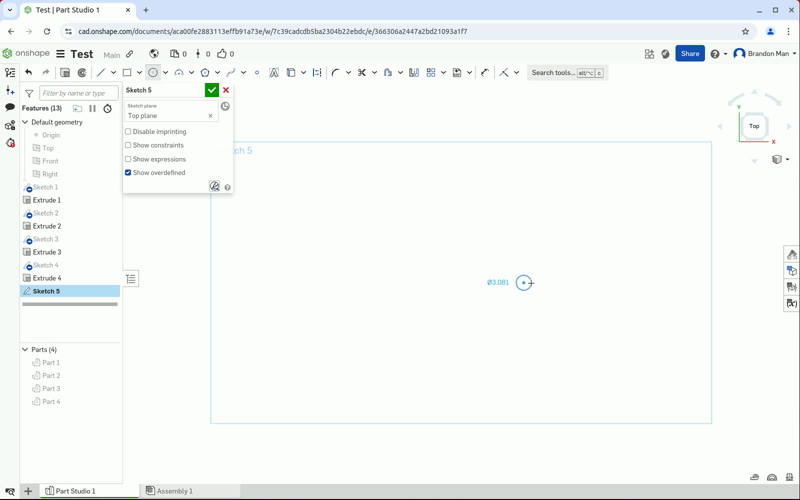
click(531, 282)
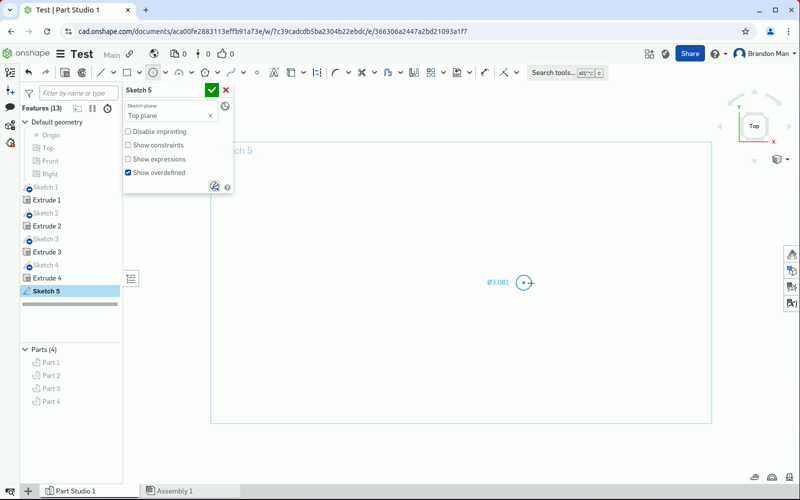
key(esc)
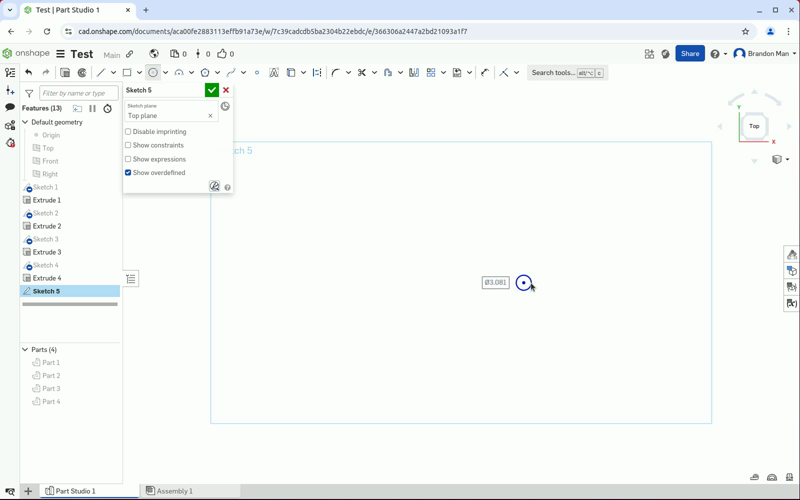
mouse_move(522, 282)
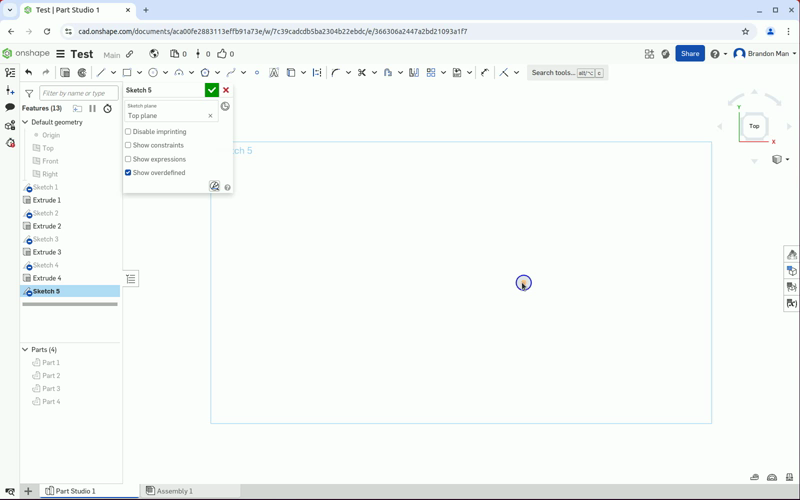
scroll(6)
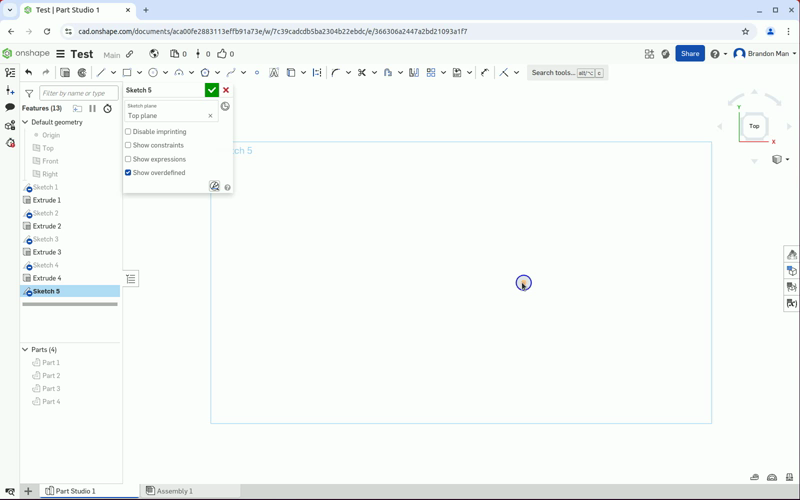
scroll(6)
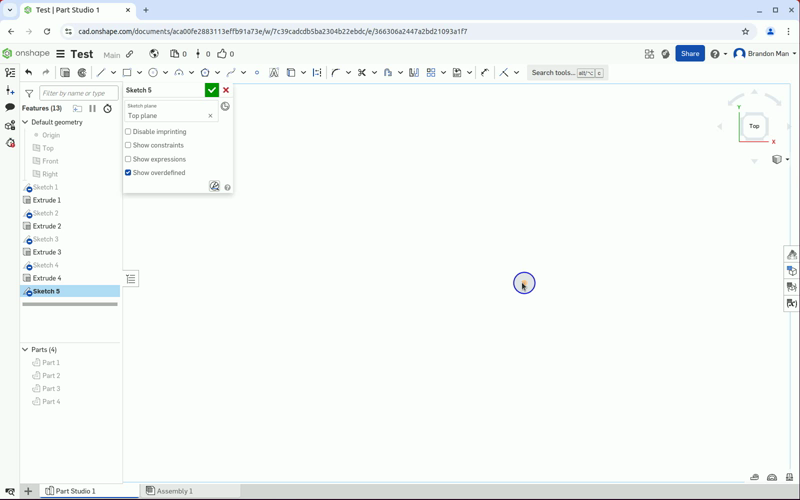
scroll(6)
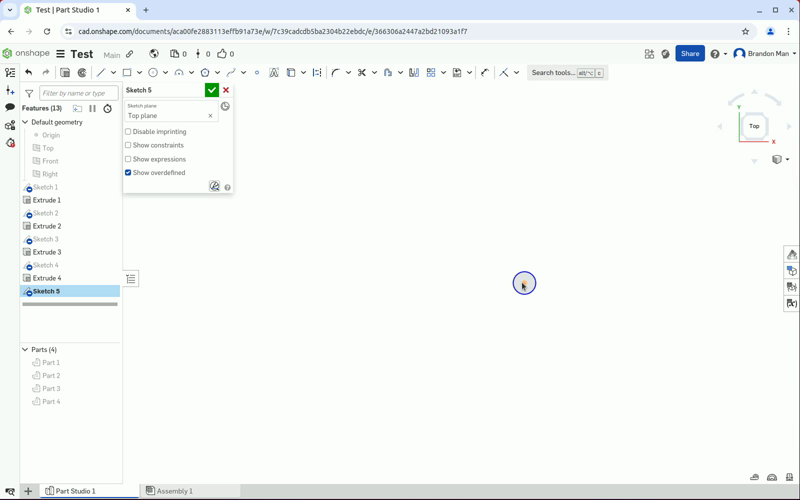
scroll(6)
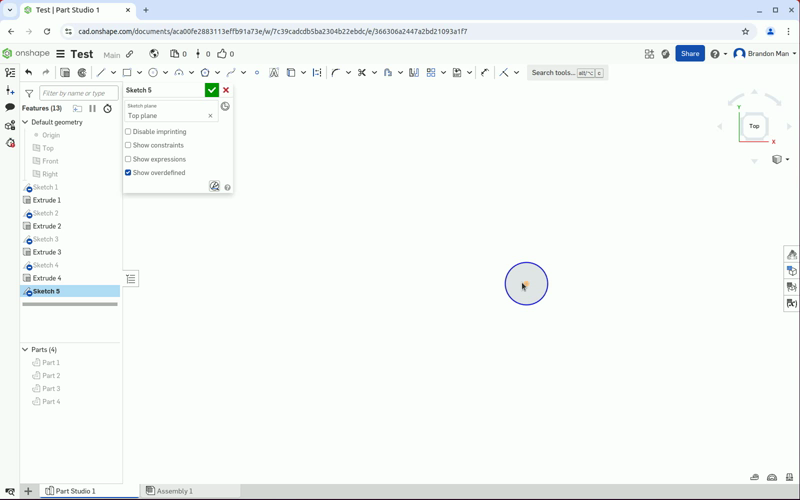
scroll(6)
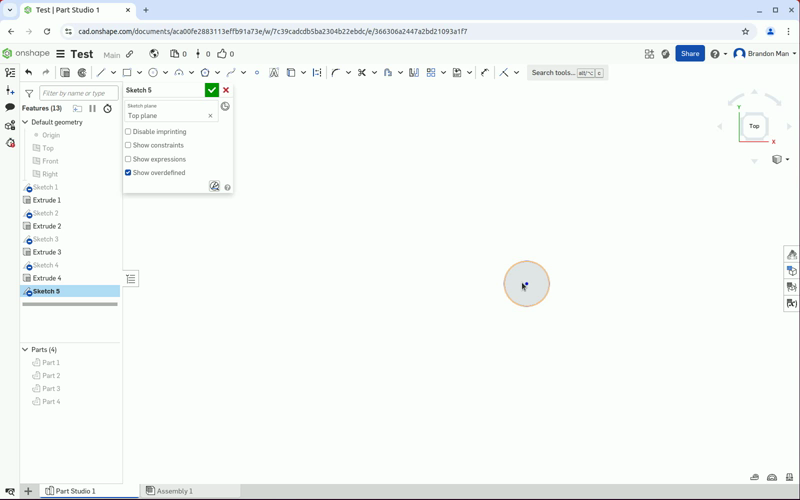
scroll(6)
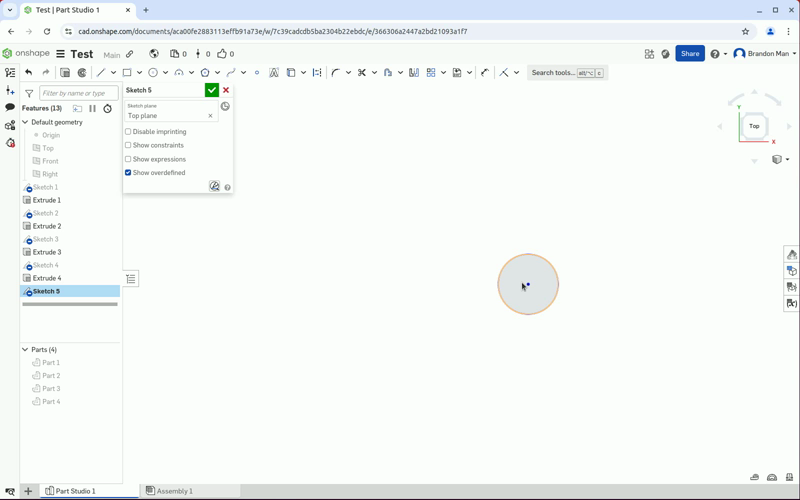
scroll(6)
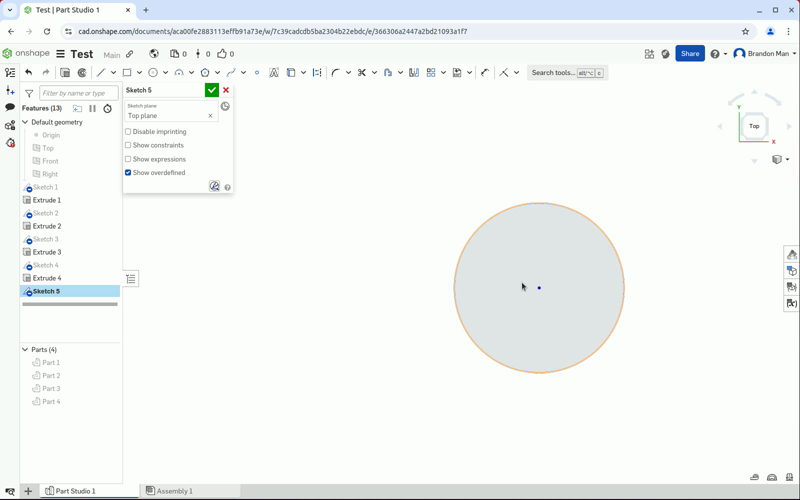
click(522, 282)
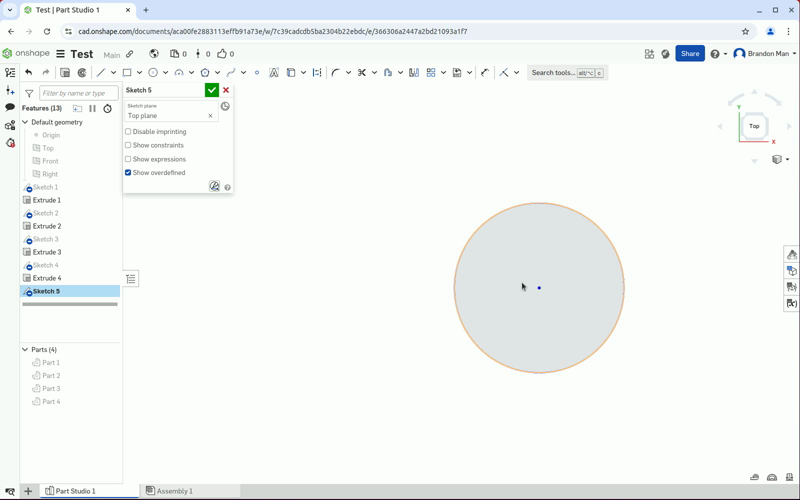
scroll(-6)
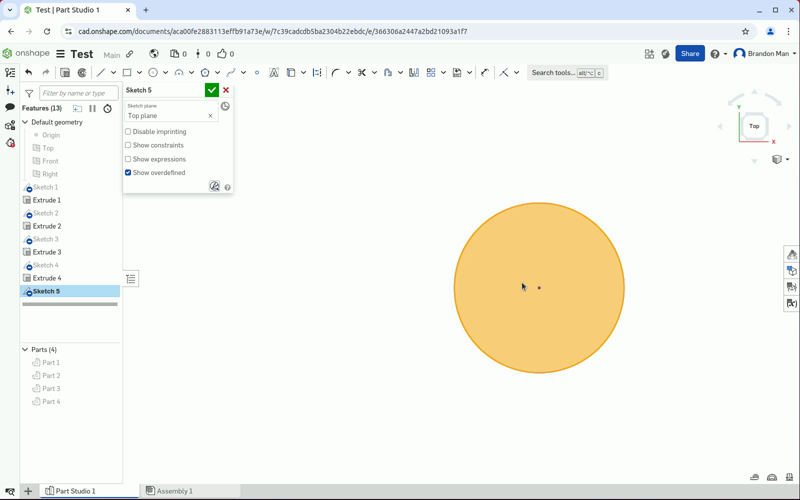
scroll(-6)
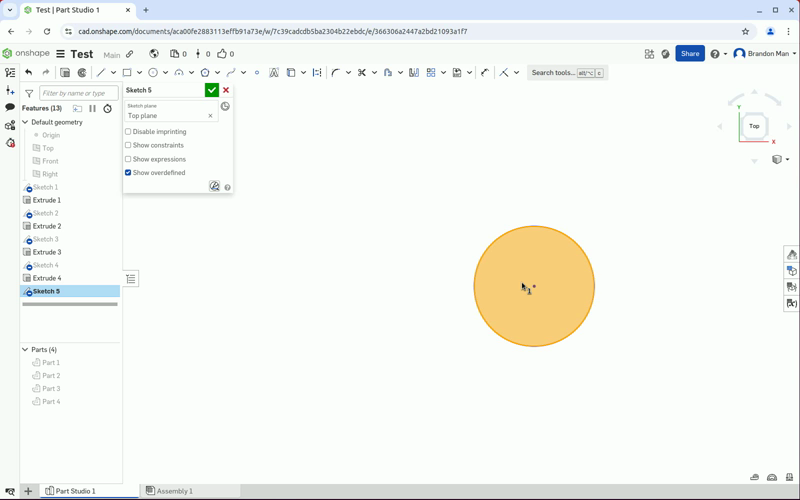
scroll(-6)
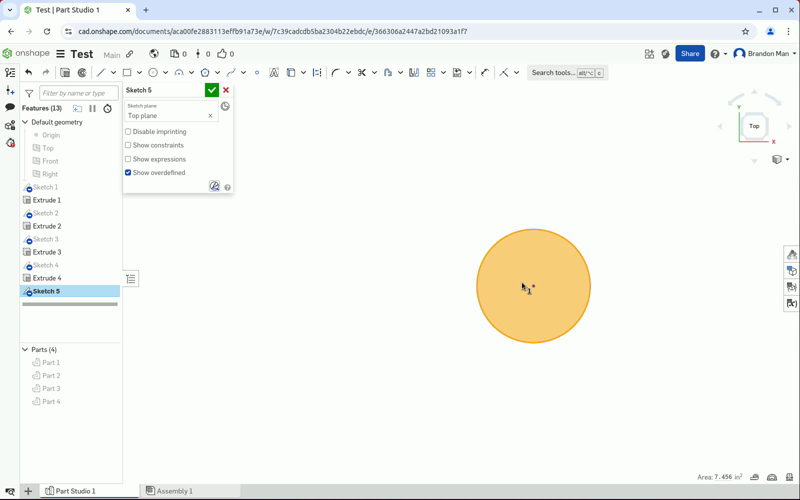
scroll(-6)
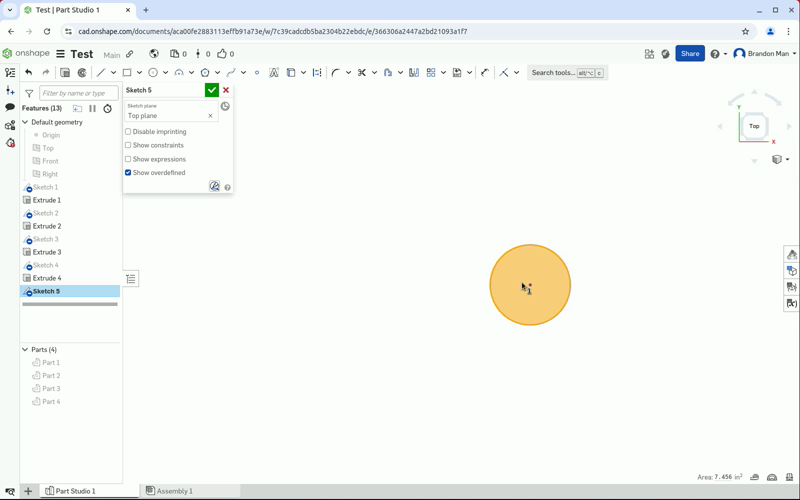
scroll(-6)
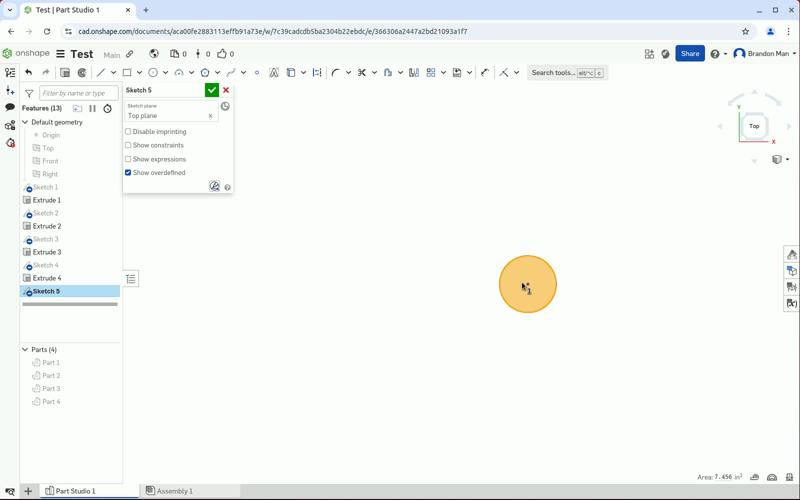
scroll(-6)
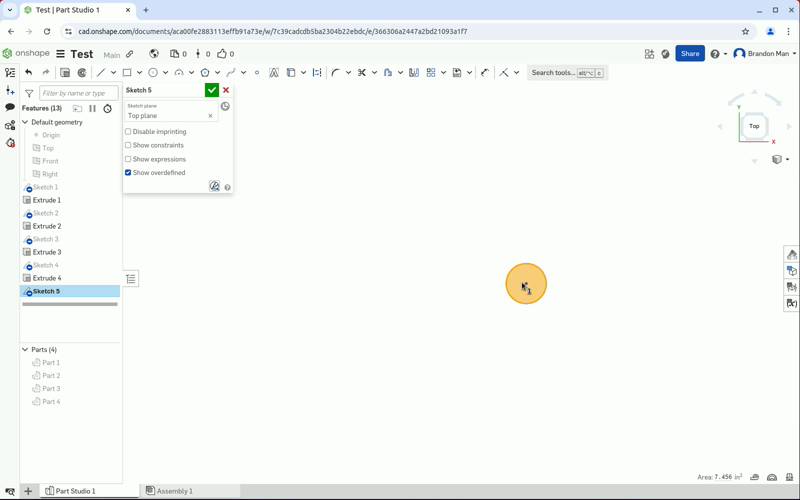
scroll(-6)
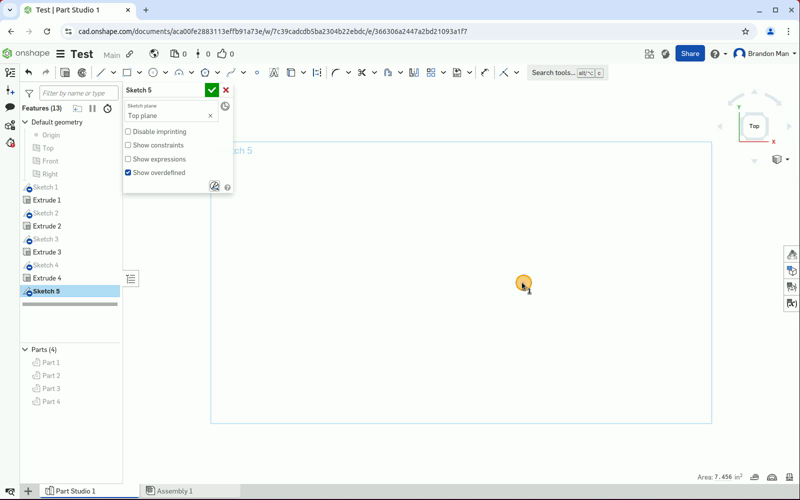
mouse_move(73, 352)
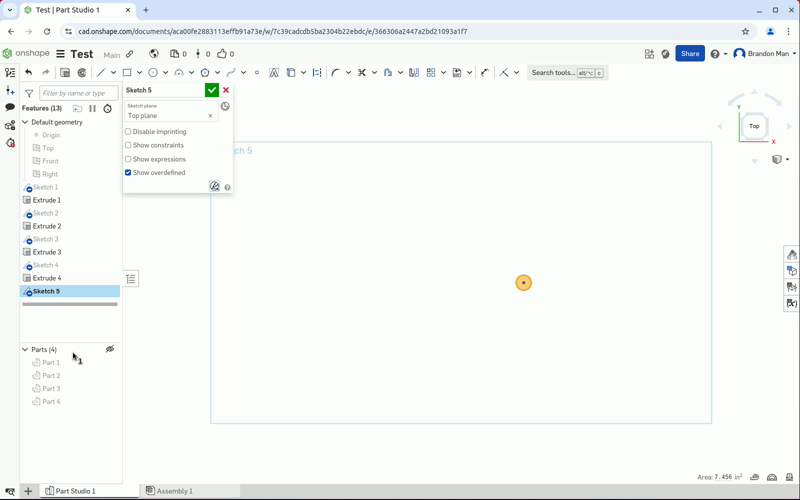
key(shift+y)
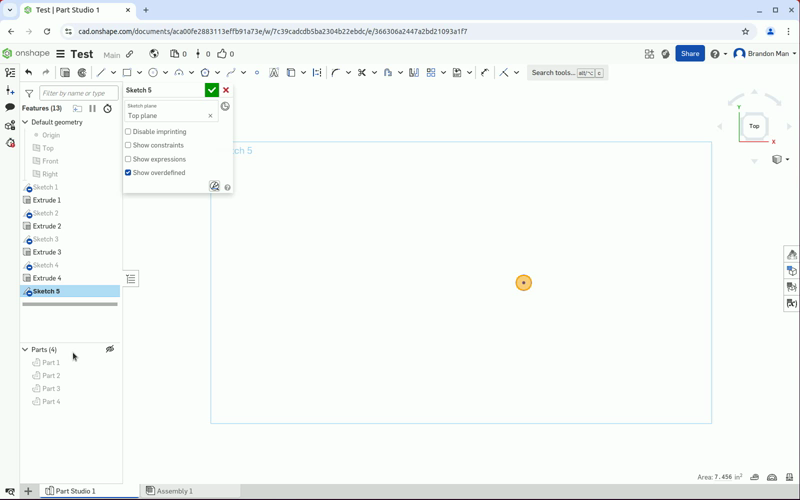
key(shift+e)
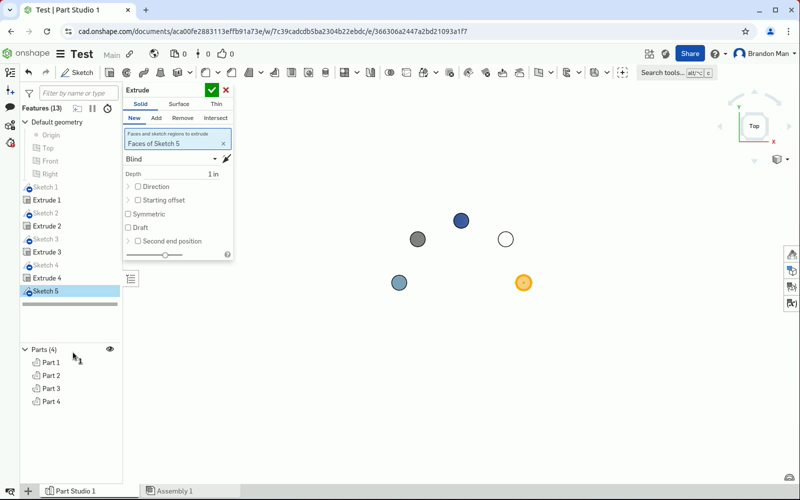
mouse_move(143, 106)
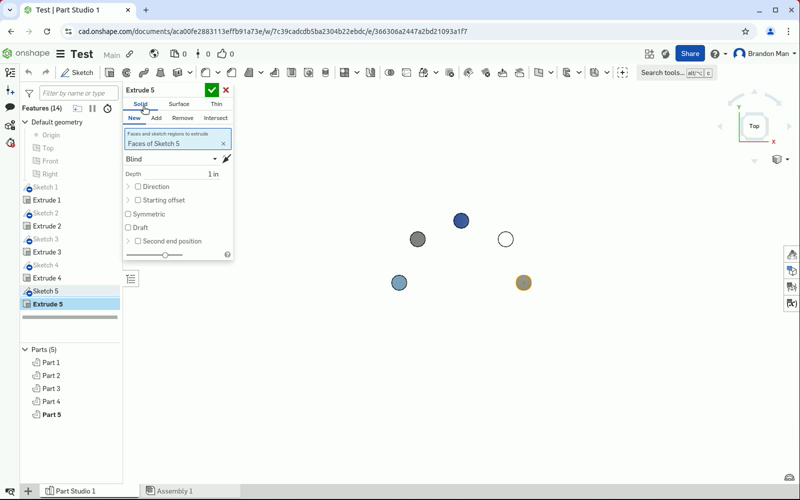
click(143, 106)
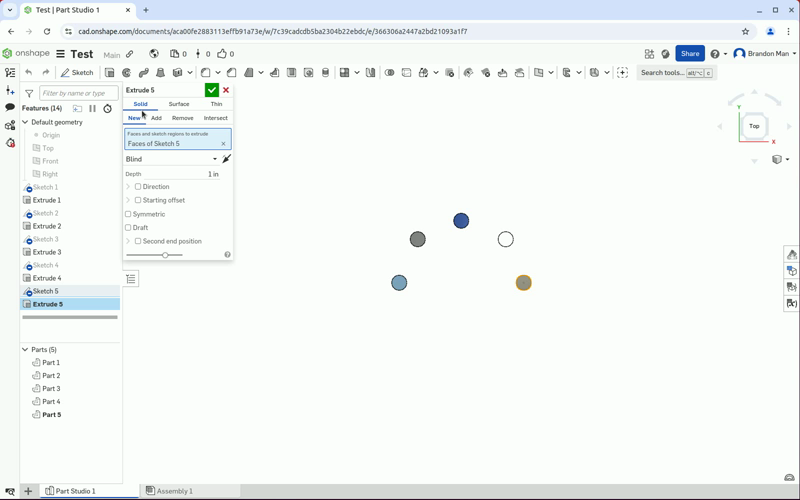
mouse_move(137, 120)
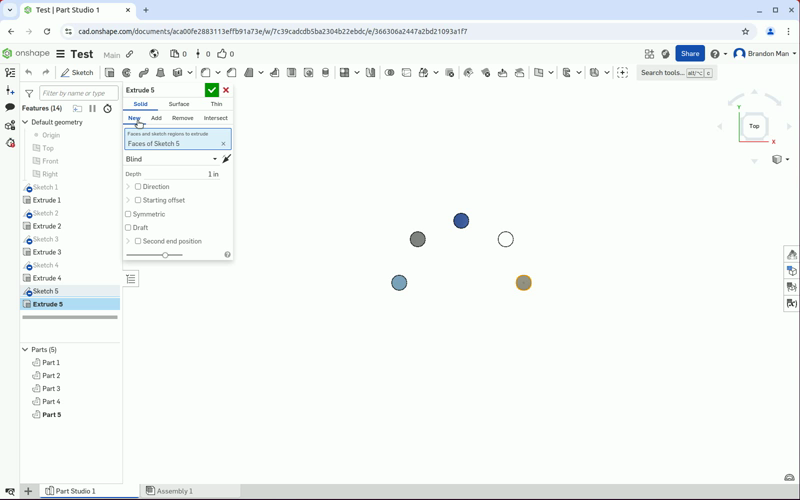
click(137, 120)
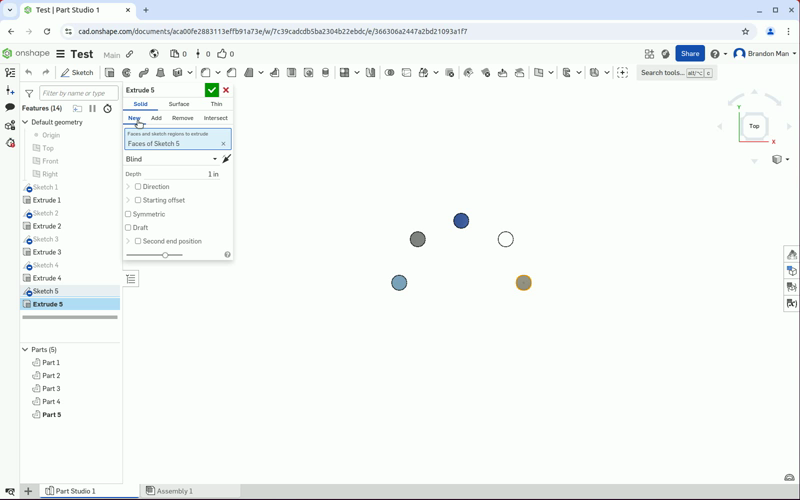
key(tab, 4)
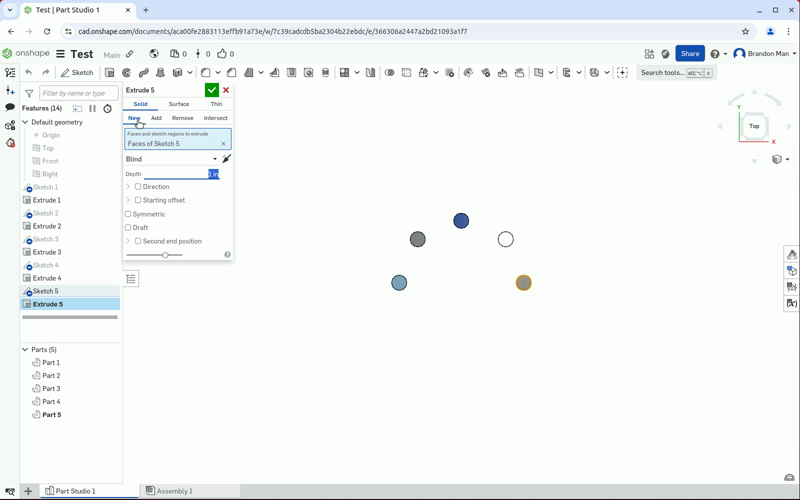
text(1.444)
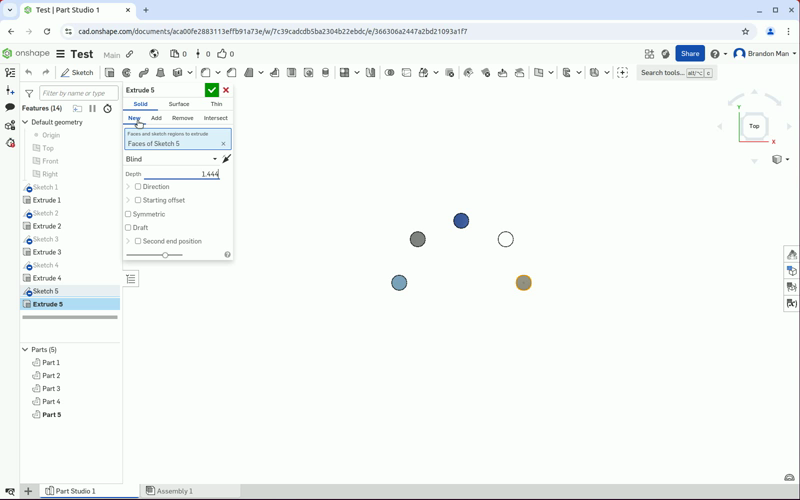
key(enter)
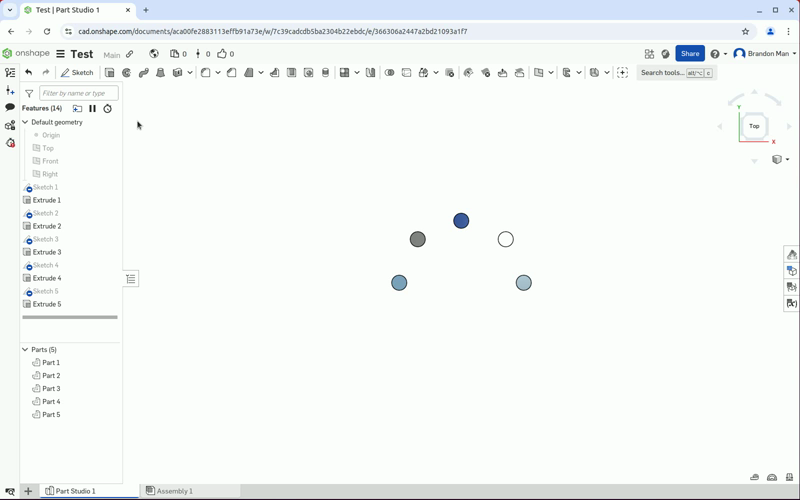
key(shift+h)
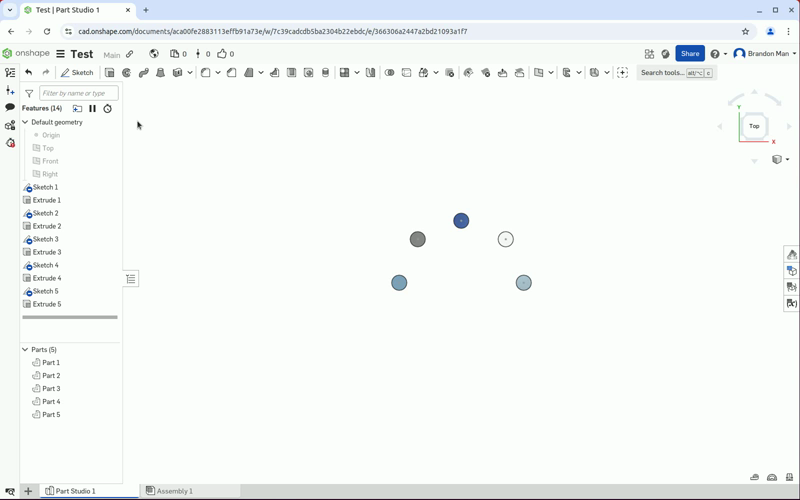
key(shift+h)
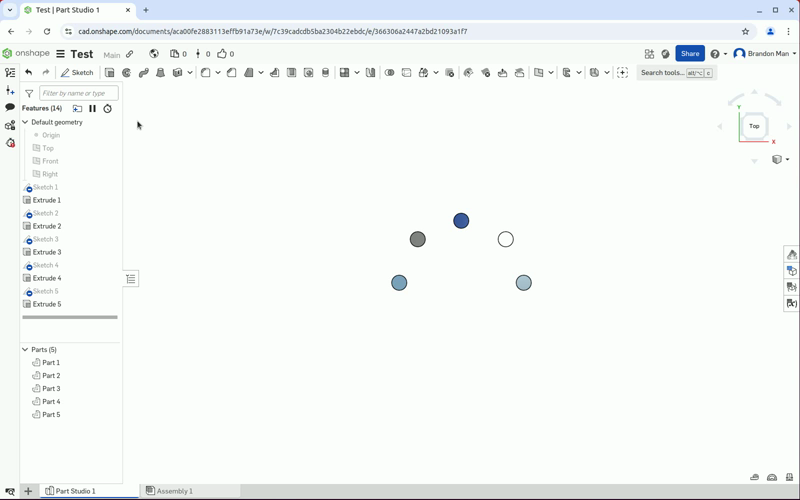
mouse_move(73, 189)
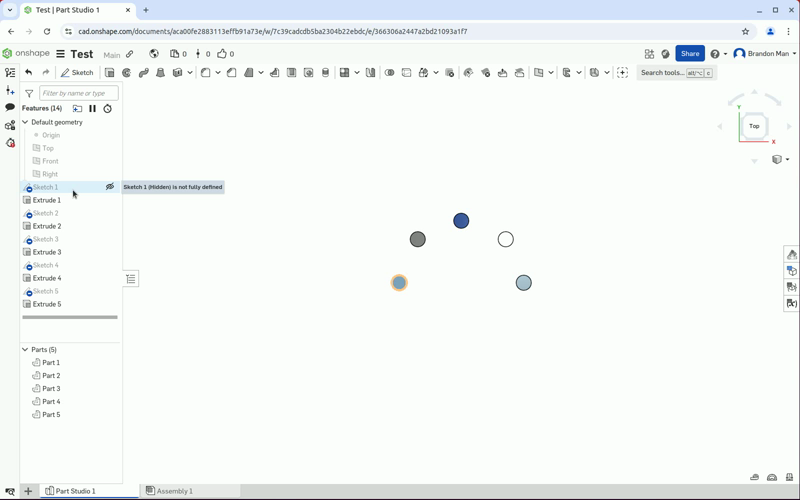
click(73, 189)
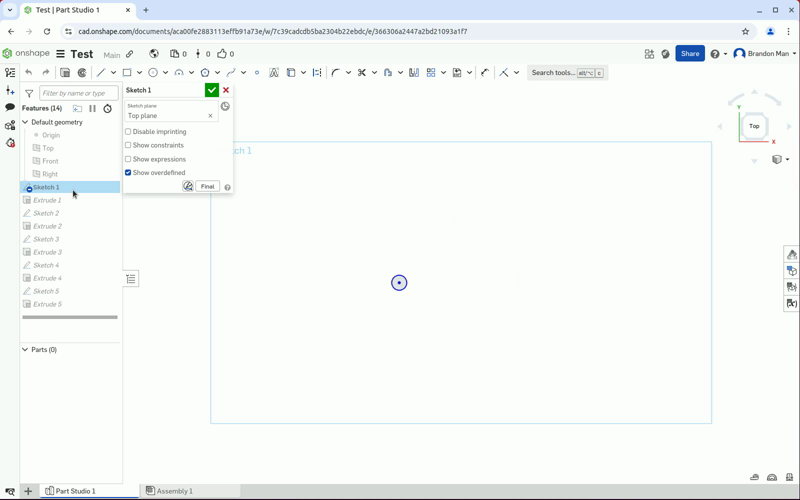
mouse_move(229, 92)
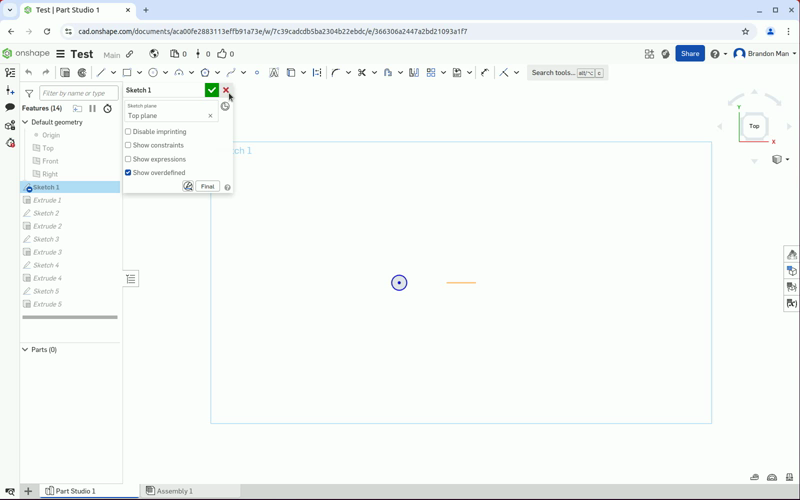
click(229, 92)
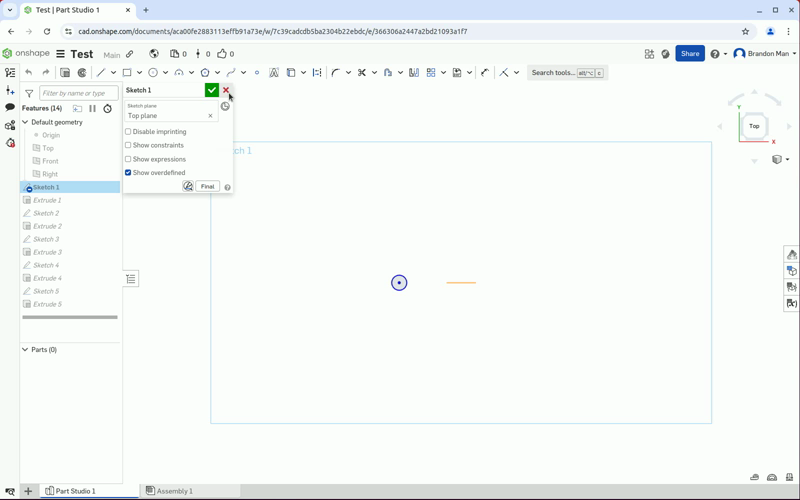
key(shift+s)
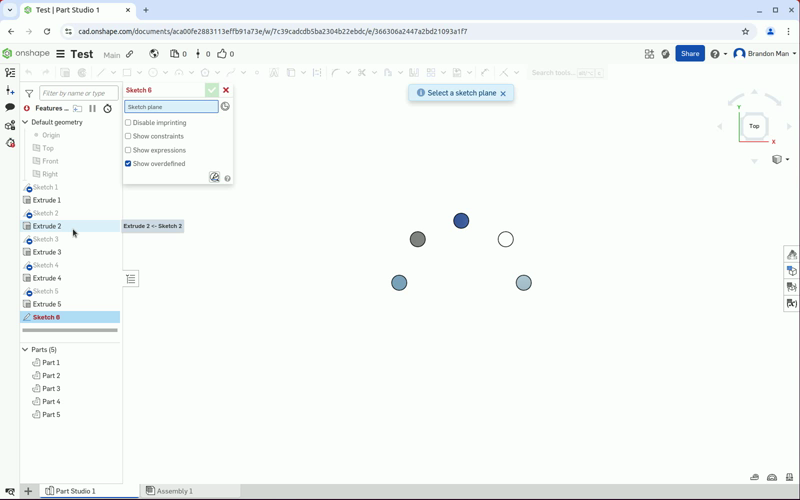
scroll(3)
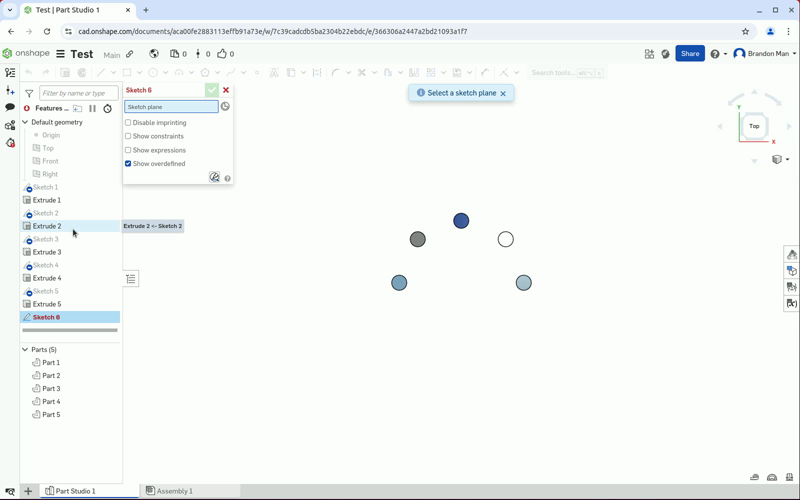
mouse_move(73, 150)
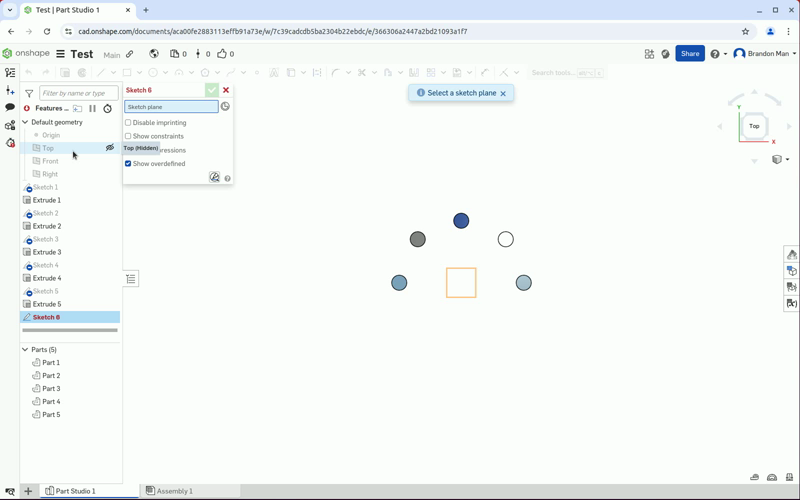
click(73, 150)
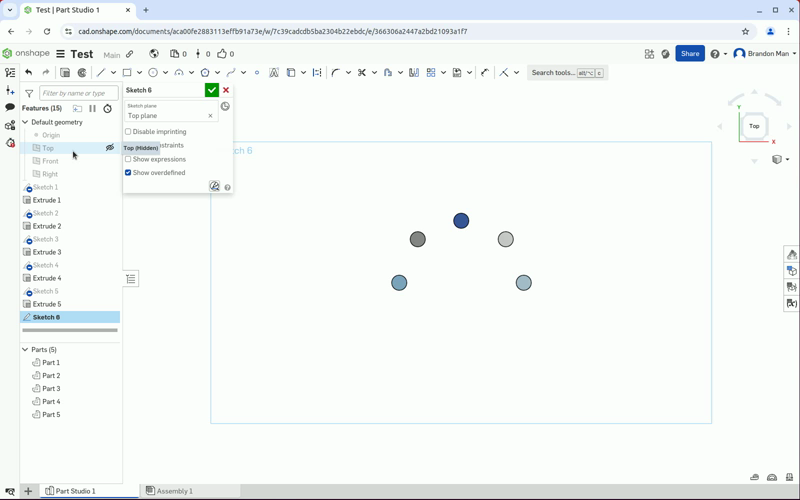
mouse_move(73, 352)
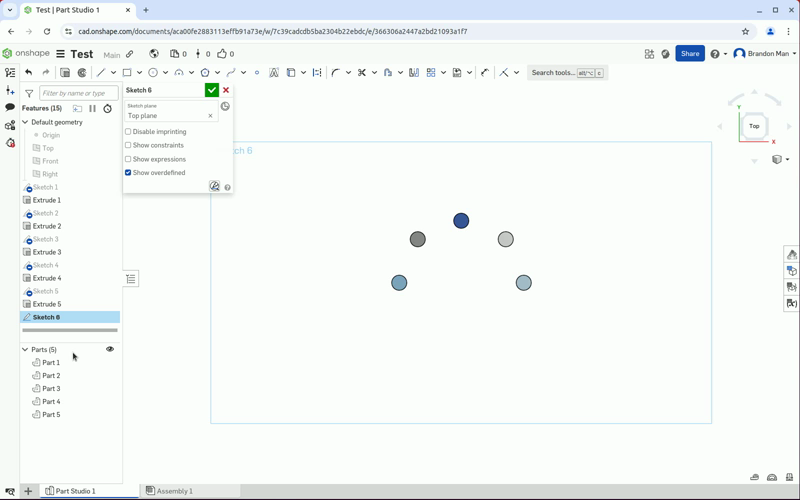
key(y)
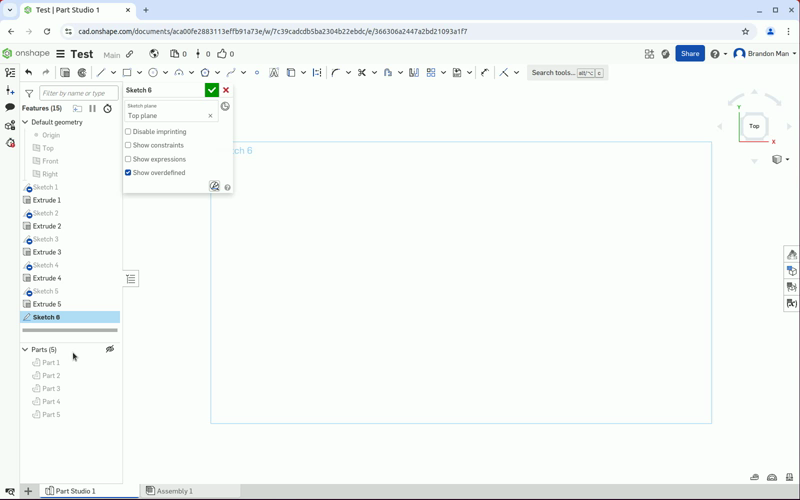
key(c)
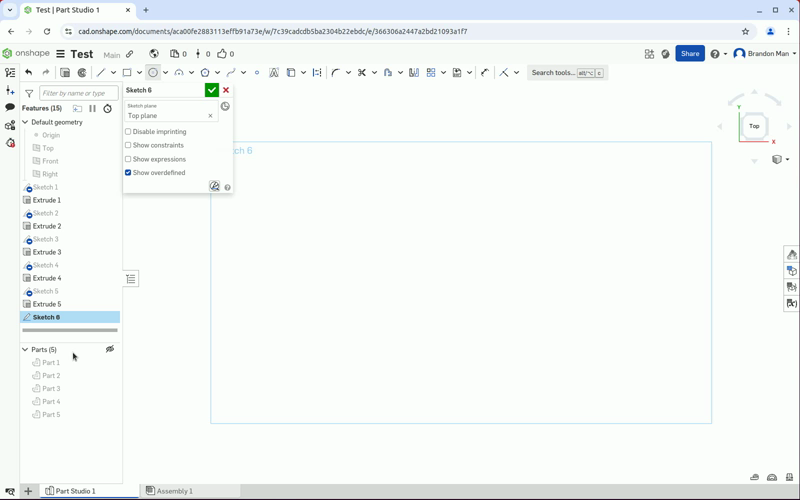
key_down(shift)
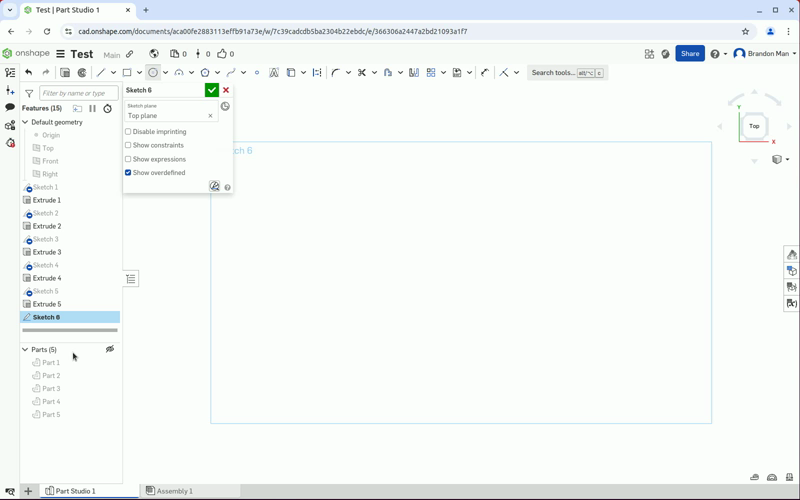
mouse_move(505, 327)
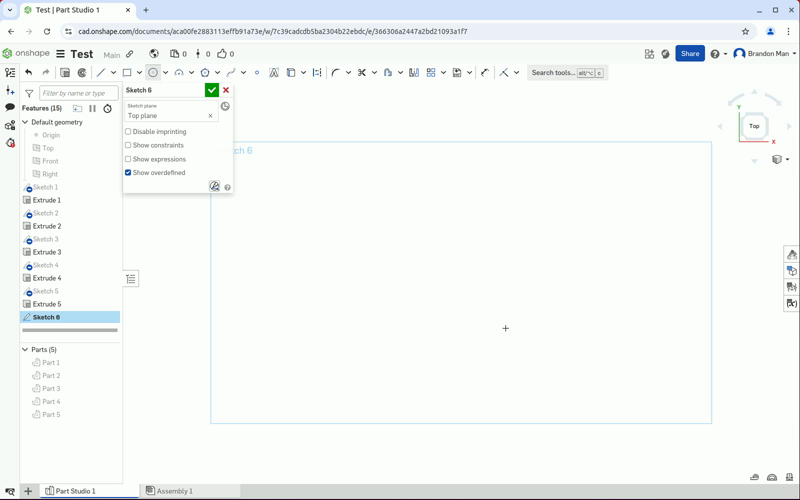
click(505, 327)
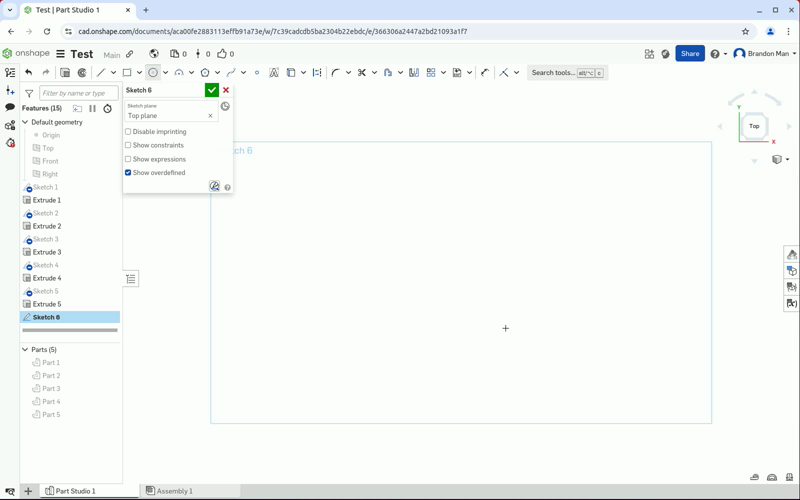
key_up(shift)
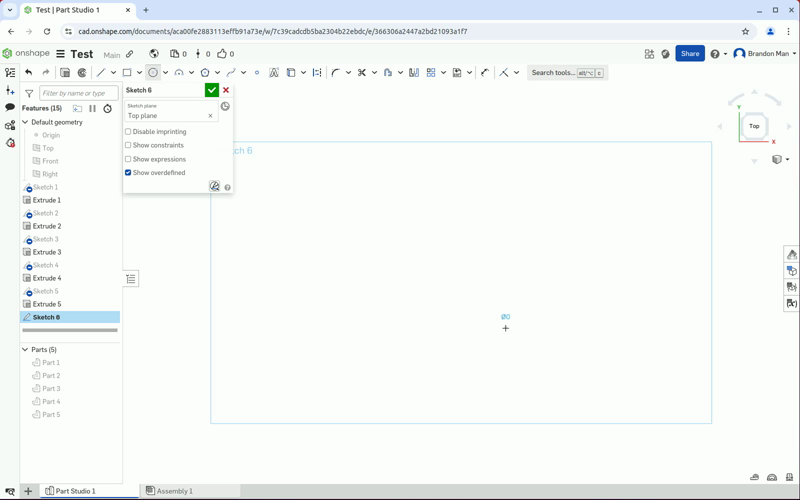
mouse_move(513, 327)
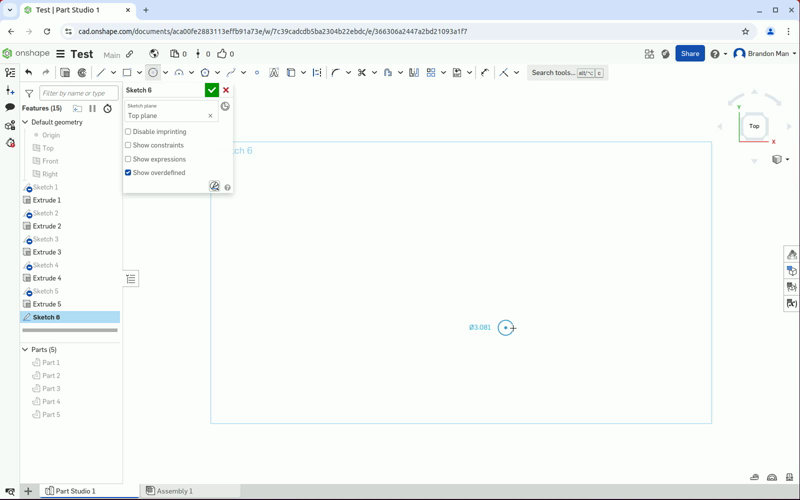
click(513, 327)
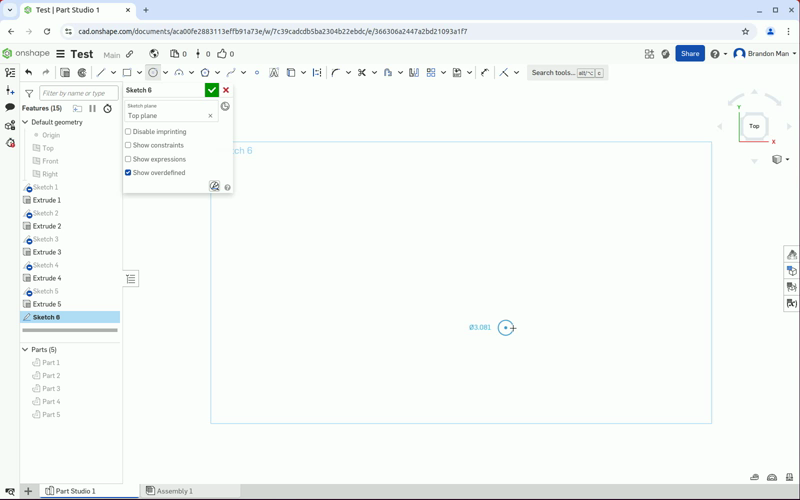
key(esc)
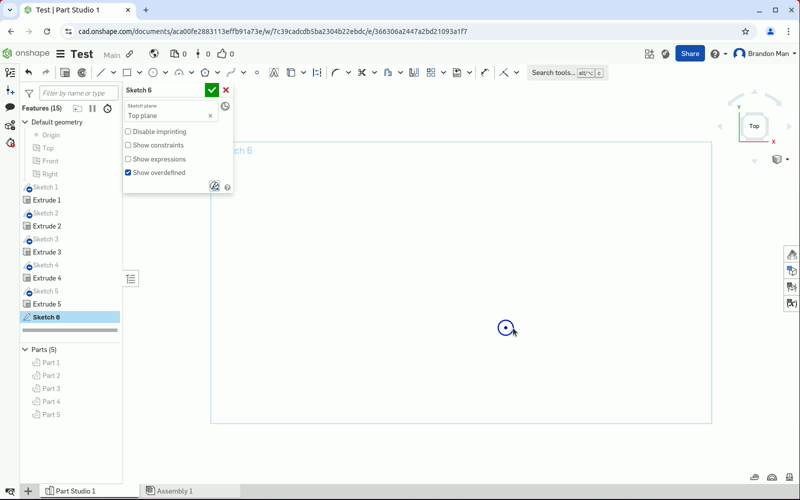
mouse_move(503, 333)
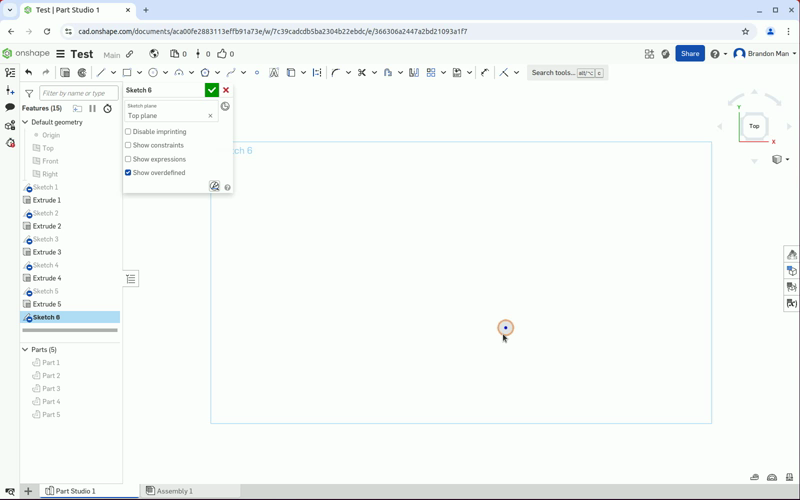
scroll(6)
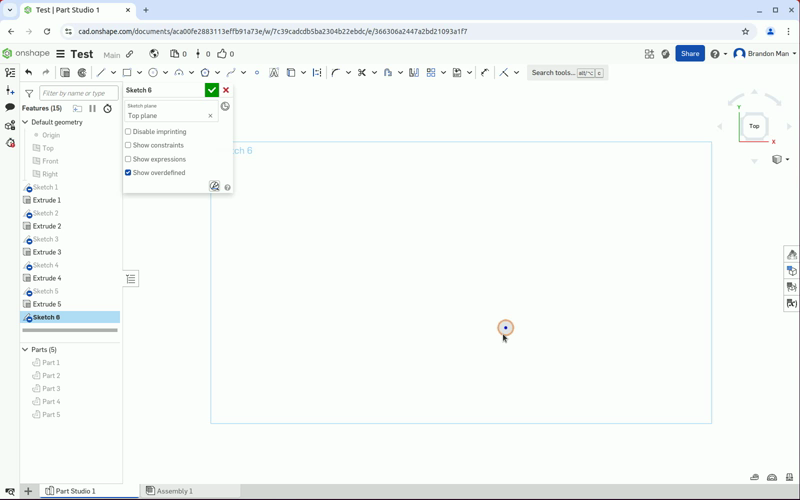
scroll(6)
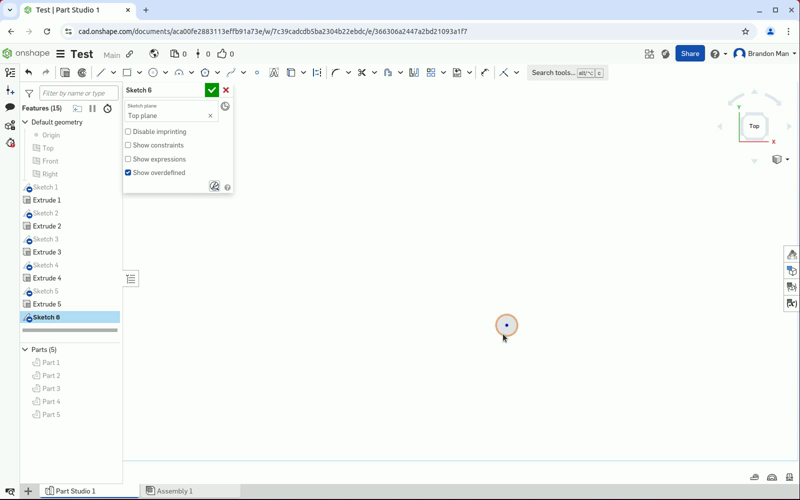
scroll(6)
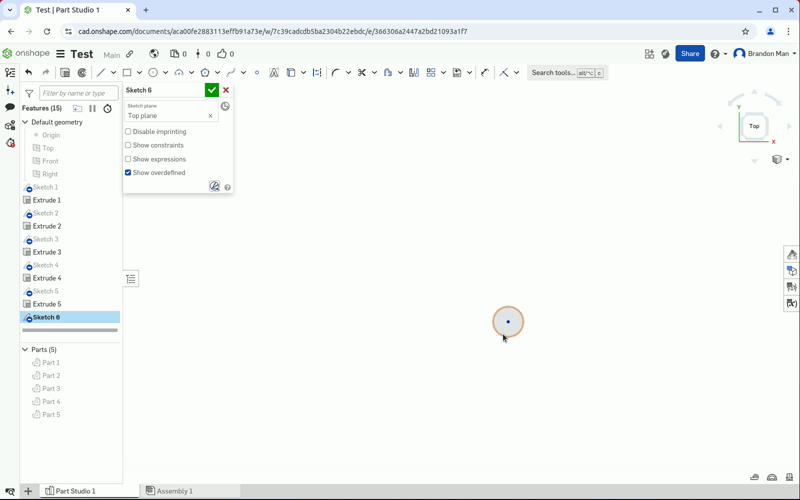
scroll(6)
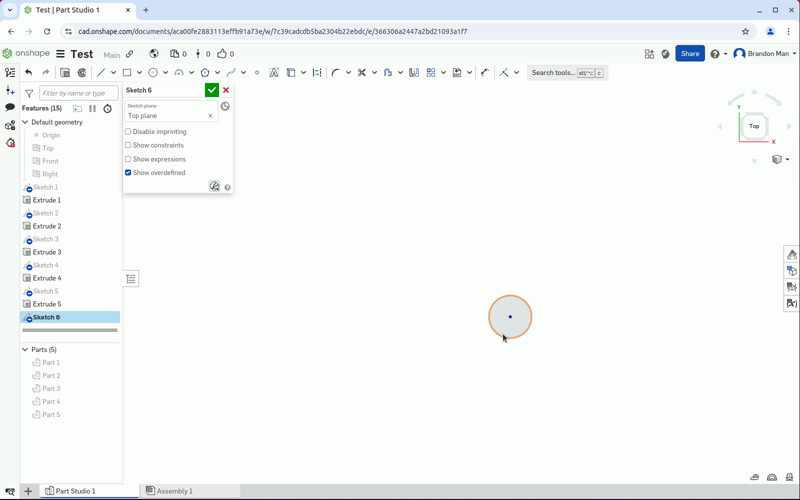
scroll(6)
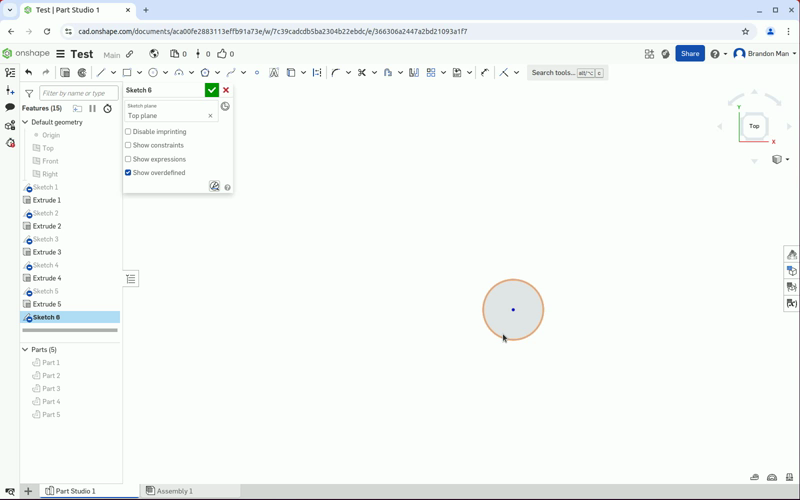
scroll(6)
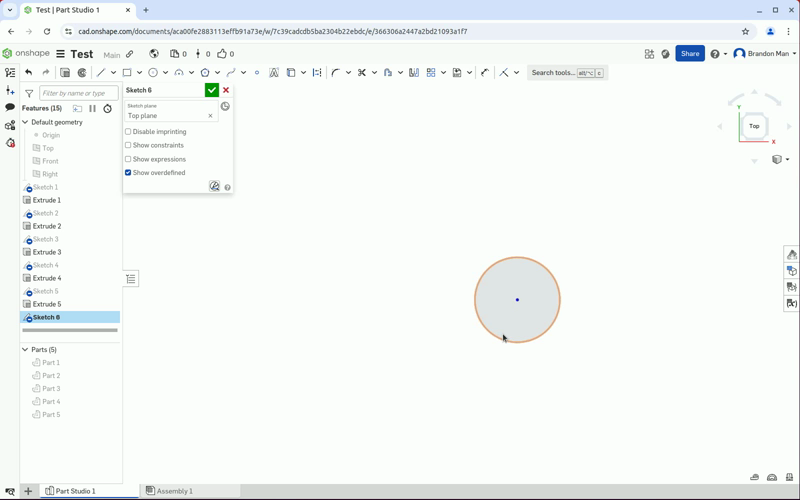
scroll(6)
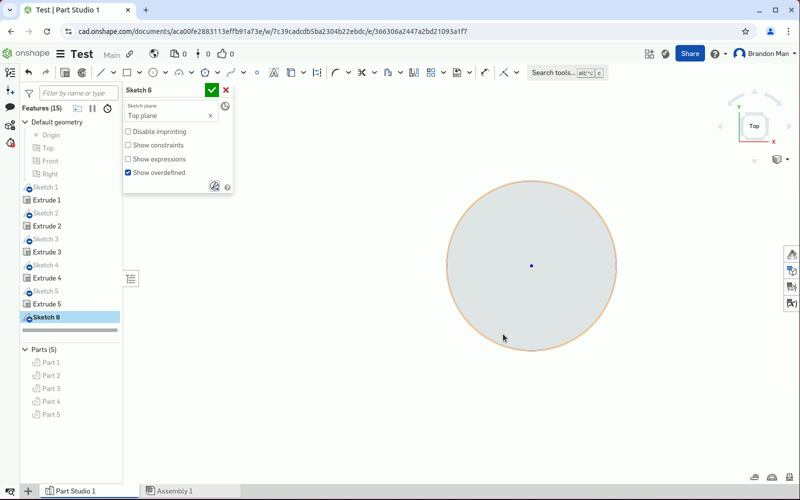
click(503, 333)
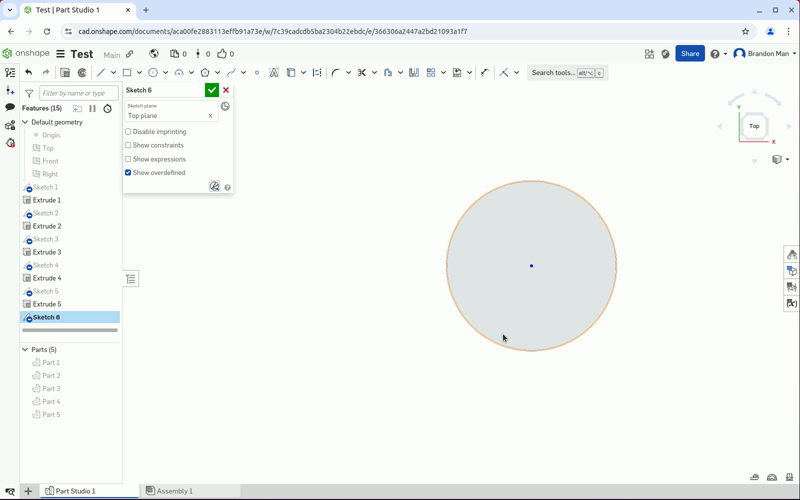
scroll(-6)
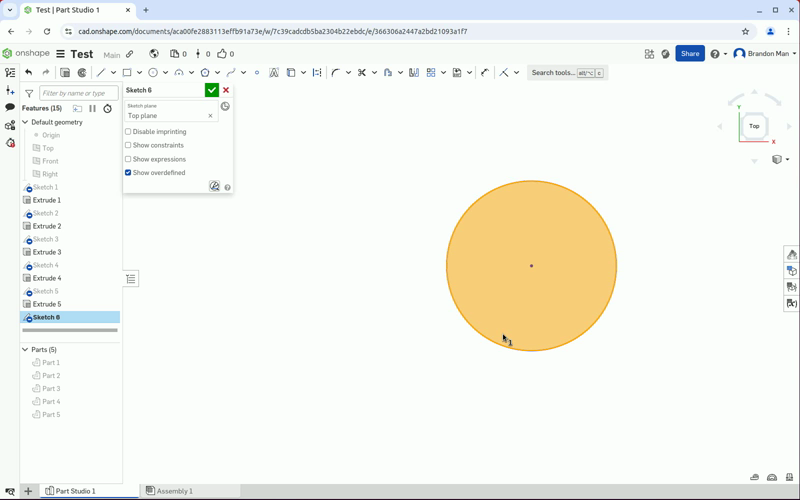
scroll(-6)
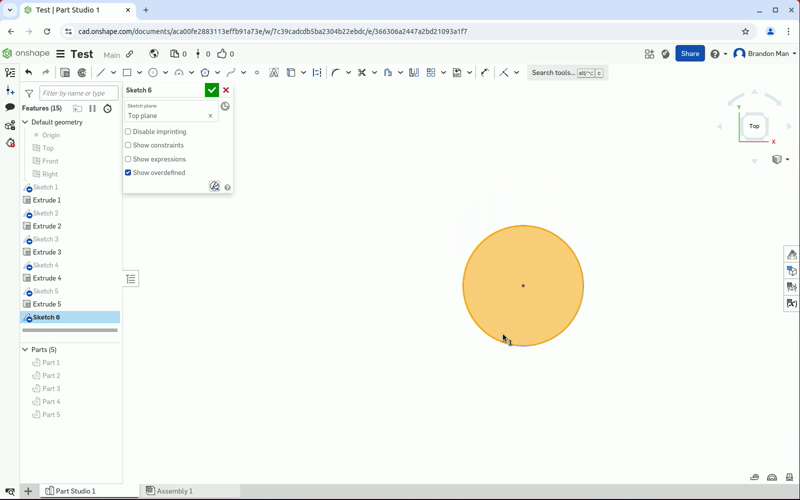
scroll(-6)
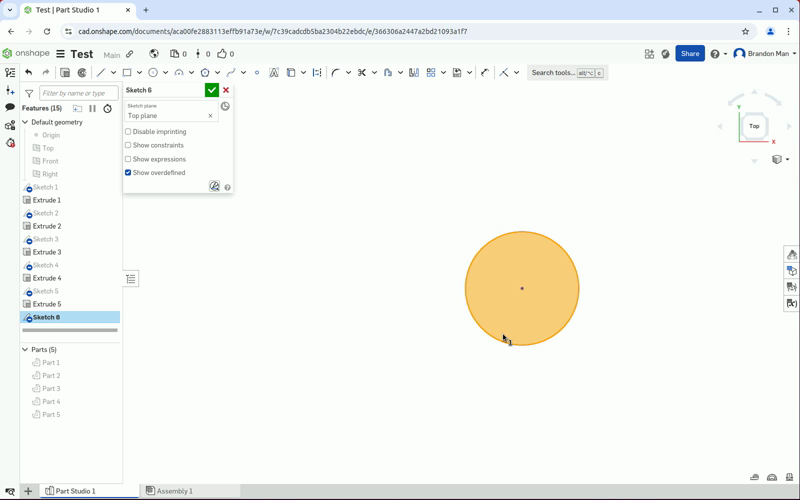
scroll(-6)
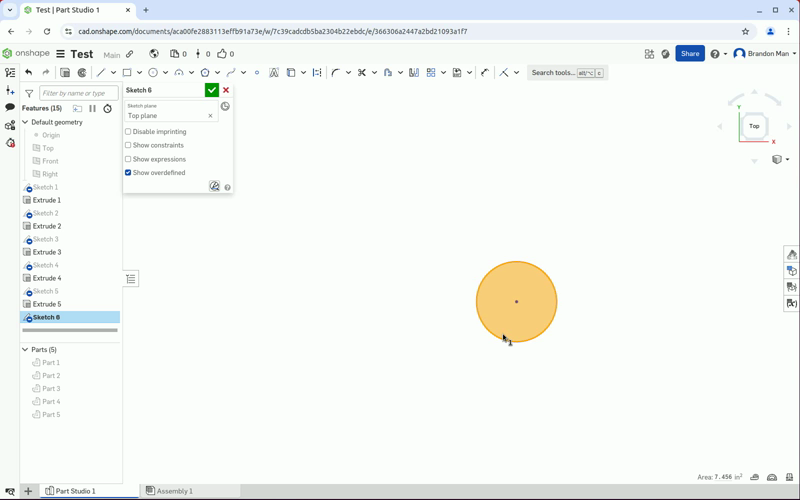
scroll(-6)
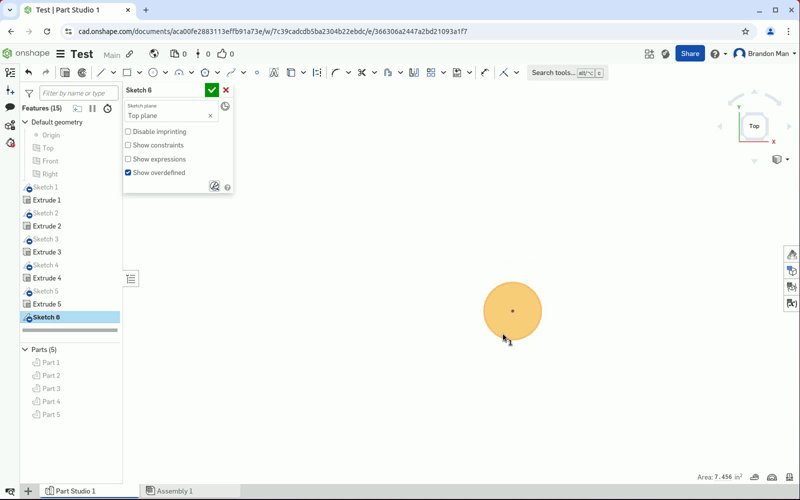
scroll(-6)
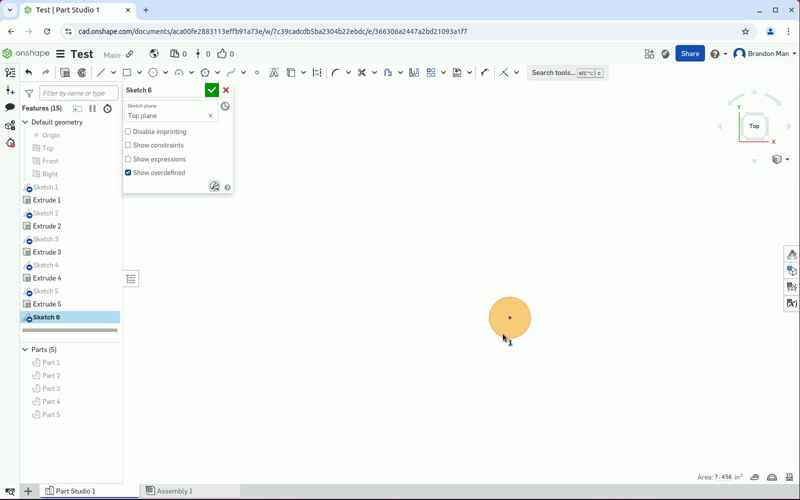
scroll(-6)
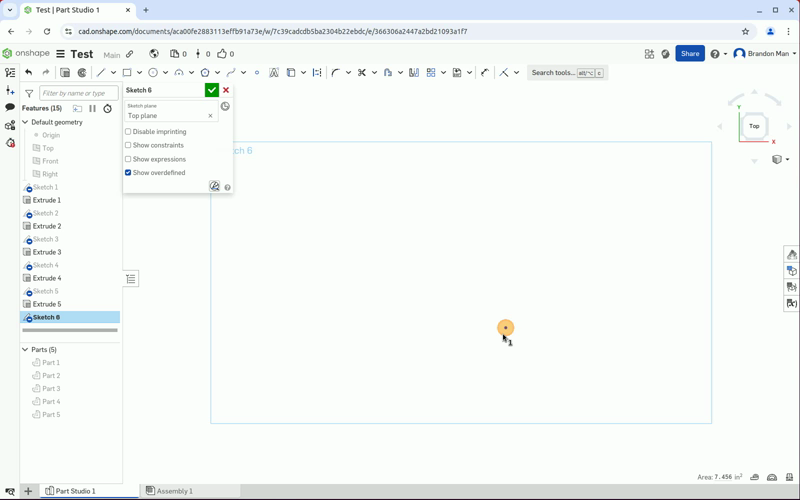
mouse_move(73, 352)
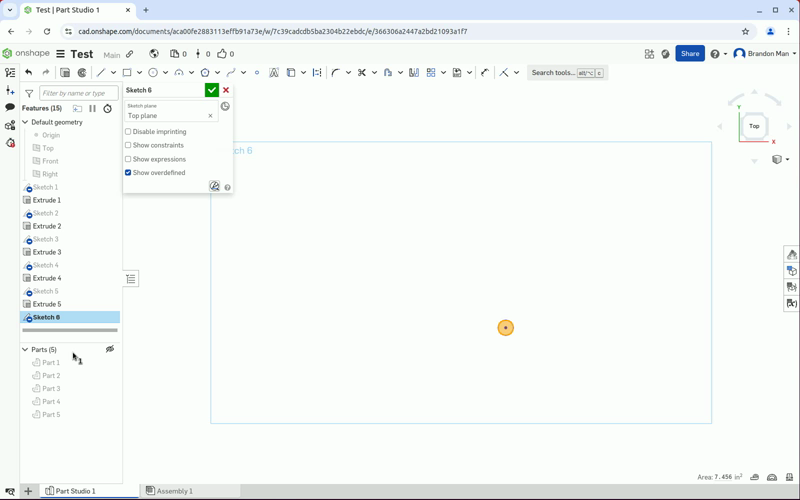
key(shift+y)
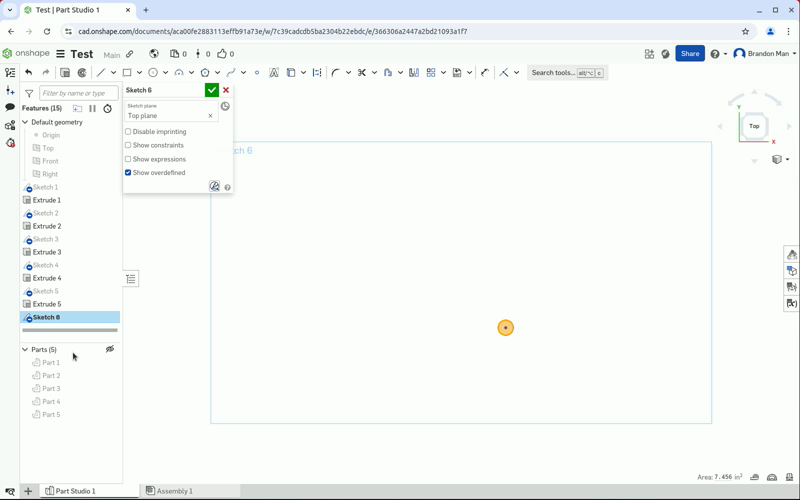
key(shift+e)
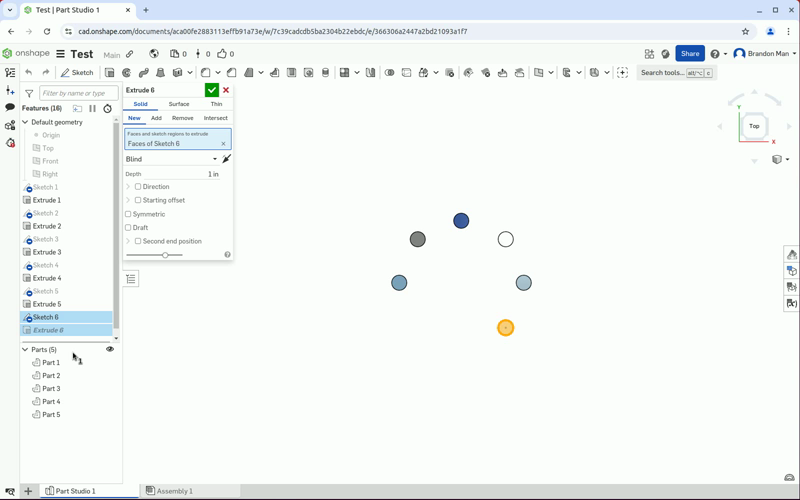
mouse_move(143, 106)
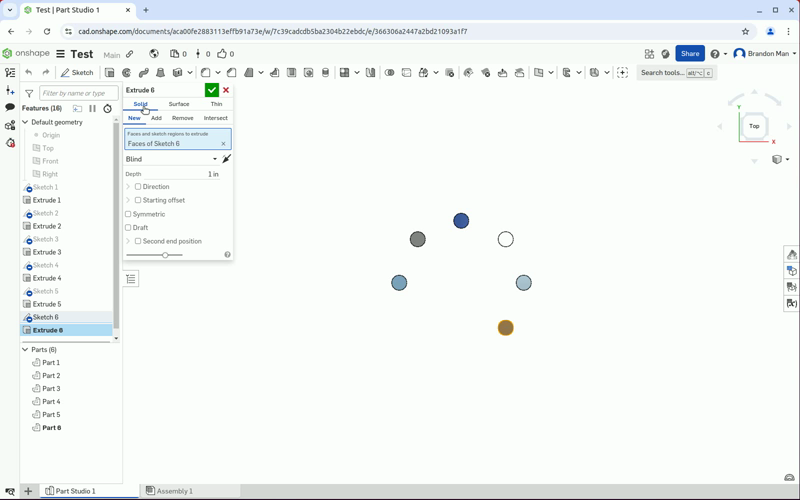
click(143, 106)
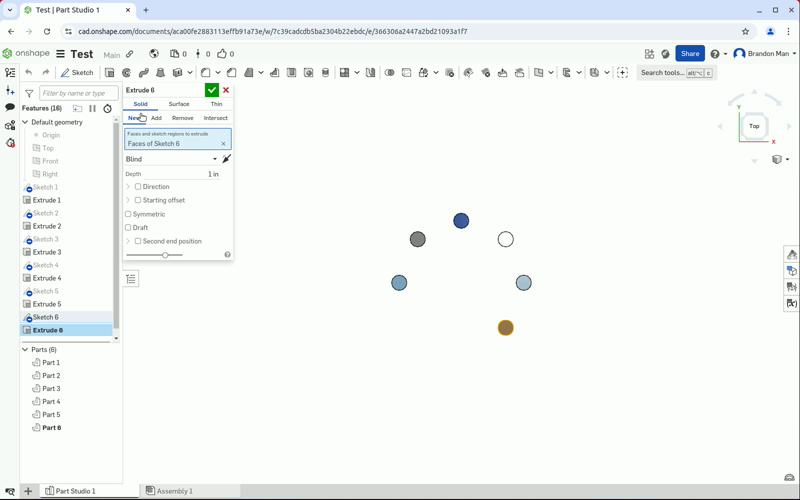
mouse_move(137, 120)
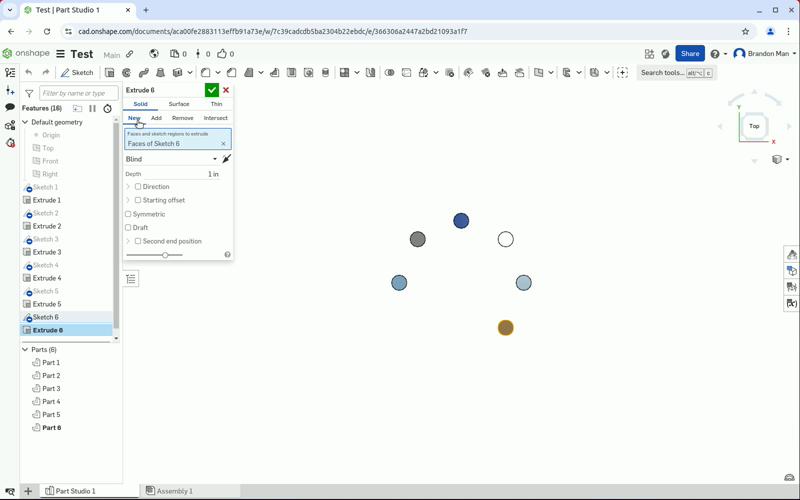
click(137, 120)
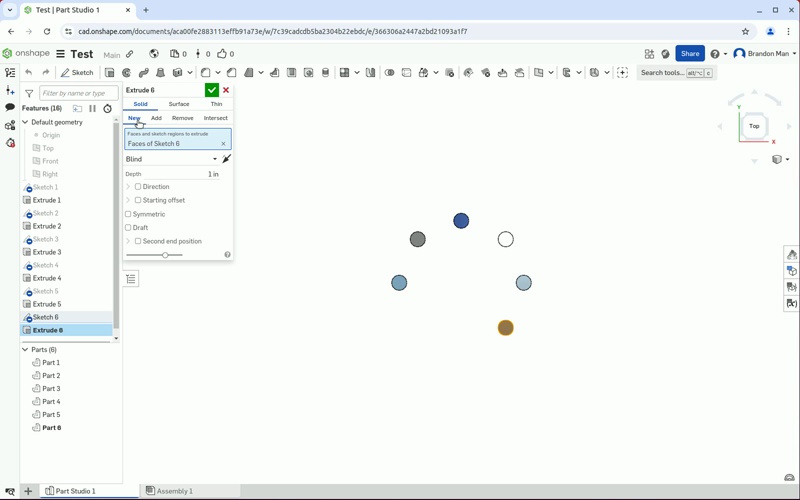
key(tab, 4)
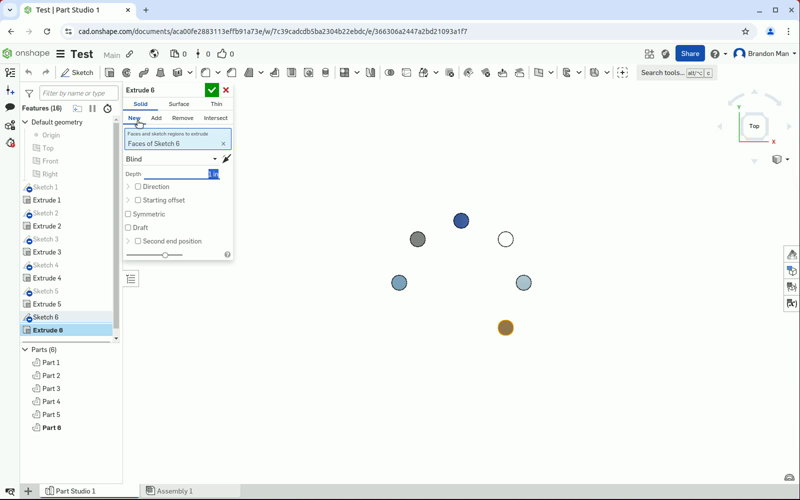
text(1.444)
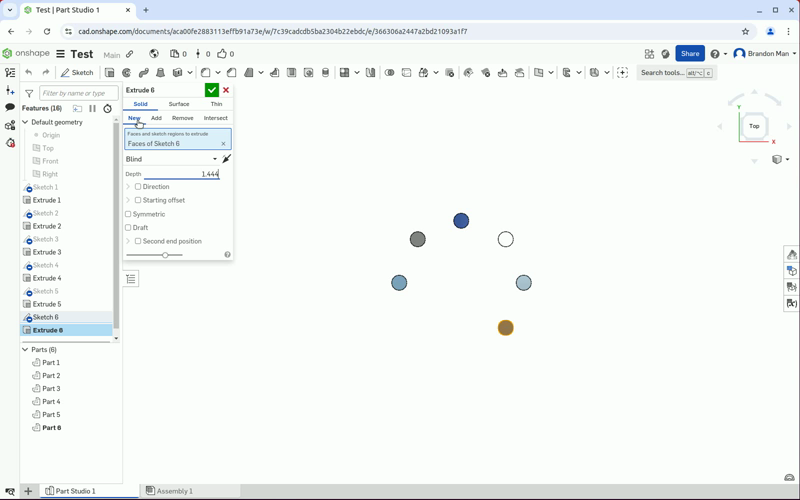
key(enter)
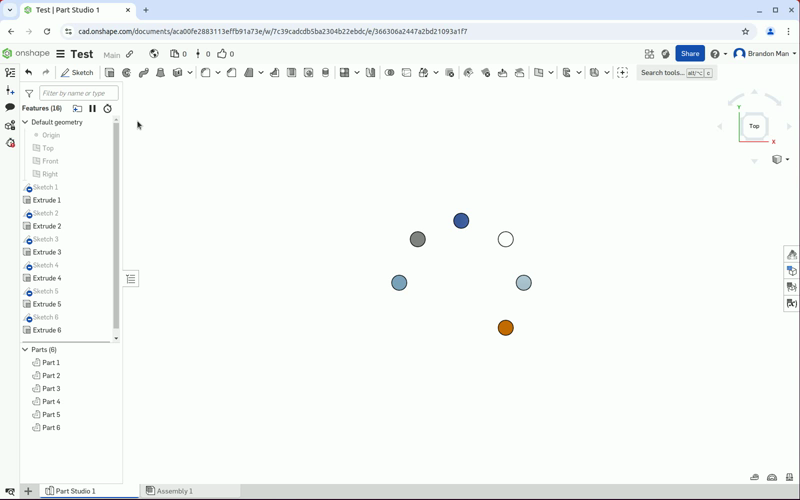
key(shift+h)
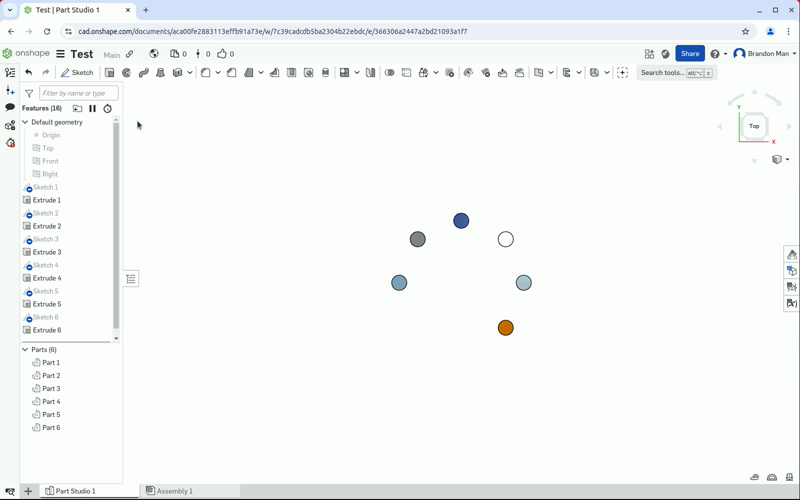
key(shift+h)
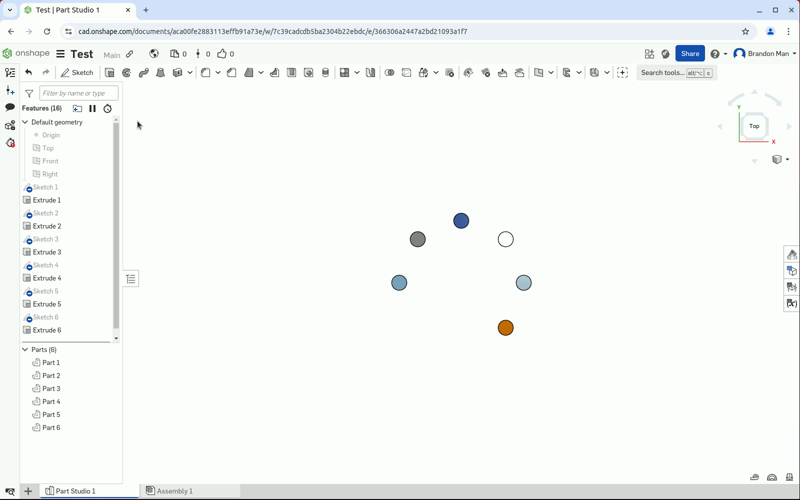
mouse_move(69, 189)
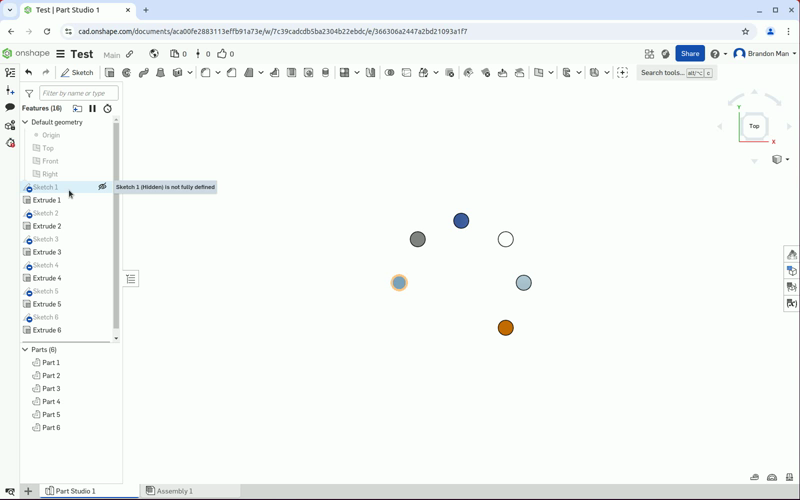
click(69, 189)
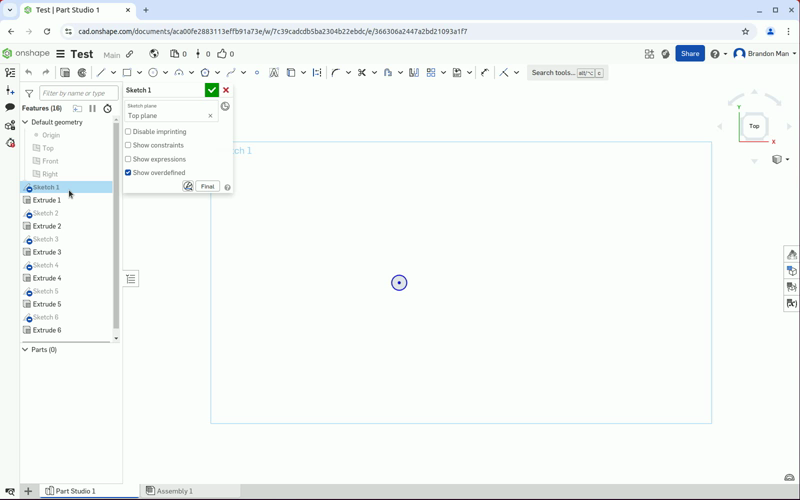
mouse_move(229, 92)
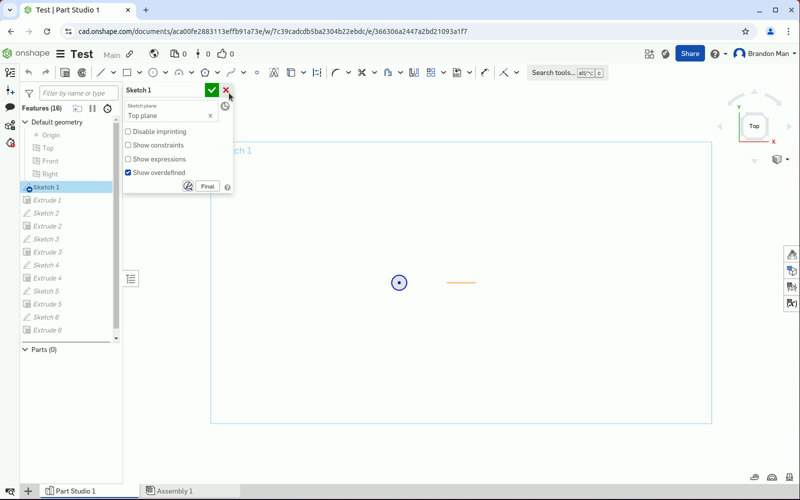
click(229, 92)
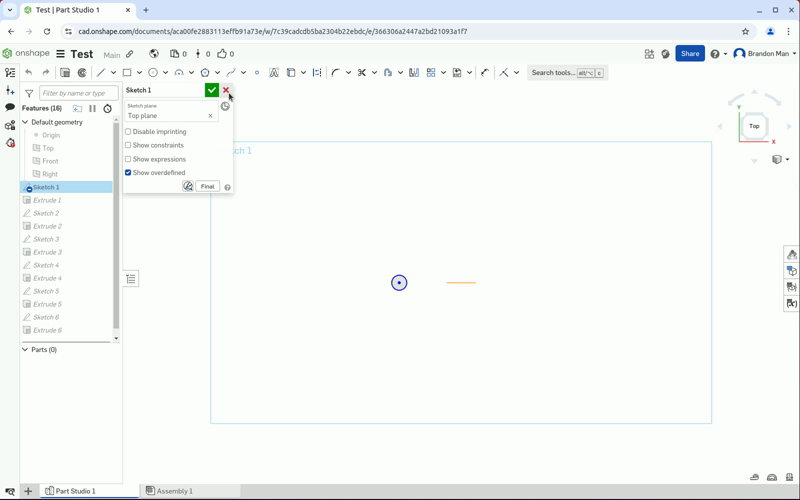
key(shift+s)
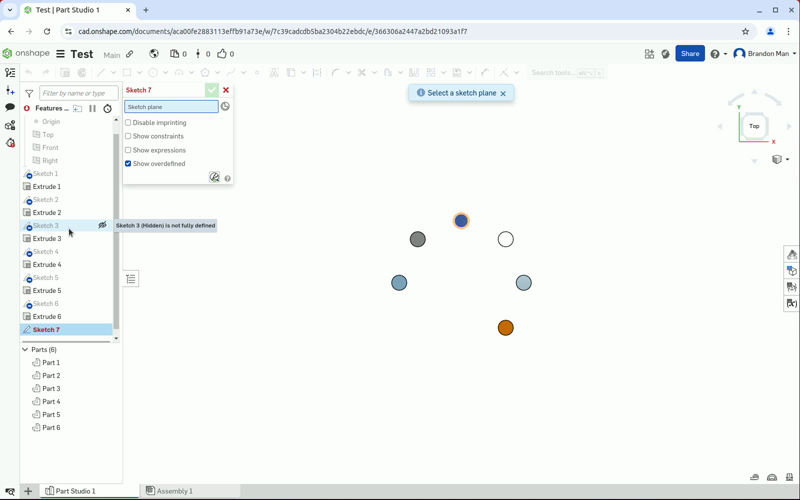
scroll(3)
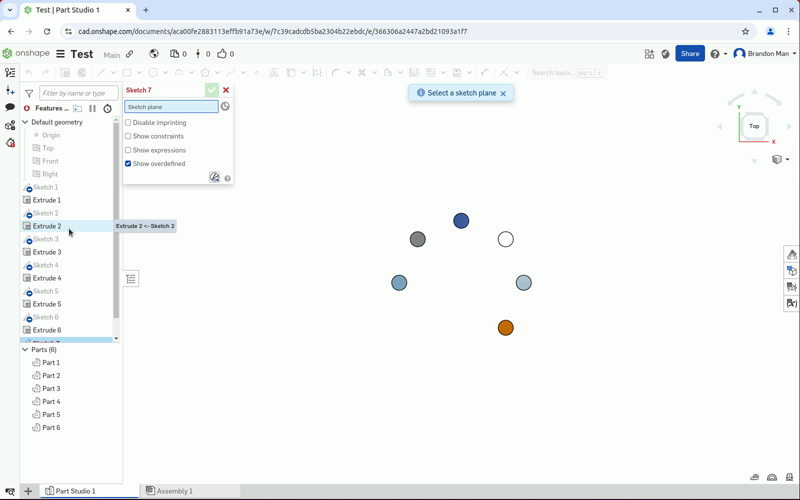
mouse_move(69, 150)
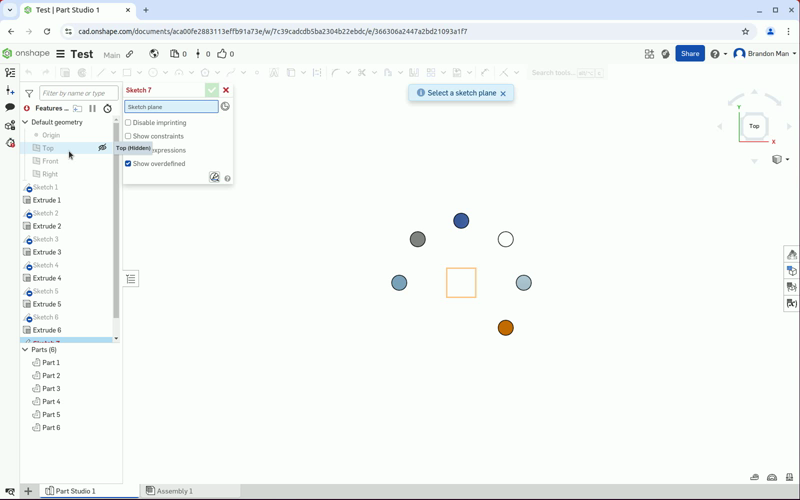
click(69, 150)
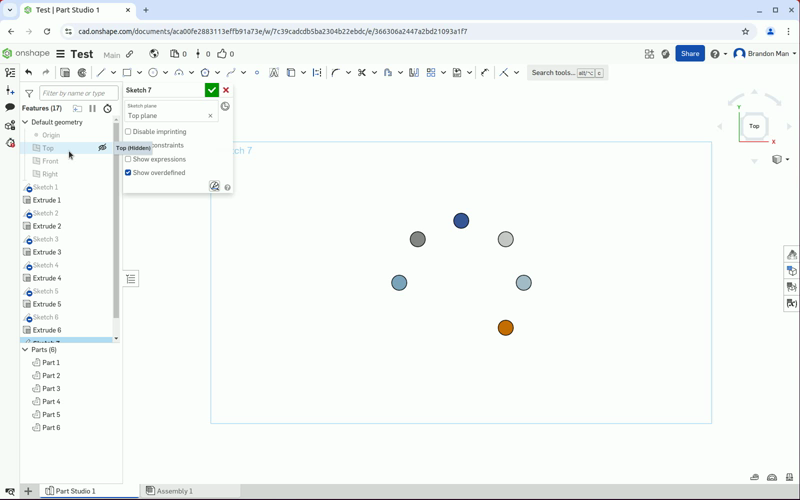
mouse_move(73, 352)
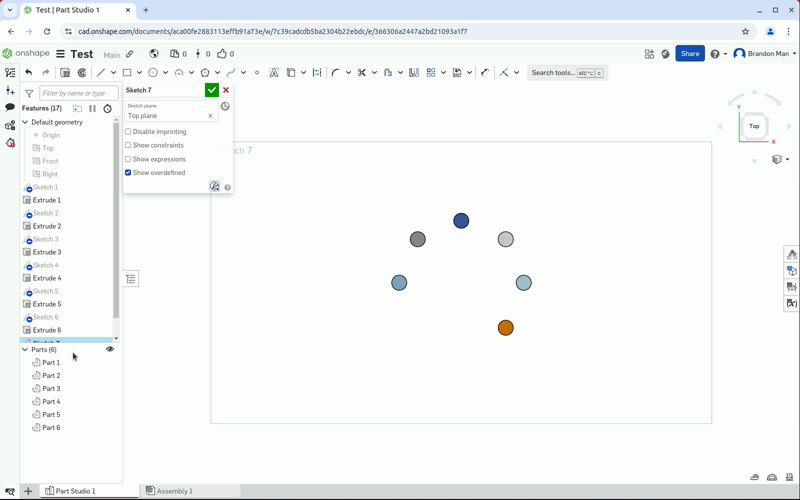
key(y)
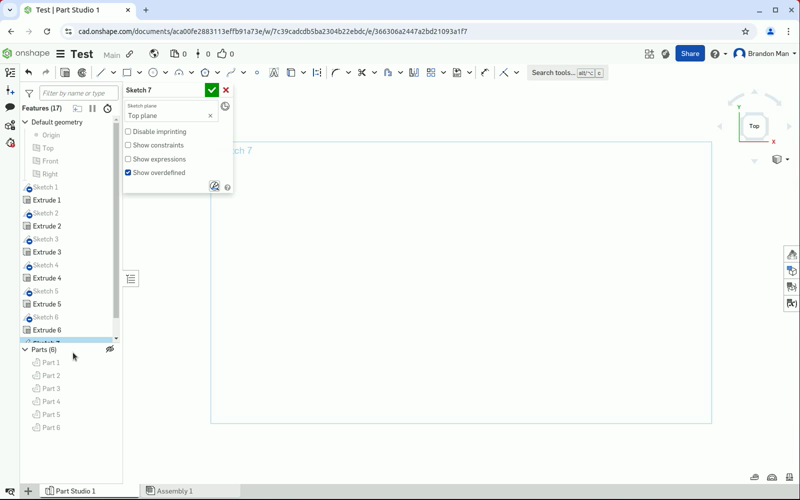
key(c)
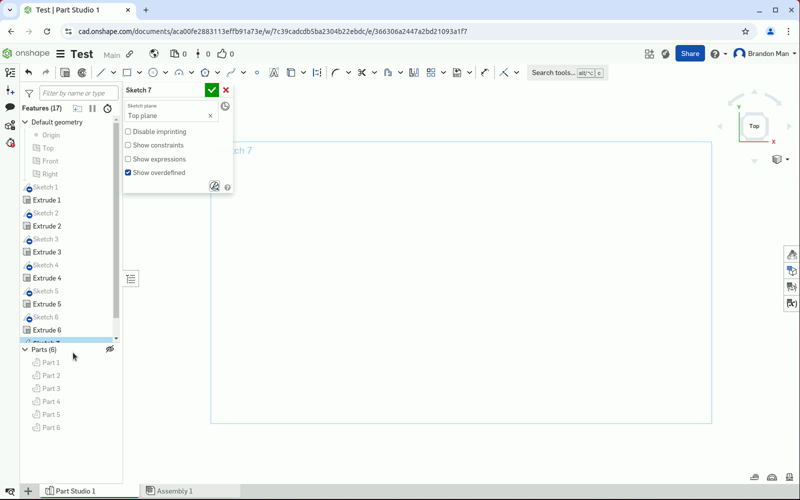
key_down(shift)
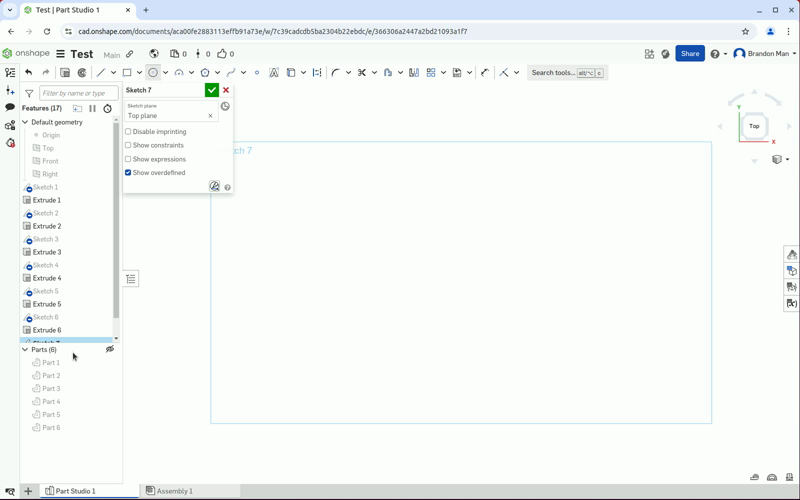
mouse_move(417, 327)
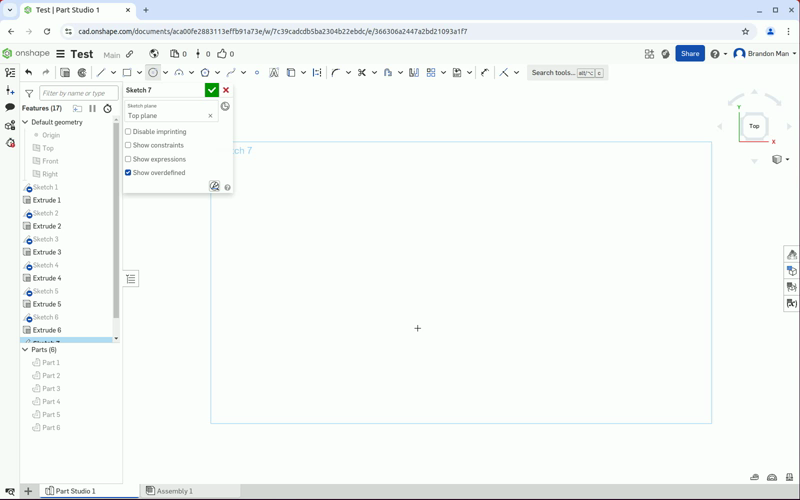
click(417, 327)
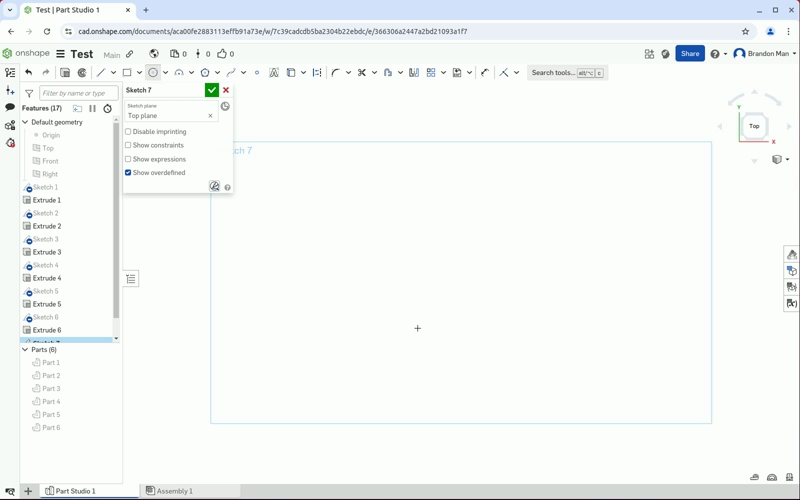
key_up(shift)
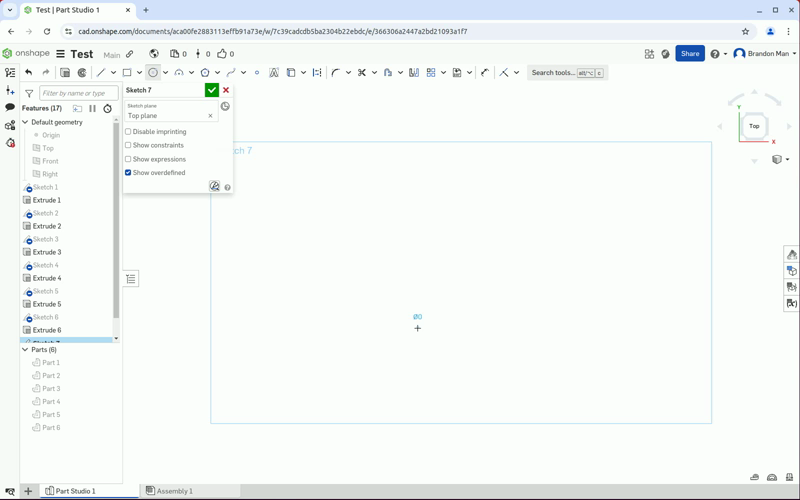
mouse_move(425, 327)
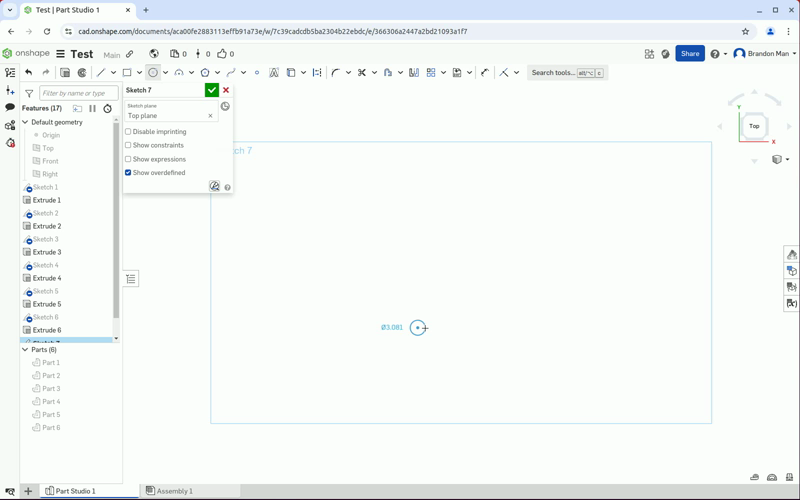
click(425, 327)
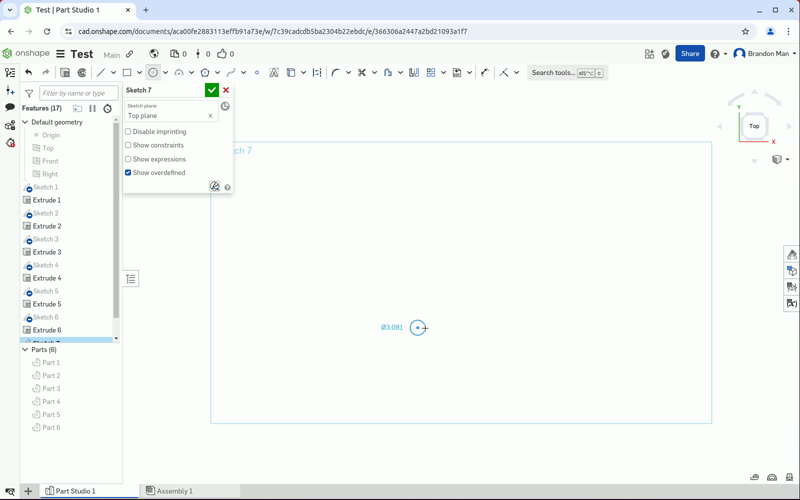
key(esc)
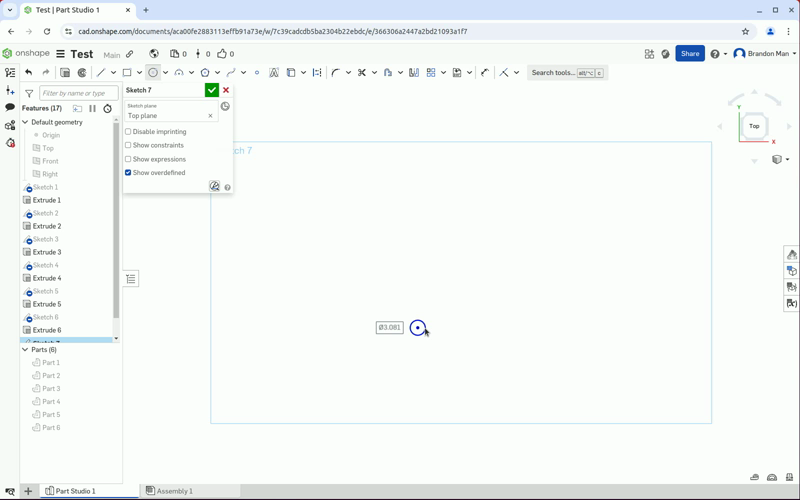
mouse_move(417, 320)
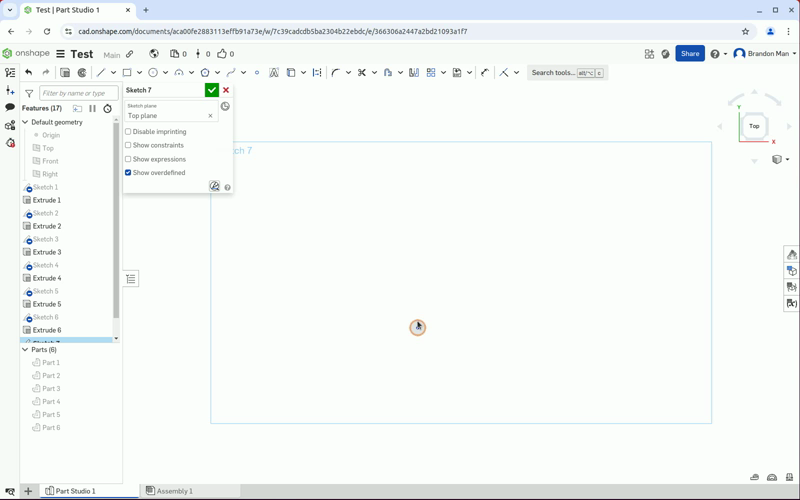
scroll(6)
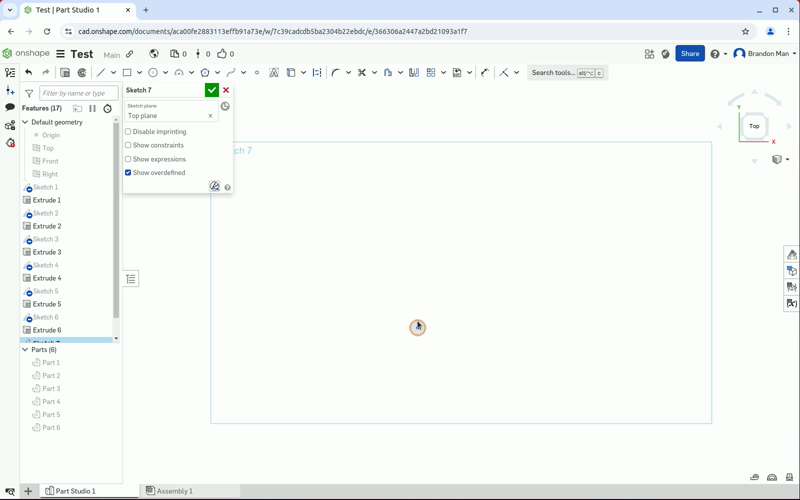
scroll(6)
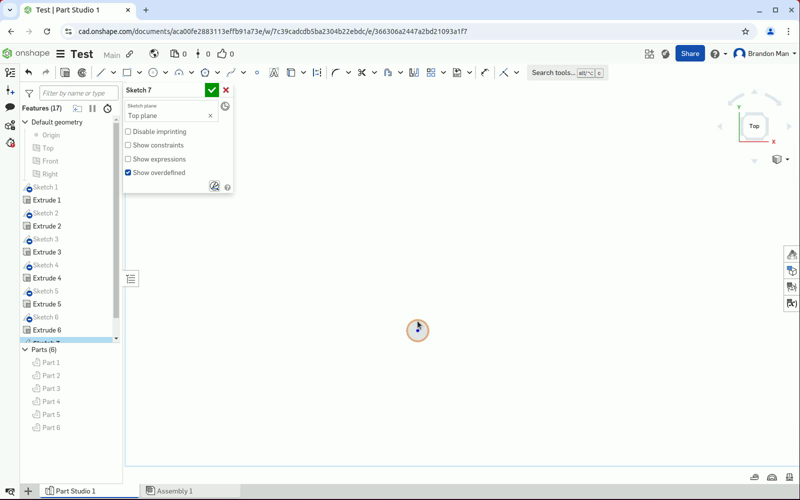
scroll(6)
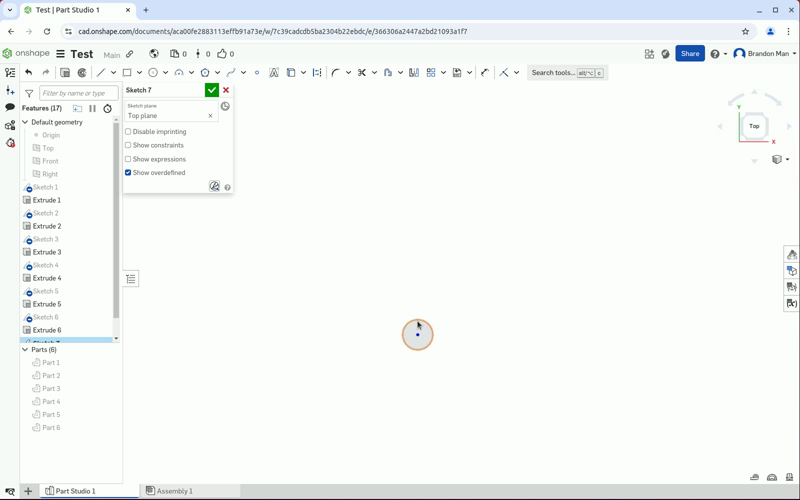
scroll(6)
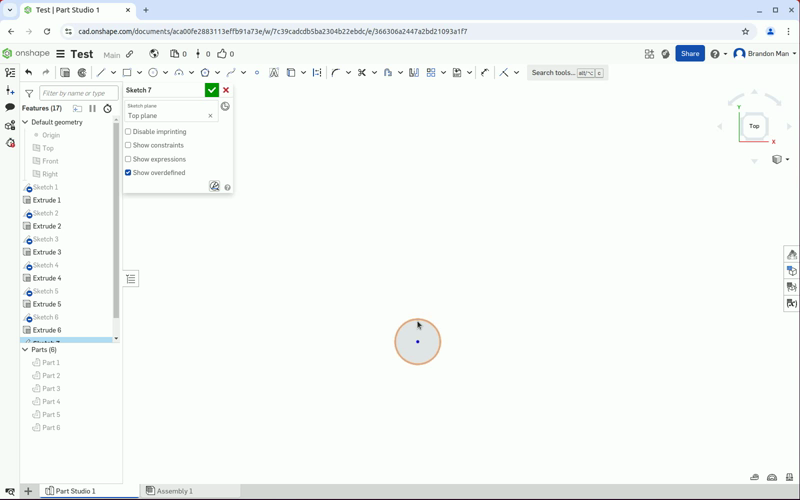
scroll(6)
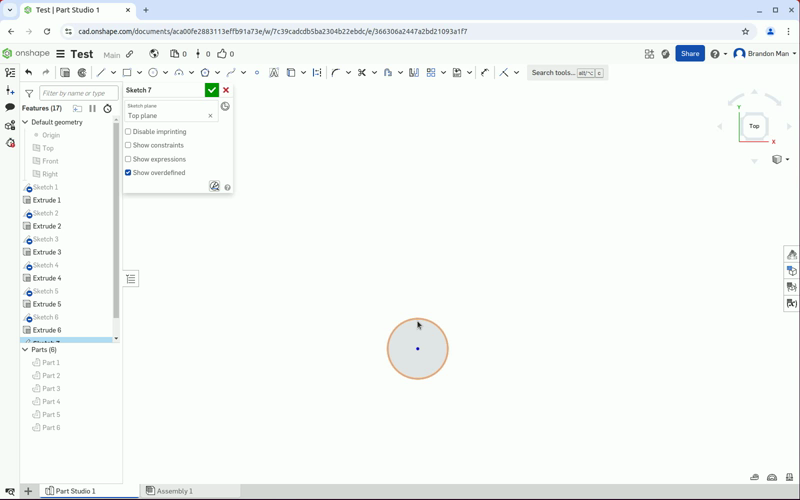
scroll(6)
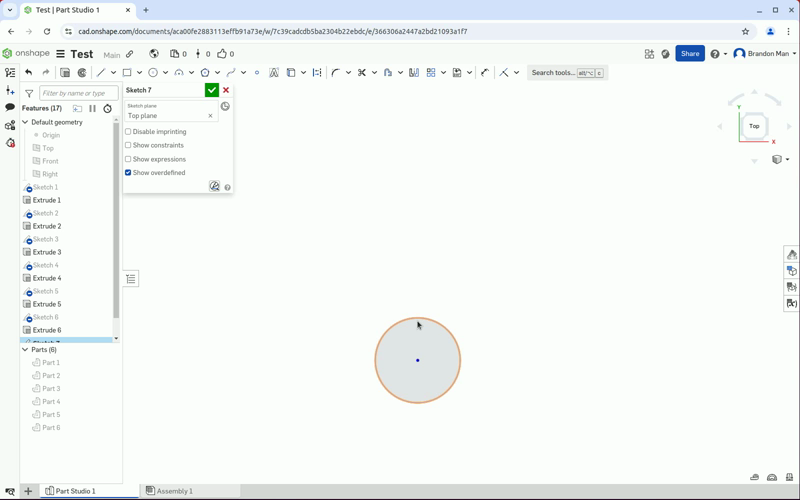
scroll(6)
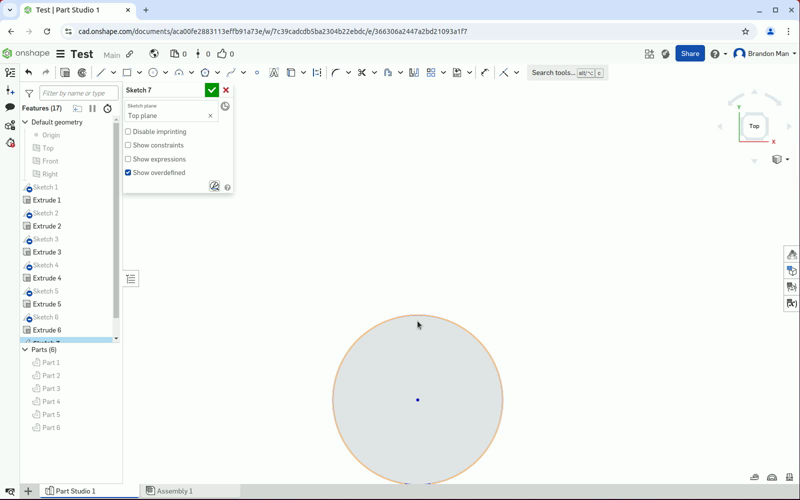
click(417, 320)
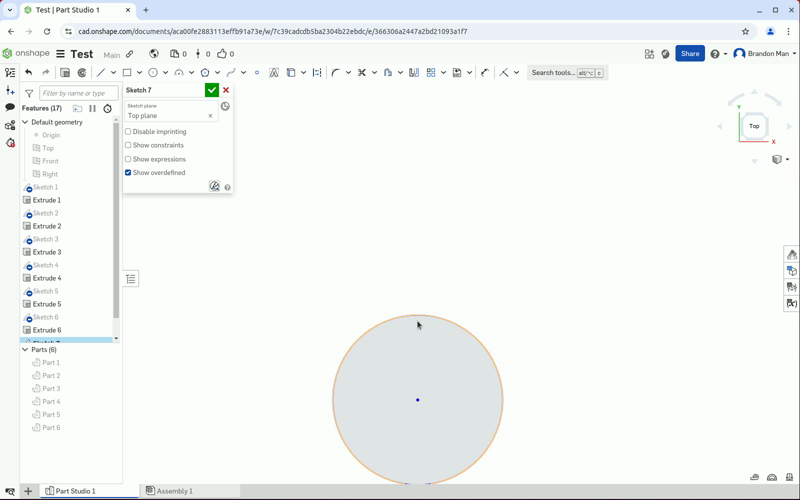
scroll(-6)
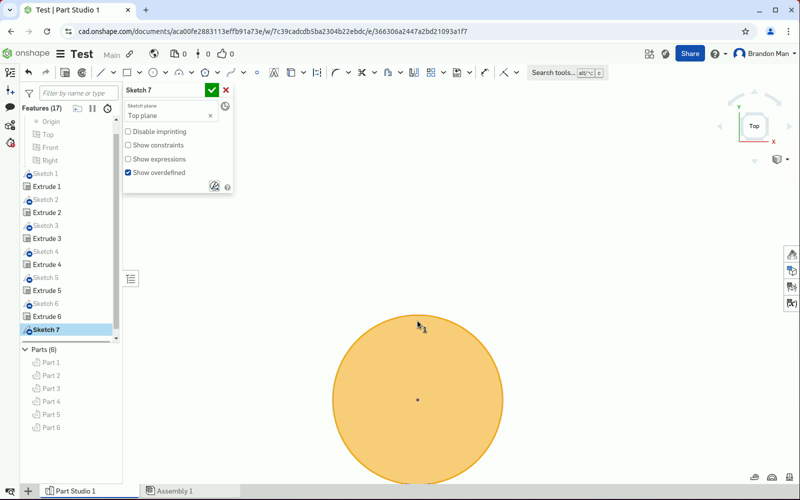
scroll(-6)
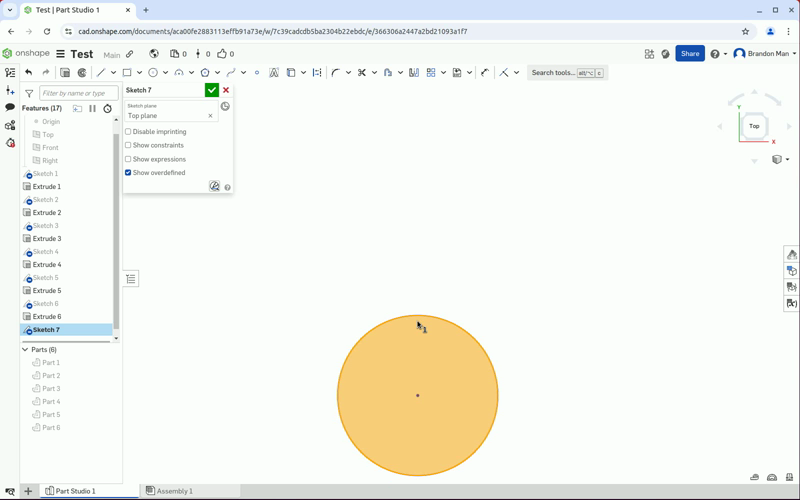
scroll(-6)
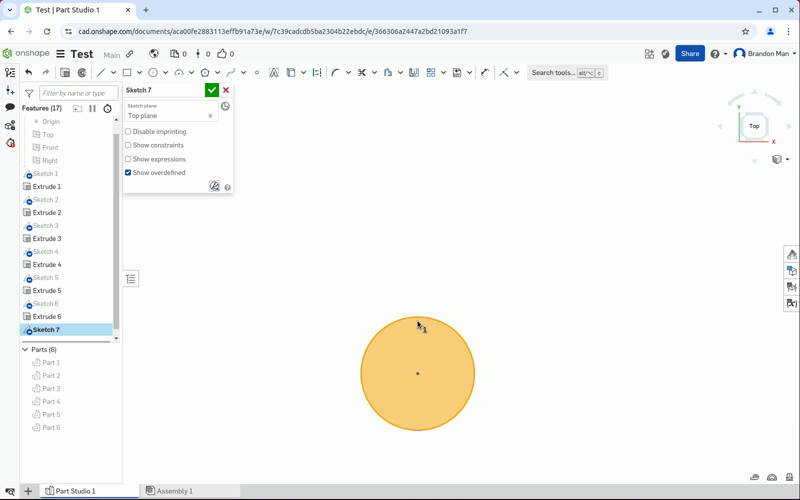
scroll(-6)
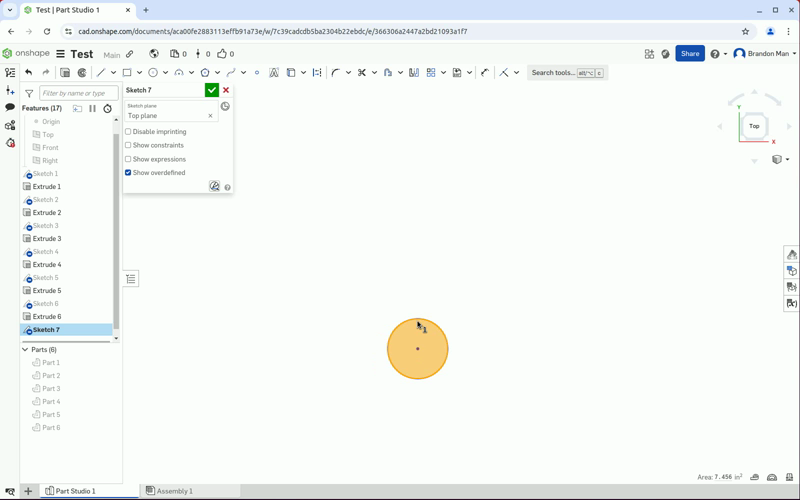
scroll(-6)
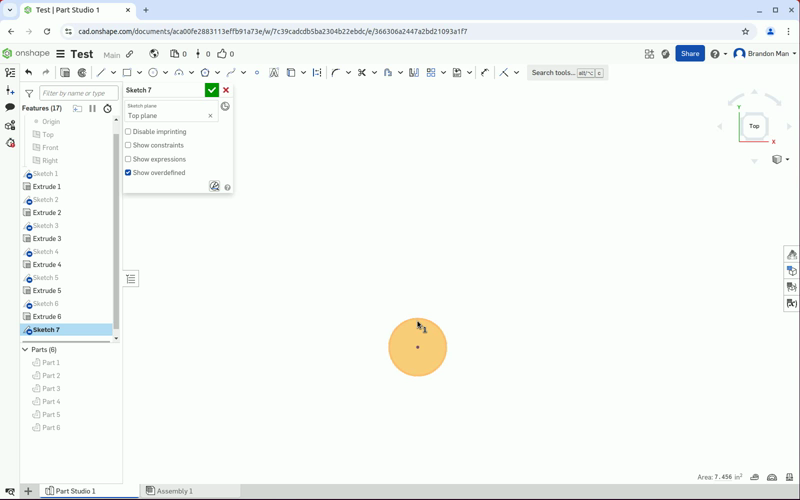
scroll(-6)
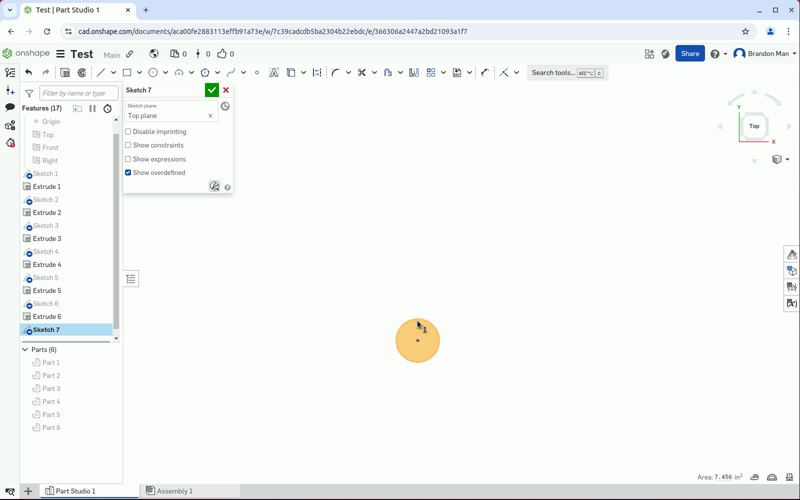
scroll(-6)
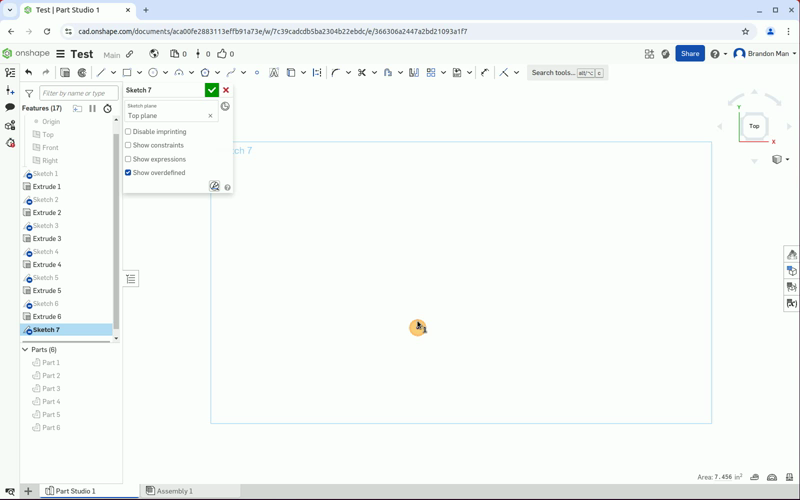
mouse_move(73, 352)
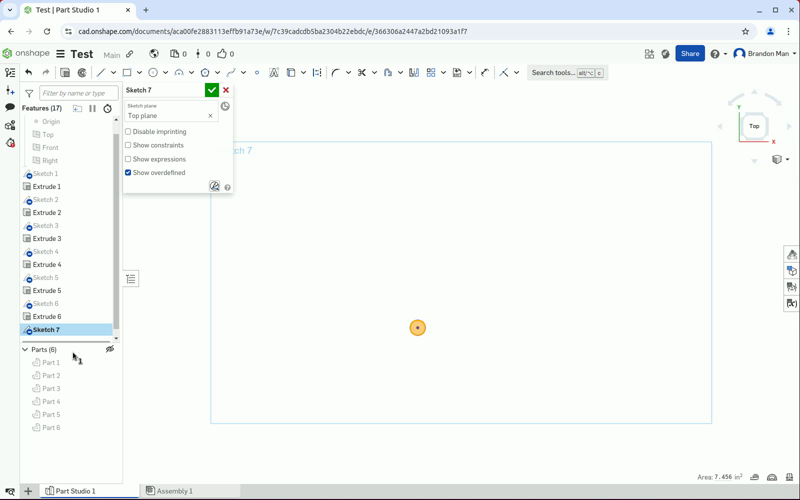
key(shift+y)
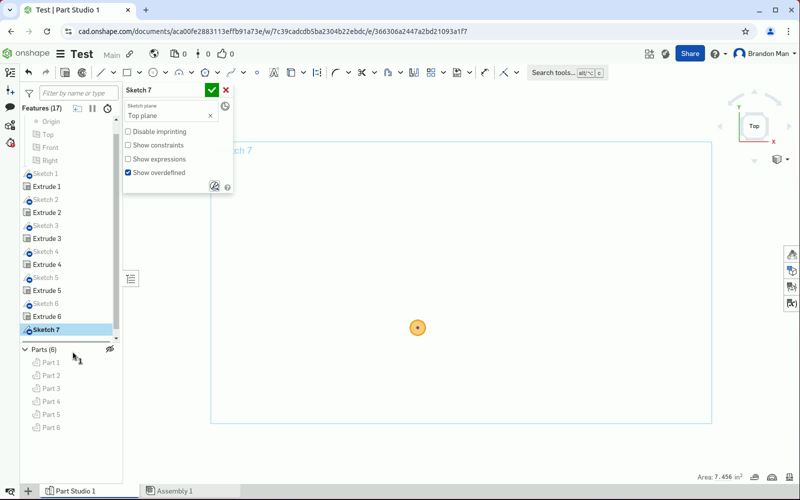
key(shift+e)
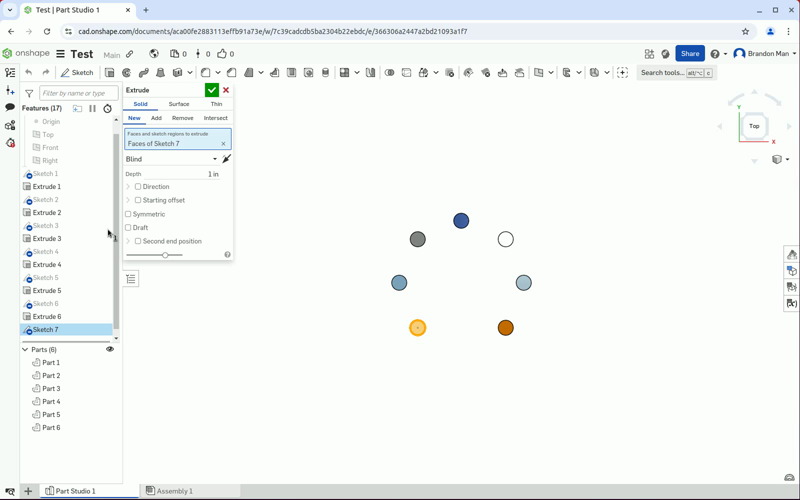
mouse_move(143, 106)
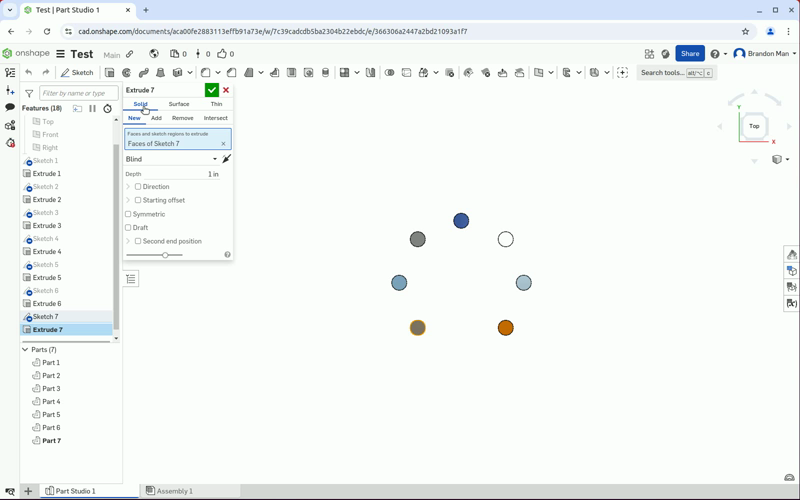
click(143, 106)
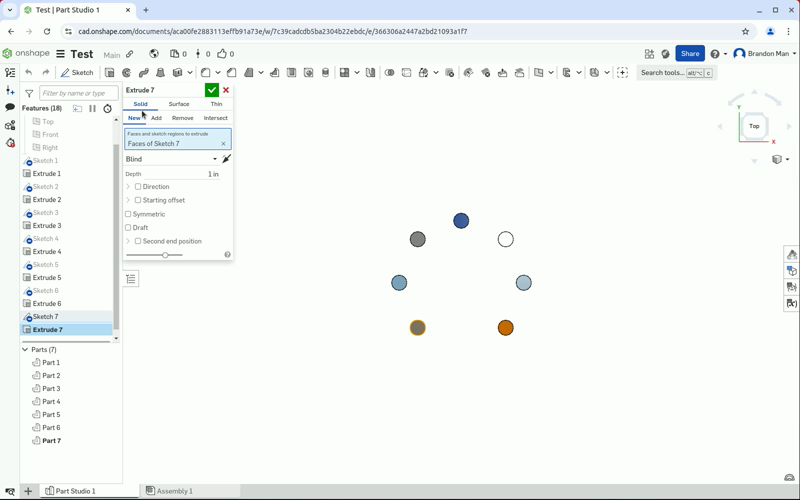
mouse_move(137, 120)
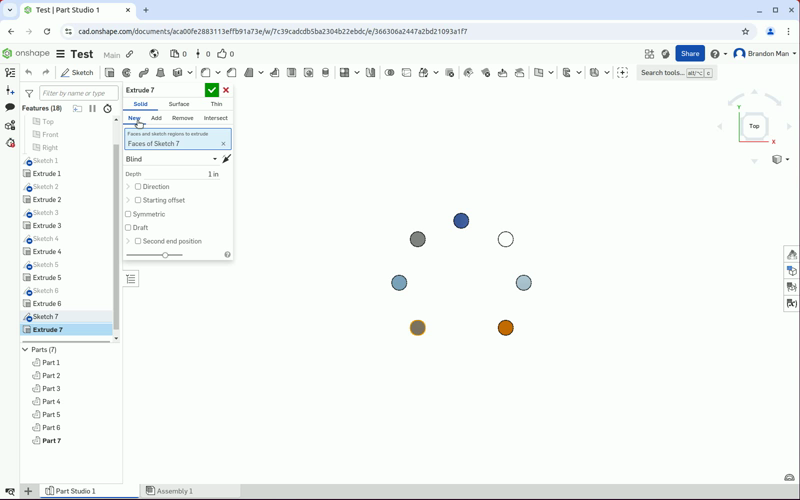
click(137, 120)
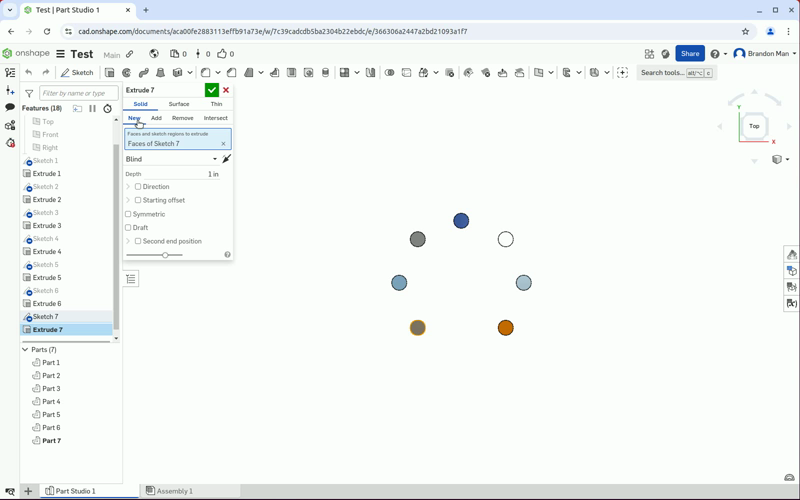
key(tab, 4)
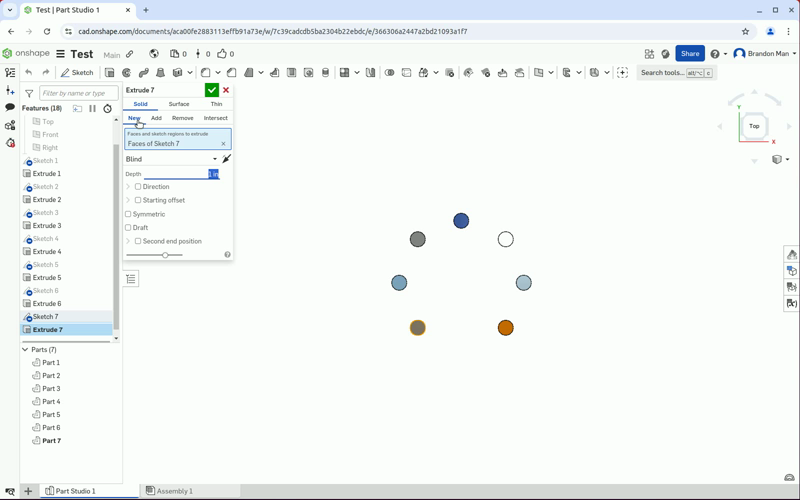
text(1.444)
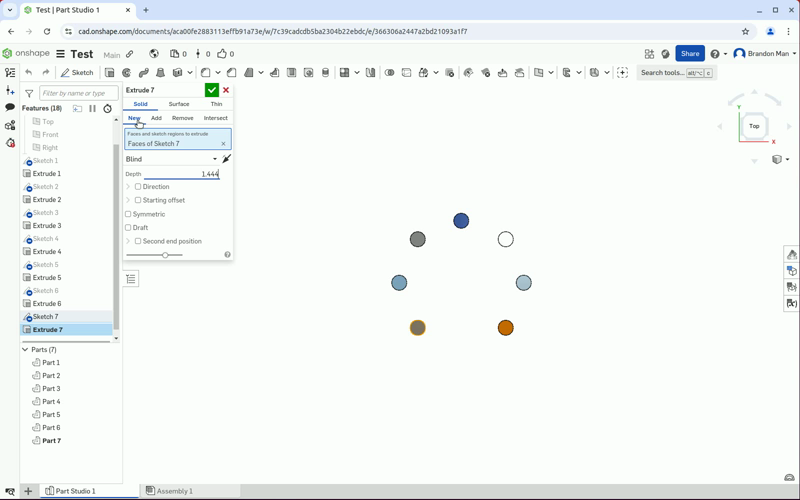
key(enter)
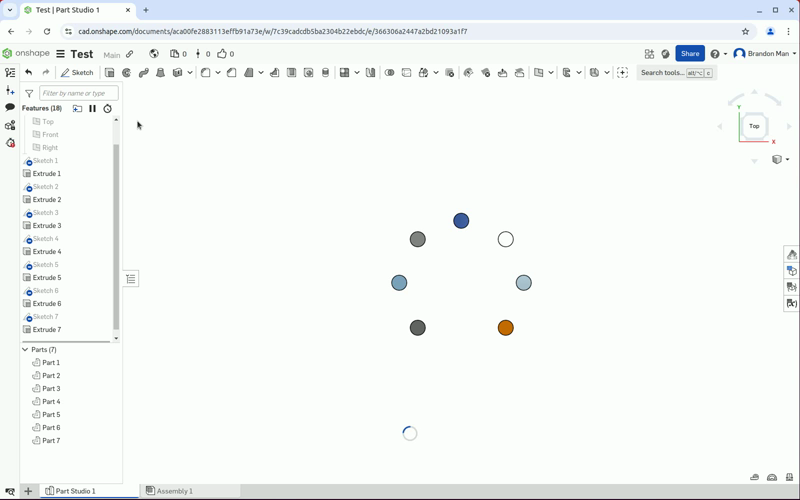
key(shift+h)
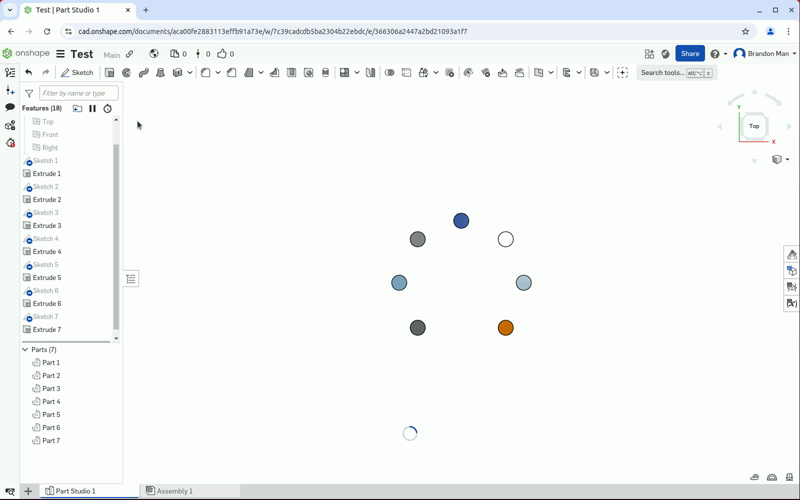
key(shift+h)
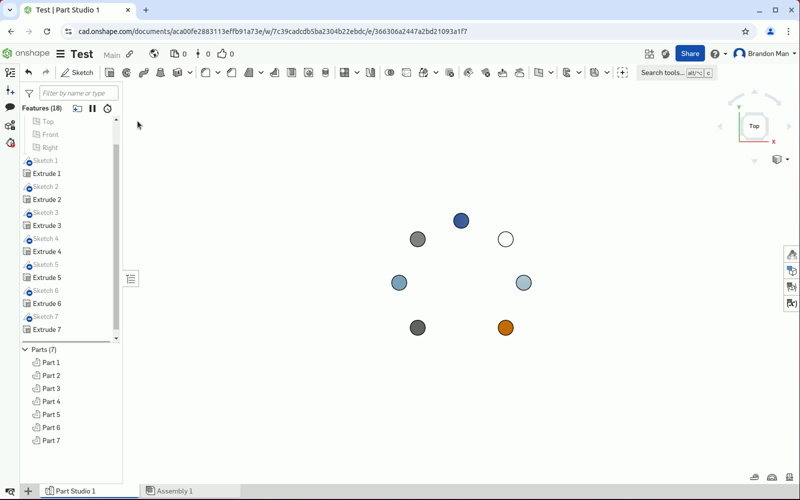
mouse_move(69, 163)
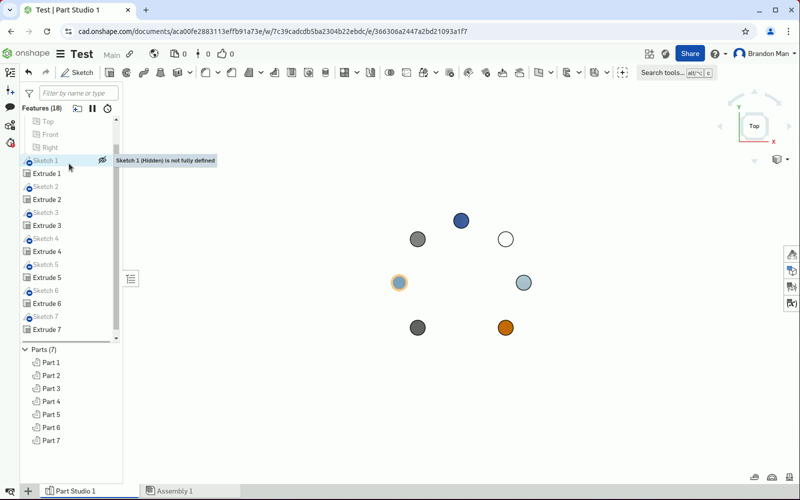
click(69, 163)
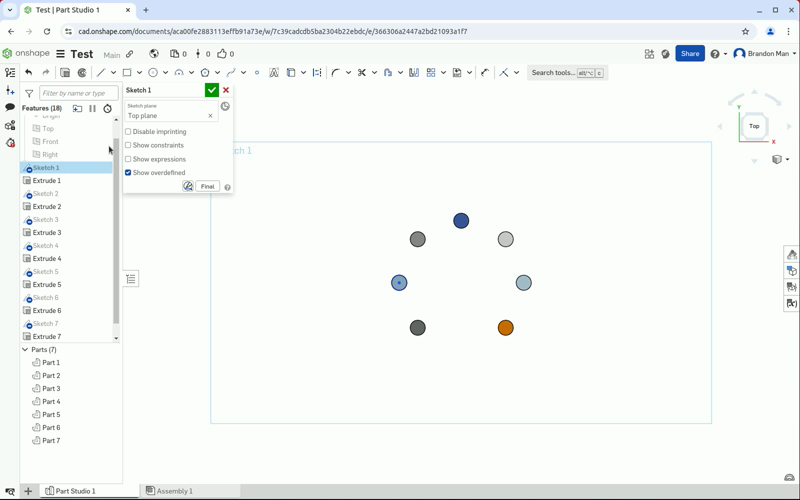
mouse_move(229, 92)
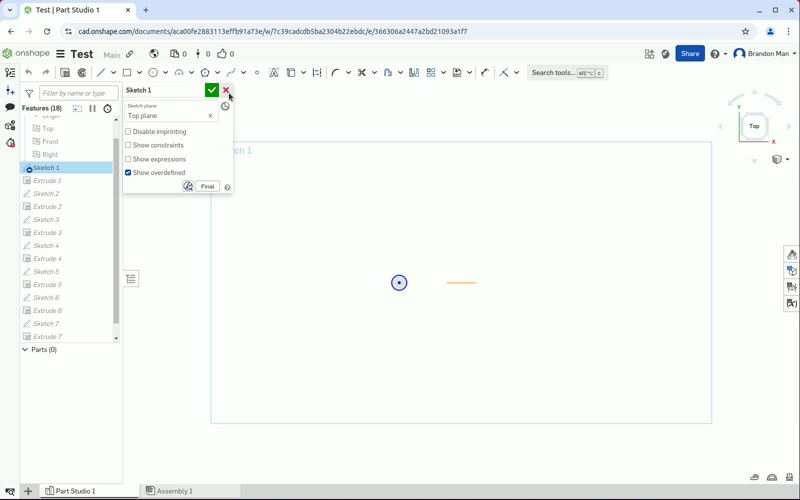
click(229, 92)
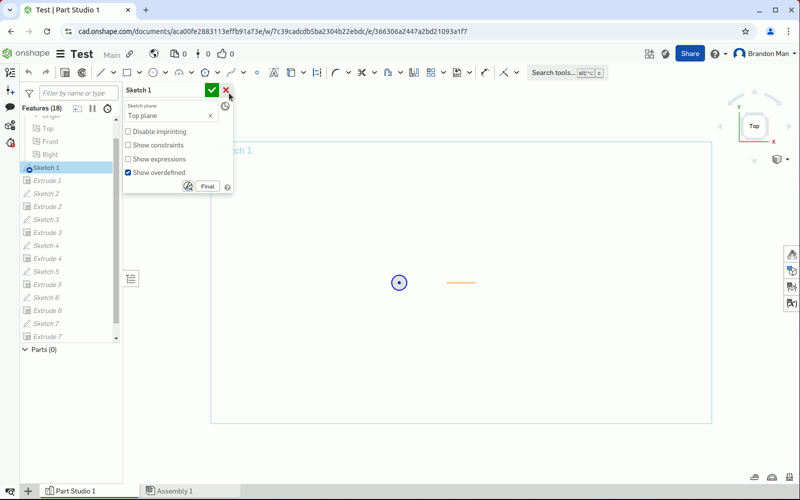
key(shift+s)
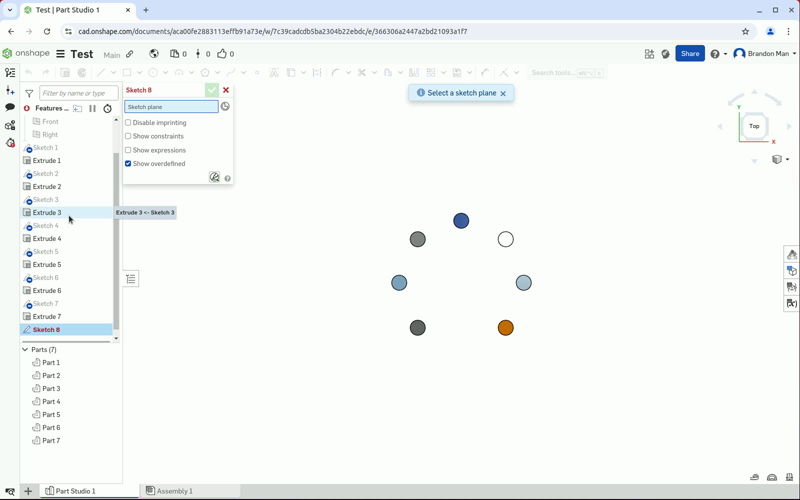
scroll(3)
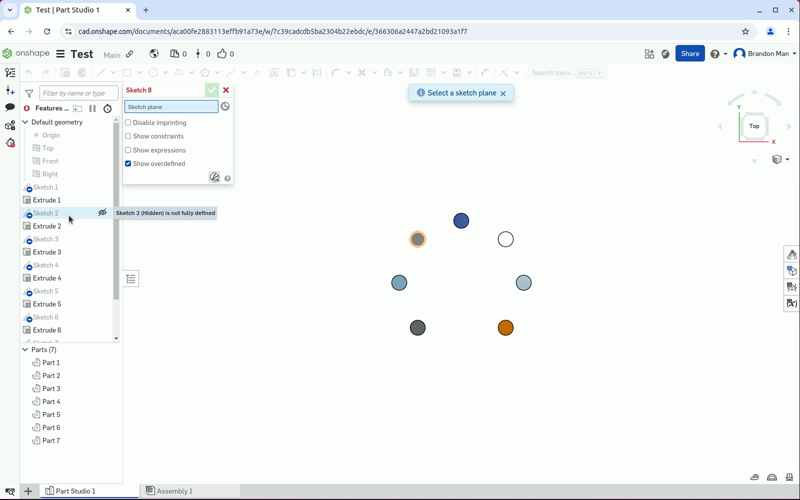
mouse_move(69, 150)
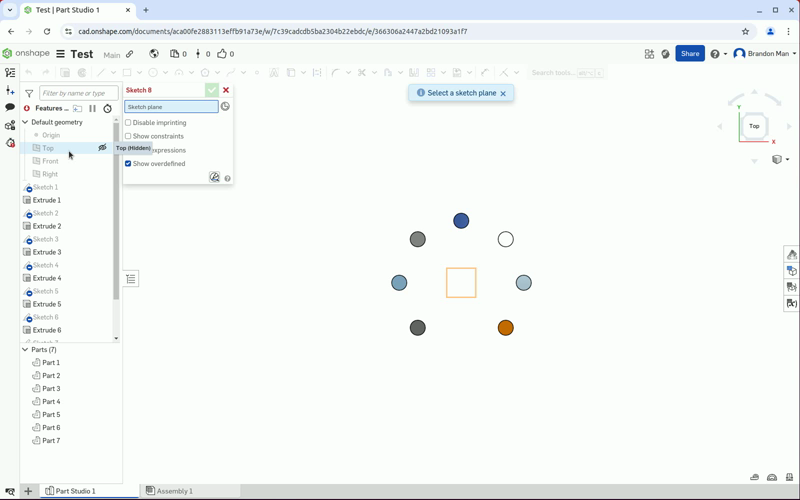
click(69, 150)
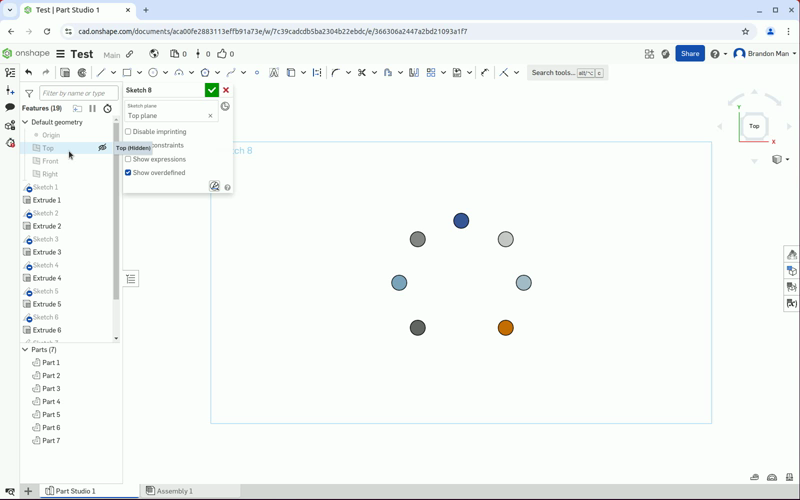
mouse_move(73, 352)
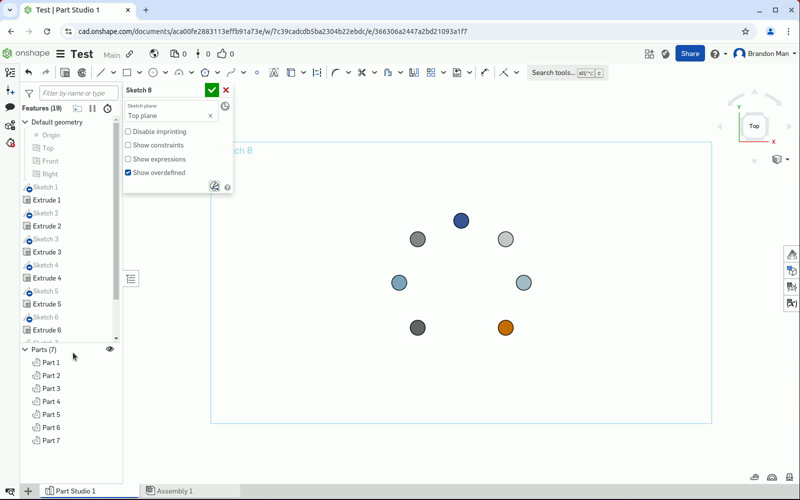
key(y)
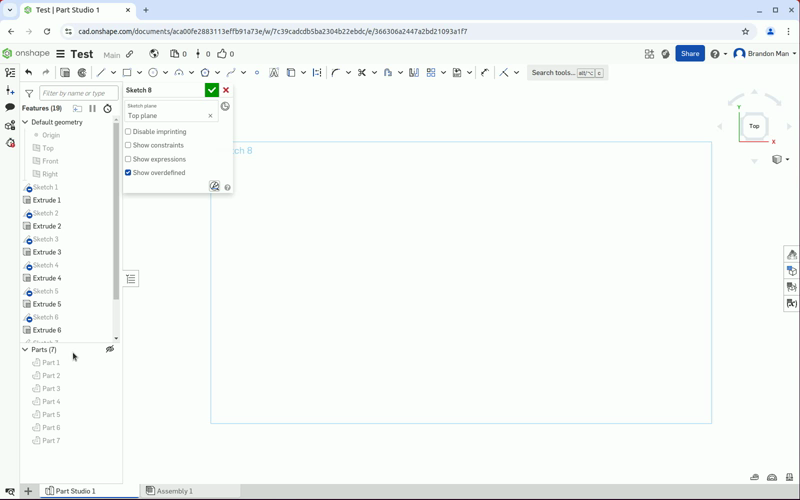
key(a)
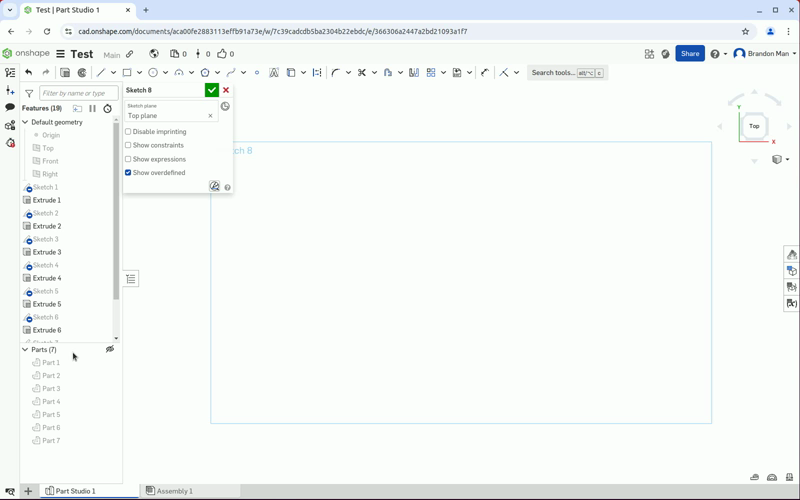
key_down(shift)
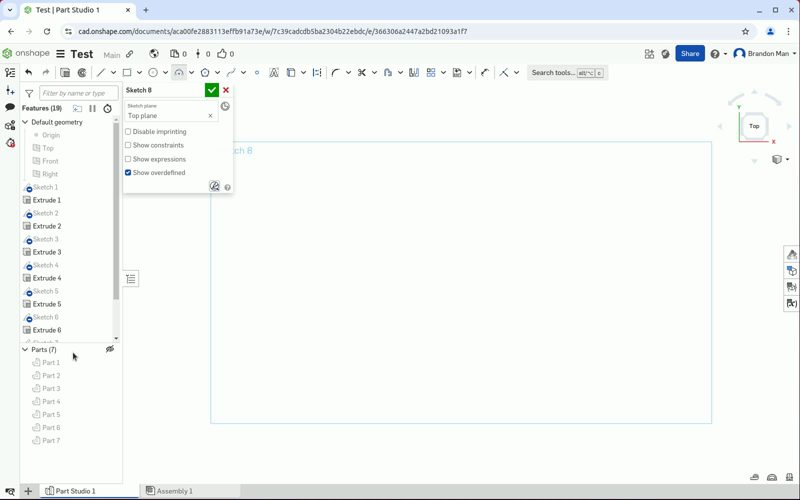
mouse_move(450, 372)
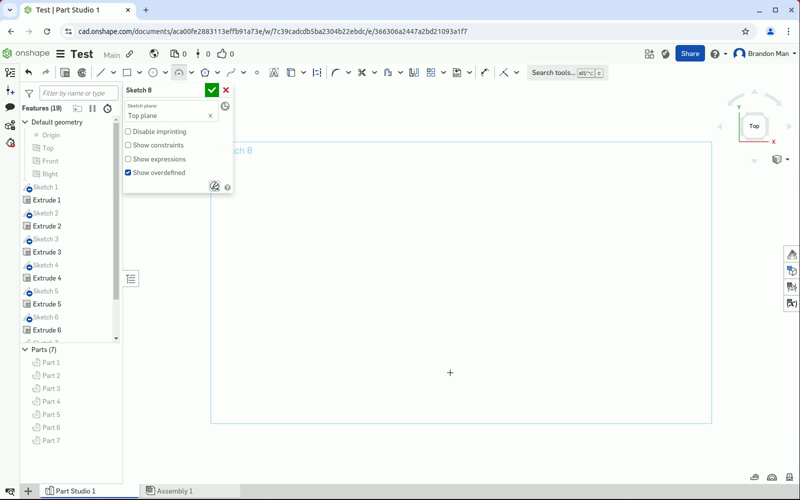
click(450, 372)
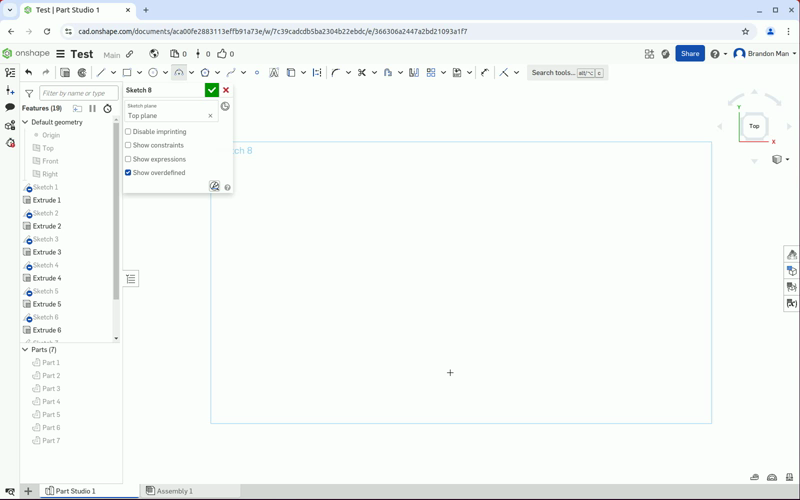
key_up(shift)
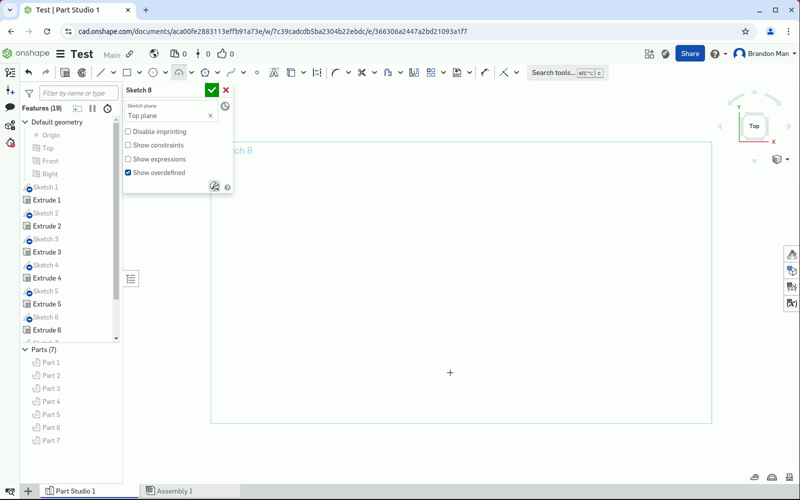
key_down(shift)
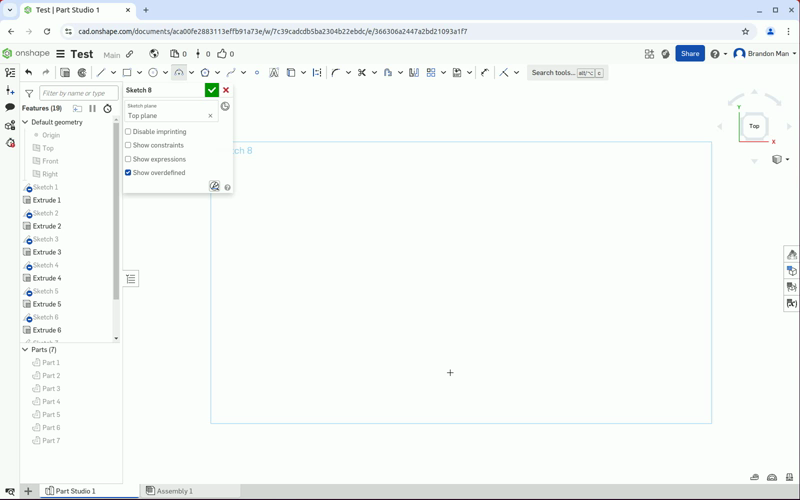
mouse_move(470, 372)
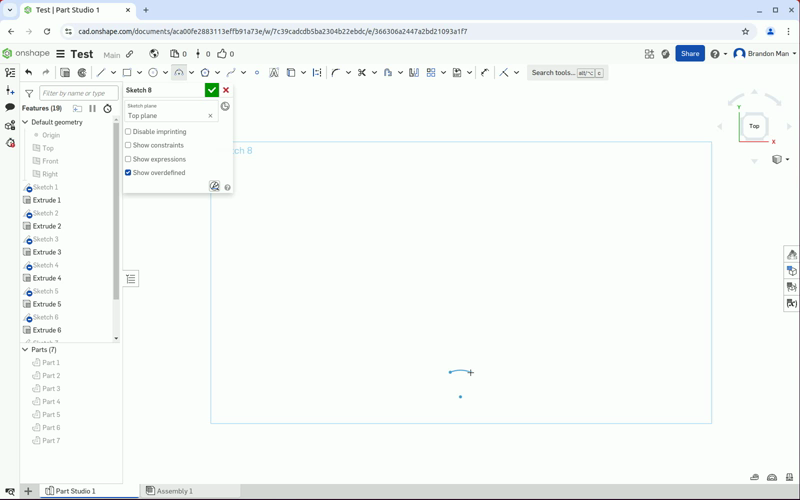
click(470, 372)
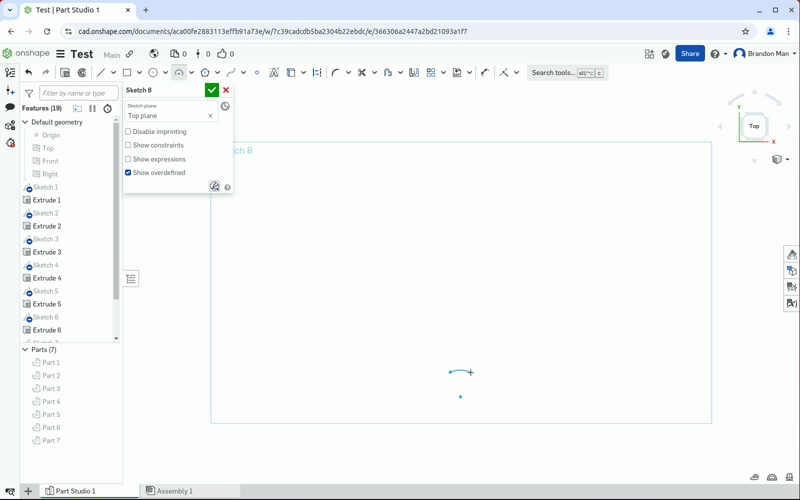
mouse_move(460, 362)
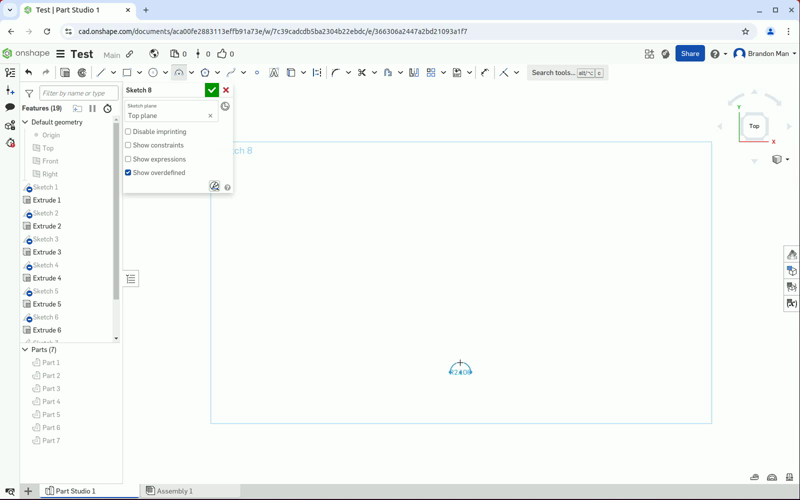
click(460, 362)
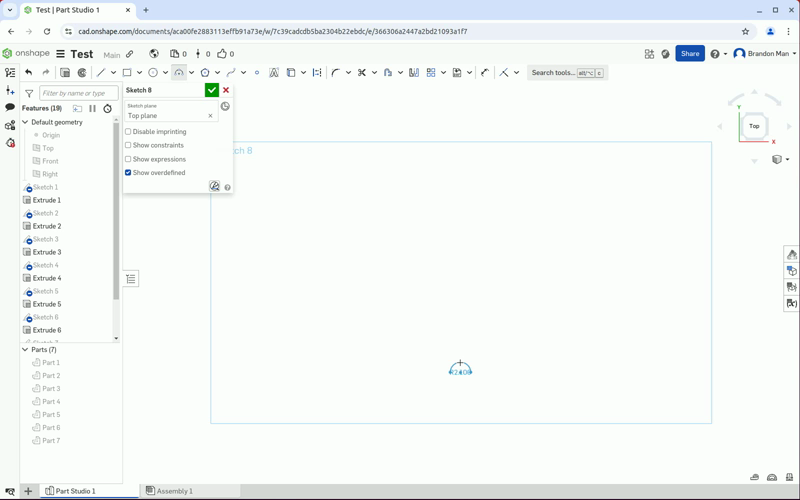
key_up(shift)
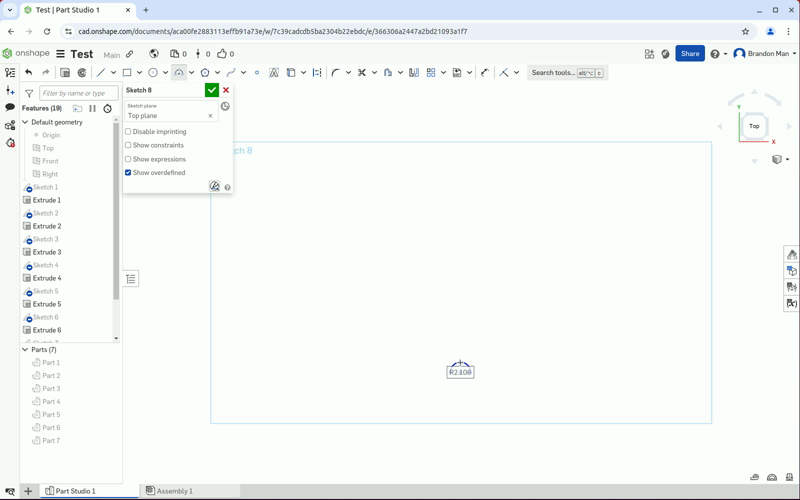
mouse_move(470, 372)
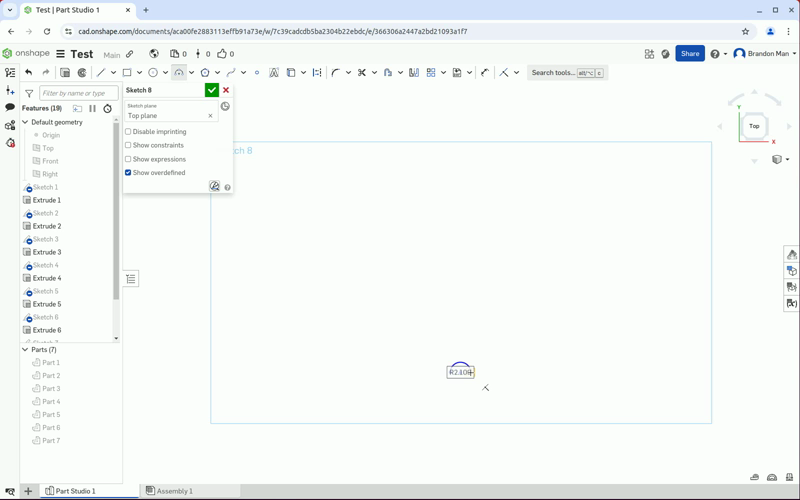
click(470, 372)
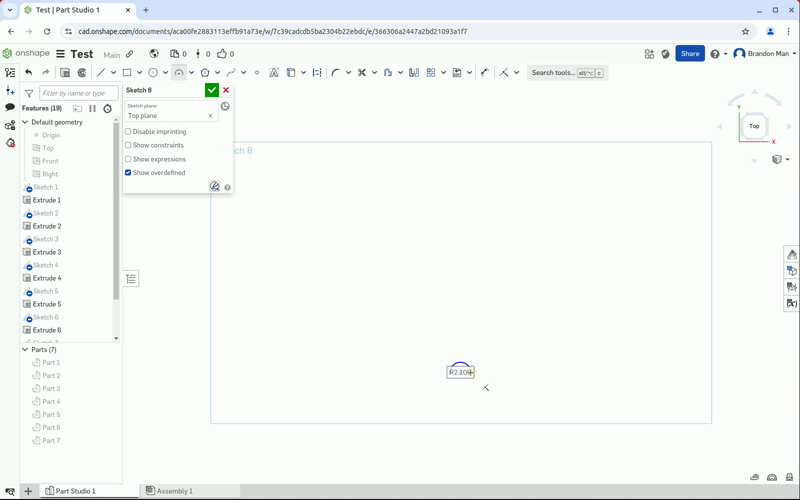
mouse_move(450, 372)
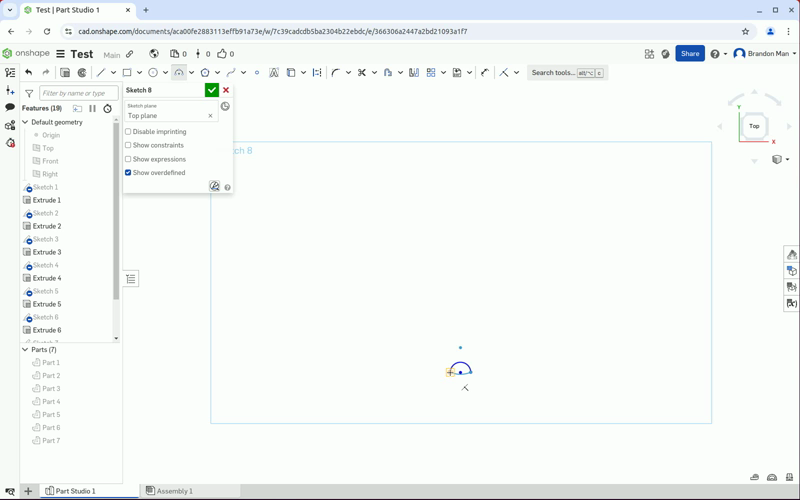
click(450, 372)
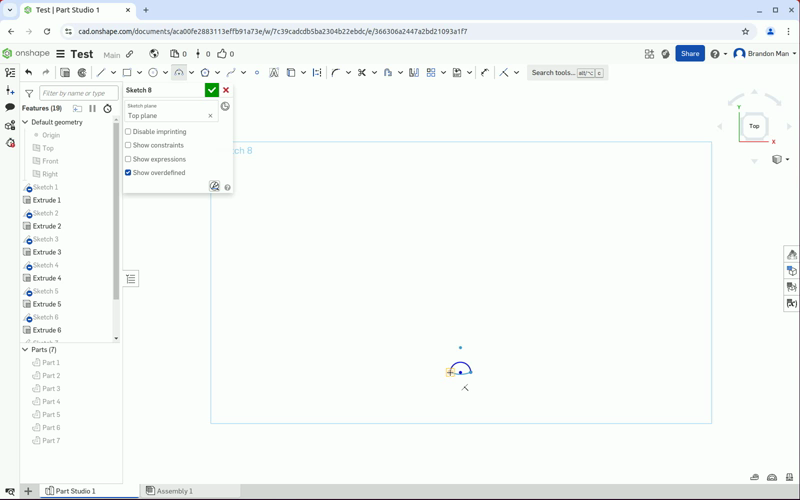
key_down(shift)
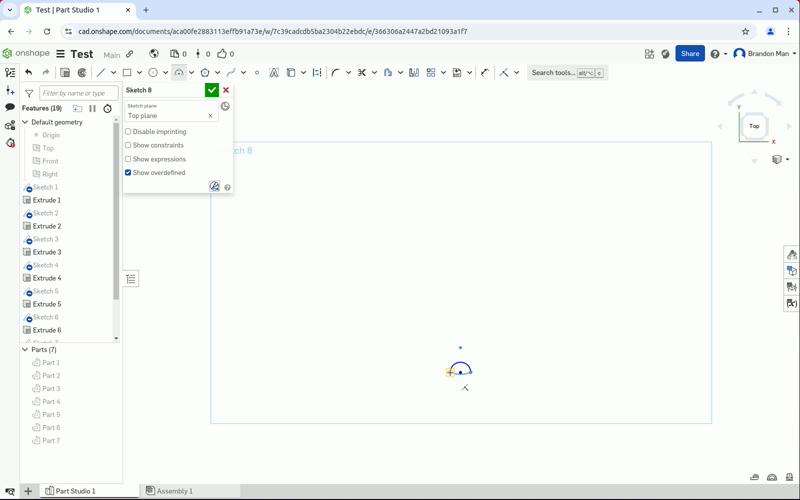
mouse_move(460, 185)
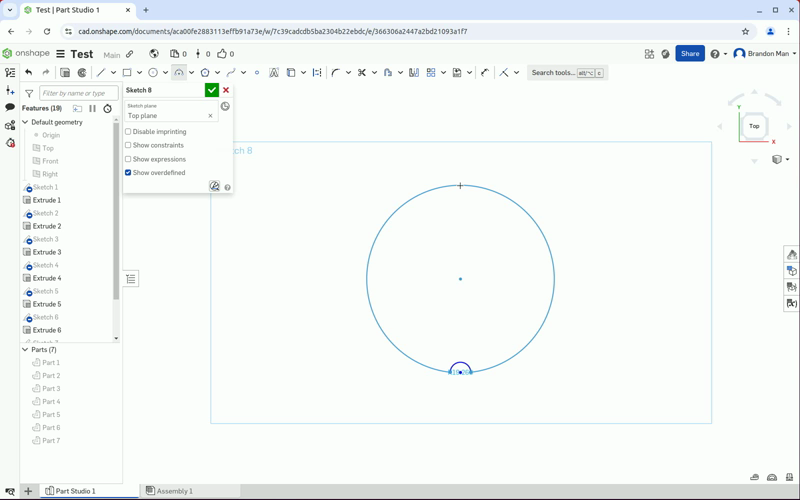
click(460, 185)
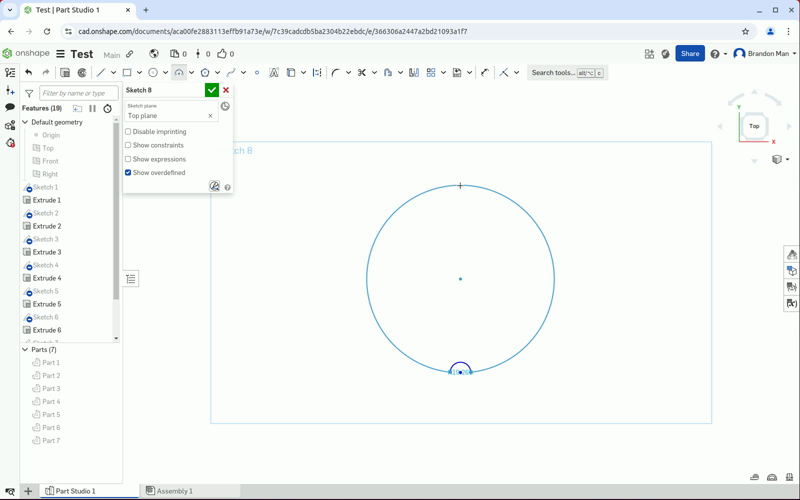
key_up(shift)
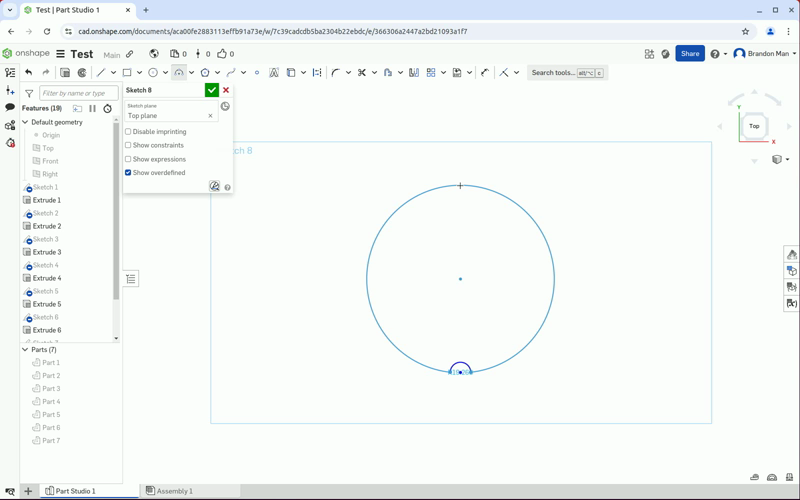
key(esc)
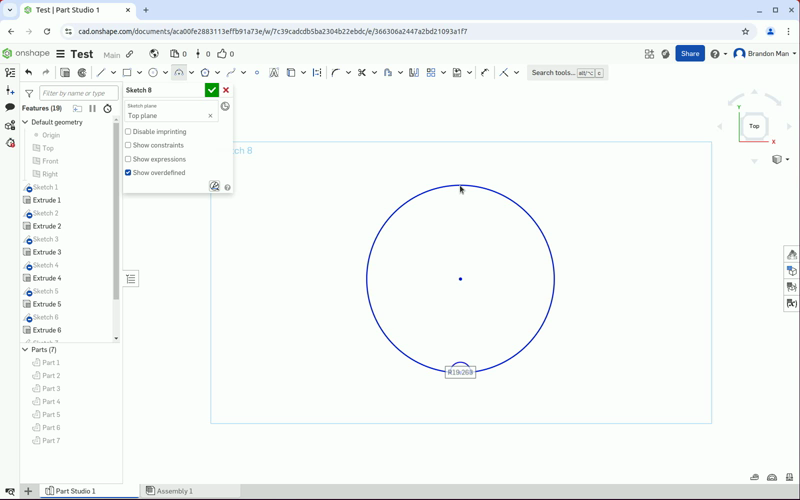
key(a)
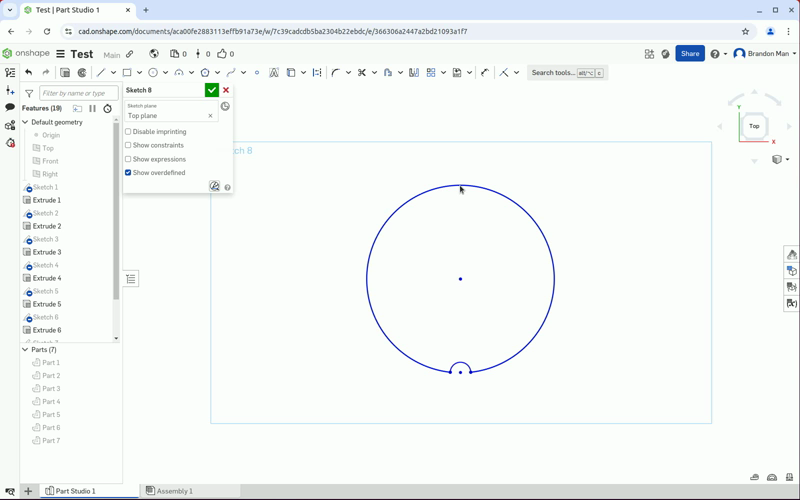
key_down(shift)
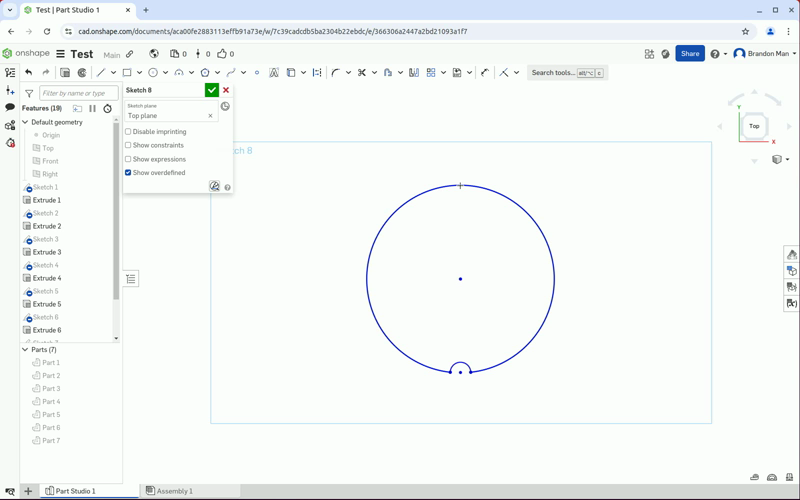
mouse_move(448, 368)
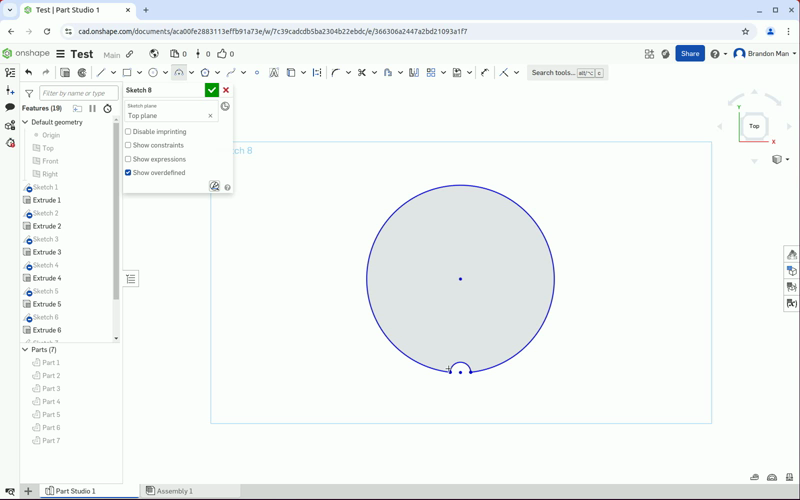
scroll(6)
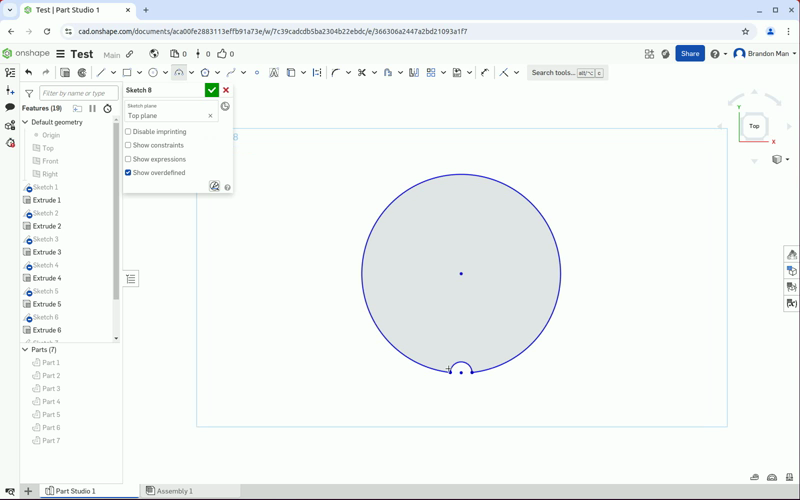
scroll(6)
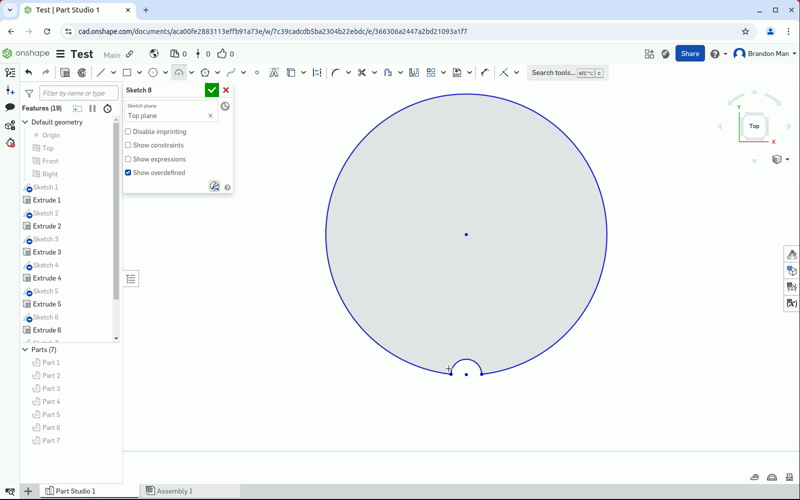
scroll(6)
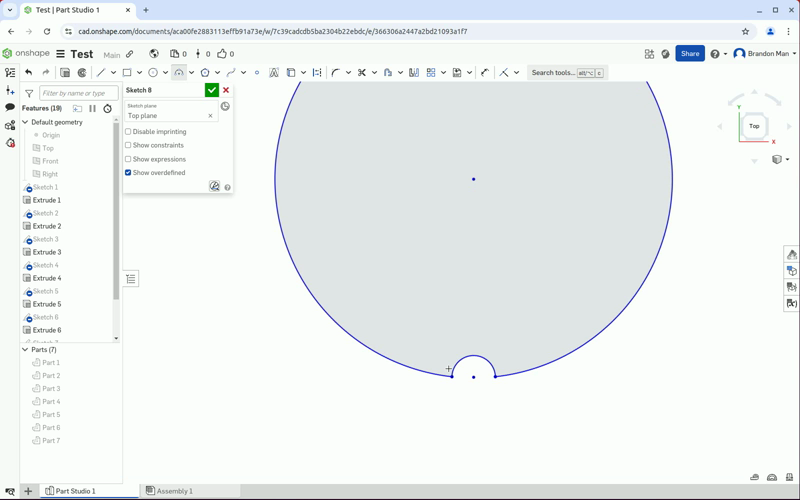
scroll(6)
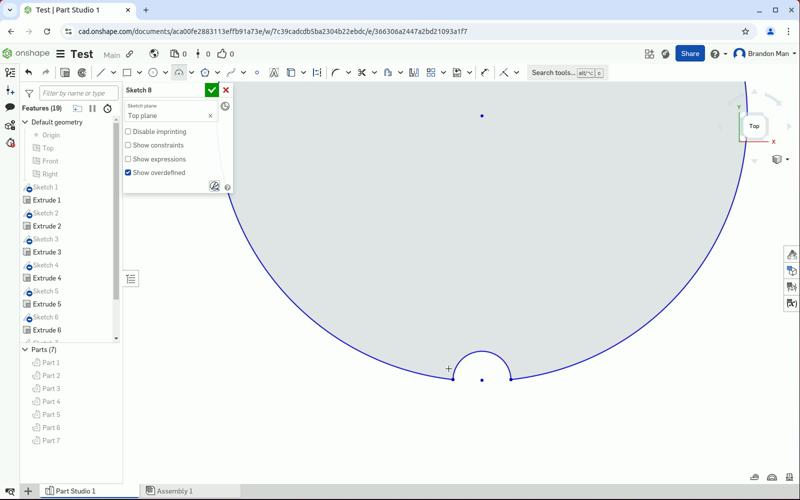
scroll(6)
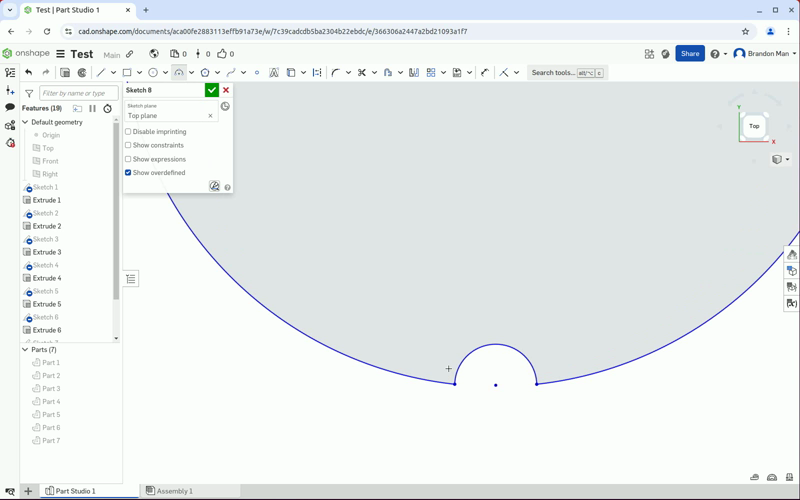
scroll(6)
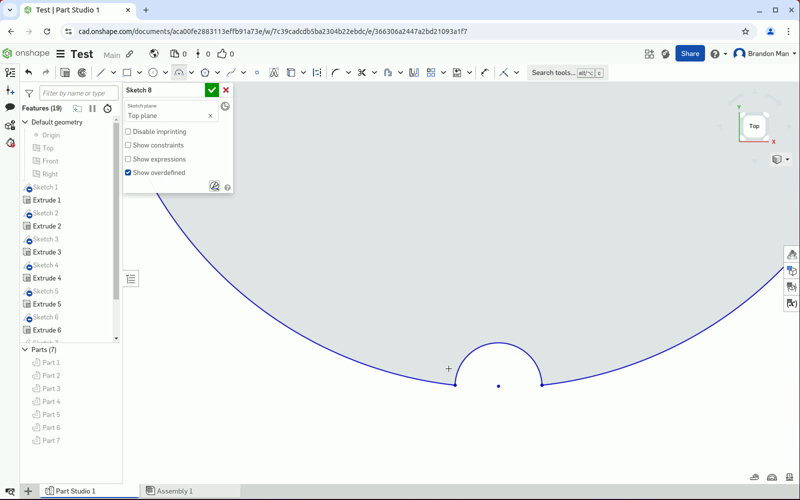
scroll(6)
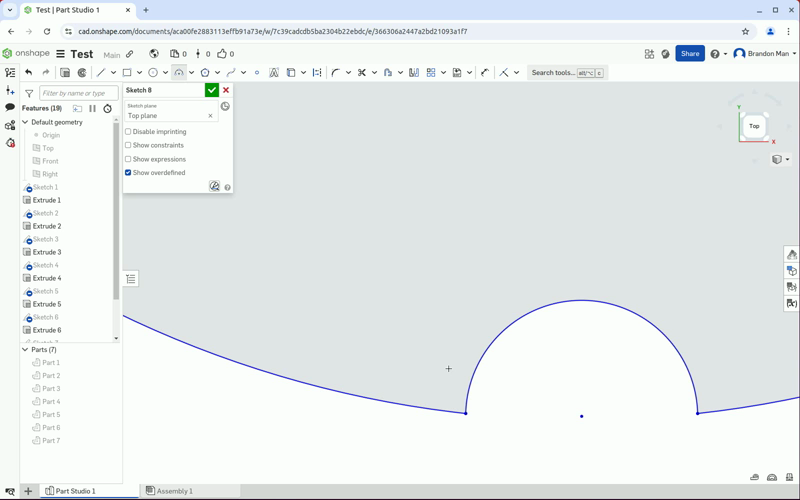
click(448, 368)
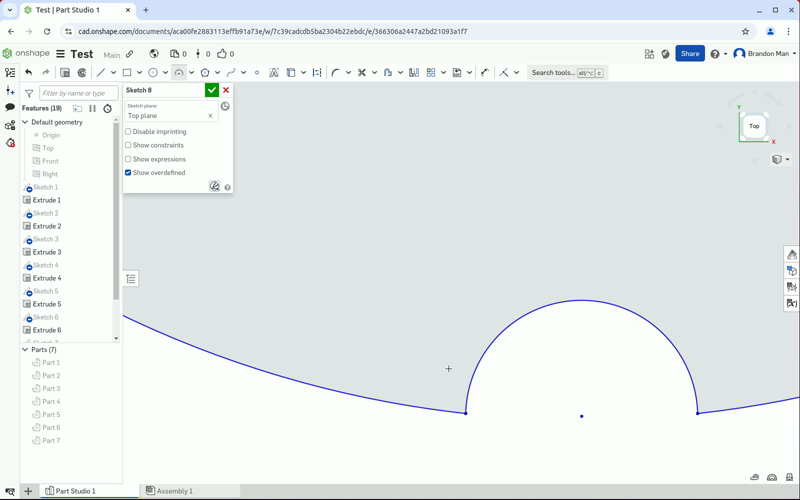
scroll(-6)
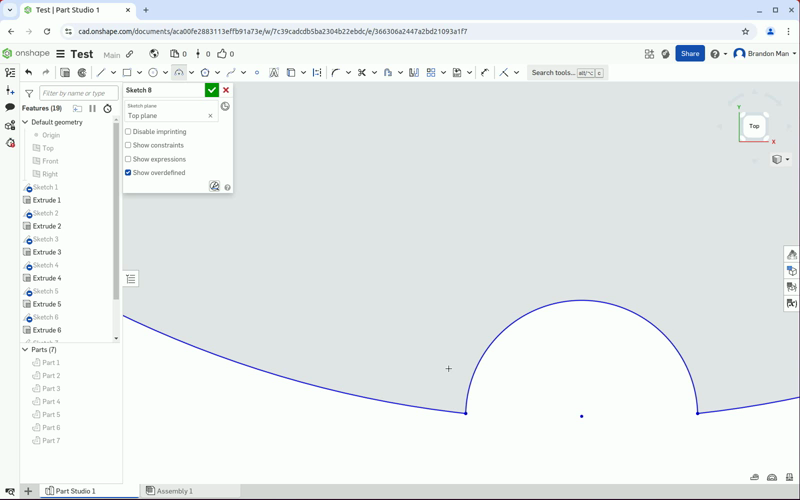
scroll(-6)
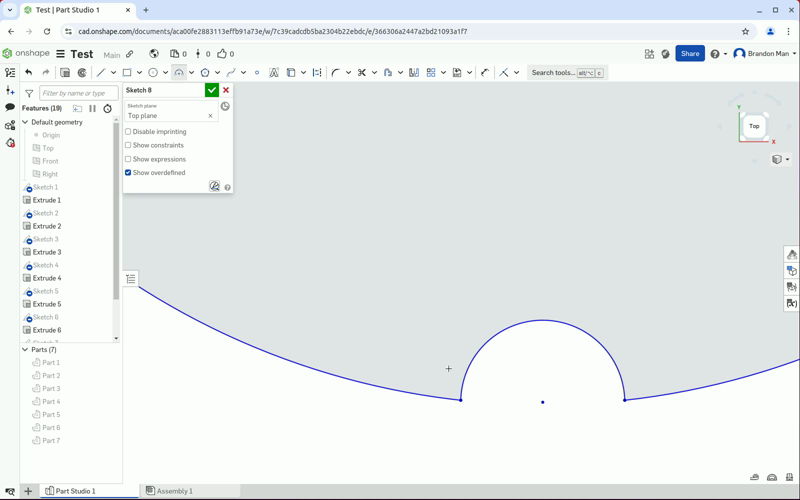
scroll(-6)
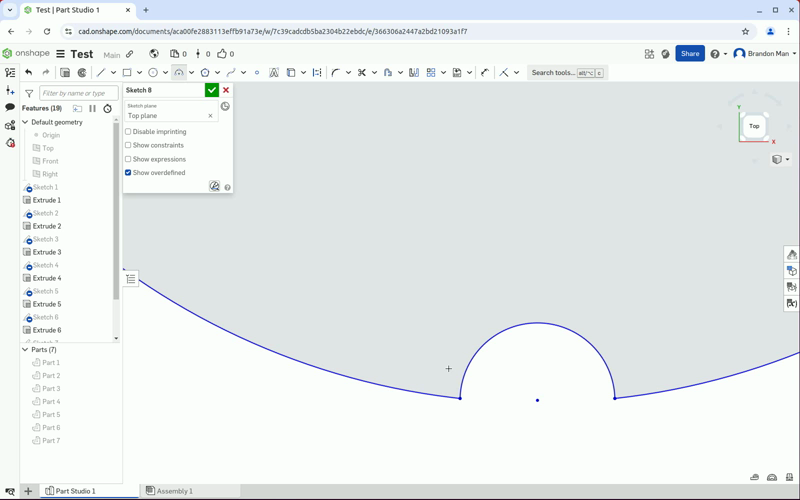
scroll(-6)
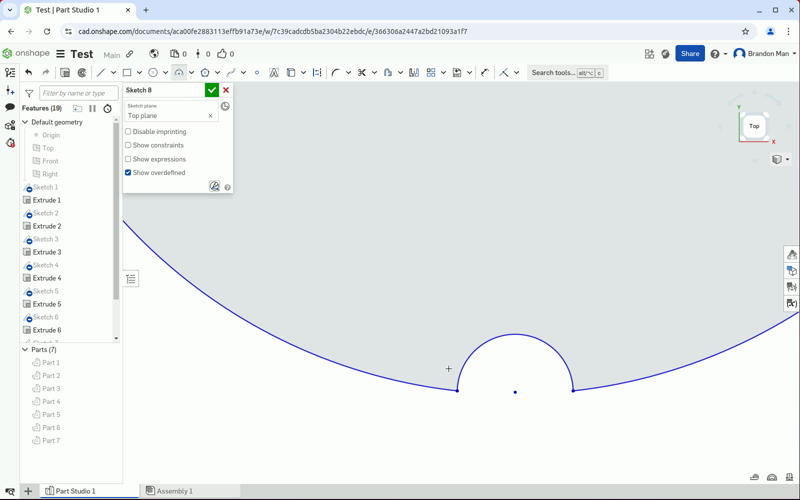
scroll(-6)
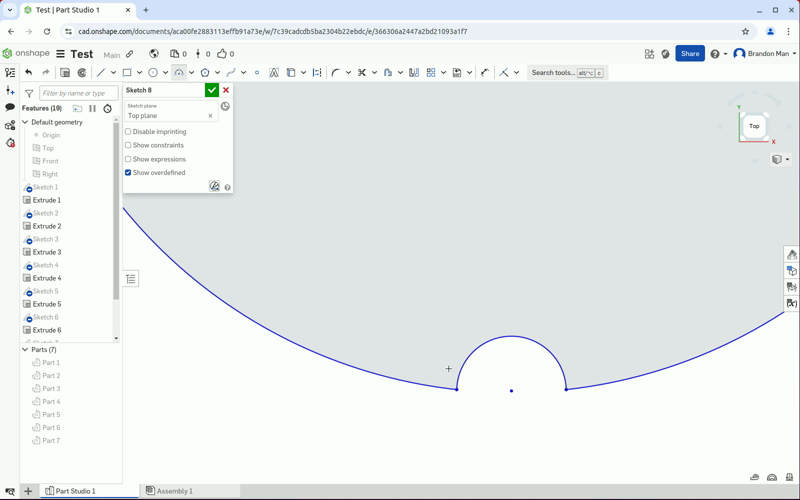
scroll(-6)
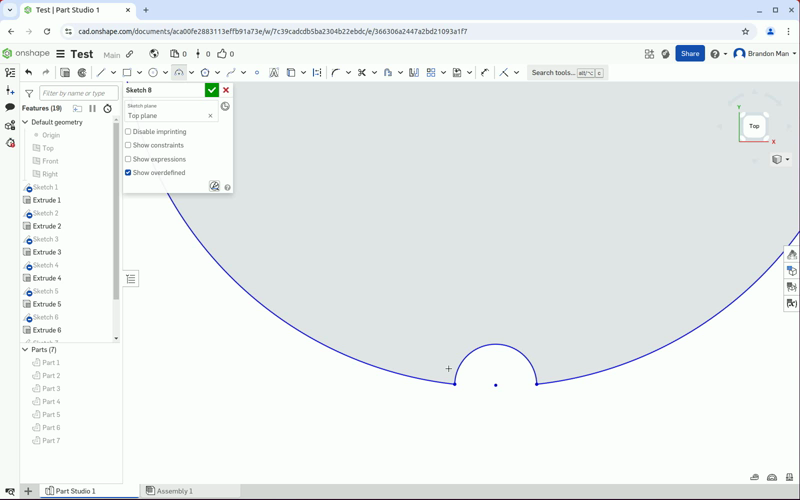
scroll(-6)
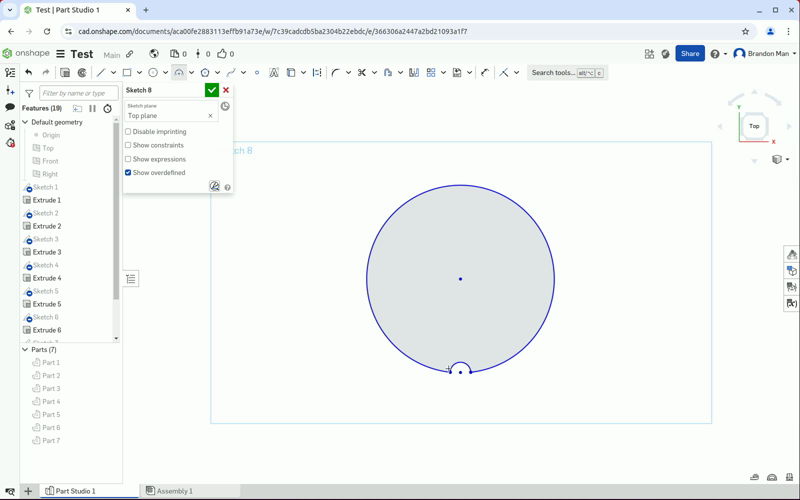
key_up(shift)
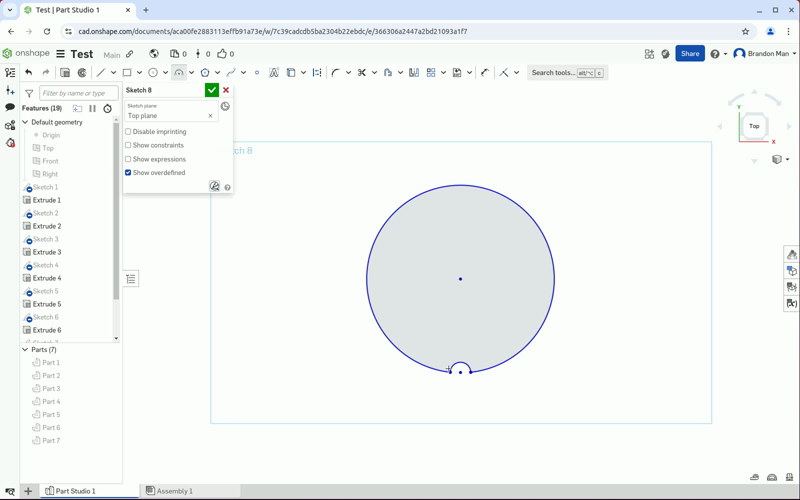
key_down(shift)
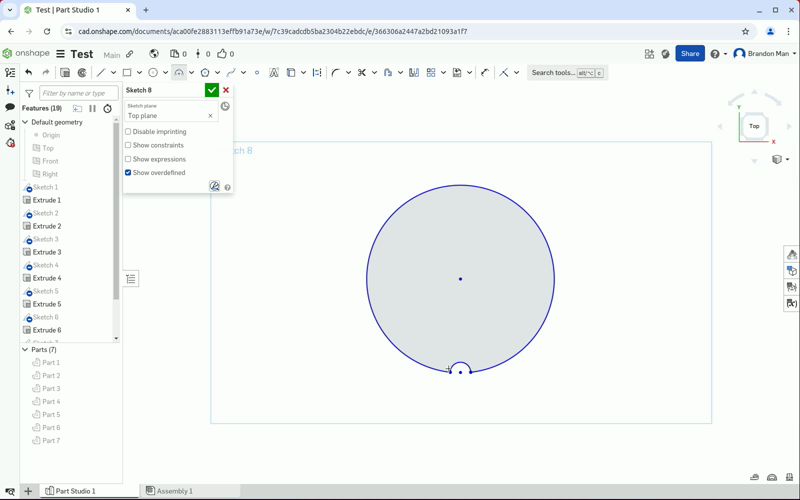
mouse_move(472, 368)
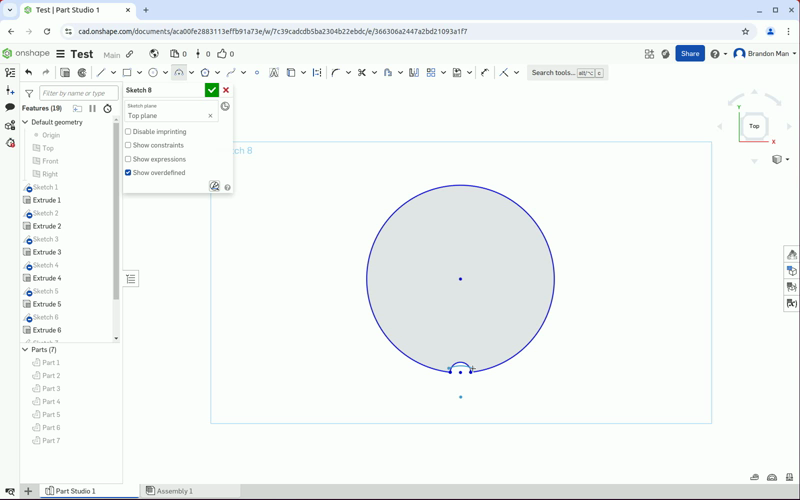
scroll(6)
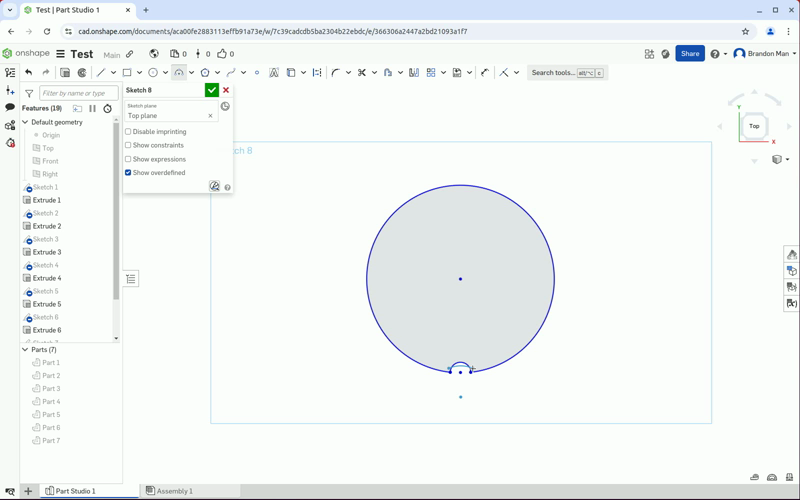
scroll(6)
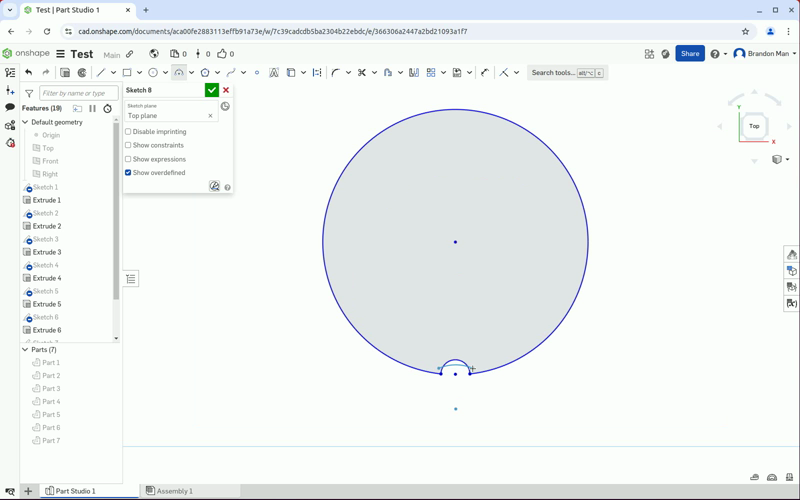
scroll(6)
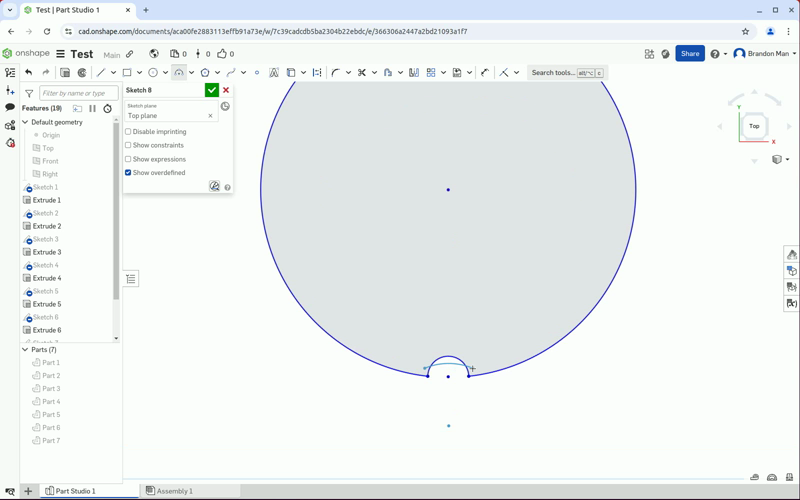
scroll(6)
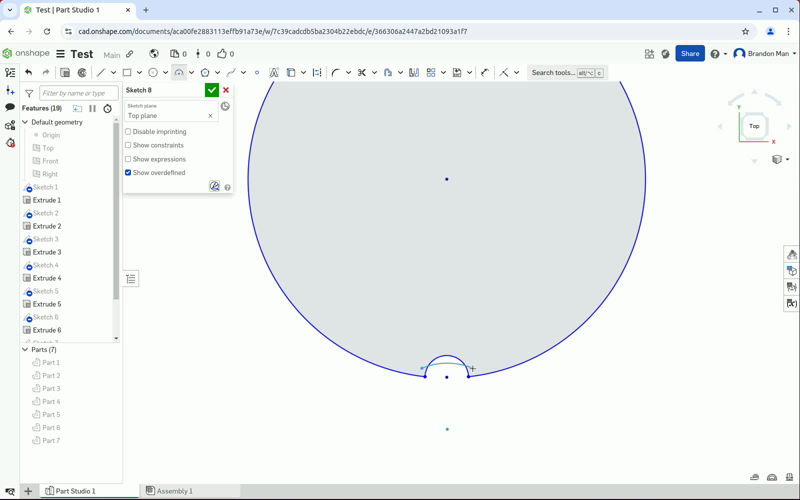
scroll(6)
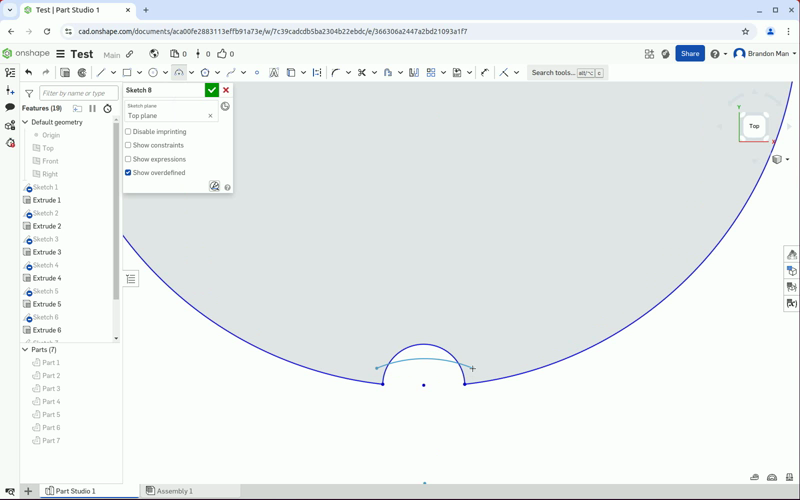
scroll(6)
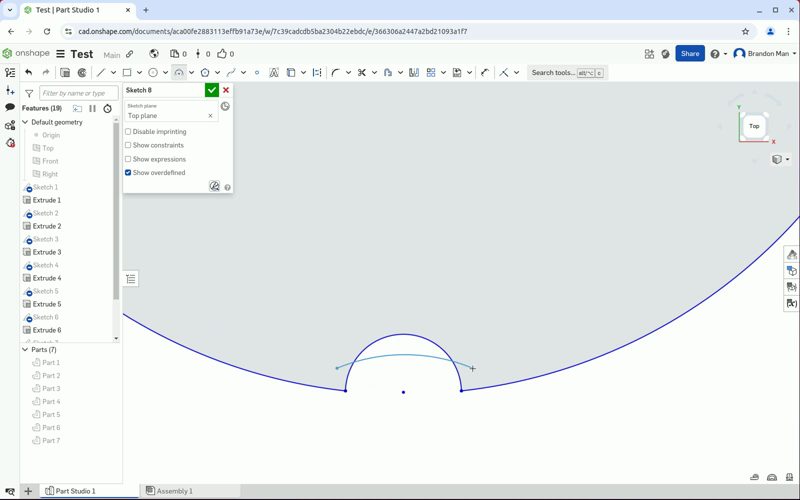
scroll(6)
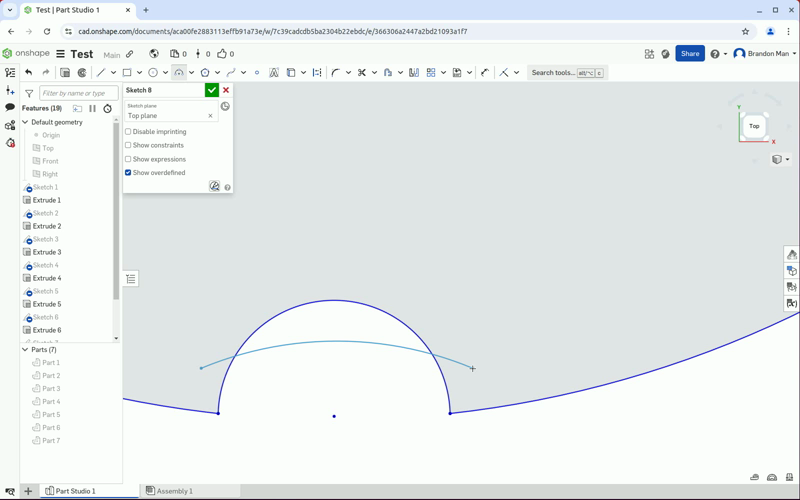
click(472, 368)
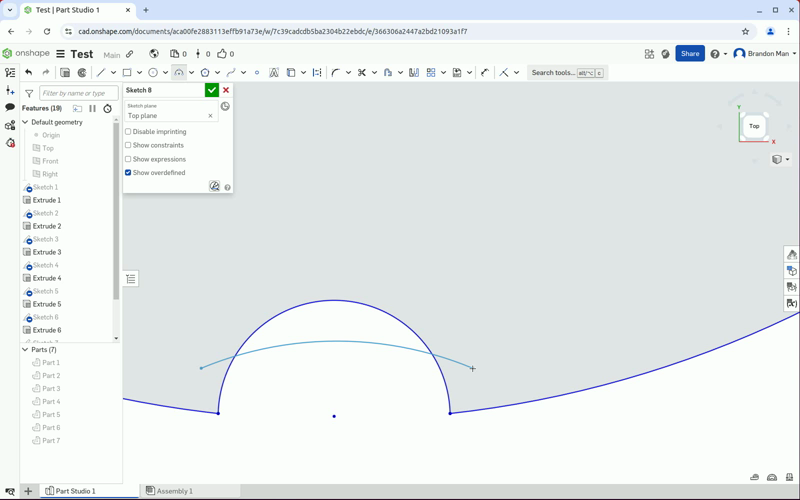
scroll(-6)
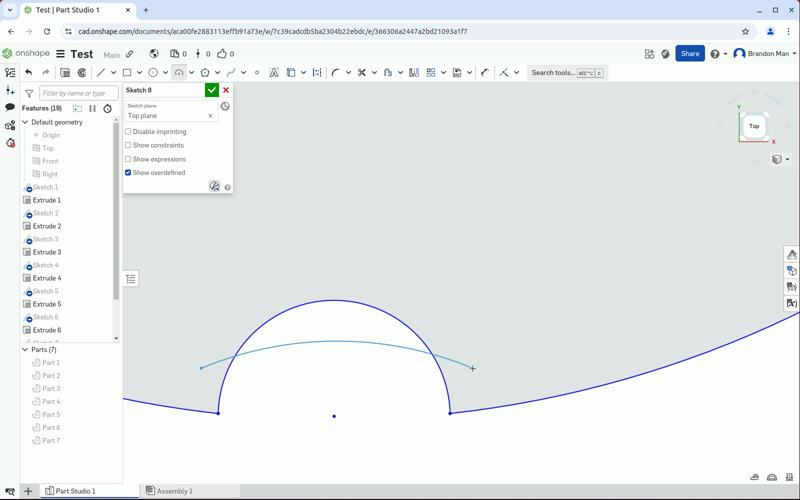
scroll(-6)
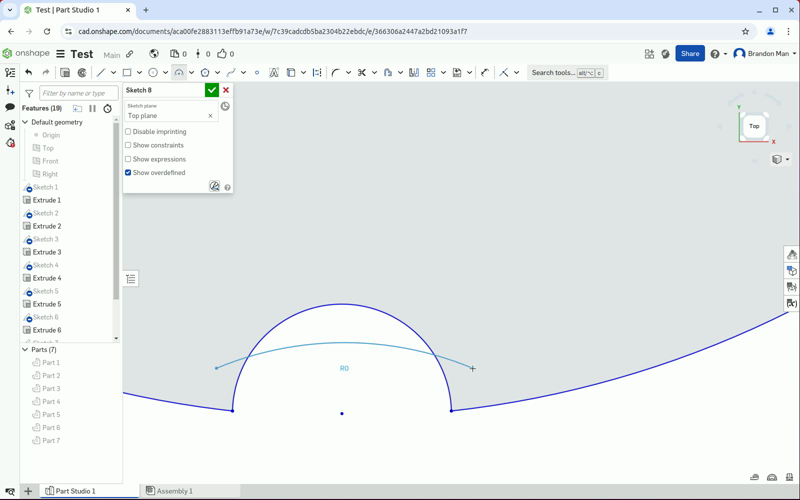
scroll(-6)
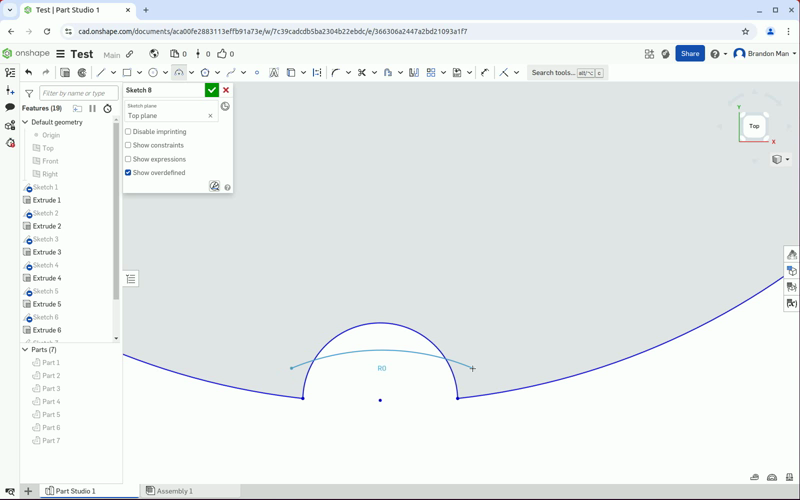
scroll(-6)
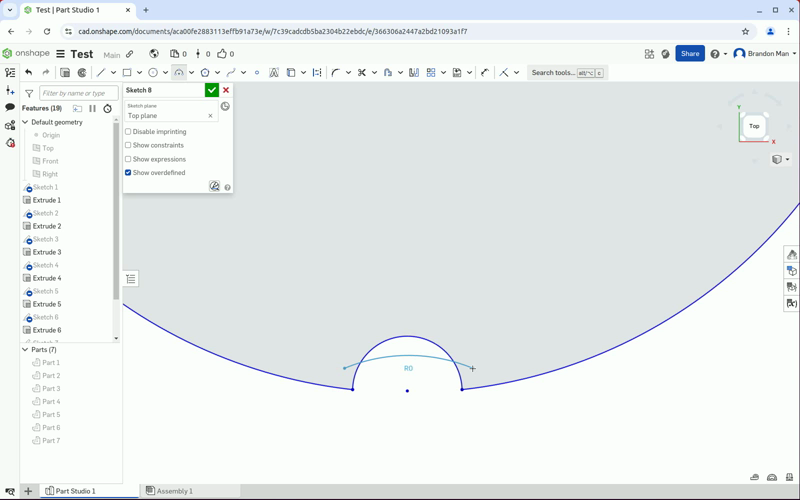
scroll(-6)
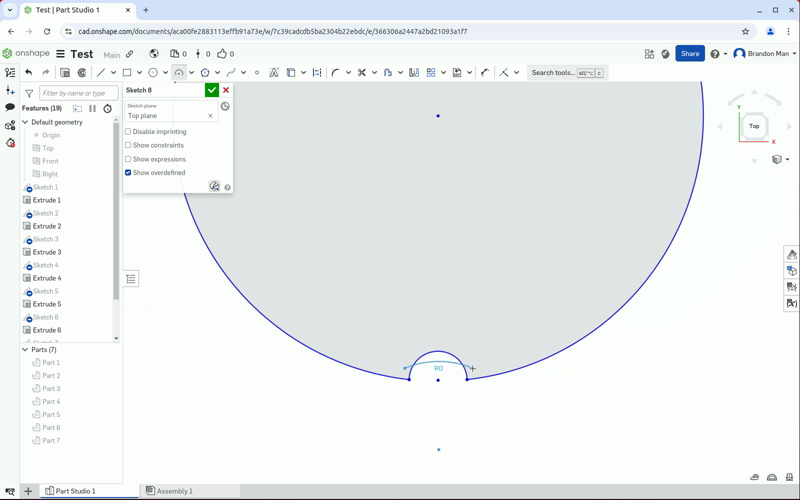
scroll(-6)
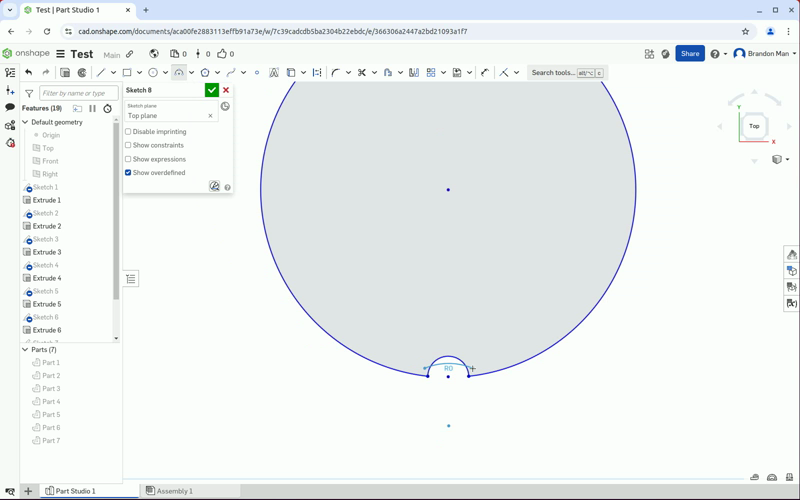
scroll(-6)
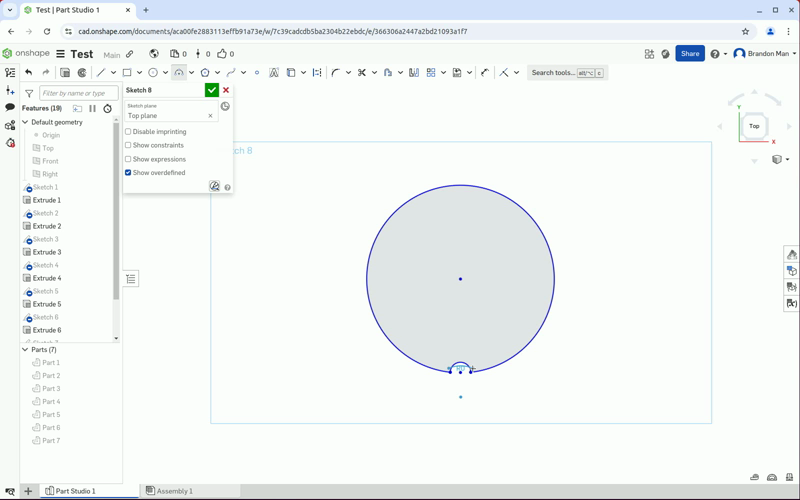
mouse_move(460, 359)
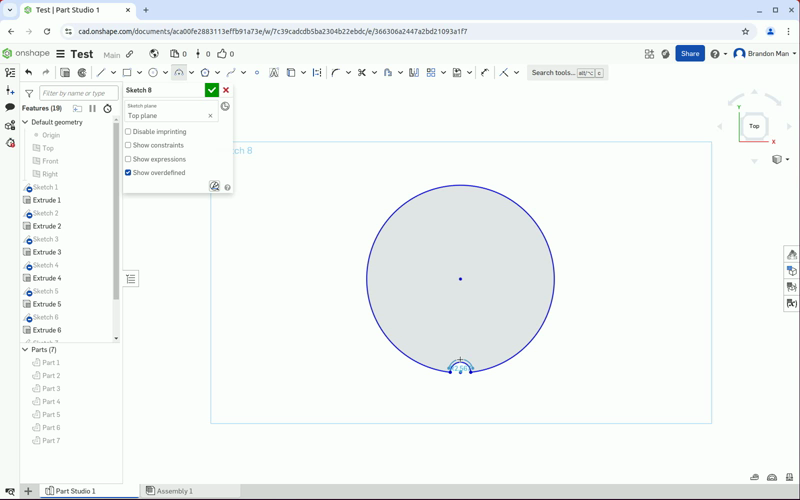
scroll(6)
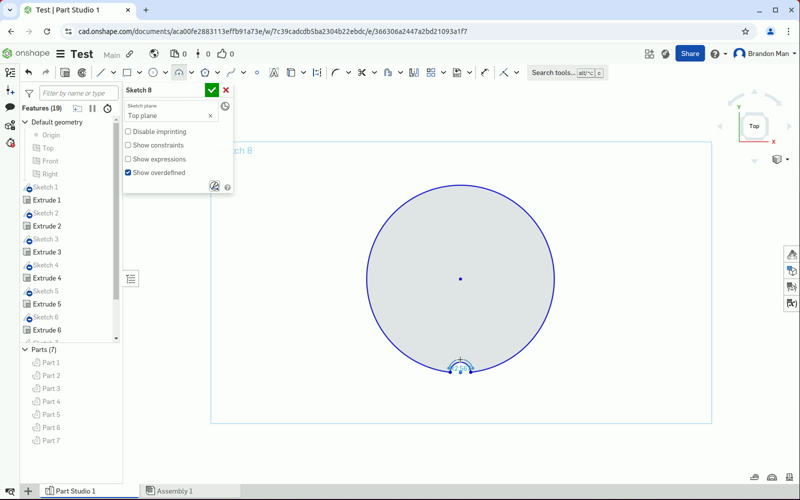
scroll(6)
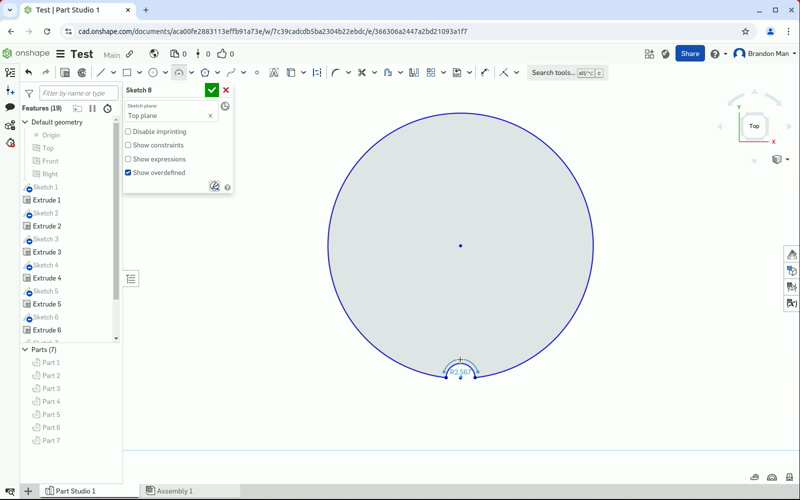
scroll(6)
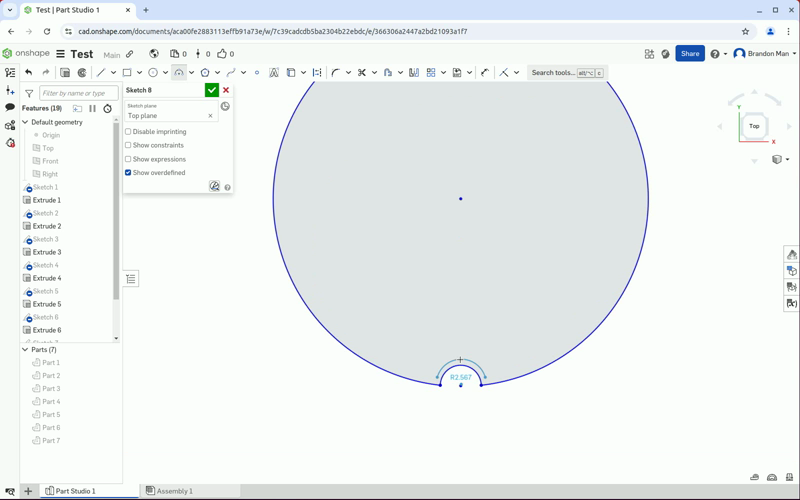
scroll(6)
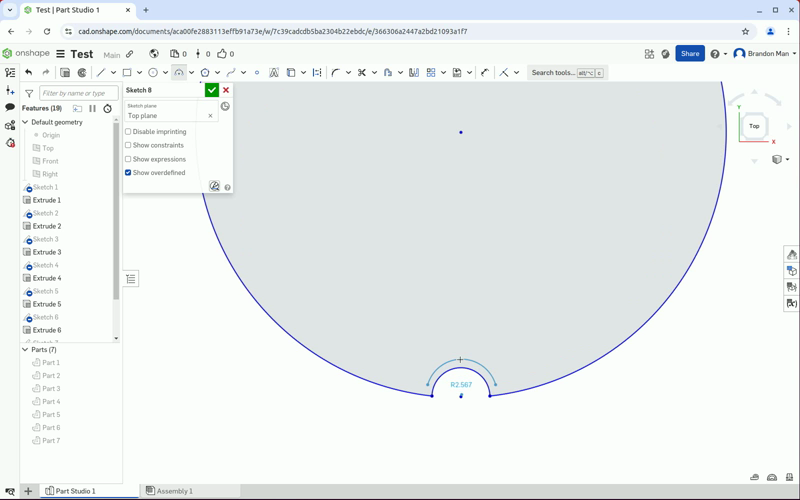
scroll(6)
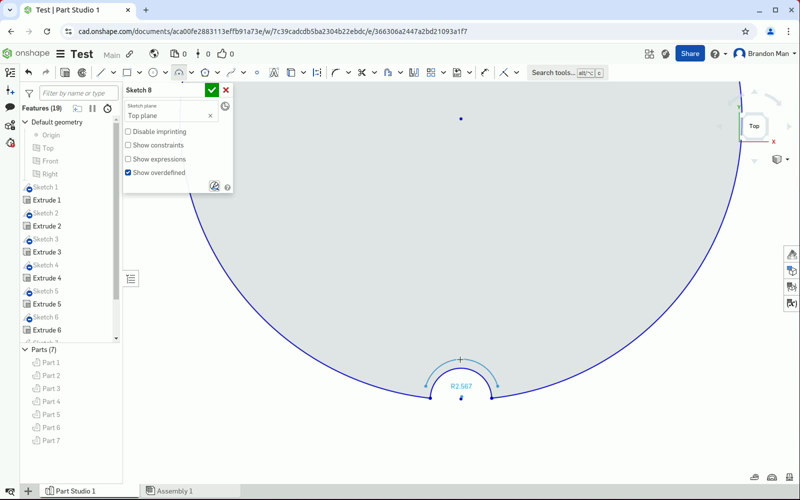
scroll(6)
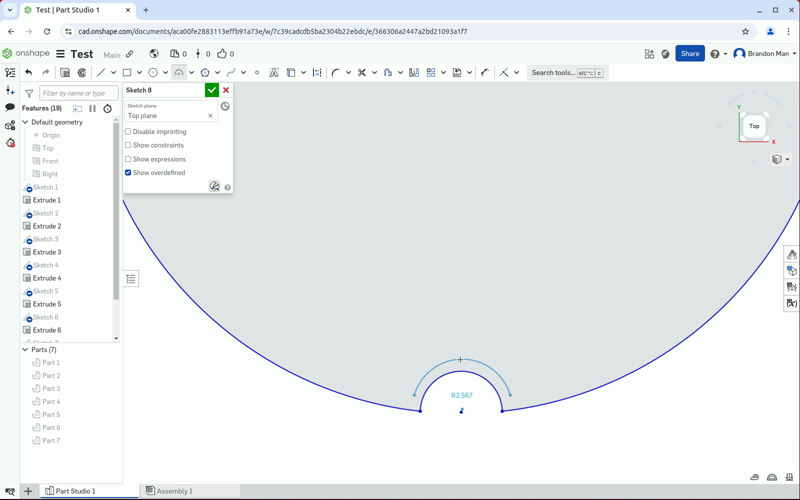
scroll(6)
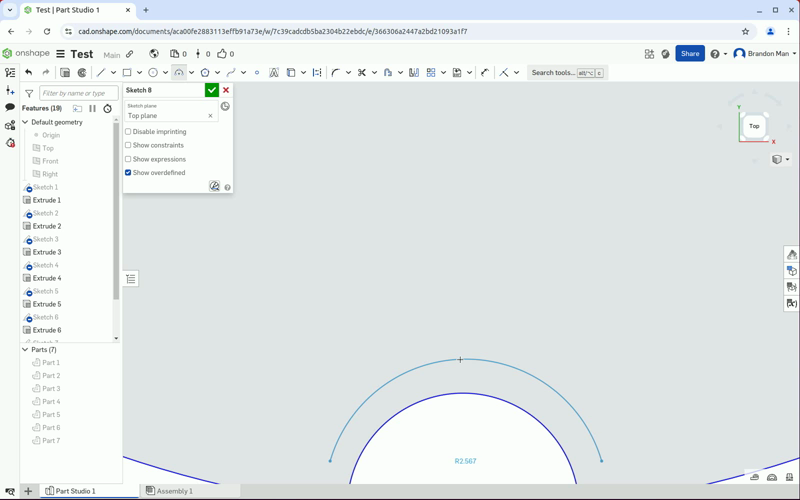
click(460, 359)
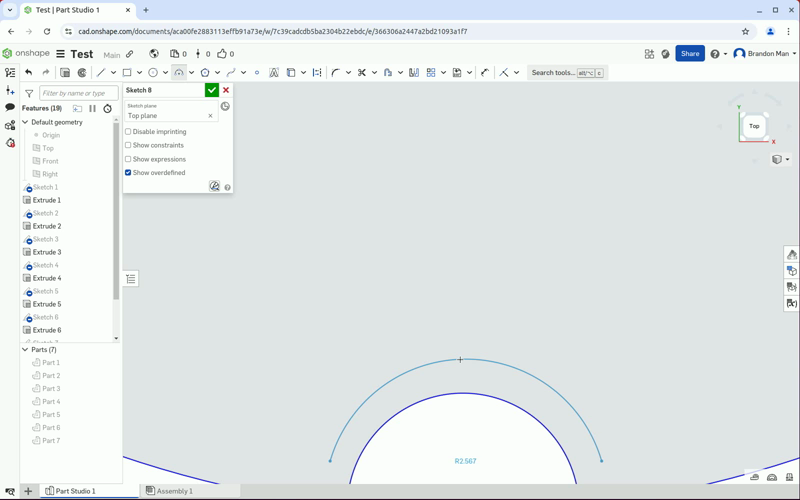
scroll(-6)
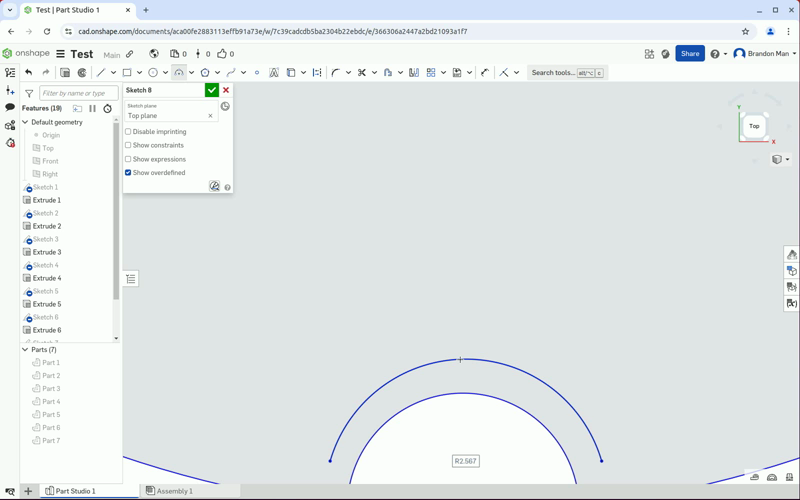
scroll(-6)
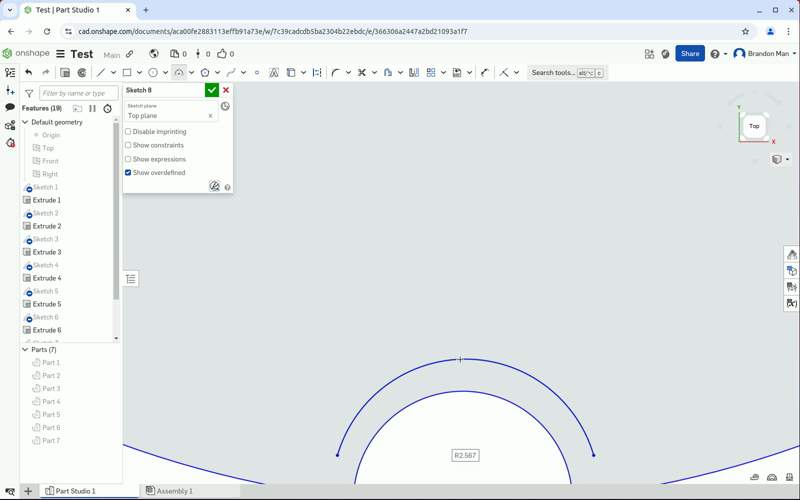
scroll(-6)
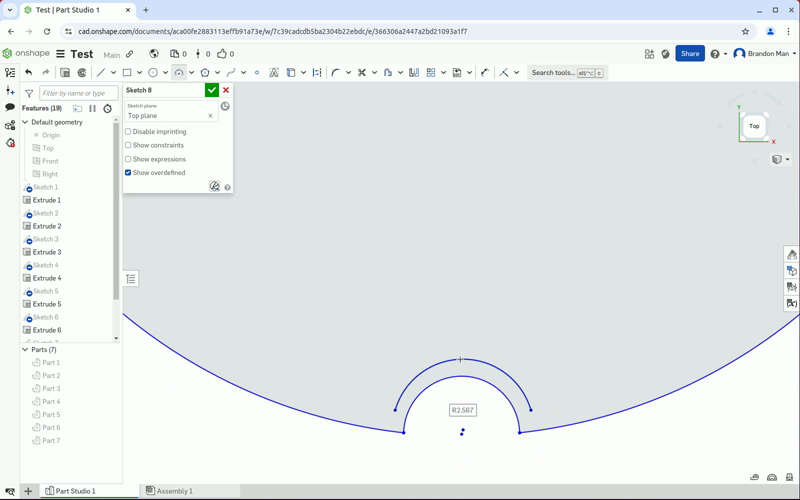
scroll(-6)
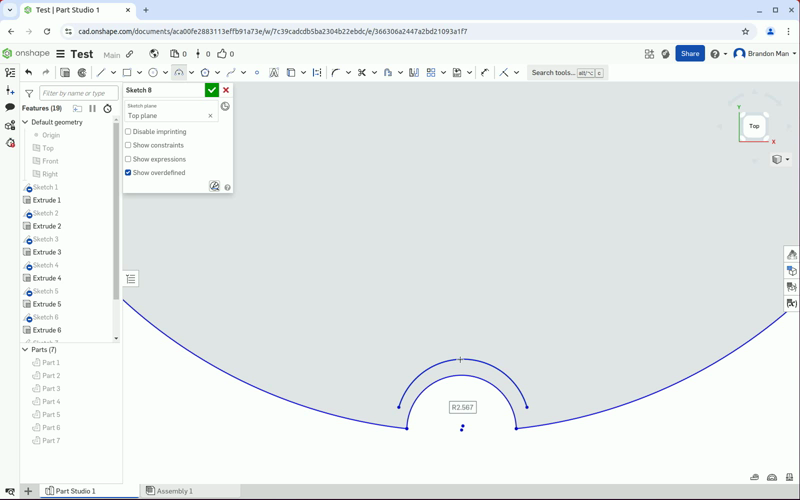
scroll(-6)
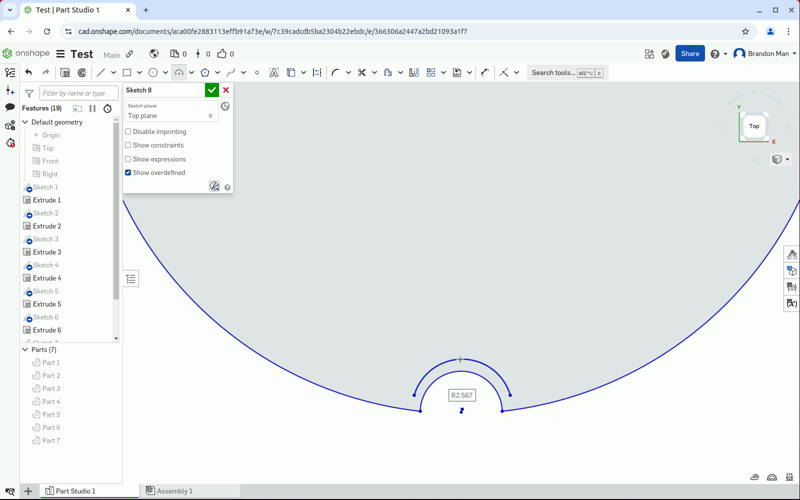
scroll(-6)
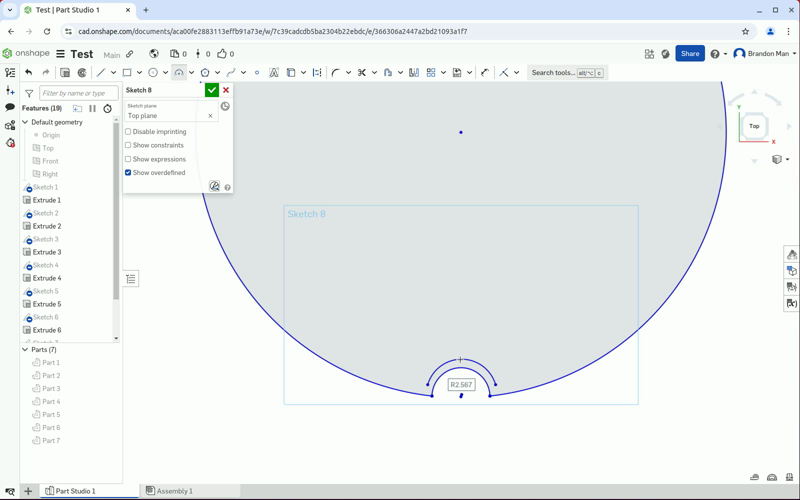
scroll(-6)
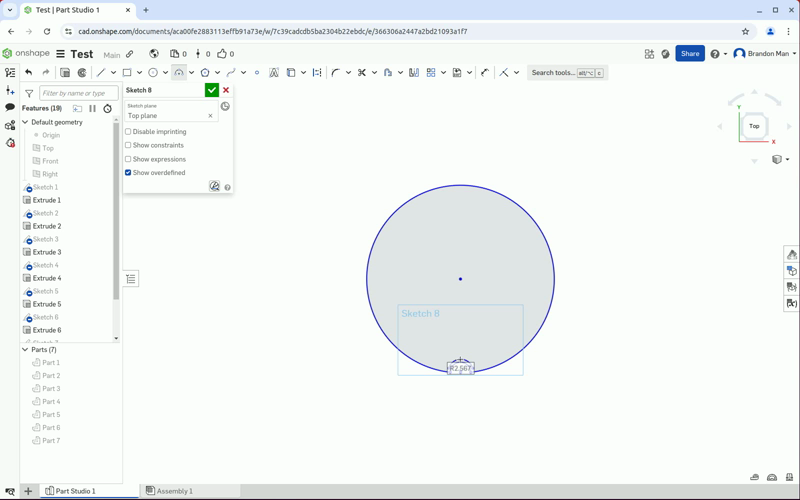
key_up(shift)
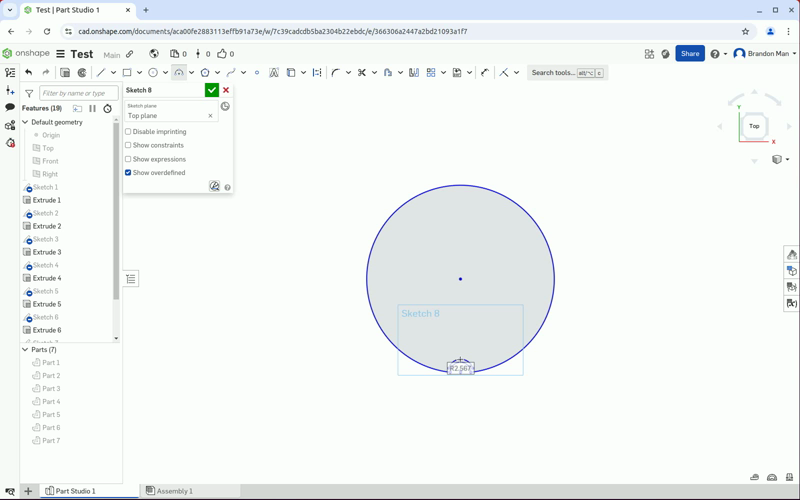
mouse_move(472, 368)
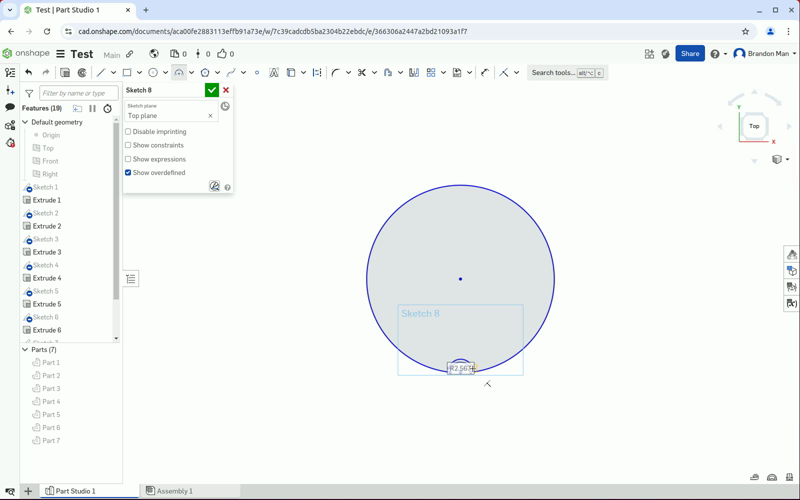
scroll(6)
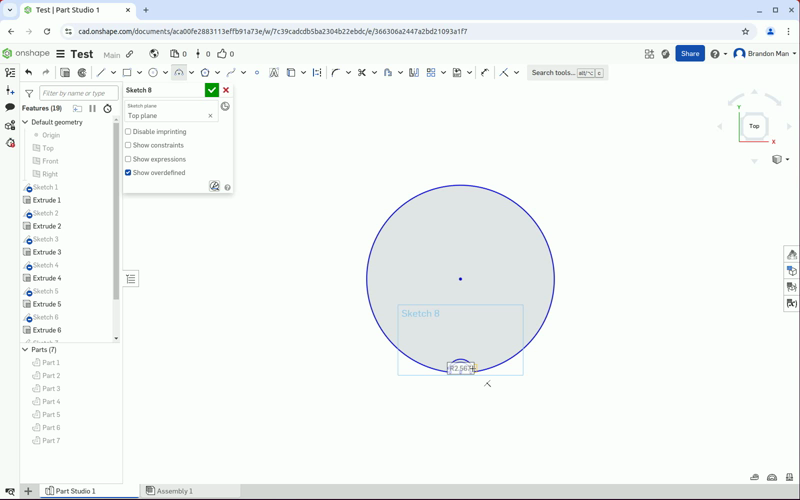
scroll(6)
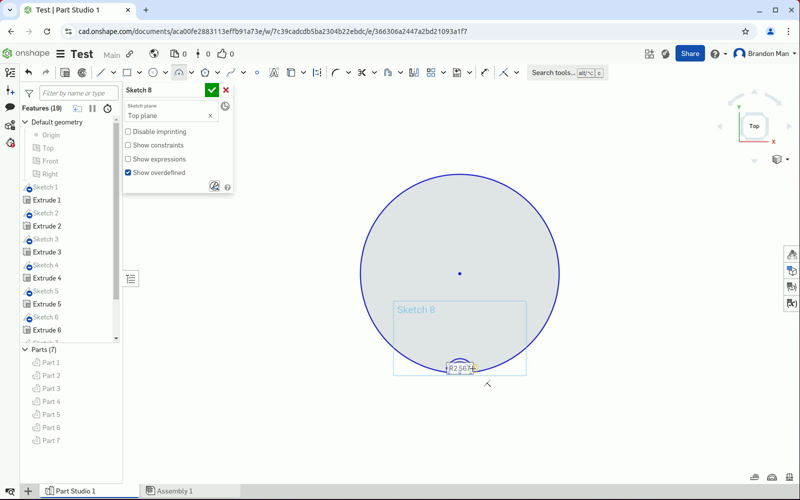
scroll(6)
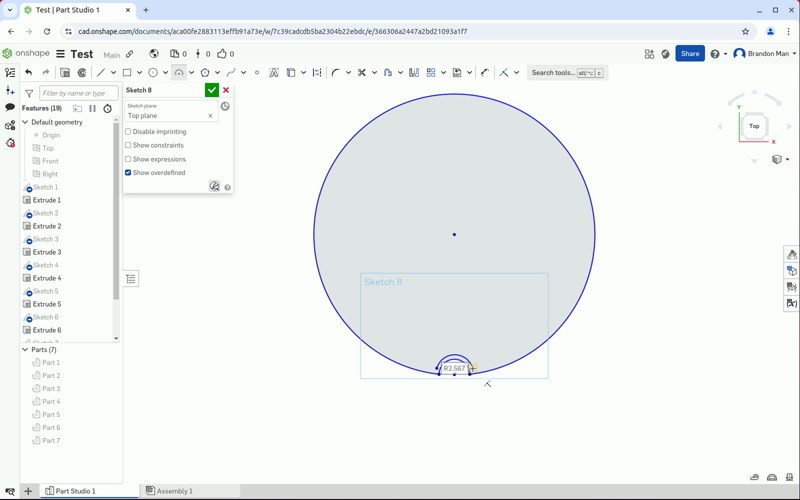
scroll(6)
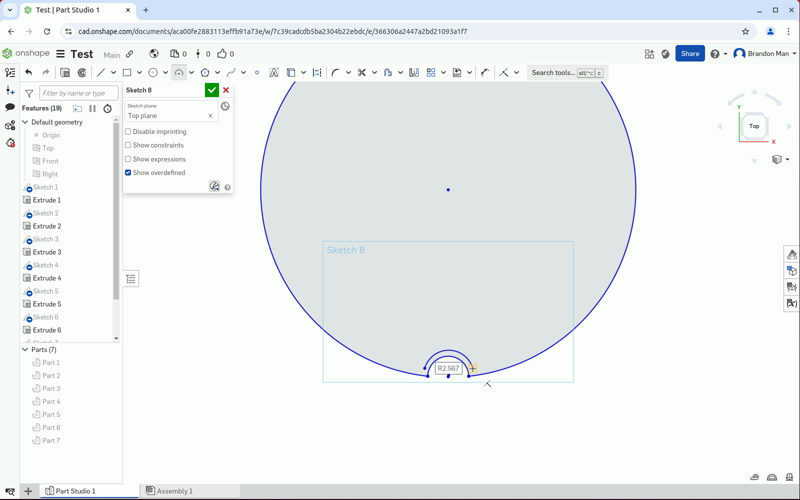
scroll(6)
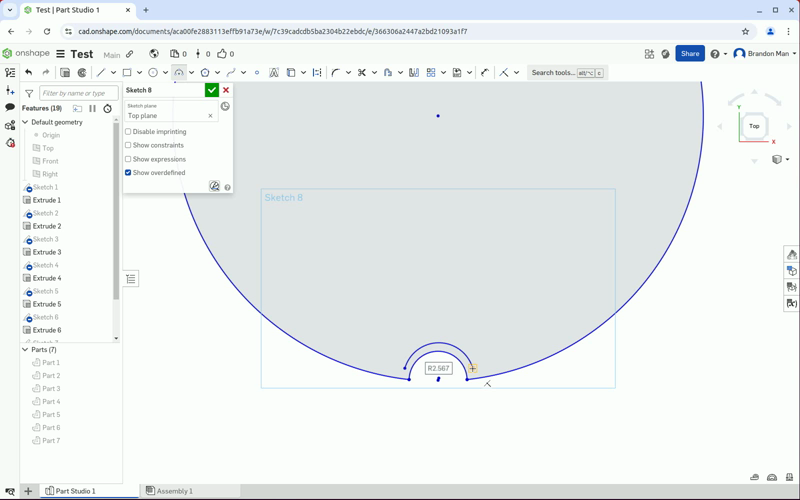
scroll(6)
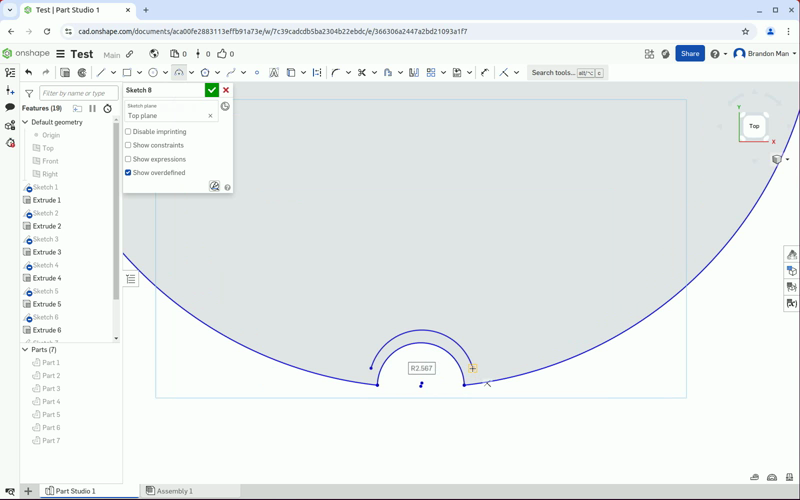
scroll(6)
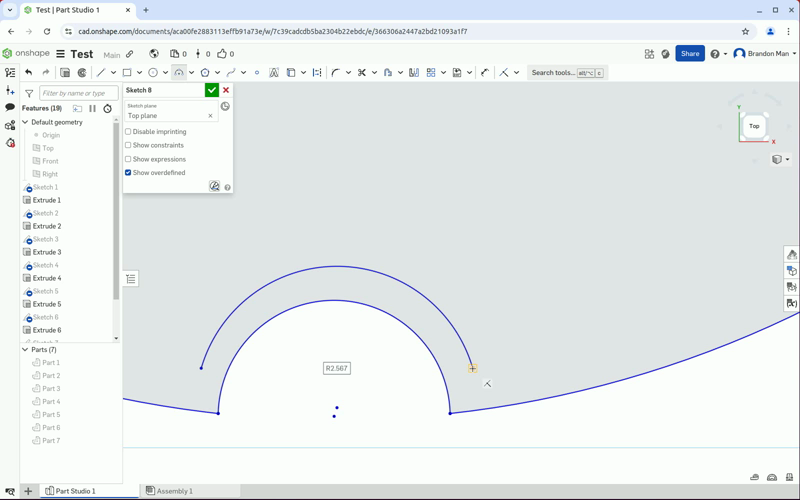
click(472, 368)
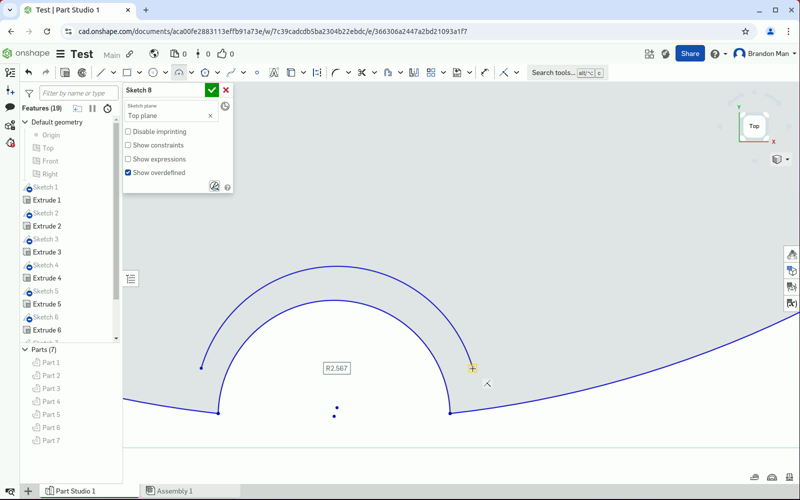
scroll(-6)
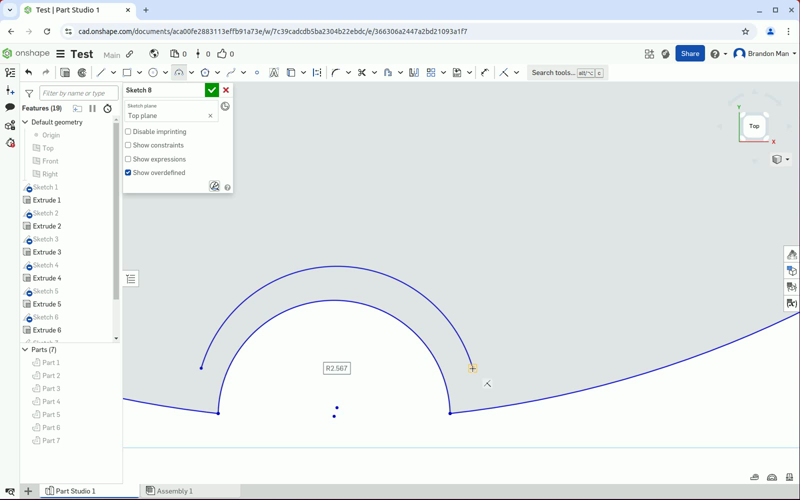
scroll(-6)
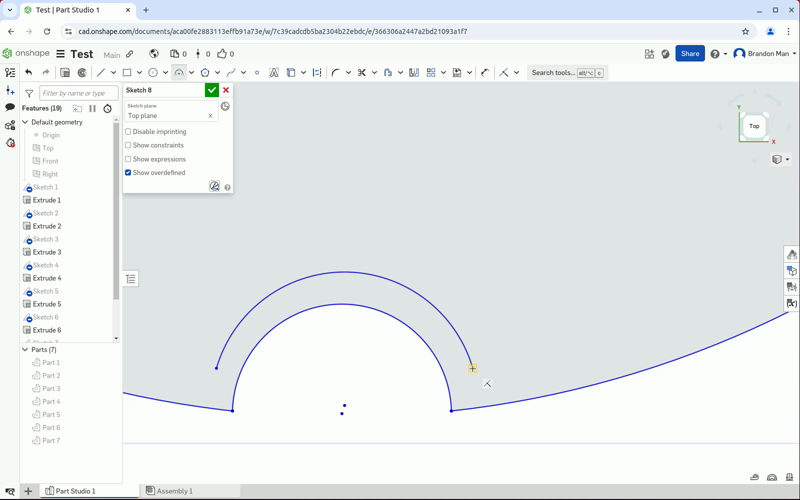
scroll(-6)
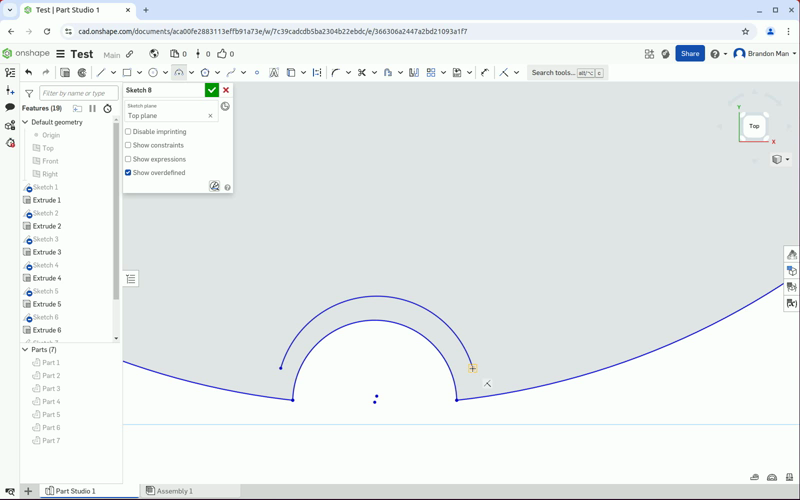
scroll(-6)
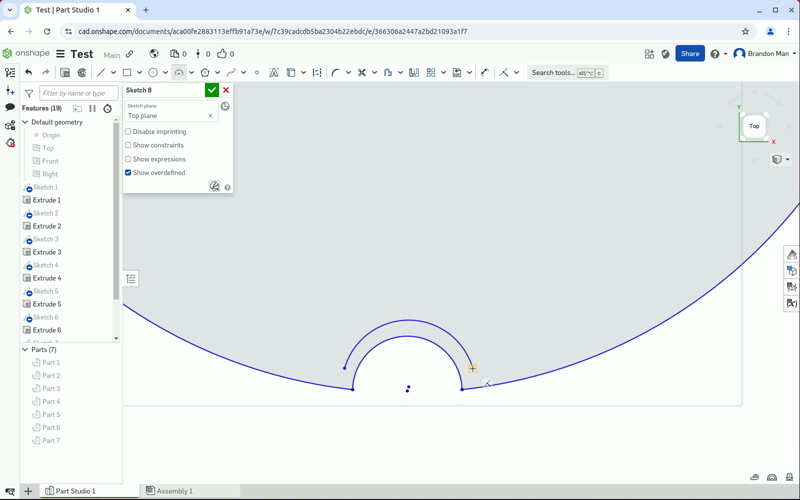
scroll(-6)
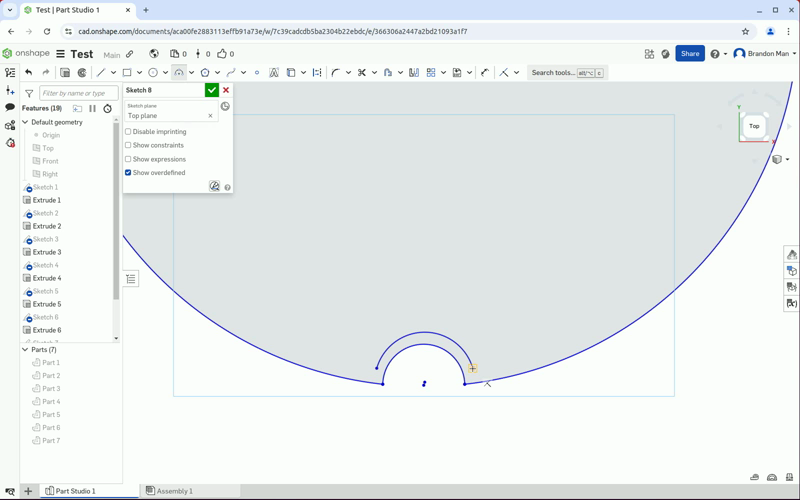
scroll(-6)
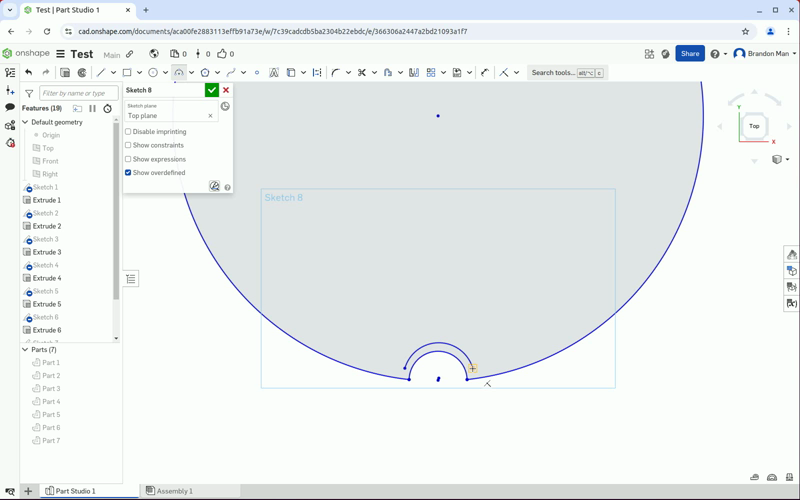
scroll(-6)
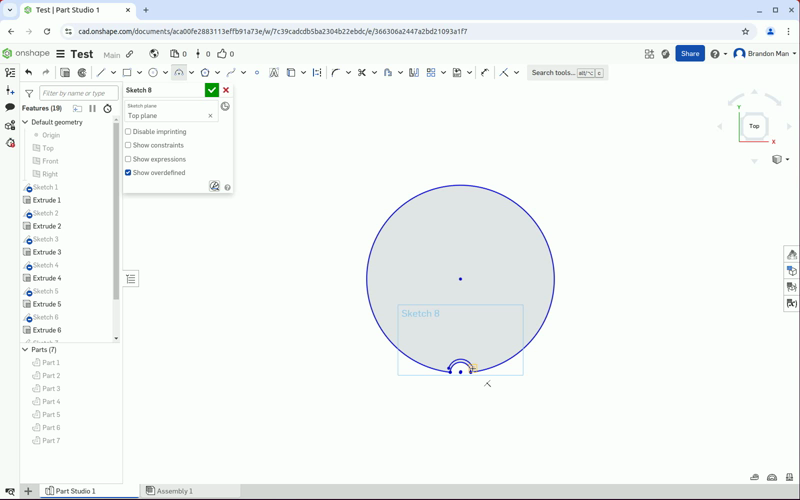
mouse_move(448, 368)
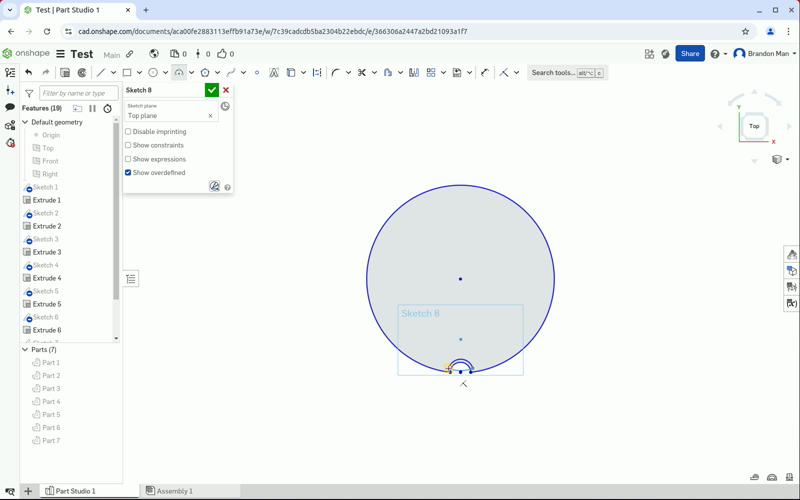
scroll(6)
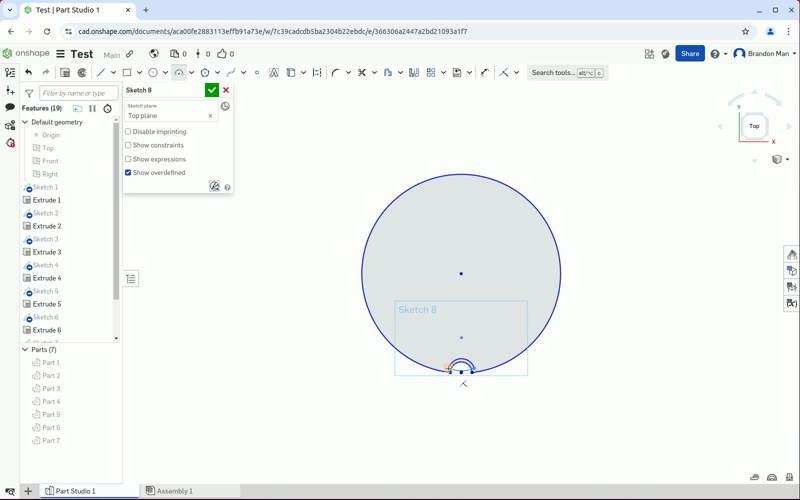
scroll(6)
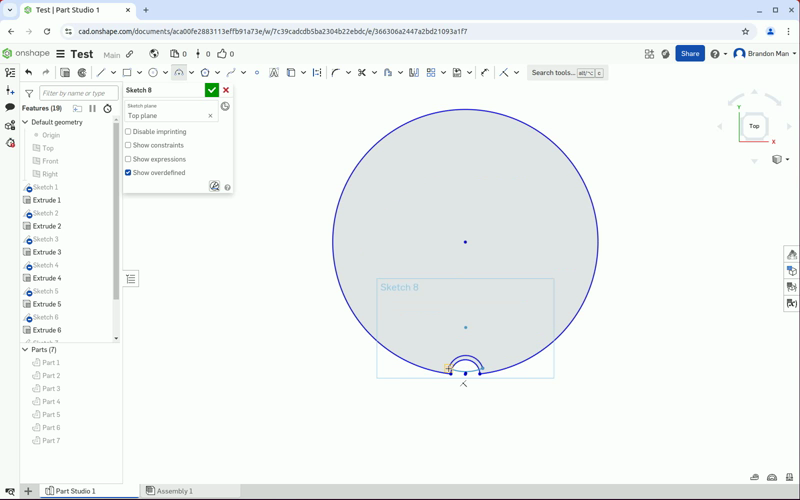
scroll(6)
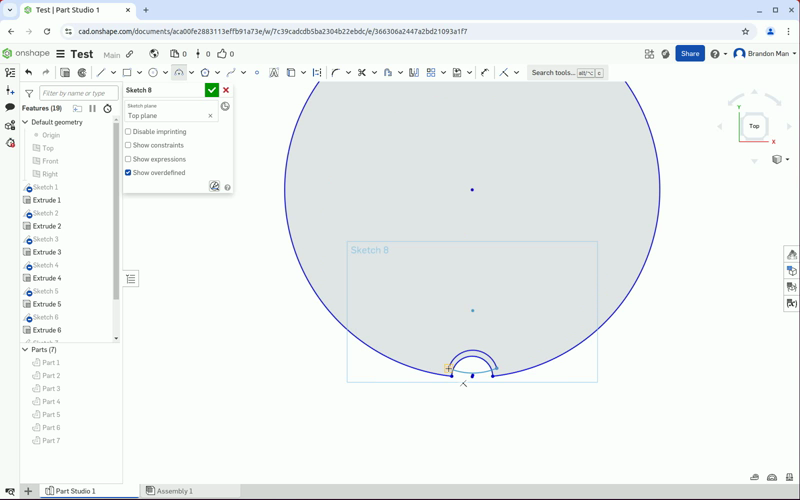
scroll(6)
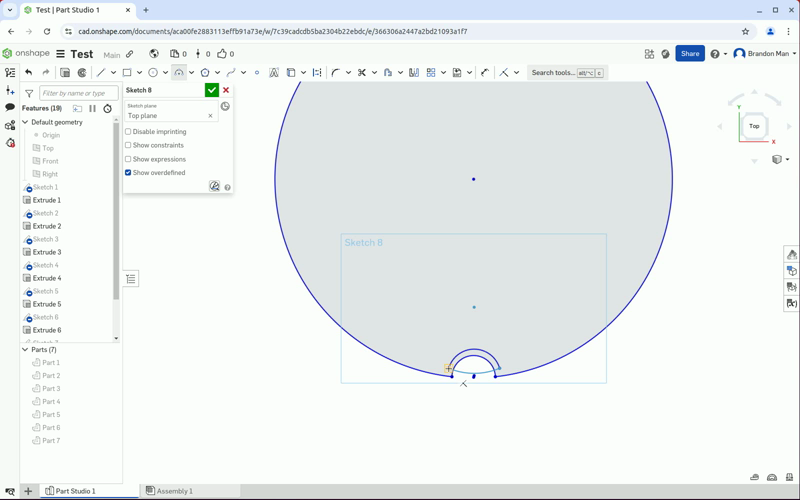
scroll(6)
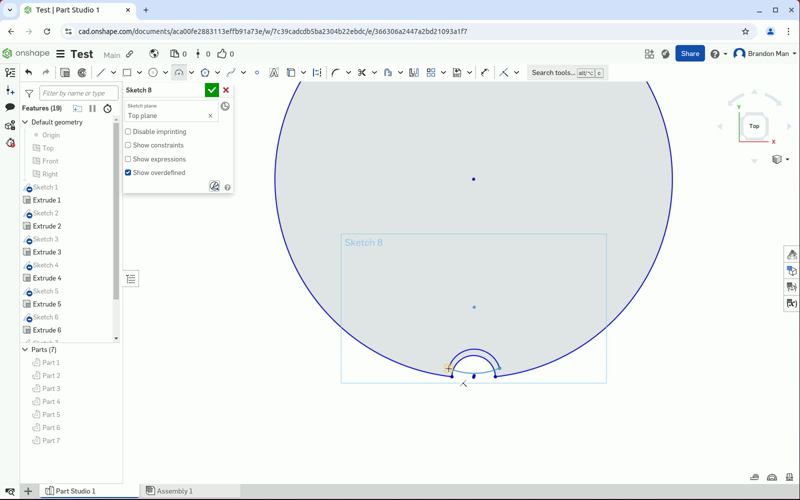
scroll(6)
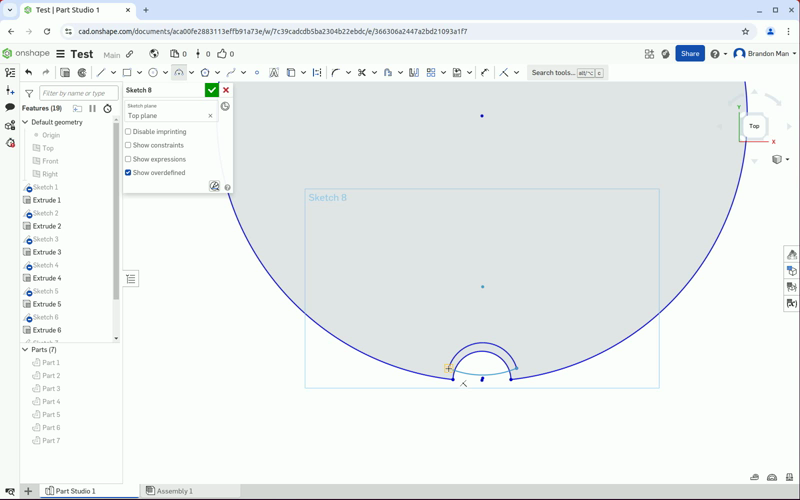
scroll(6)
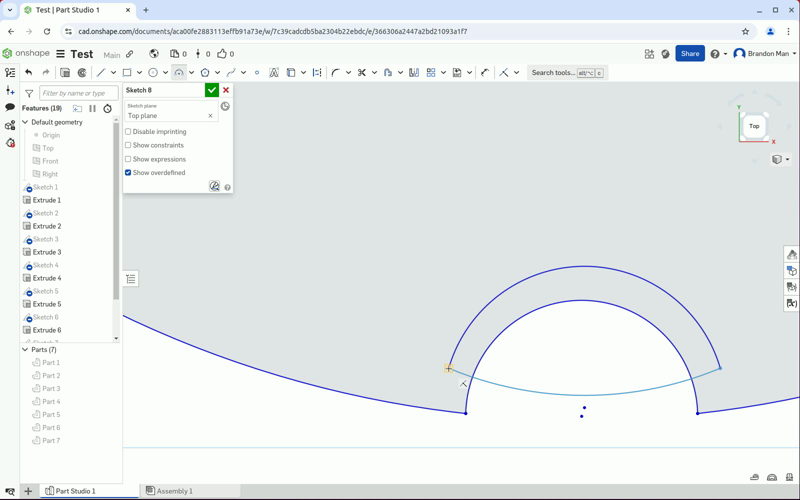
click(448, 368)
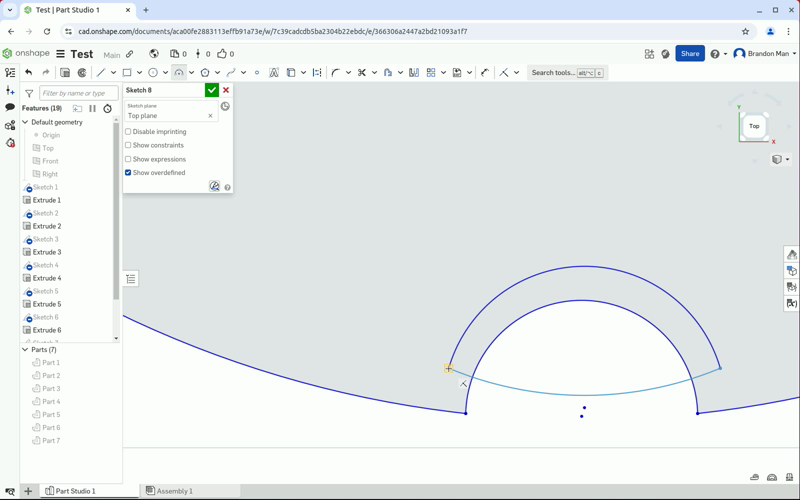
scroll(-6)
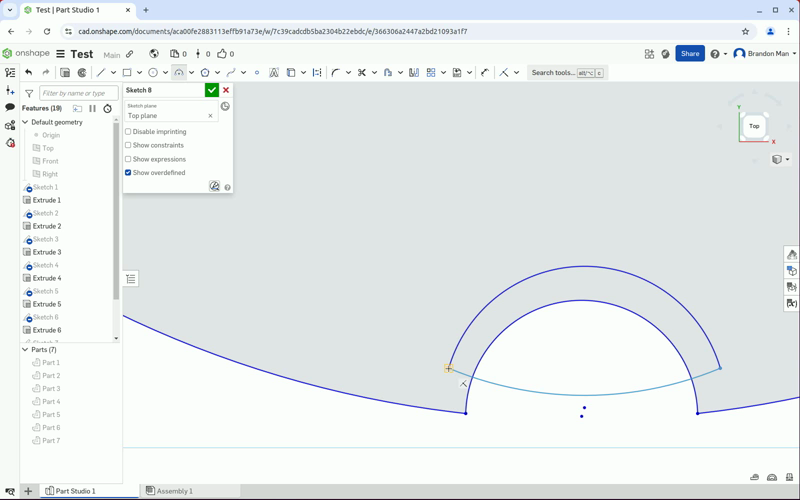
scroll(-6)
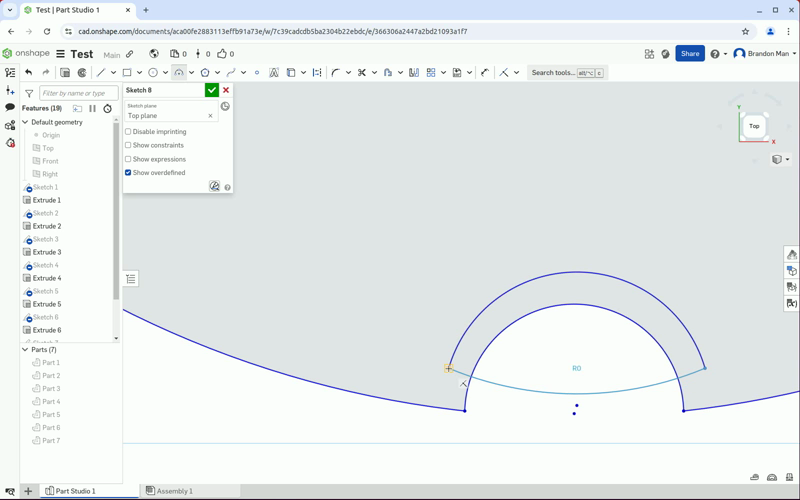
scroll(-6)
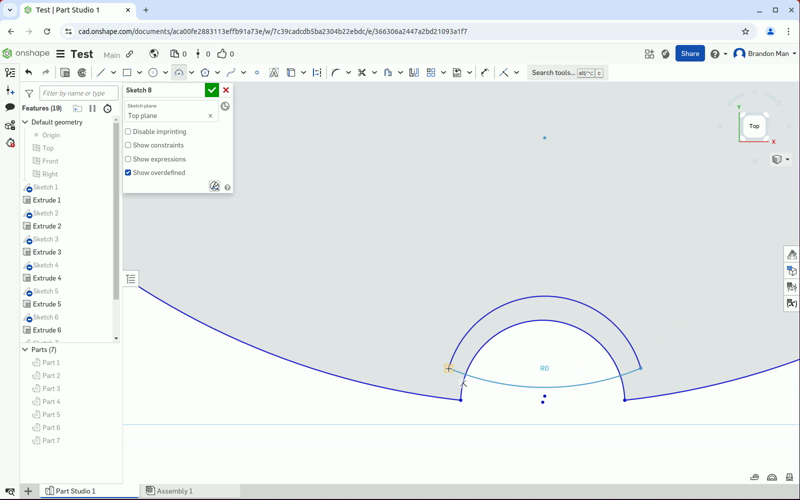
scroll(-6)
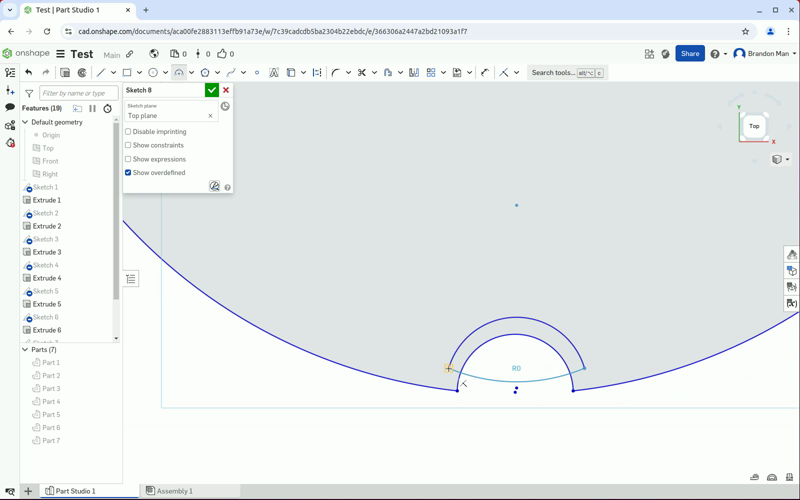
scroll(-6)
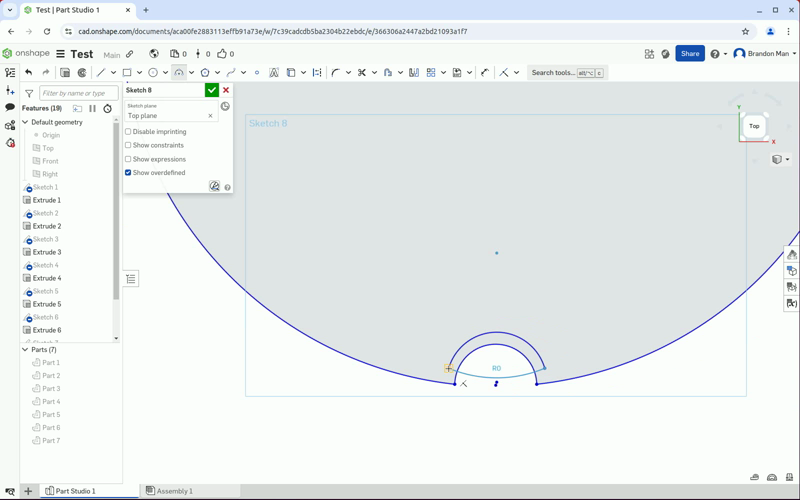
scroll(-6)
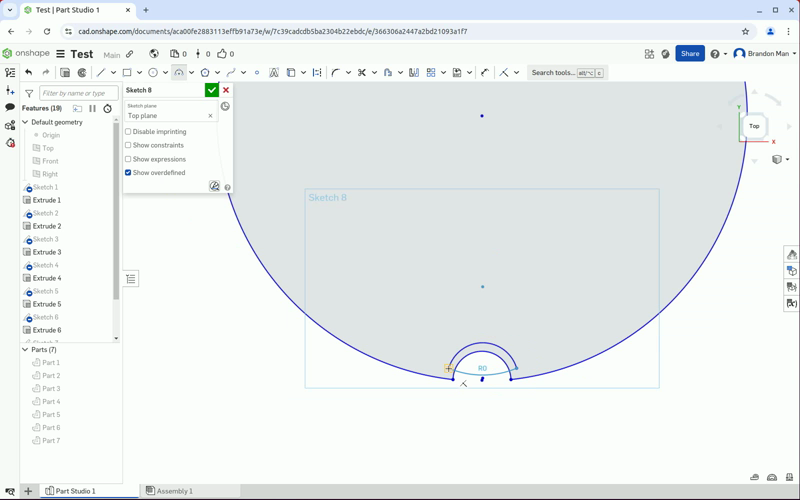
scroll(-6)
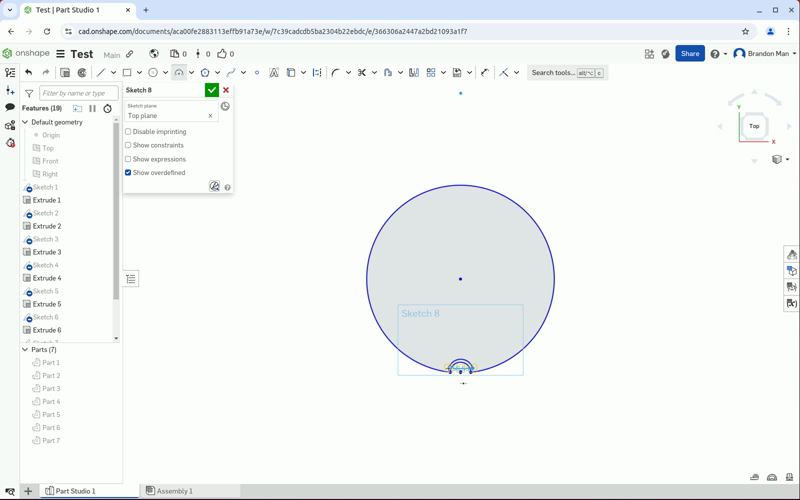
key_down(shift)
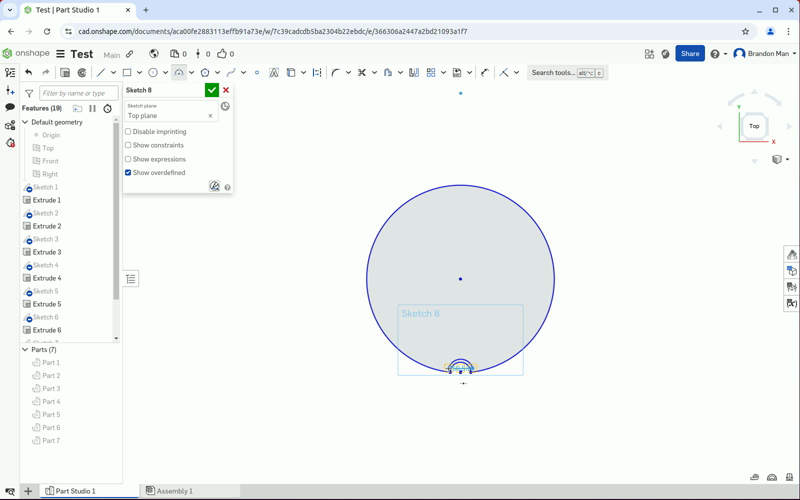
mouse_move(460, 202)
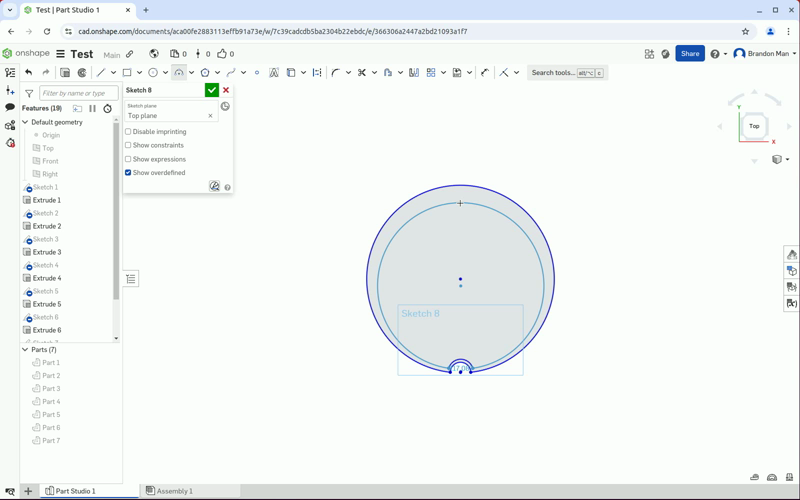
click(460, 202)
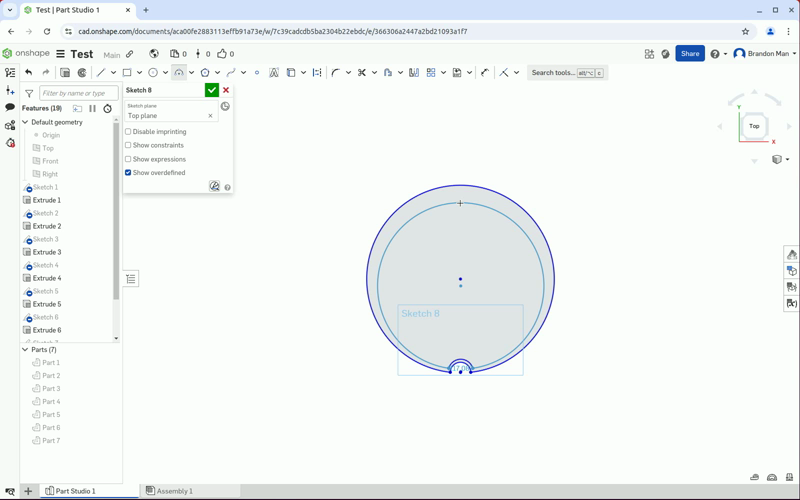
key_up(shift)
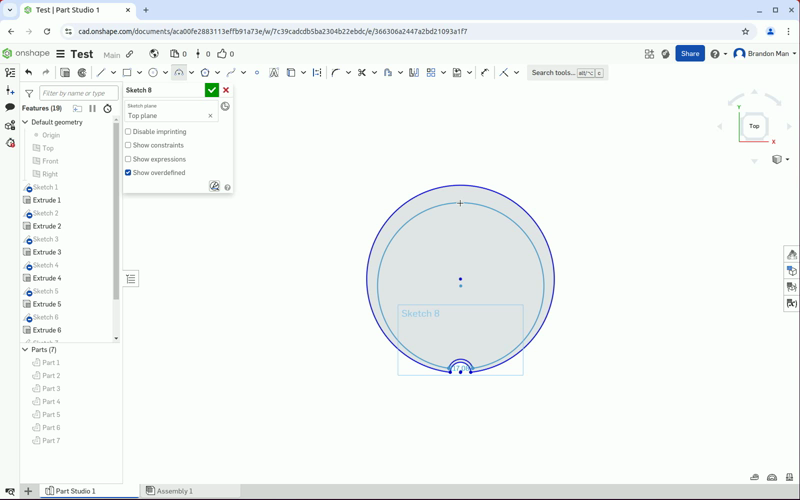
key(esc)
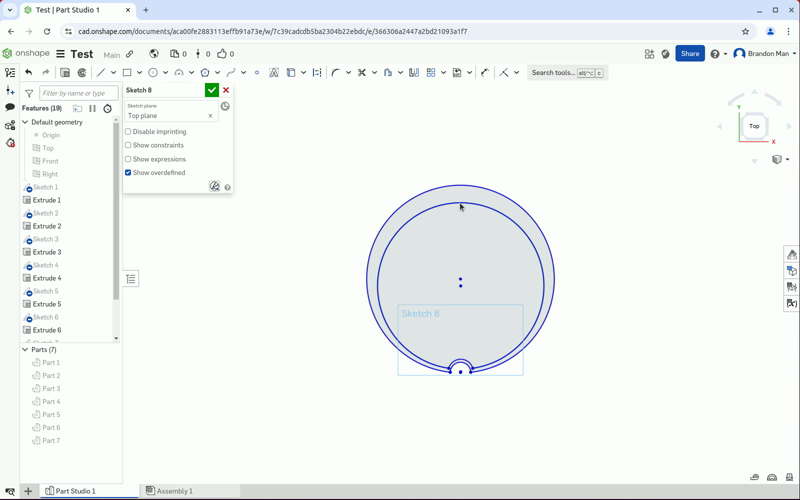
mouse_move(377, 256)
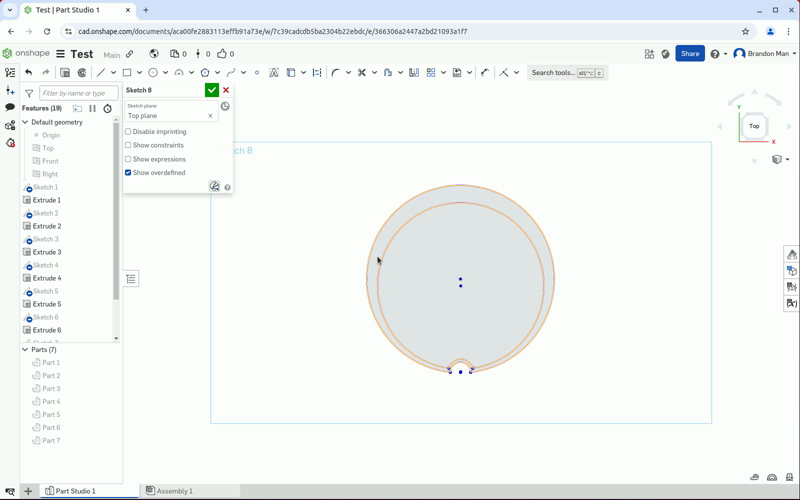
click(377, 256)
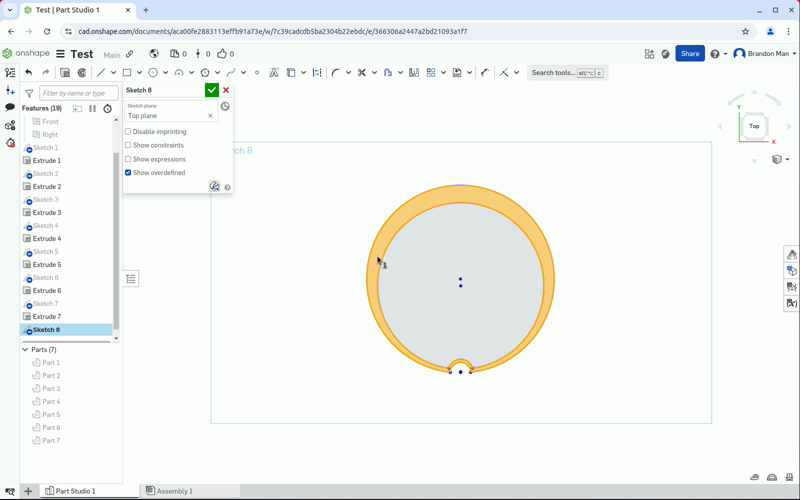
mouse_move(73, 352)
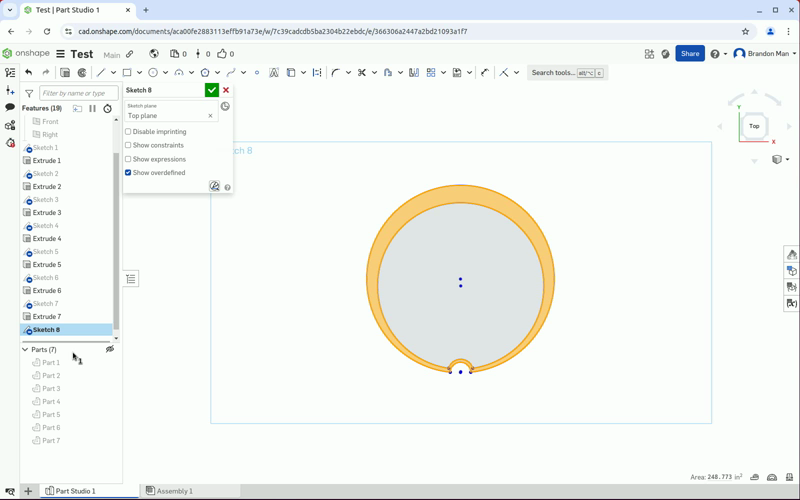
key(shift+y)
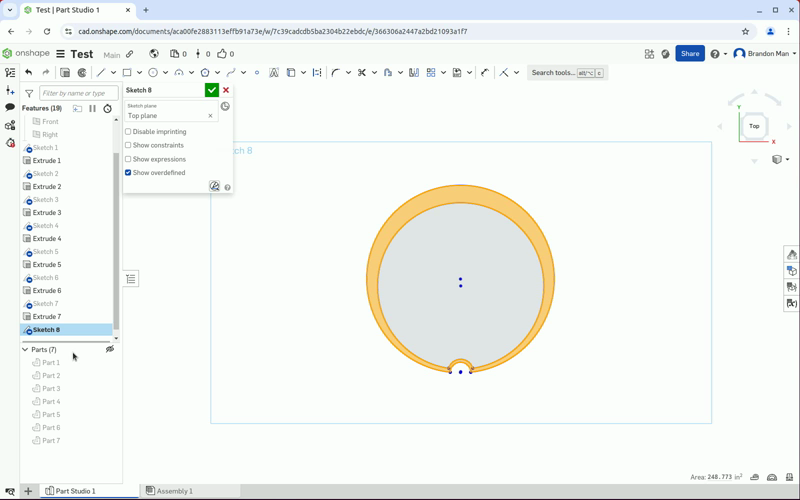
key(shift+e)
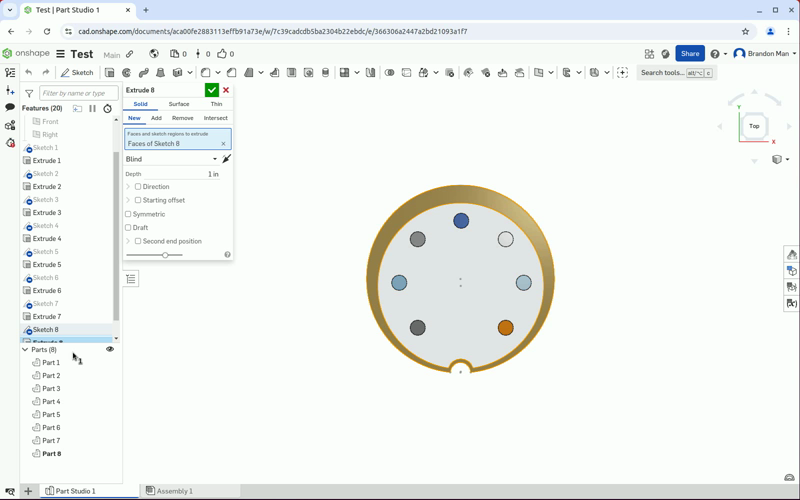
mouse_move(143, 106)
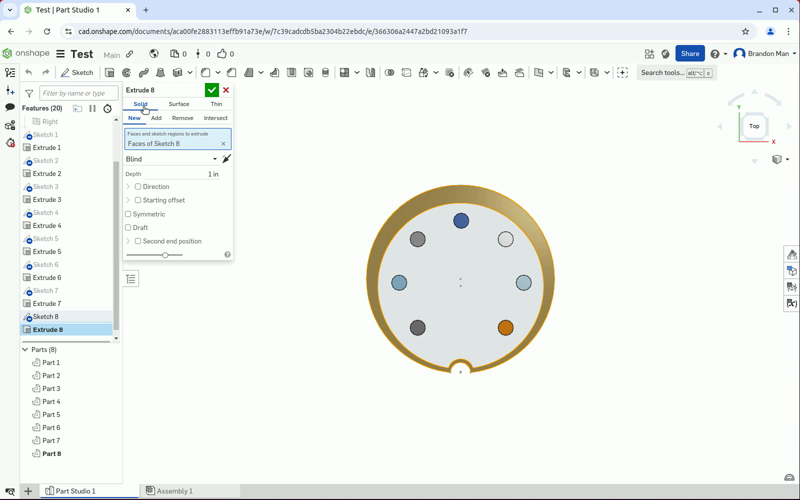
click(143, 106)
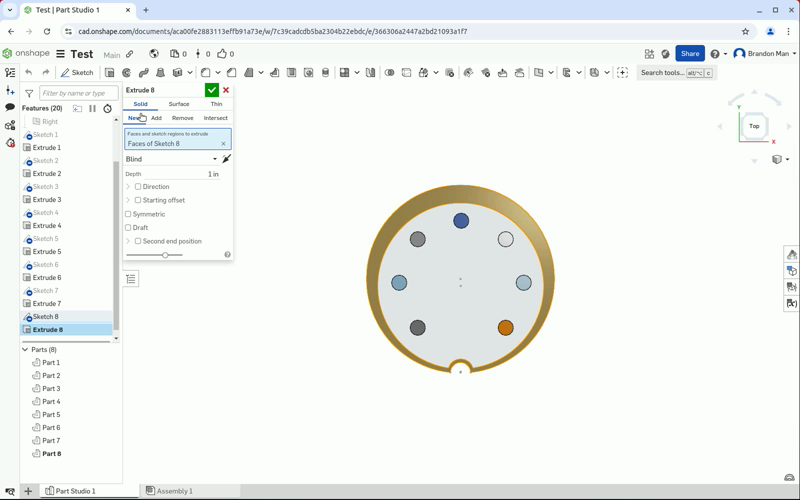
mouse_move(137, 120)
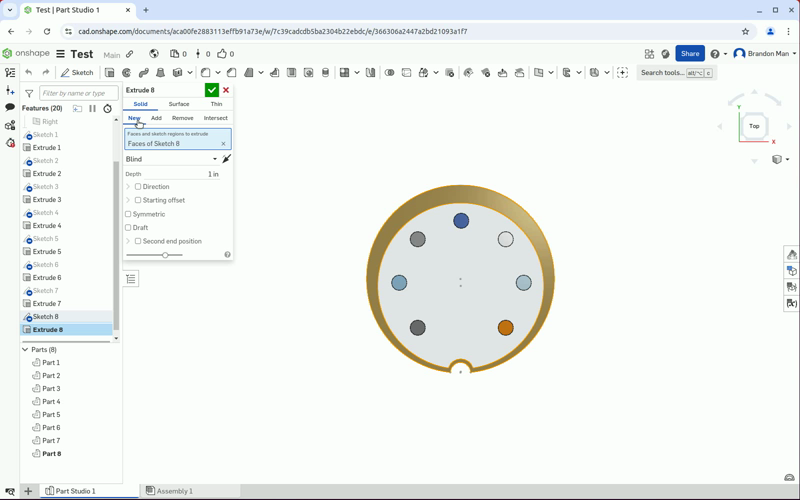
click(137, 120)
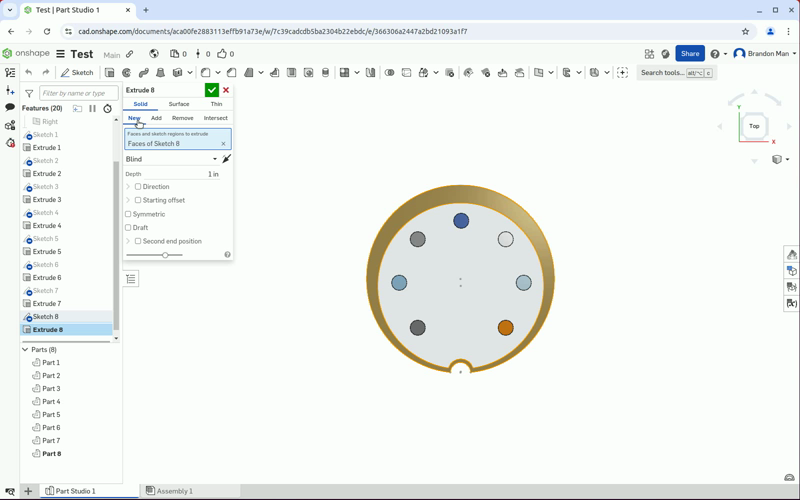
key(tab, 4)
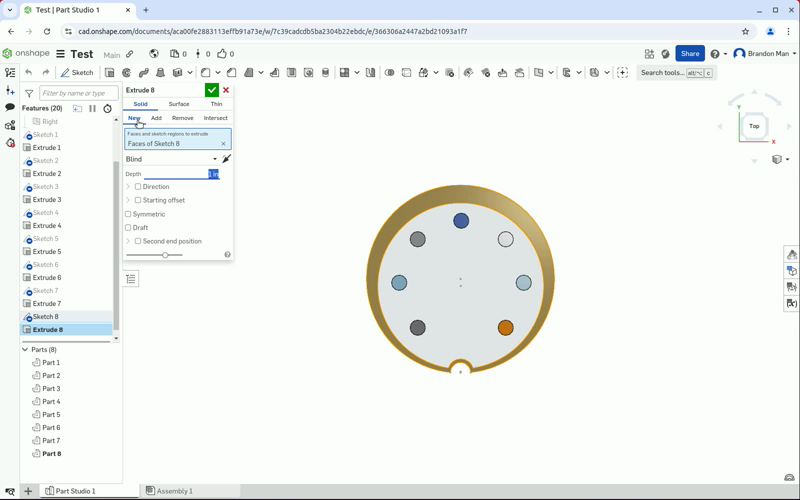
text(1.444)
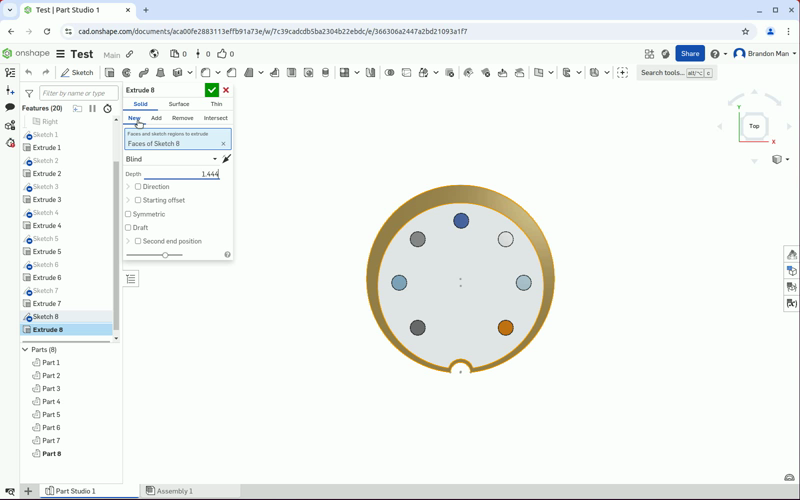
key(enter)
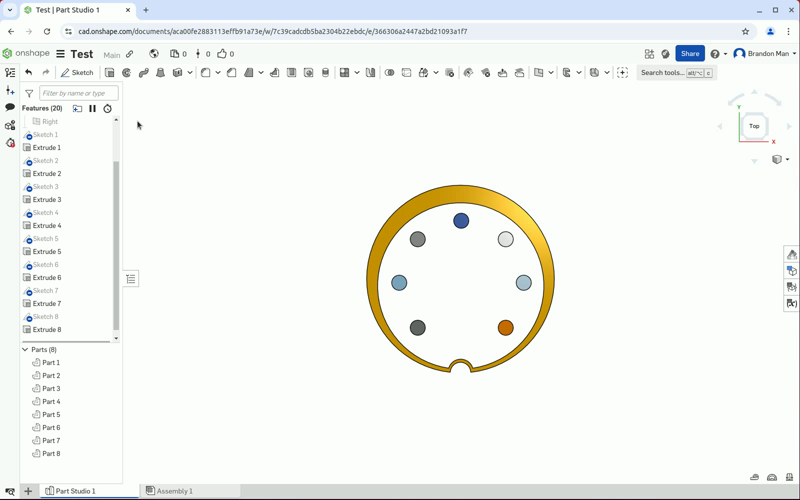
key(shift+h)
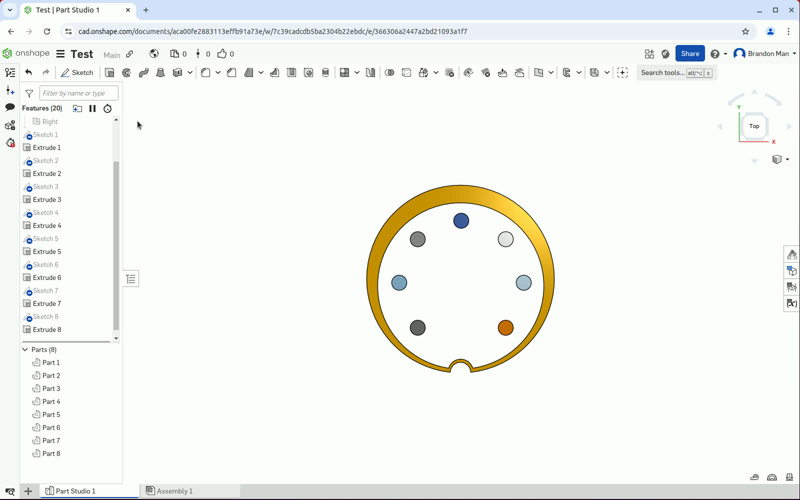
key(shift+h)
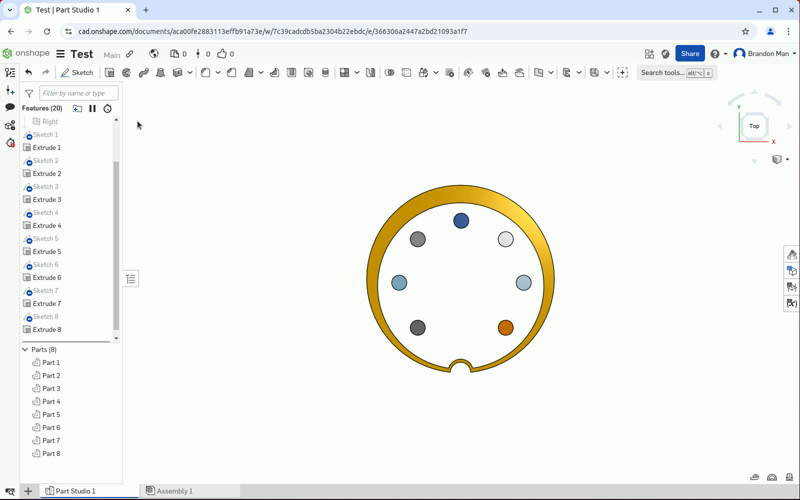
mouse_move(69, 137)
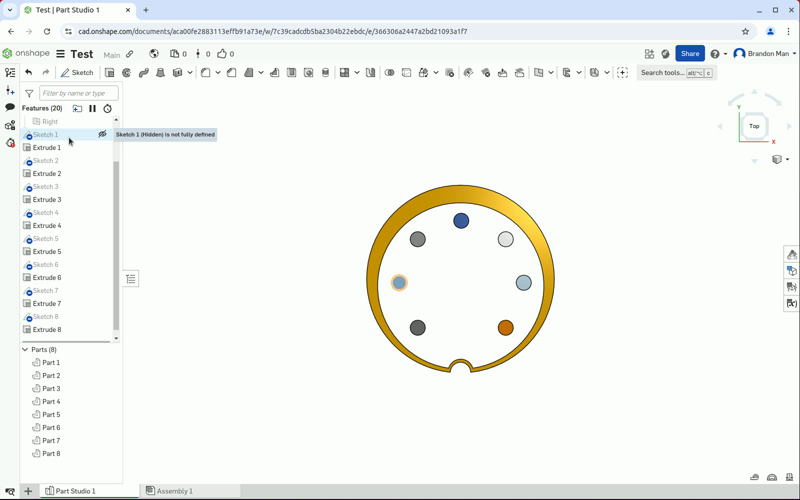
click(69, 137)
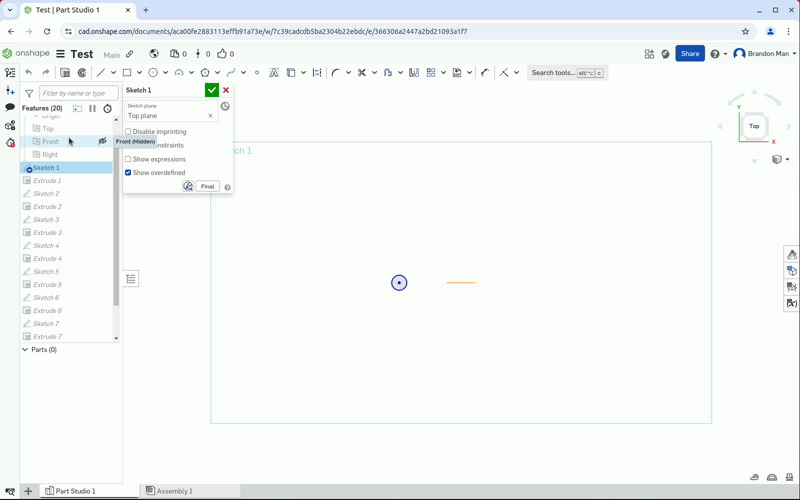
mouse_move(229, 92)
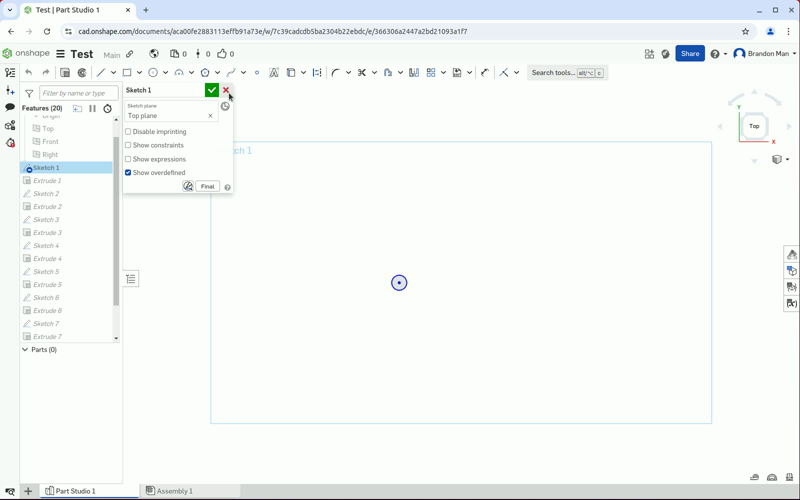
click(229, 92)
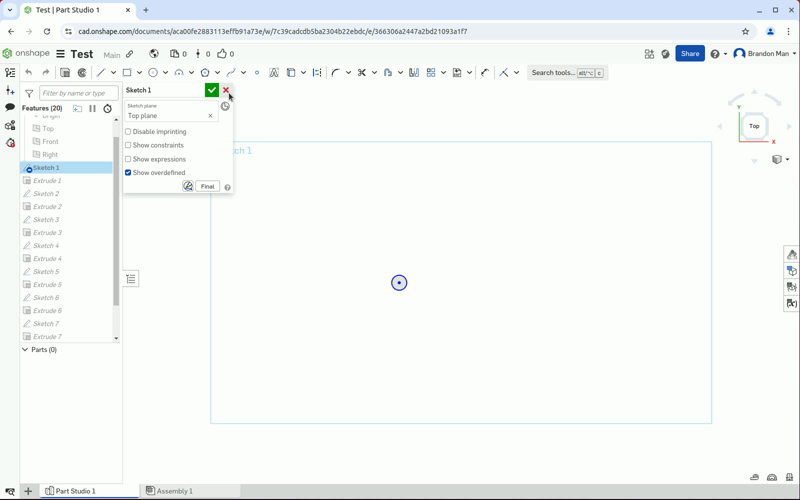
key(shift+s)
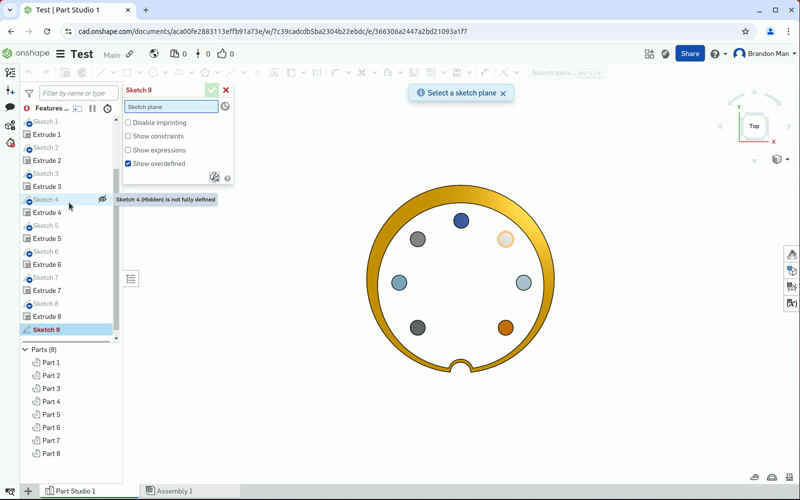
scroll(3)
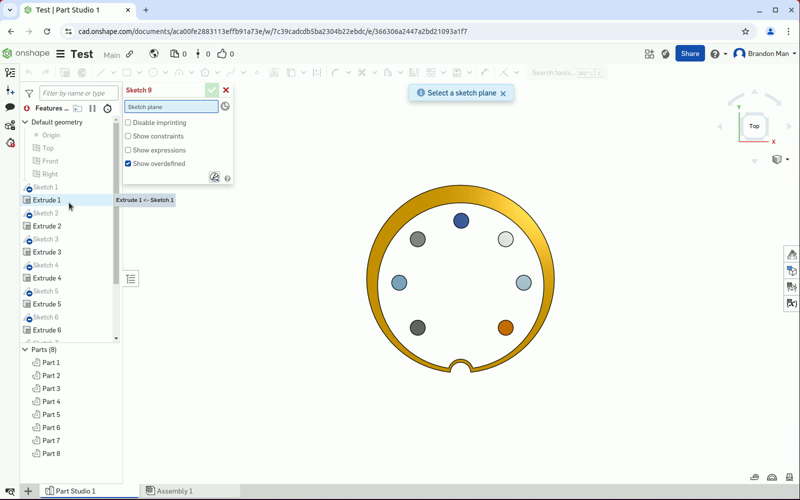
mouse_move(69, 150)
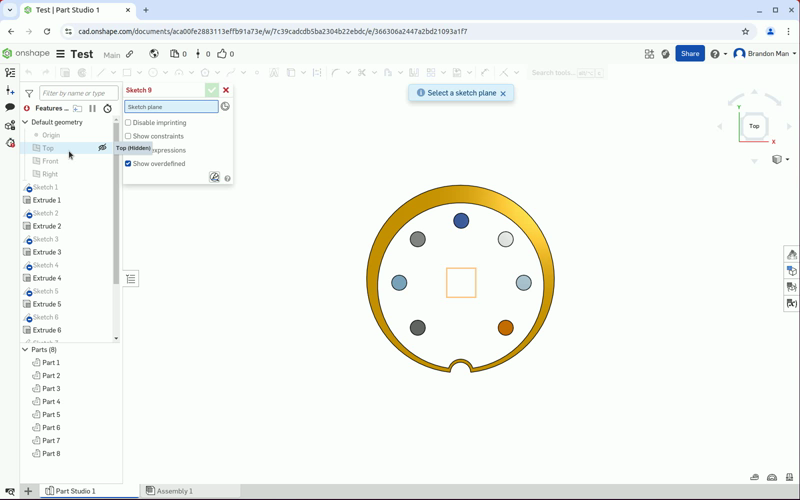
click(69, 150)
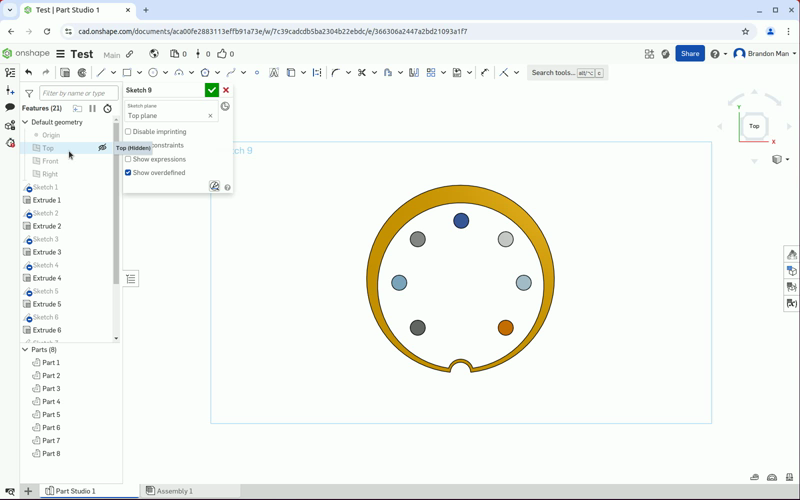
mouse_move(73, 352)
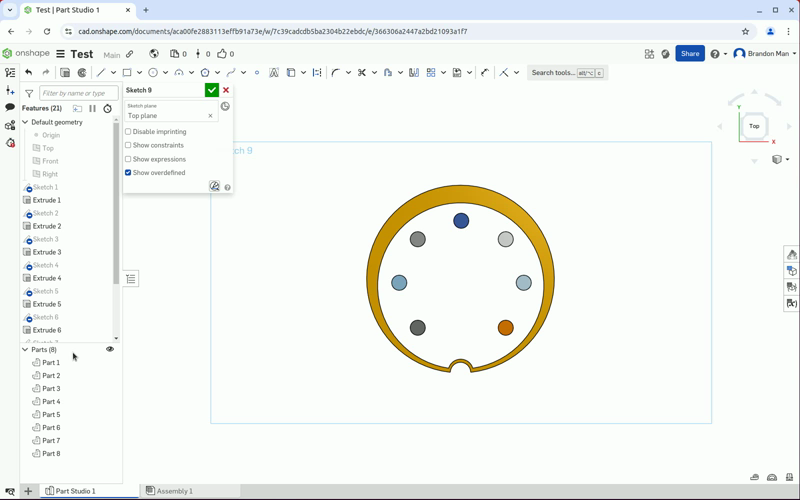
key(y)
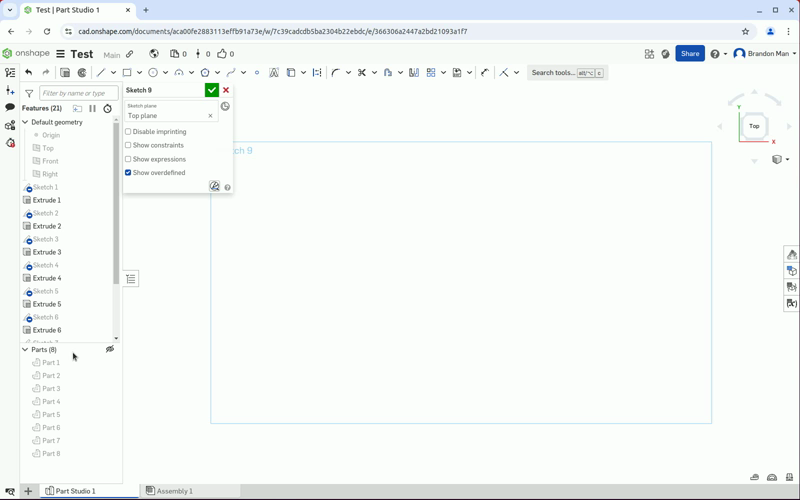
key(l)
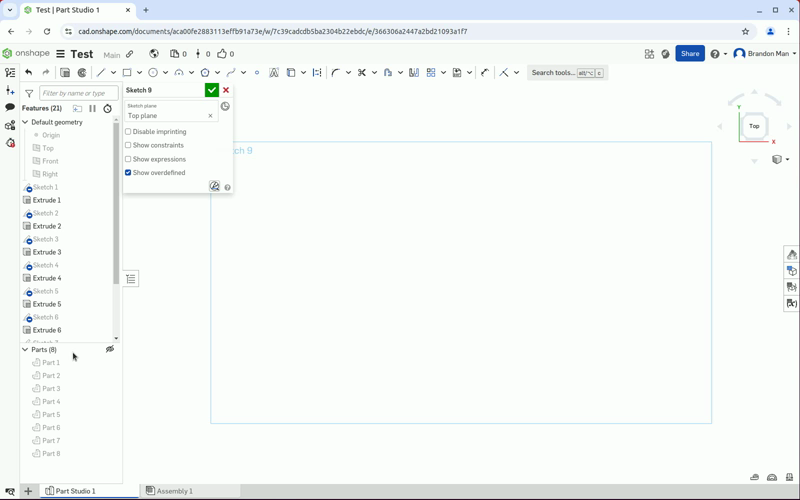
key_down(shift)
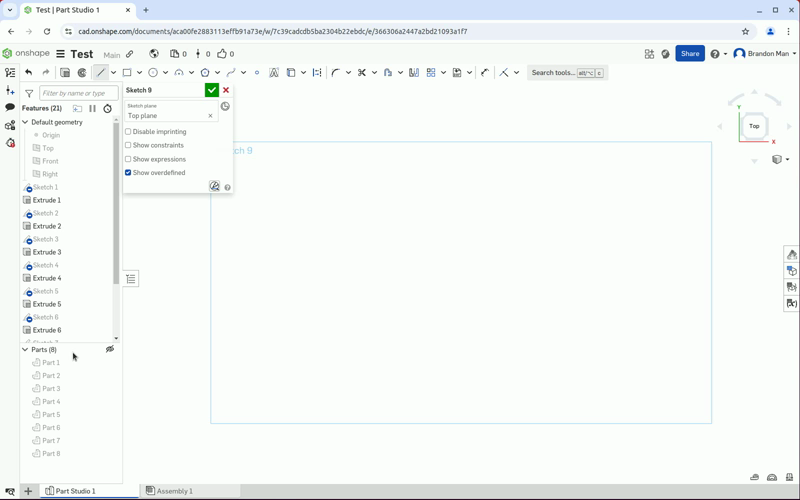
mouse_move(352, 393)
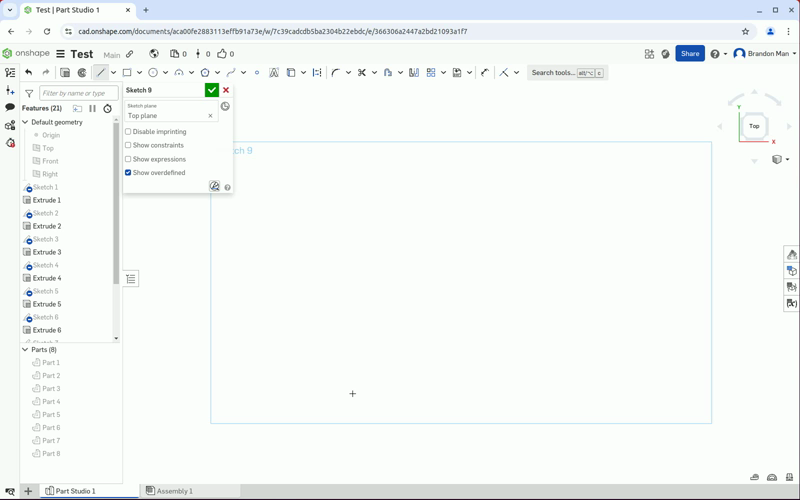
click(352, 393)
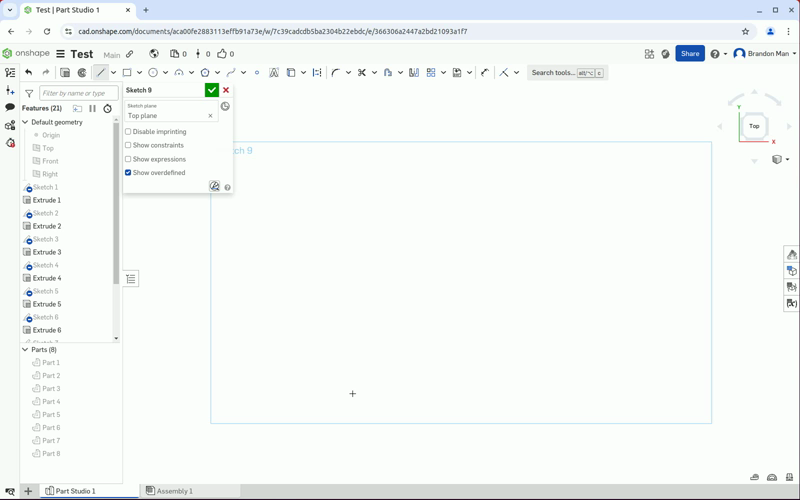
key_up(shift)
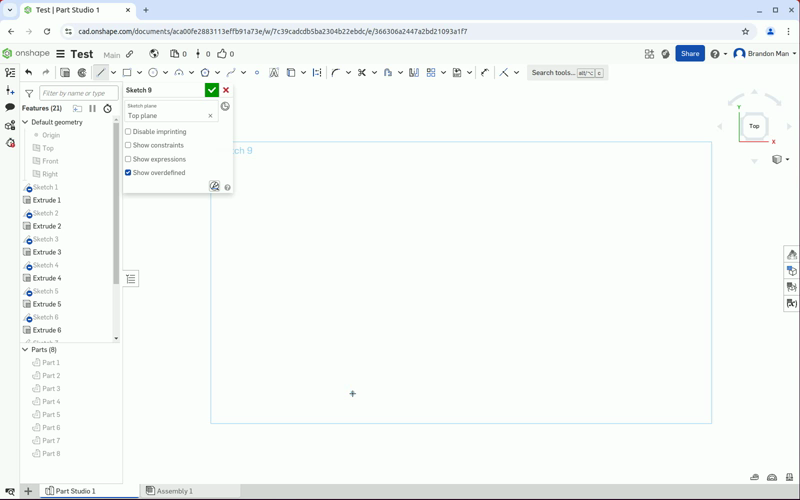
key_down(shift)
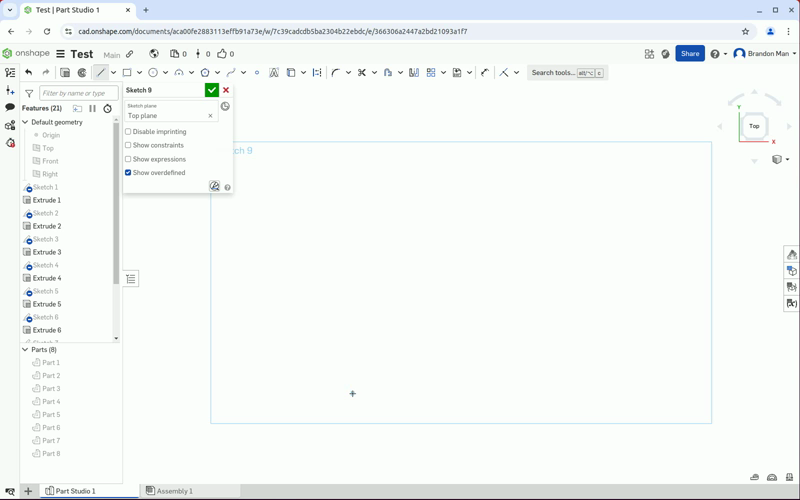
mouse_move(572, 393)
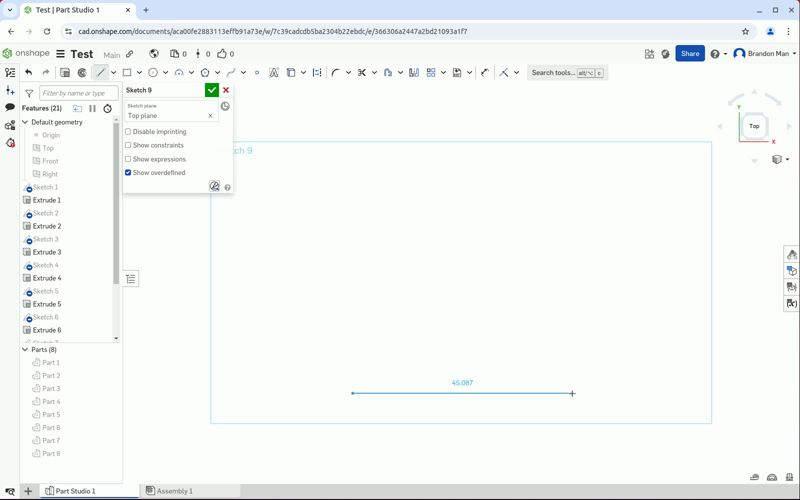
click(572, 393)
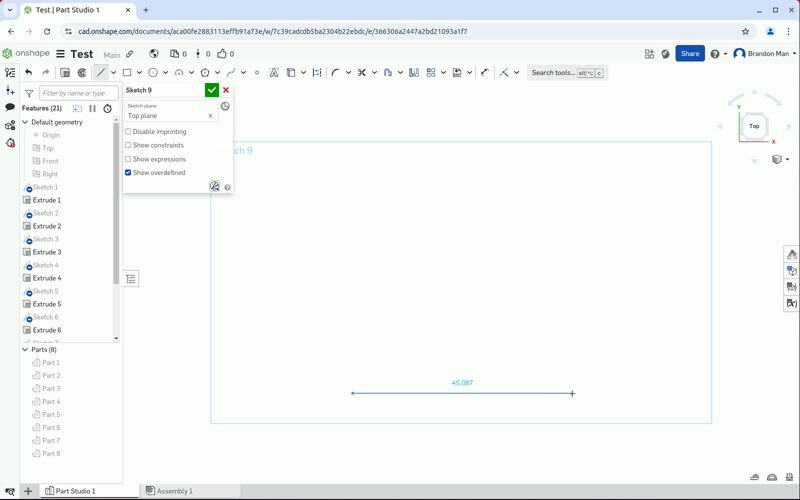
key_up(shift)
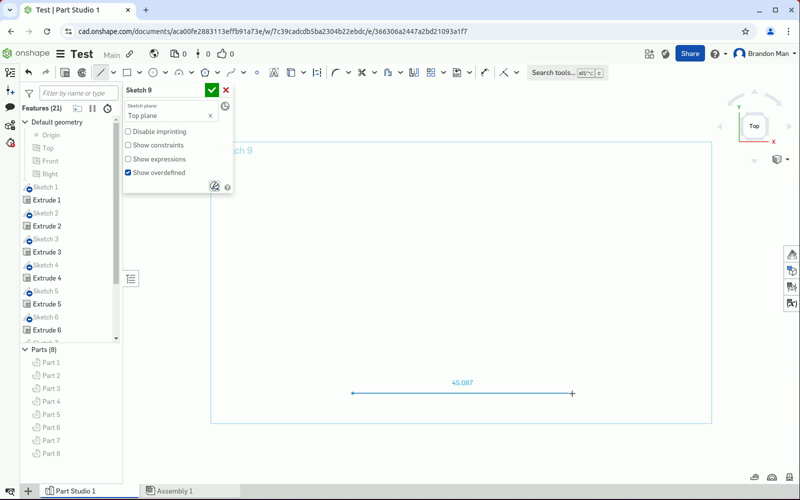
key_down(shift)
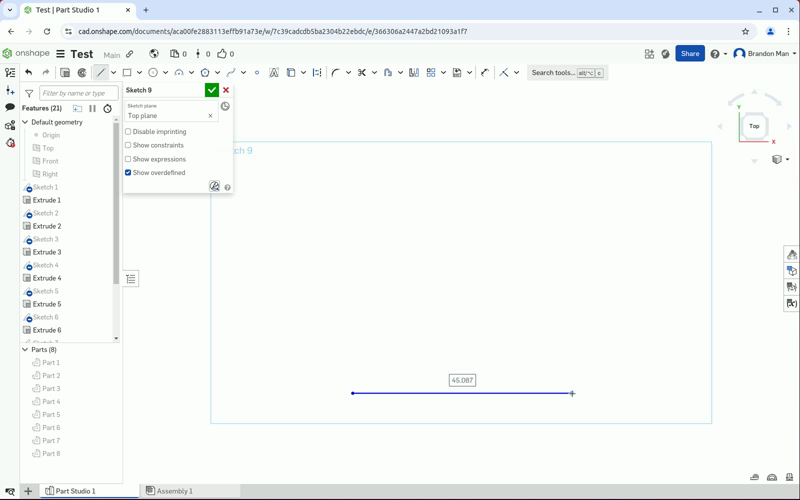
mouse_move(572, 173)
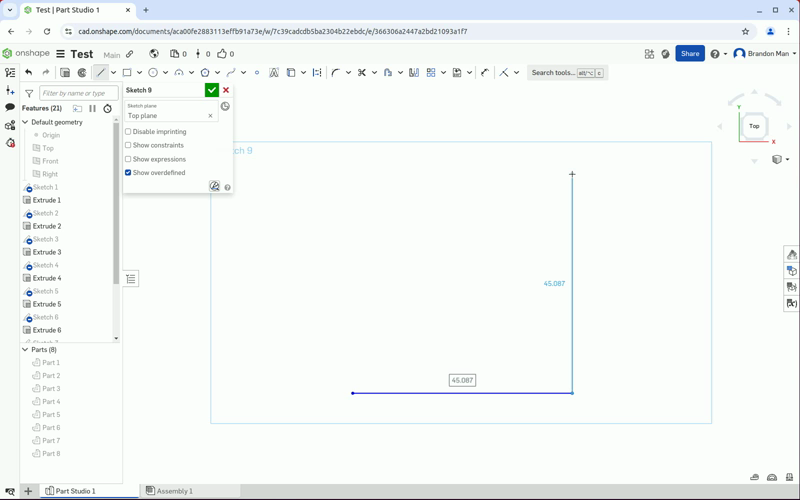
click(572, 173)
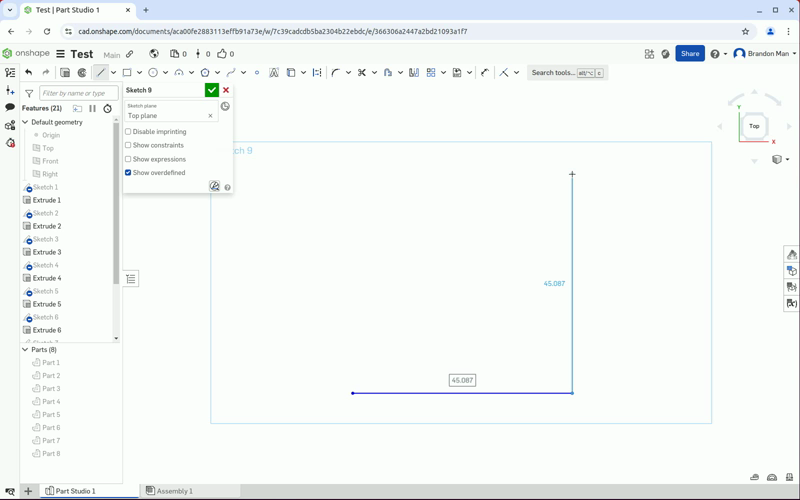
key_up(shift)
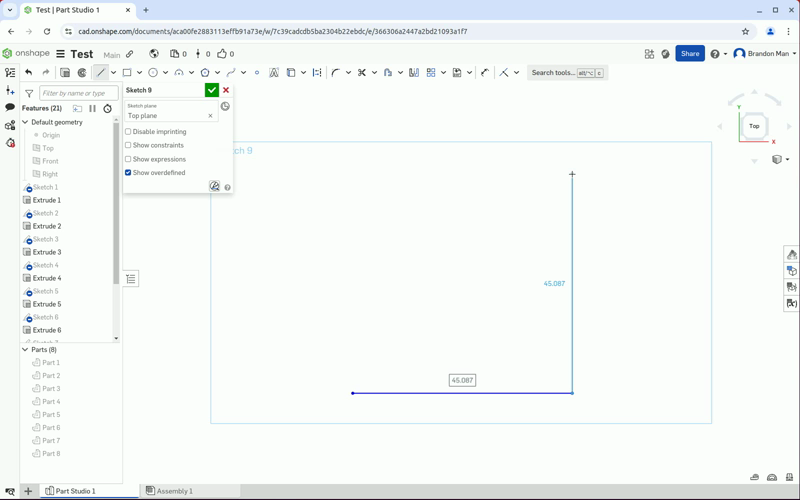
key_down(shift)
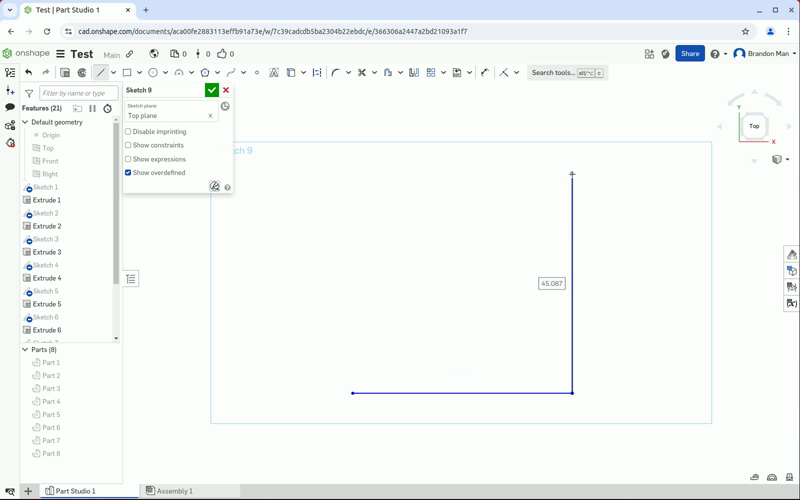
mouse_move(352, 173)
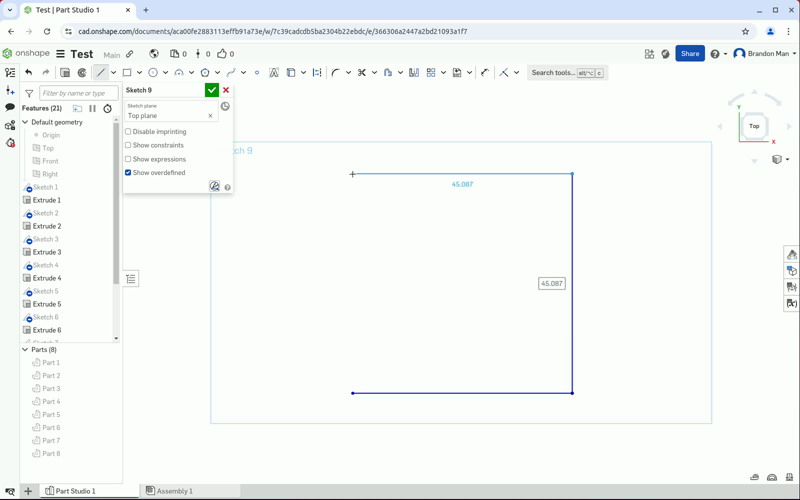
click(352, 173)
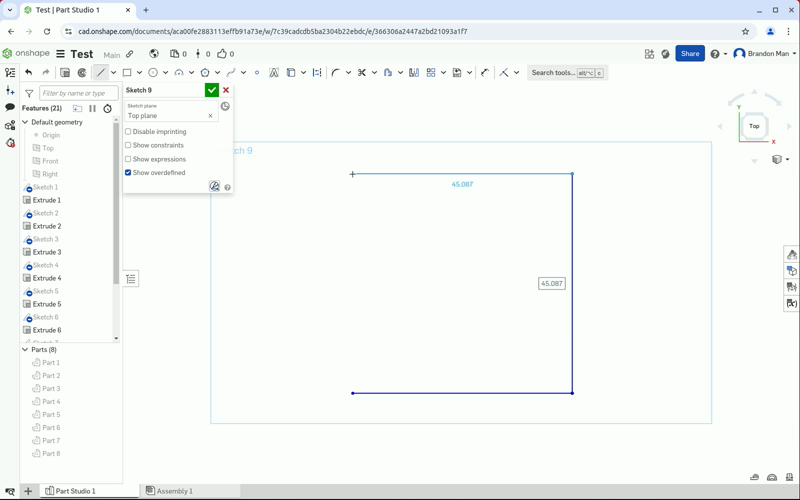
key_up(shift)
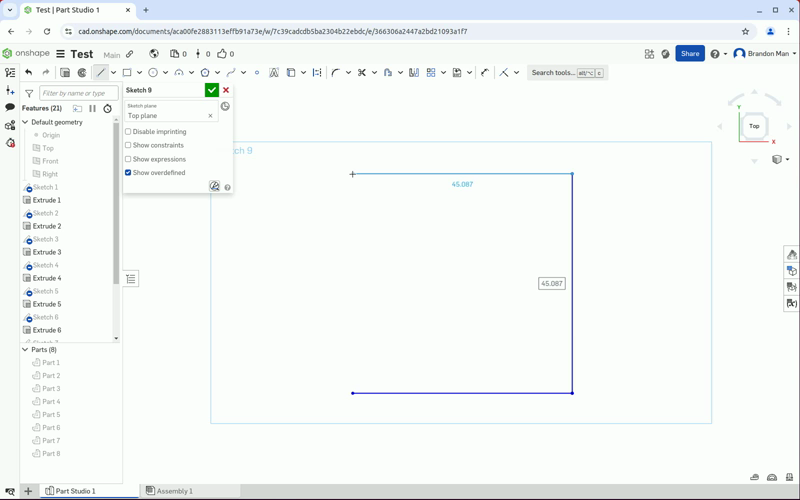
key_down(shift)
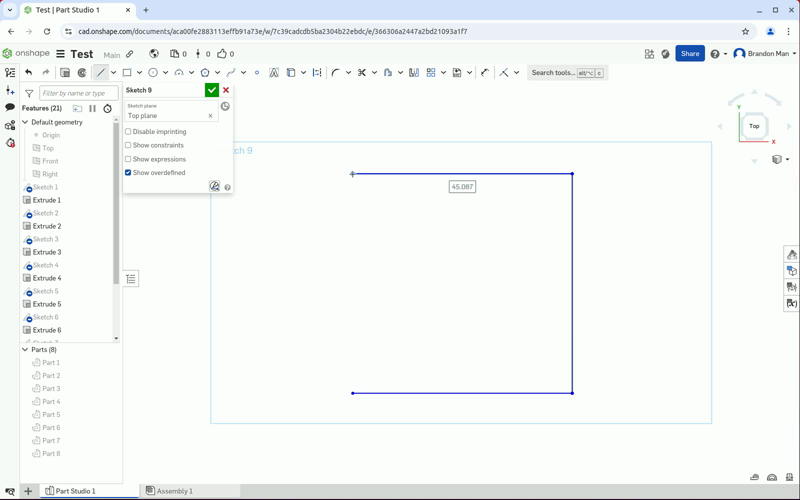
mouse_move(352, 393)
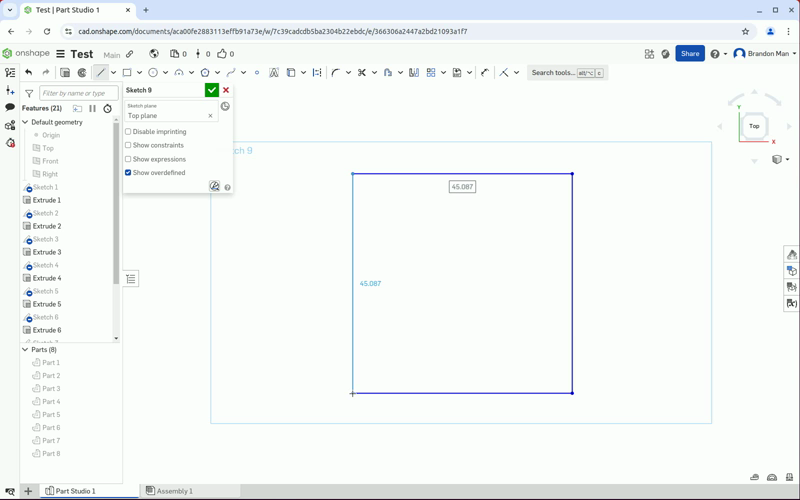
key_up(shift)
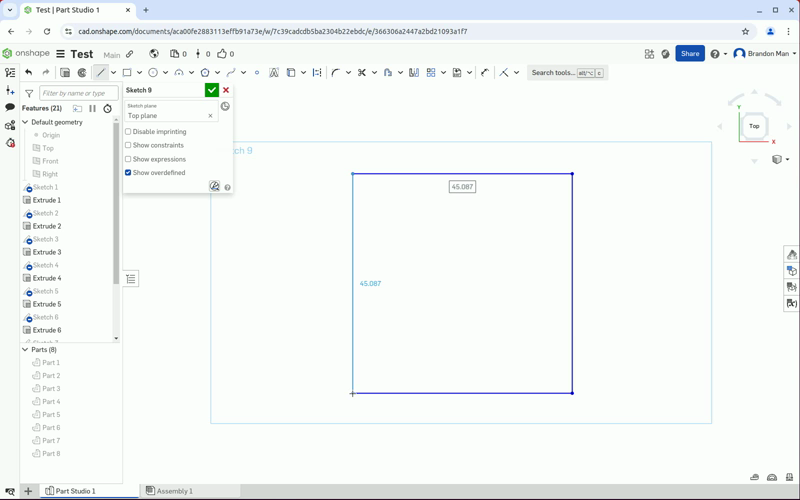
click(352, 393)
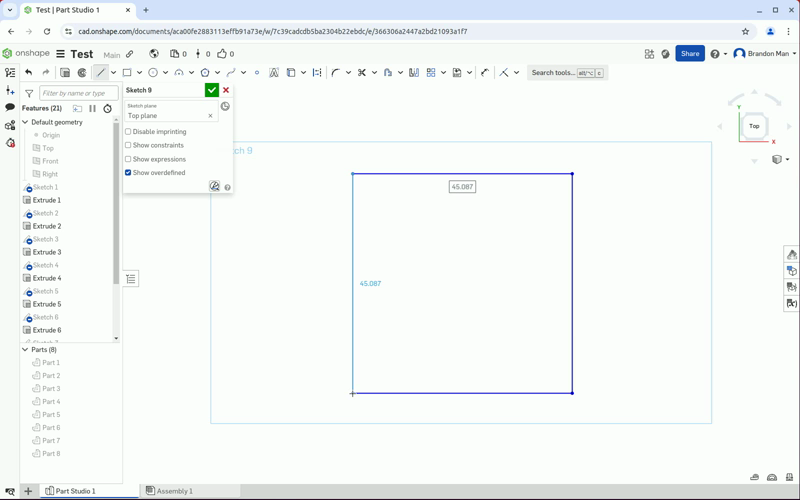
key(esc)
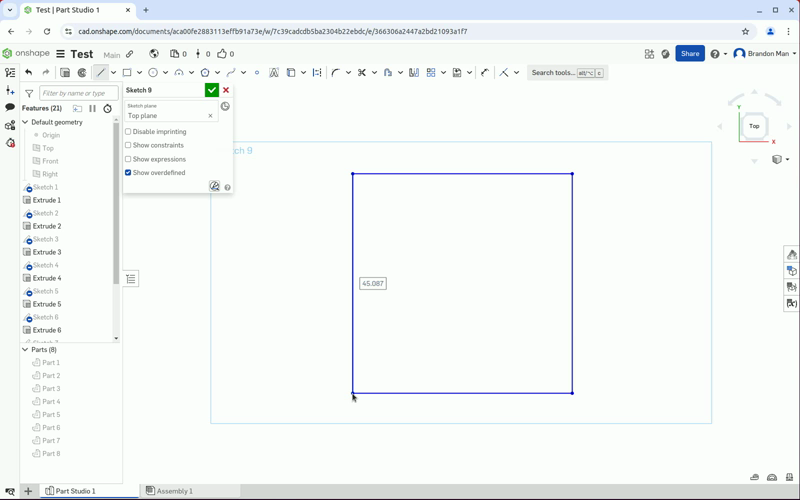
key(a)
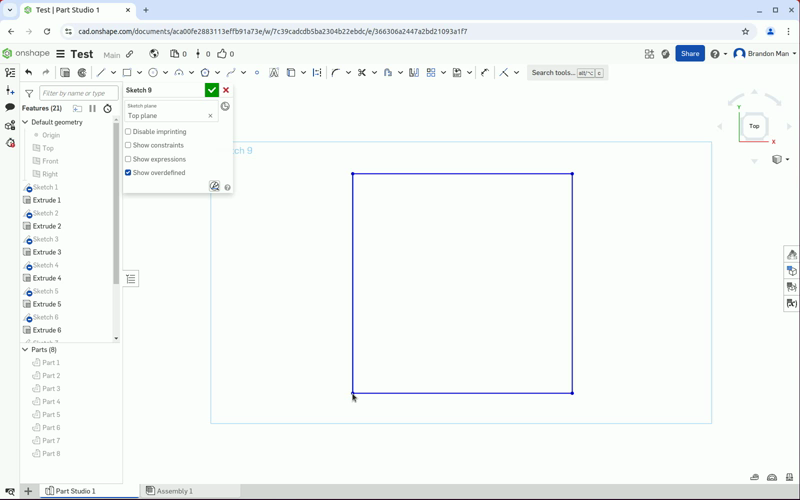
key_down(shift)
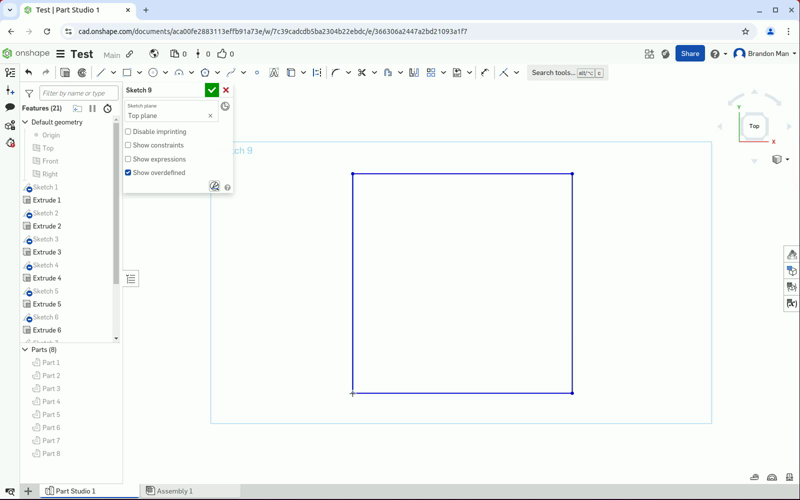
mouse_move(449, 372)
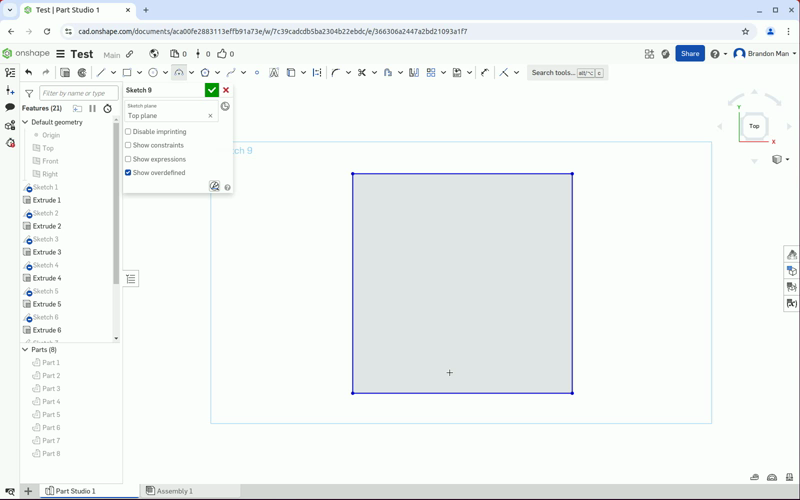
click(449, 372)
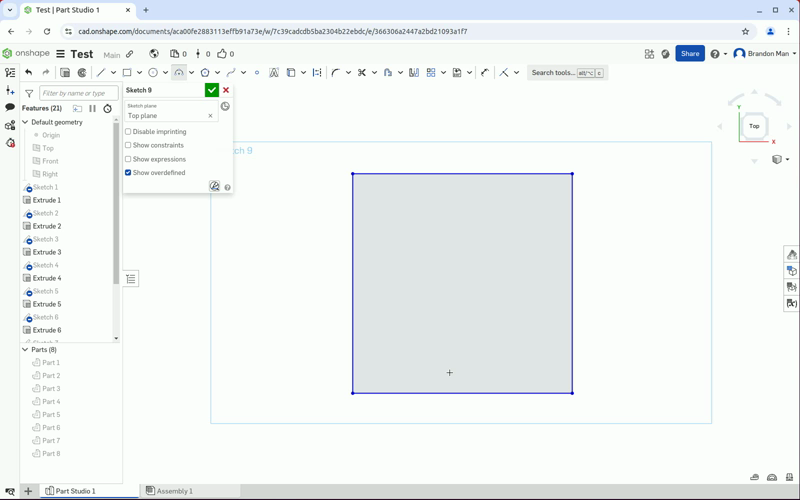
key_up(shift)
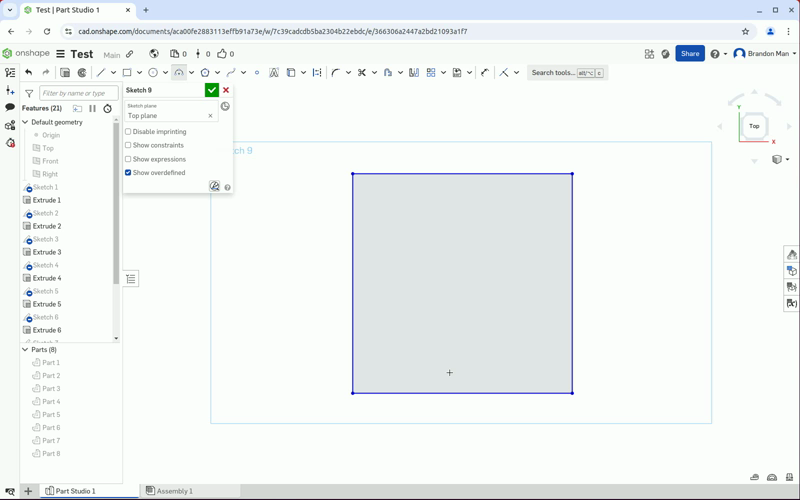
key_down(shift)
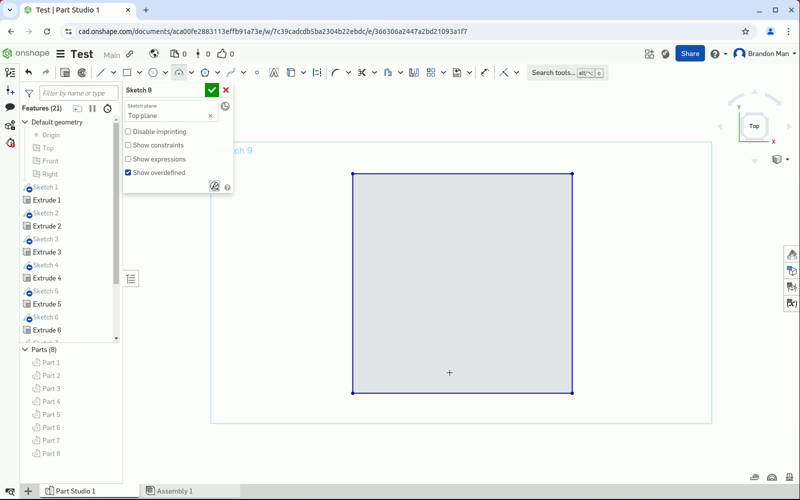
mouse_move(470, 372)
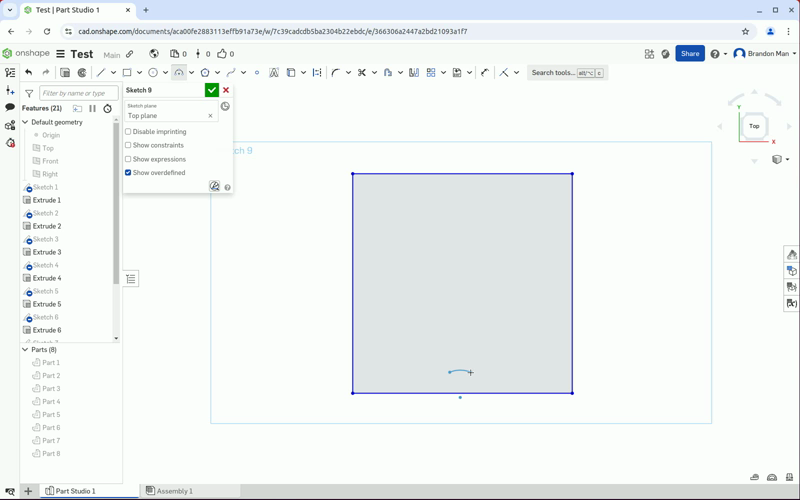
click(470, 372)
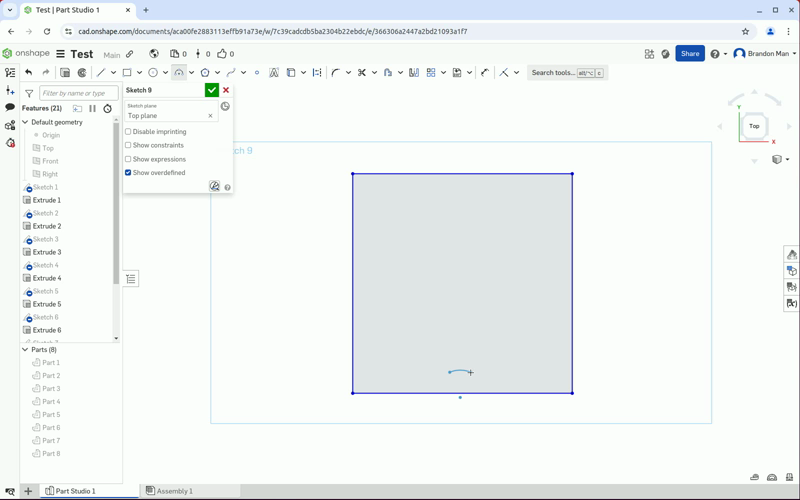
mouse_move(460, 362)
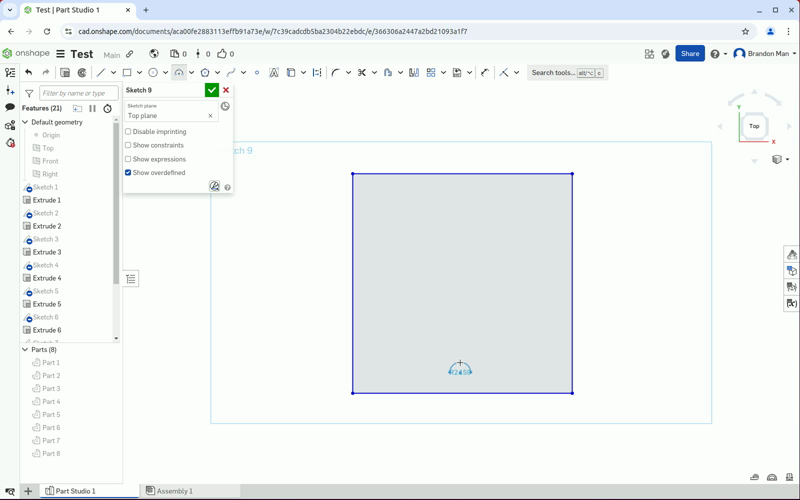
click(460, 362)
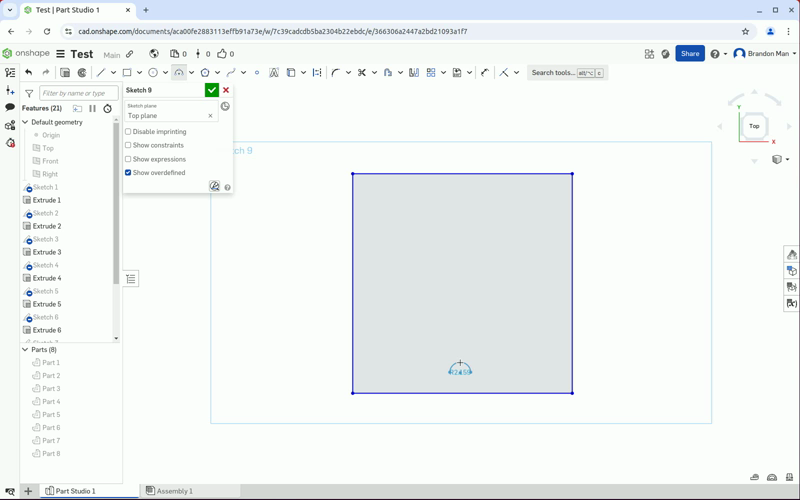
key_up(shift)
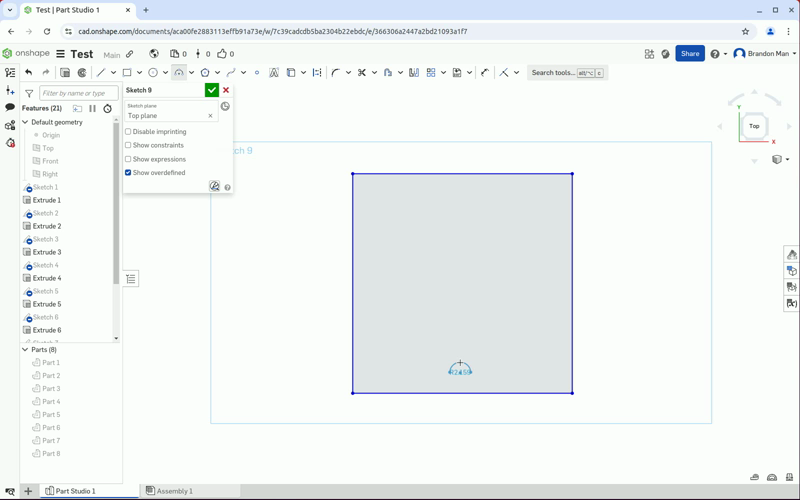
mouse_move(470, 372)
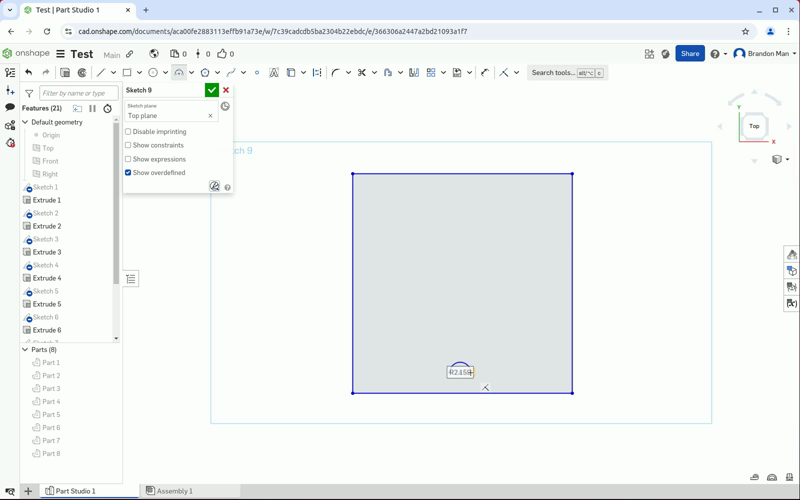
click(470, 372)
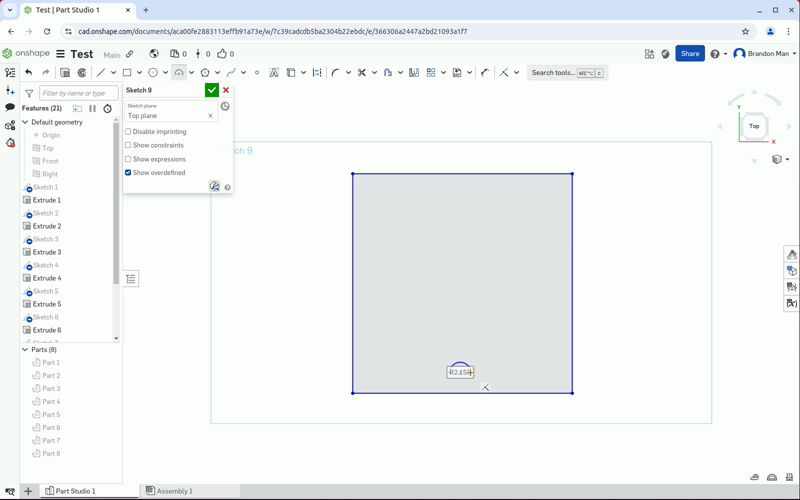
mouse_move(449, 372)
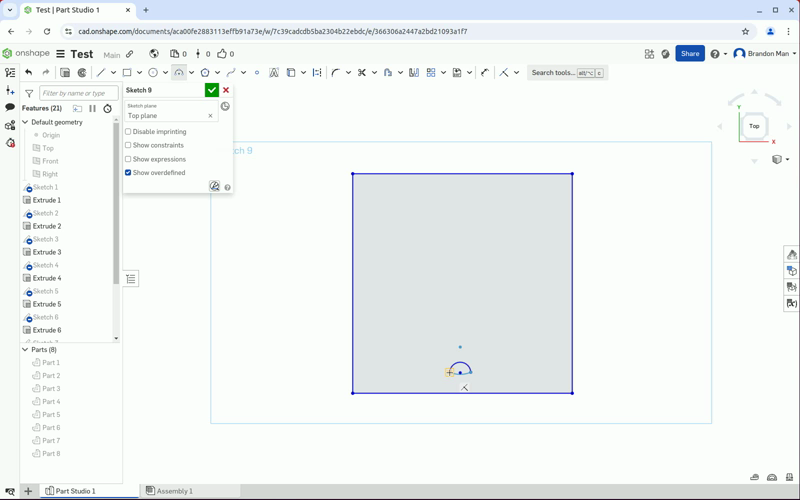
click(449, 372)
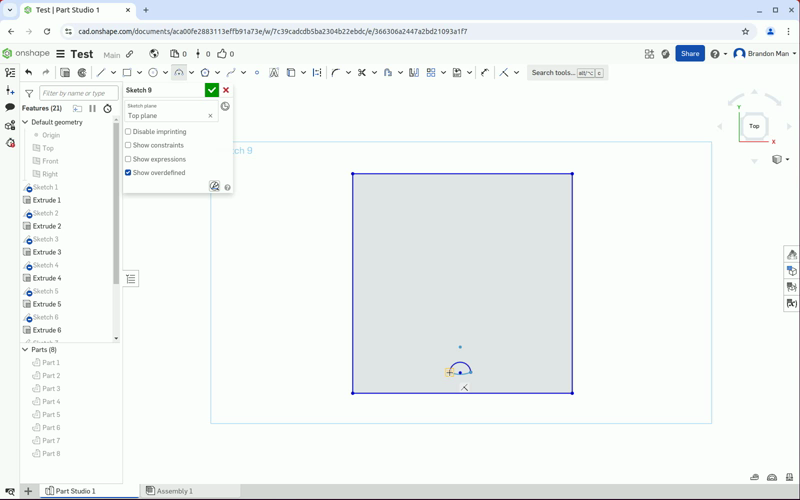
key_down(shift)
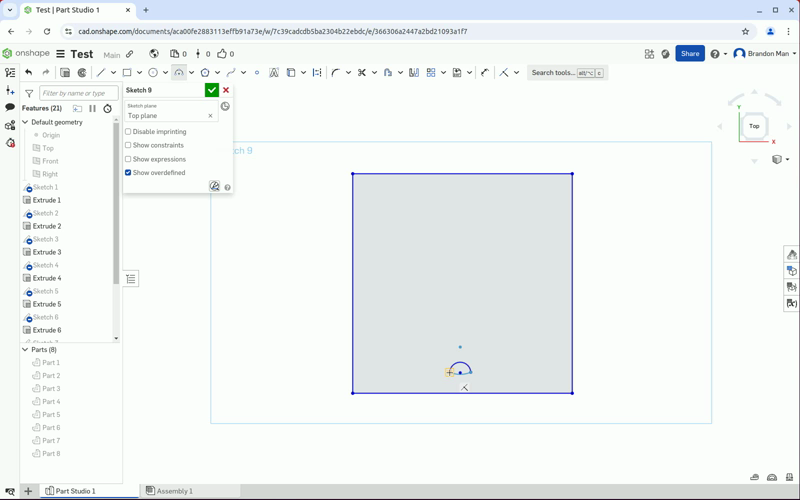
mouse_move(460, 184)
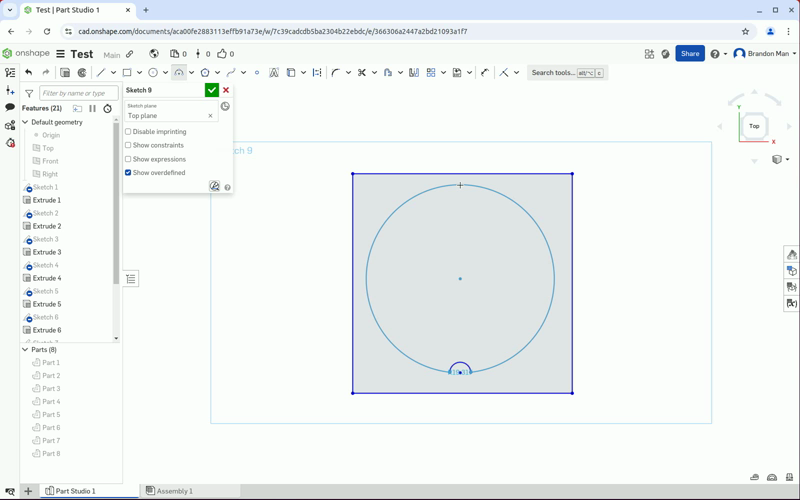
click(460, 184)
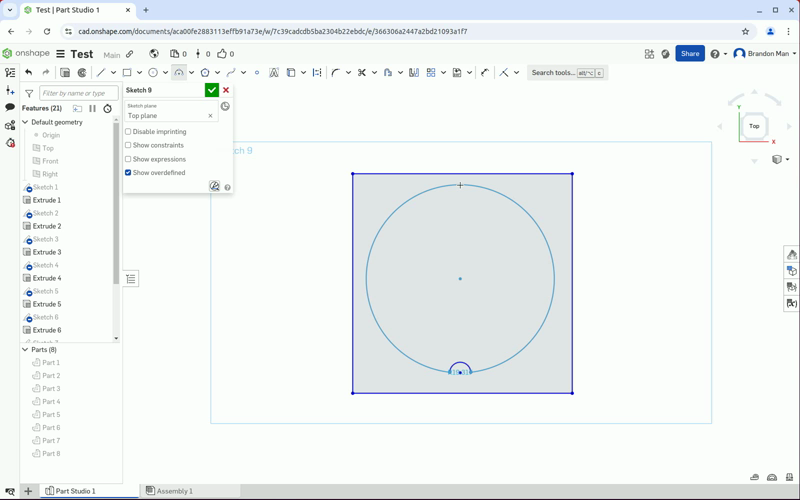
key_up(shift)
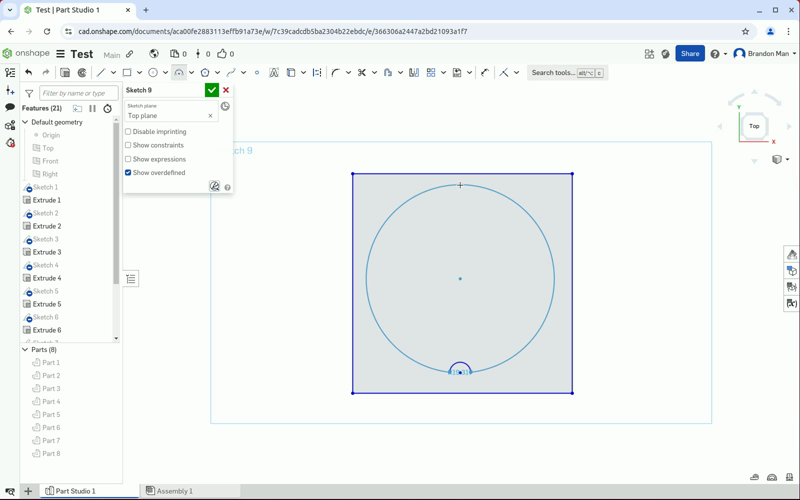
key(esc)
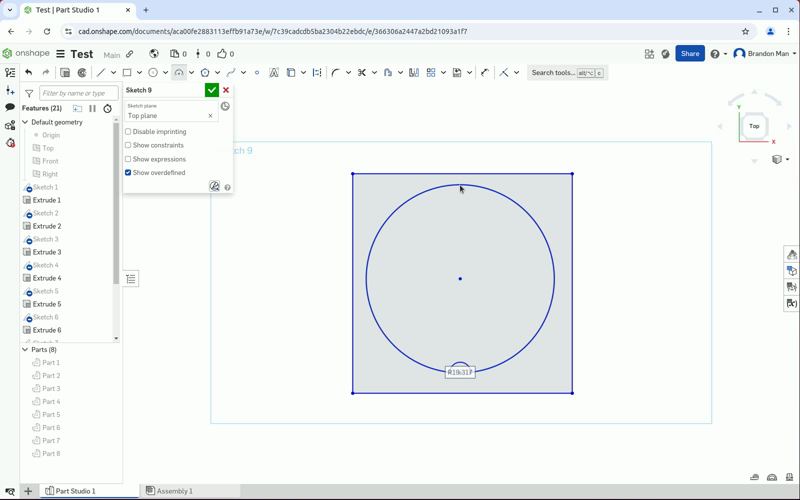
mouse_move(367, 348)
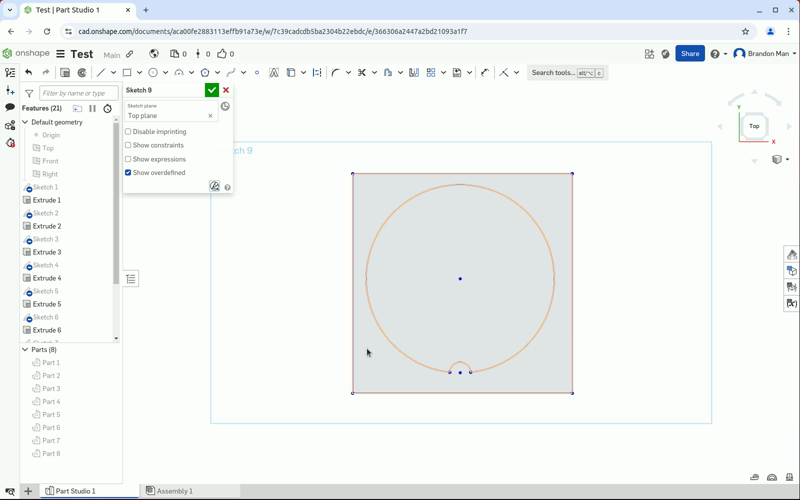
click(367, 348)
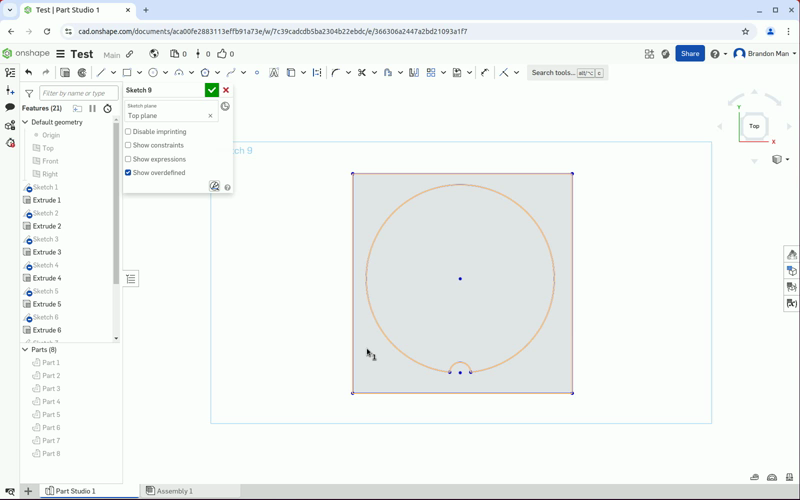
mouse_move(73, 352)
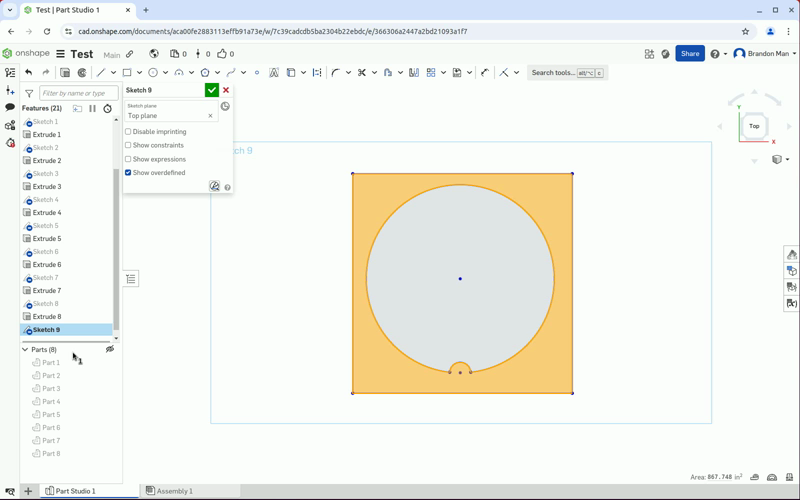
key(shift+y)
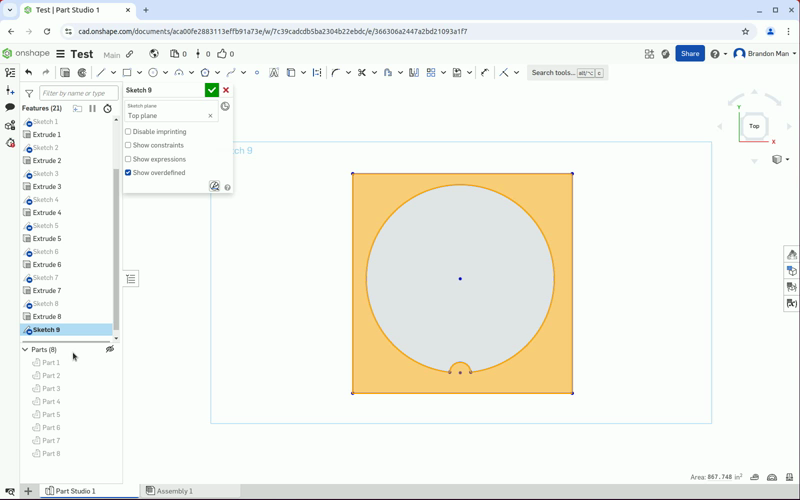
key(shift+e)
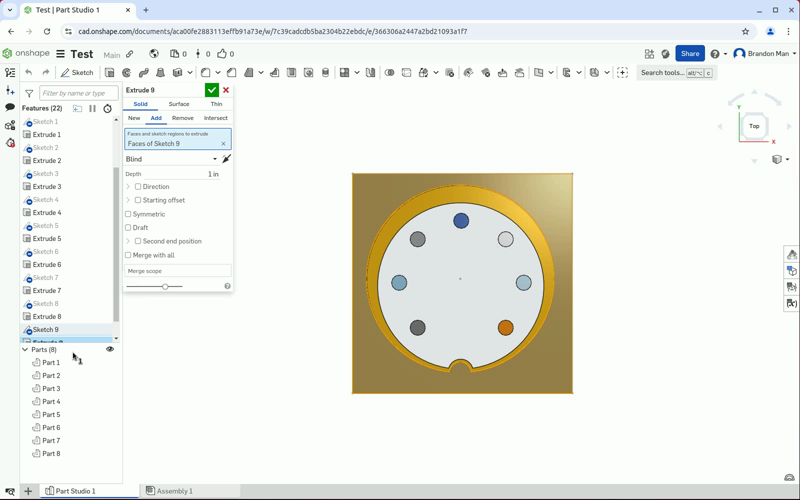
mouse_move(143, 106)
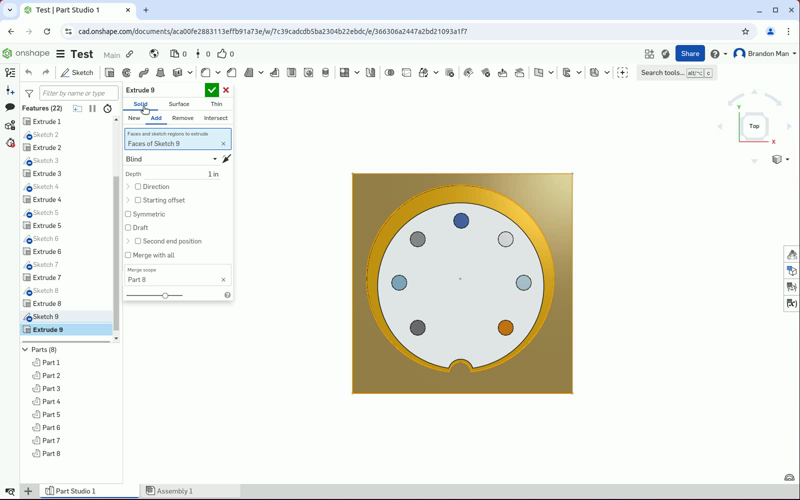
click(143, 106)
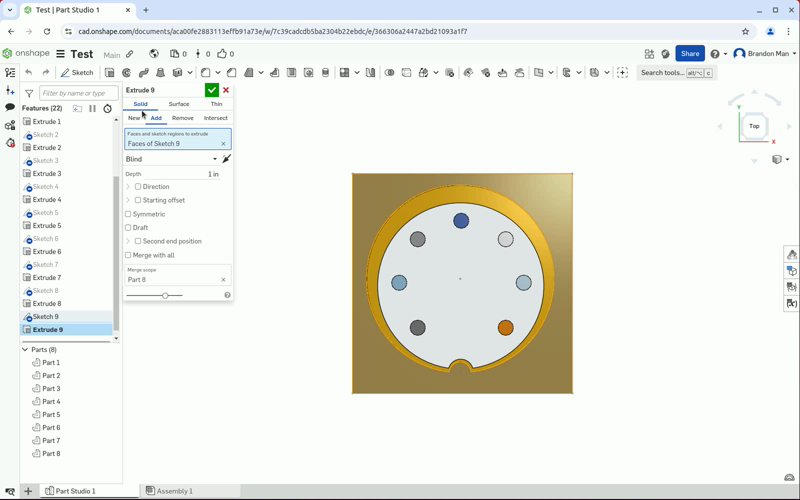
mouse_move(137, 120)
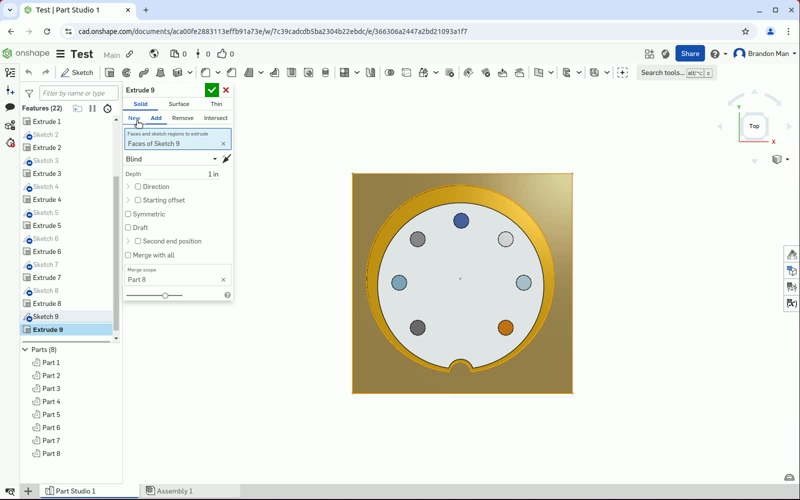
click(137, 120)
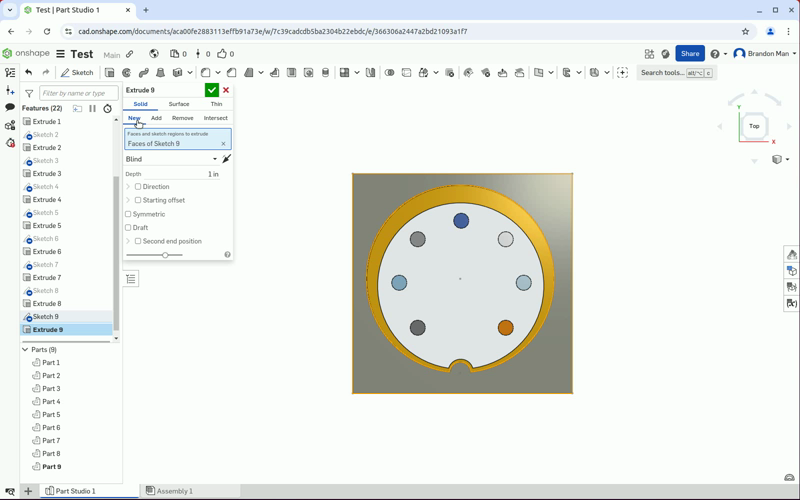
key(tab, 4)
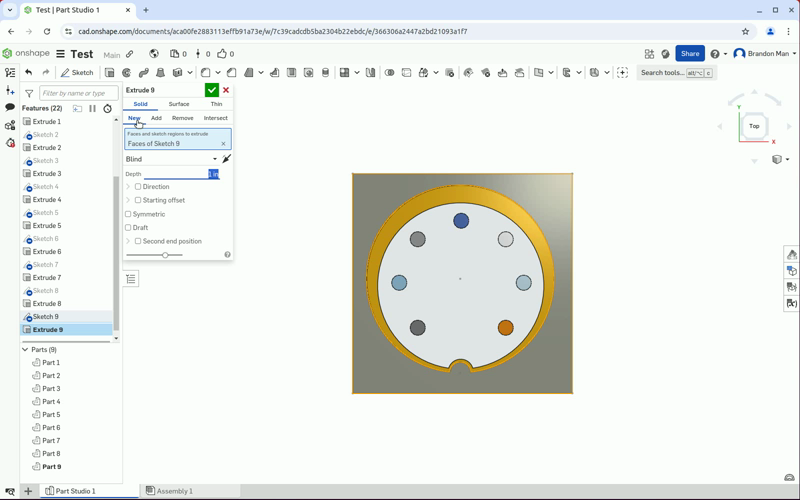
text(1.444)
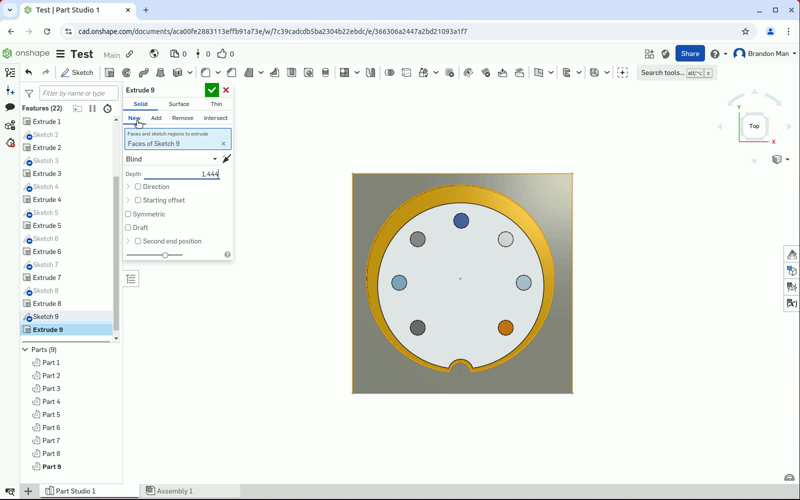
key(enter)
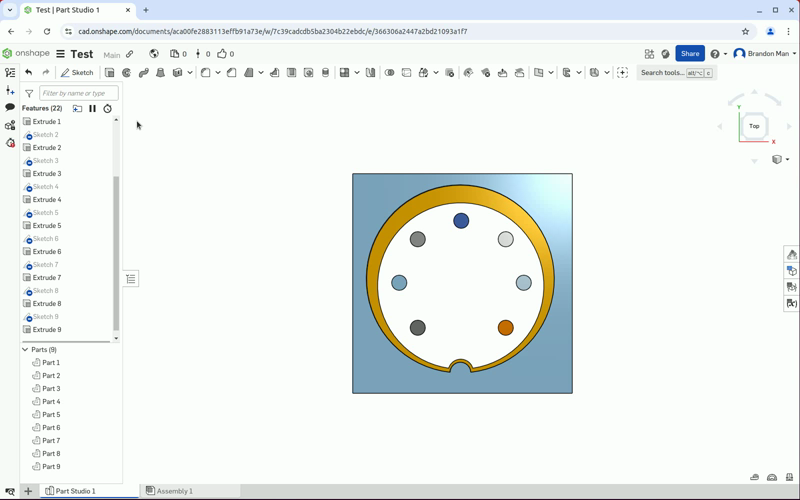
key(shift+h)
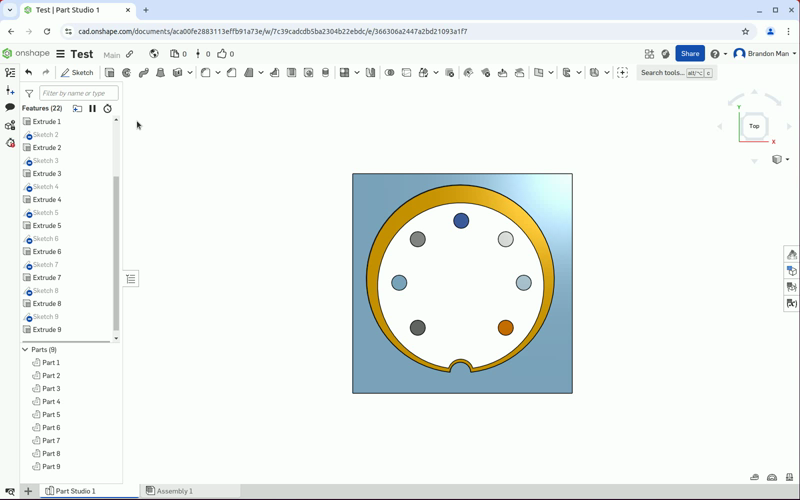
key(shift+h)
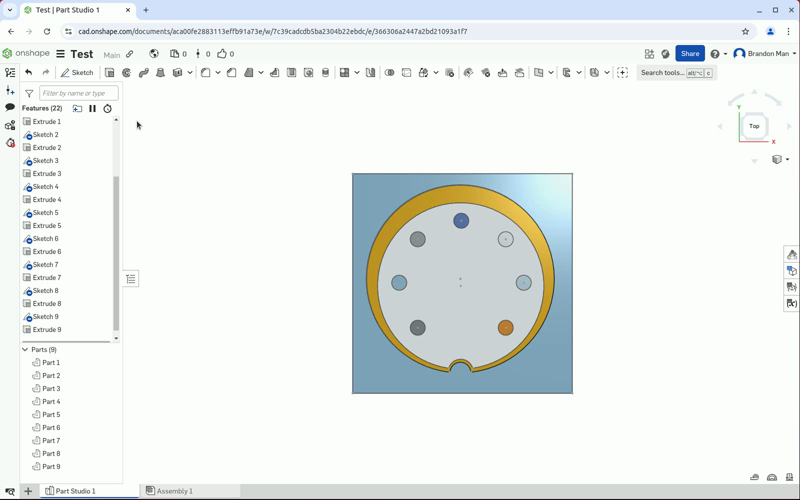
key(shift+7)
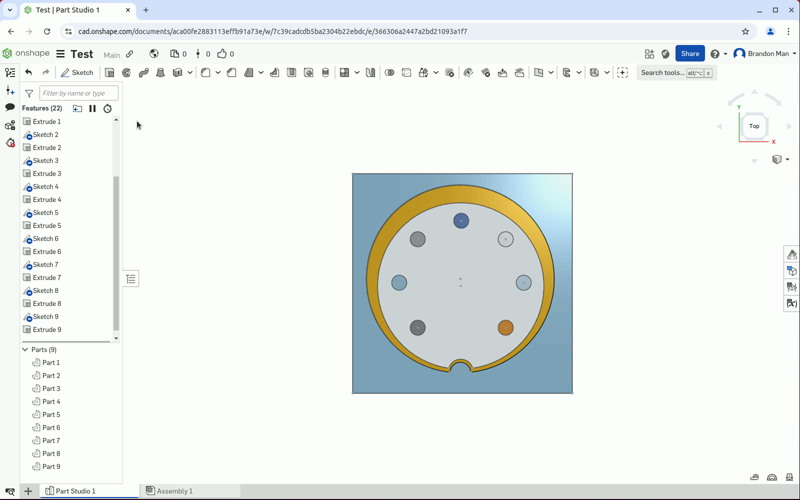
key(up, 3)
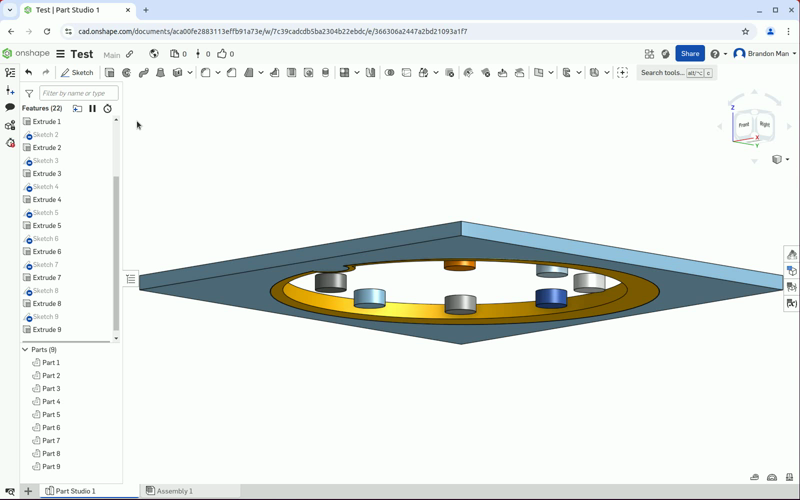
key(left, 3)
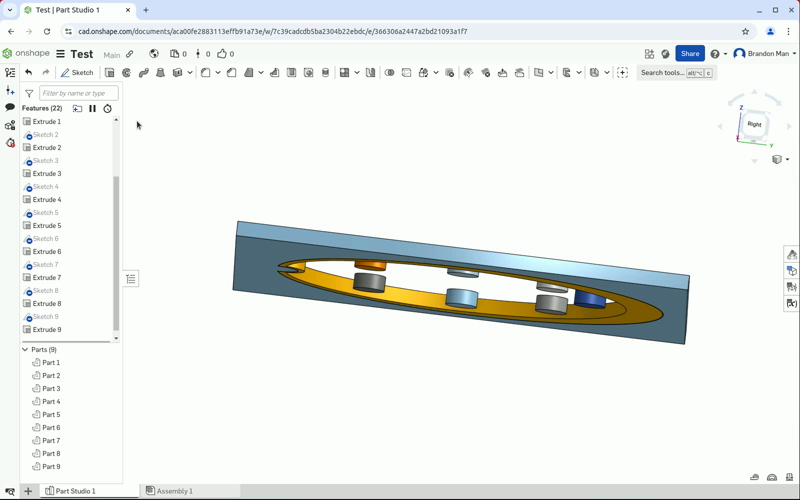
key(right, 3)
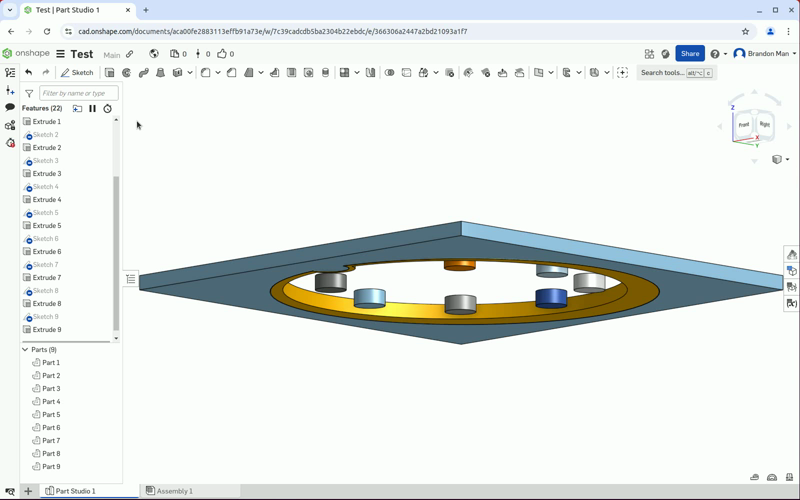
key(down, 3)
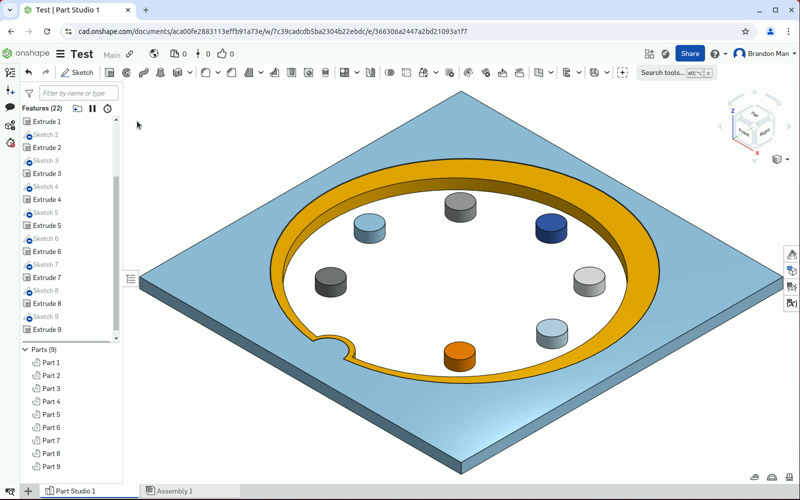
mouse_move(69, 111)
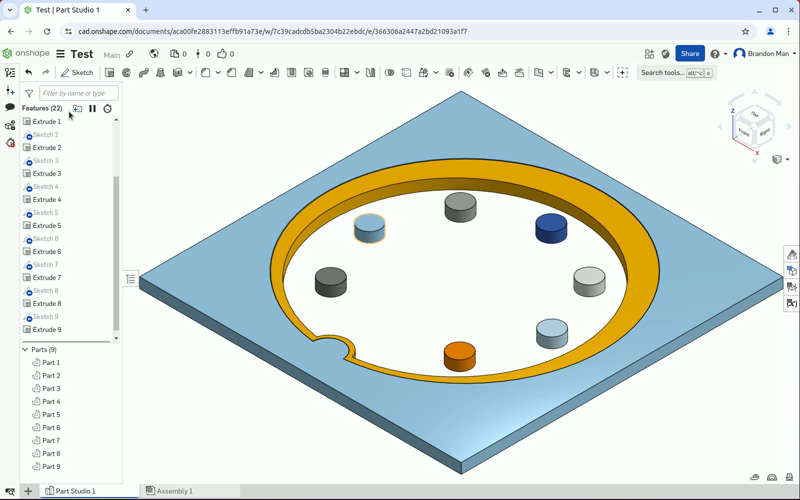
click(69, 111)